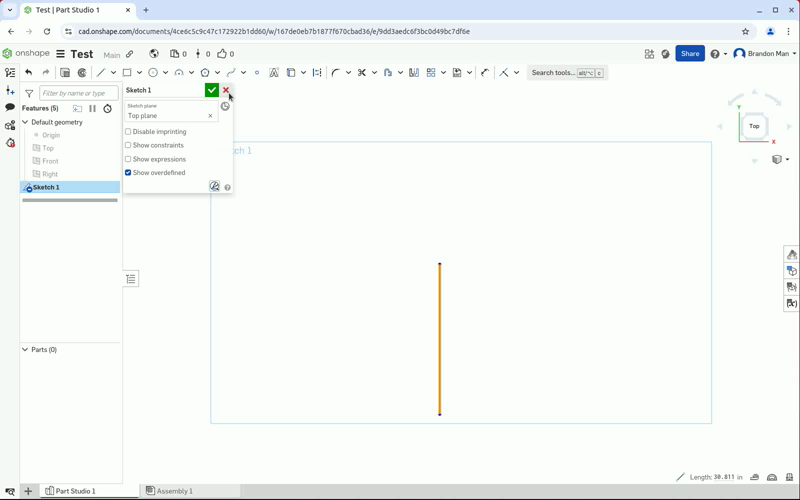
key(shift+h)
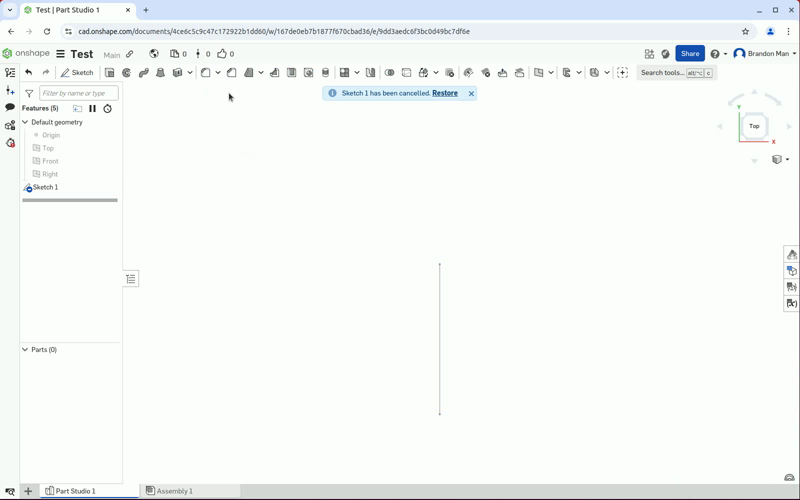
key(shift+s)
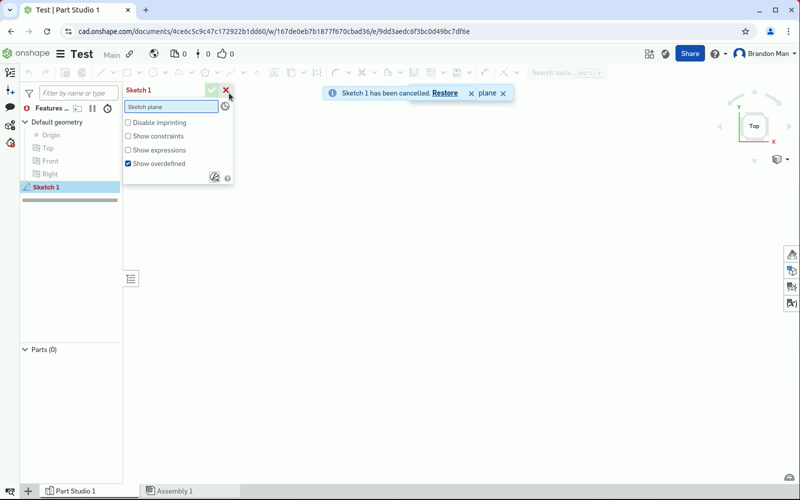
mouse_move(73, 150)
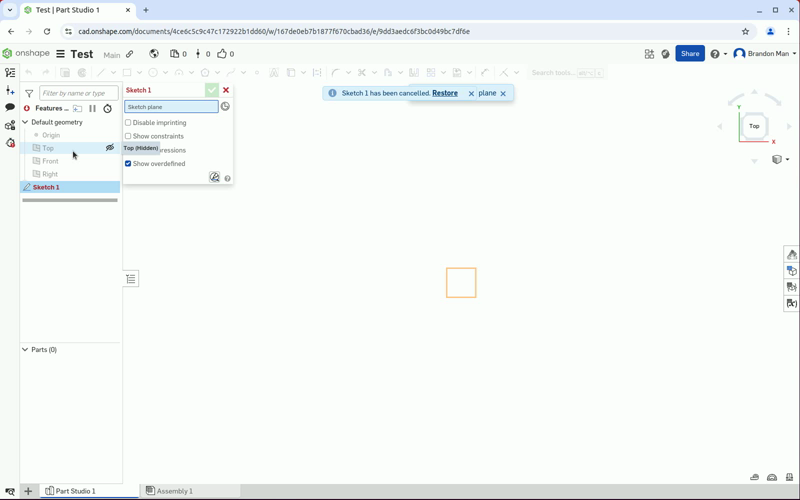
click(73, 150)
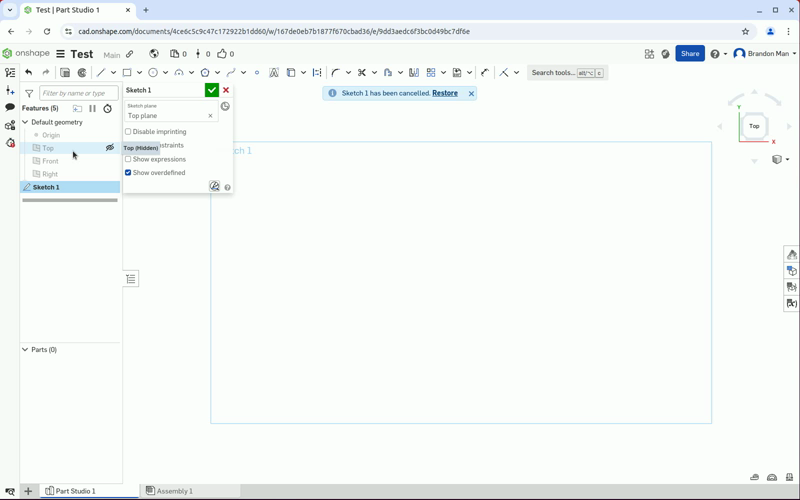
mouse_move(73, 352)
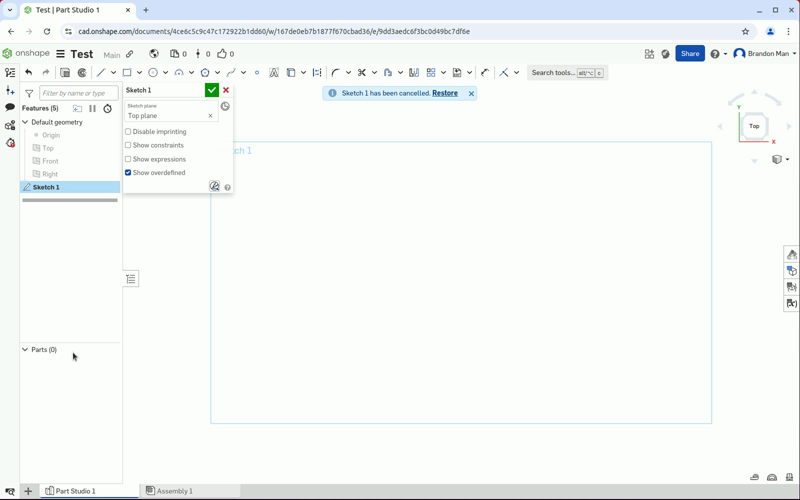
key(y)
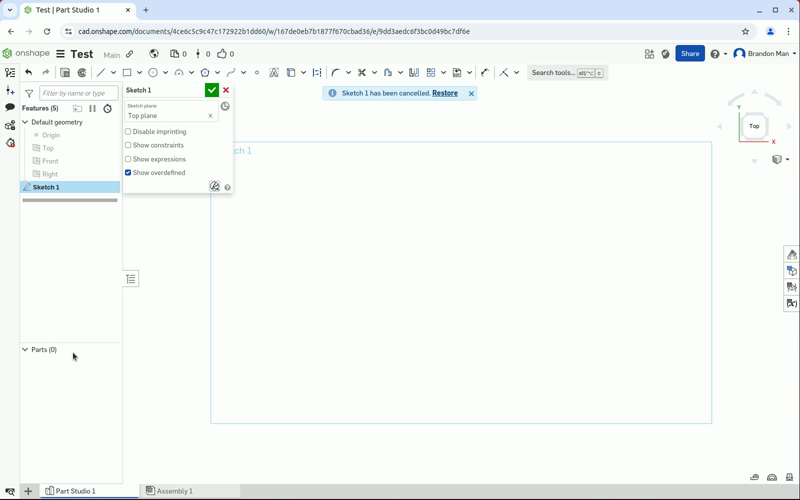
key(l)
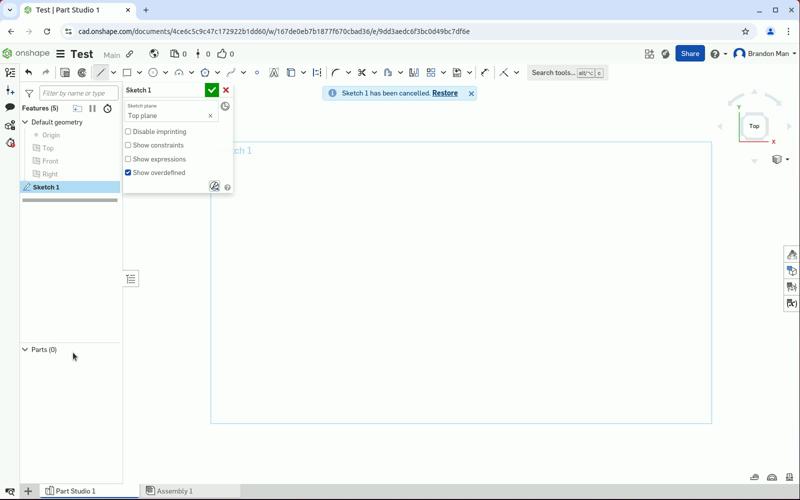
key_down(shift)
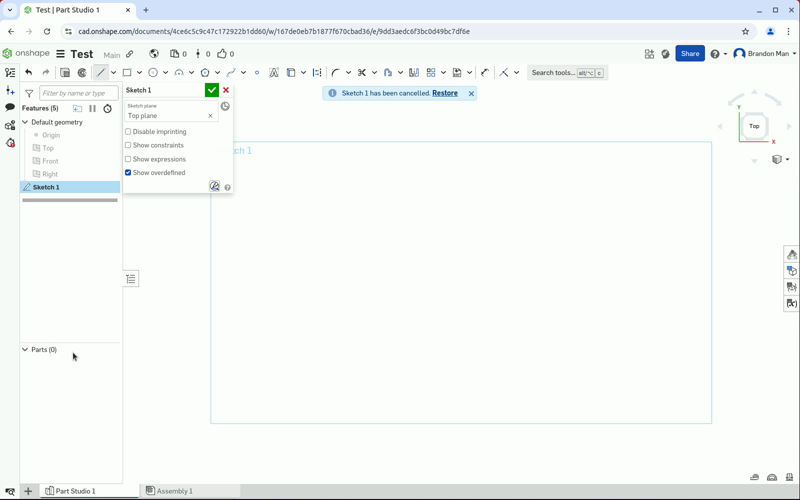
mouse_move(460, 282)
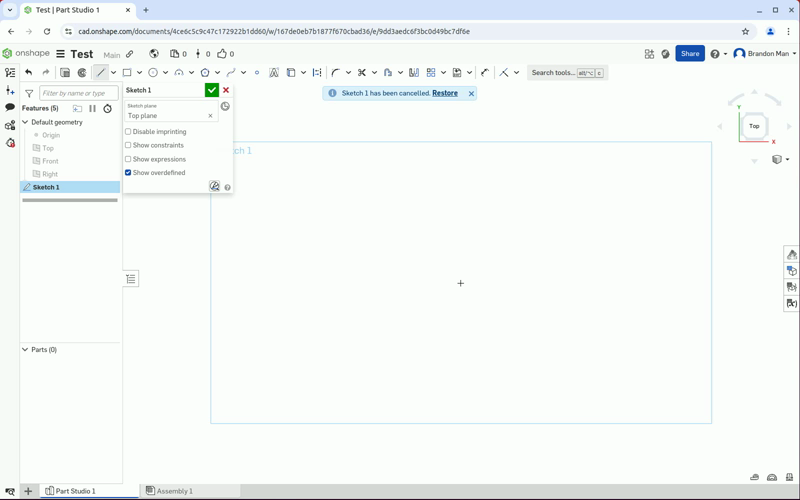
click(460, 282)
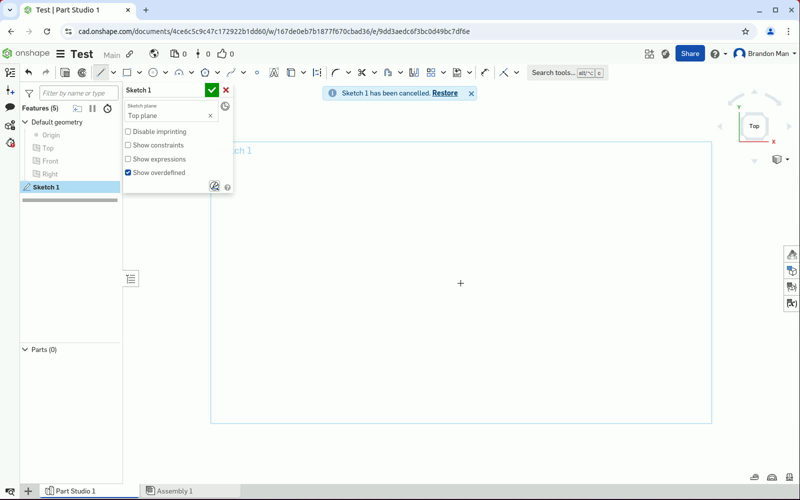
key_up(shift)
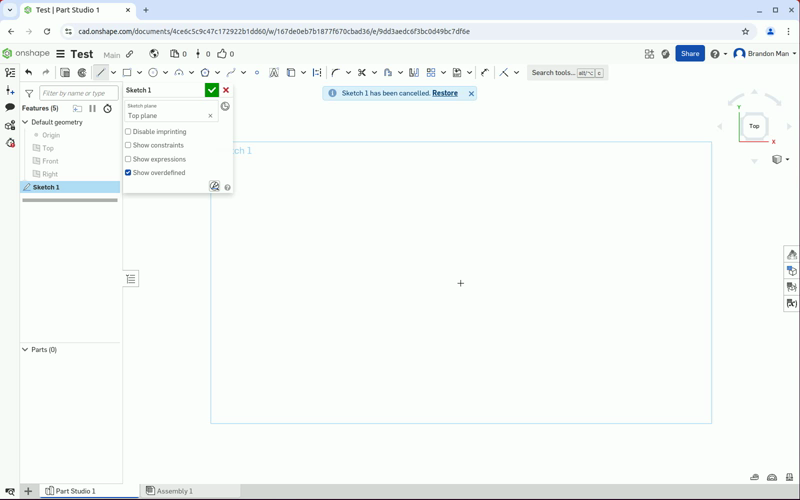
key_down(shift)
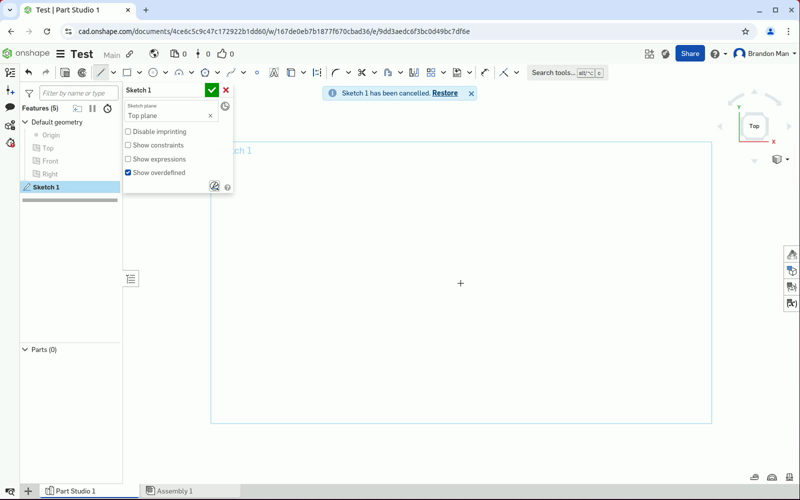
mouse_move(490, 282)
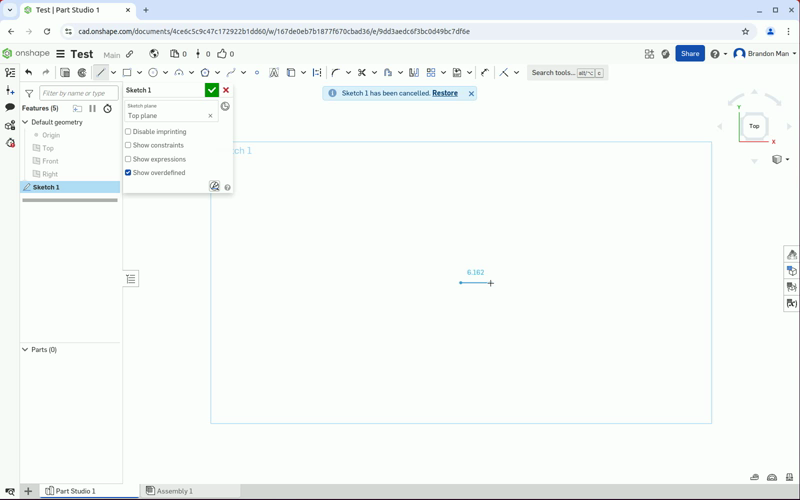
mouse_move(519, 282)
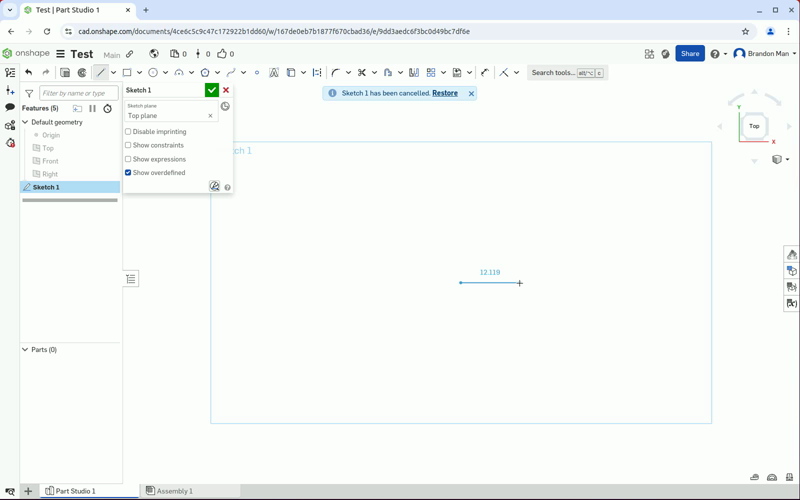
click(519, 282)
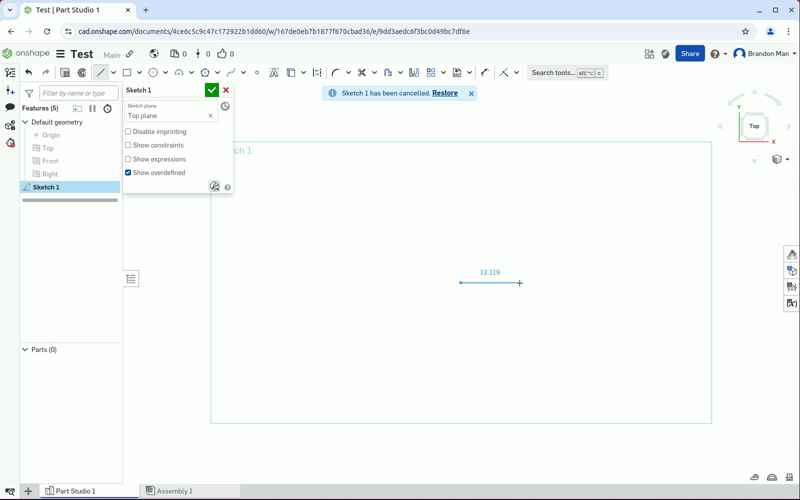
key_up(shift)
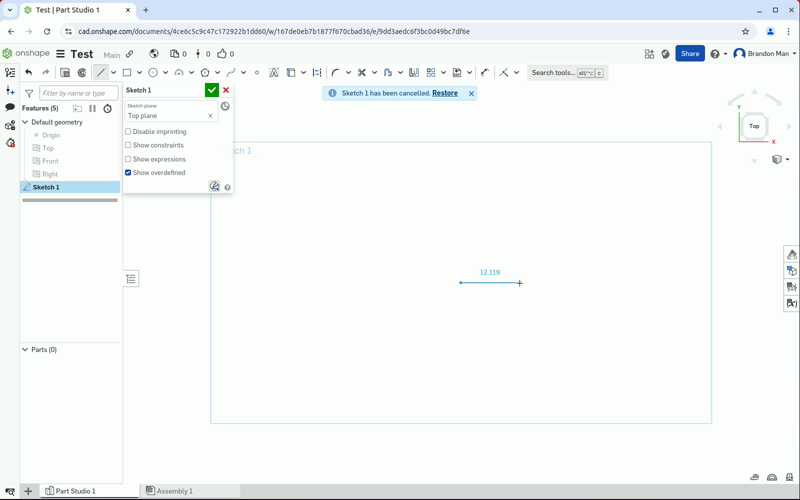
key_down(shift)
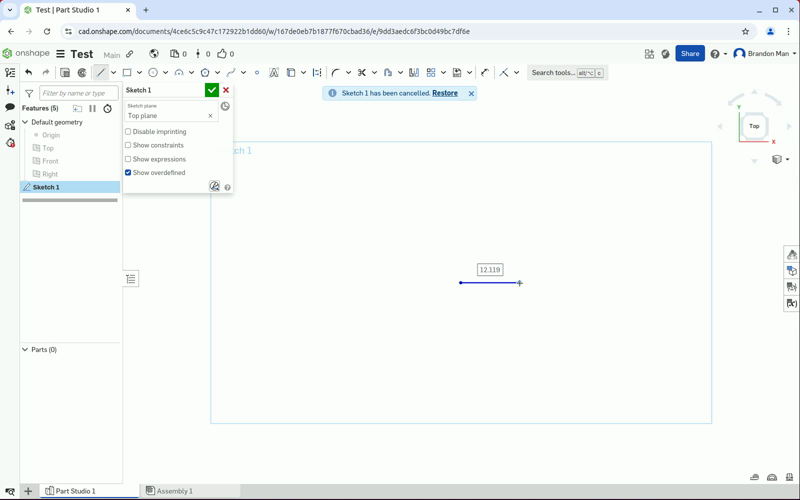
mouse_move(519, 204)
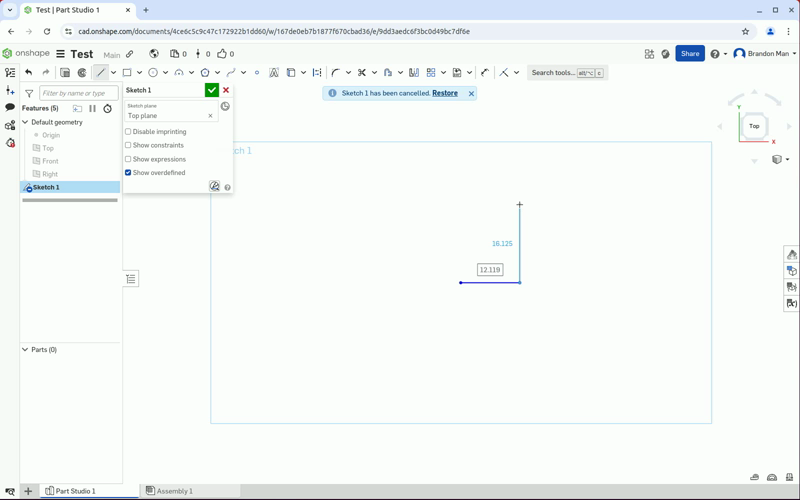
click(519, 204)
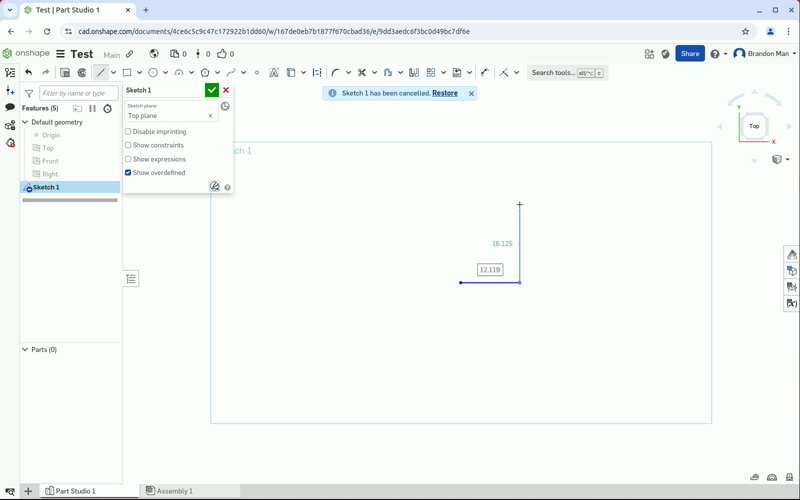
key_up(shift)
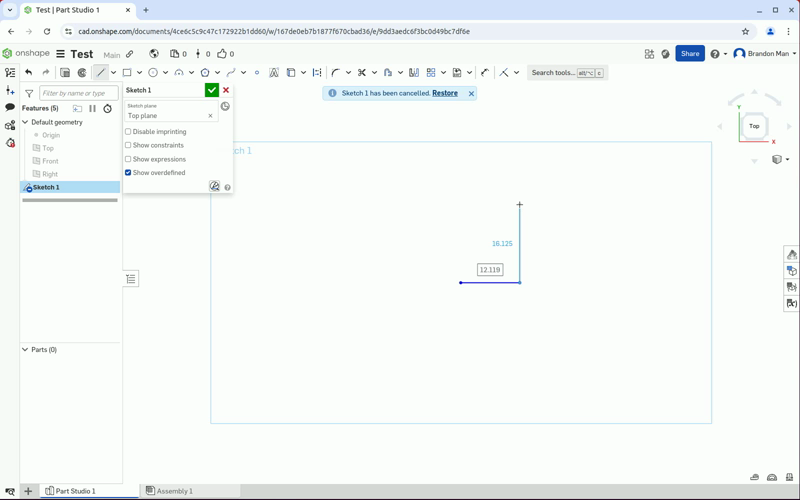
key_down(shift)
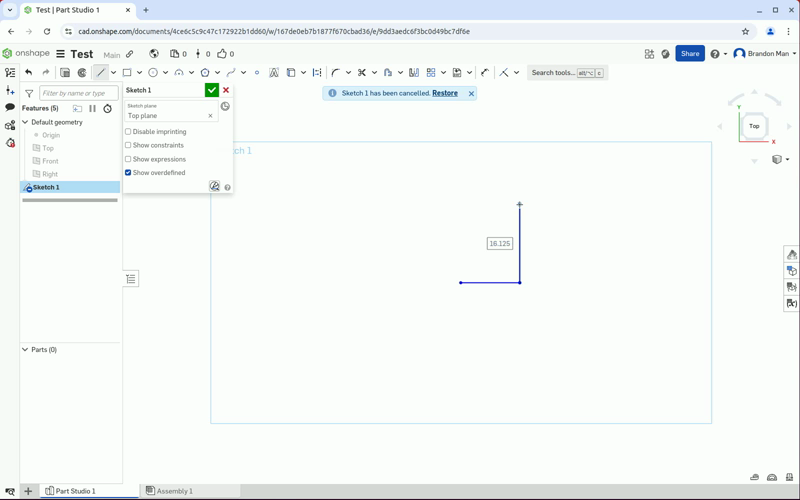
mouse_move(549, 204)
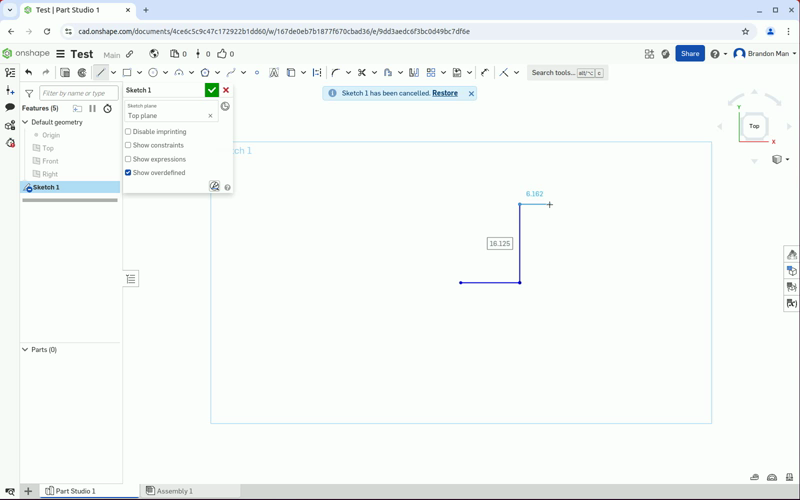
mouse_move(460, 204)
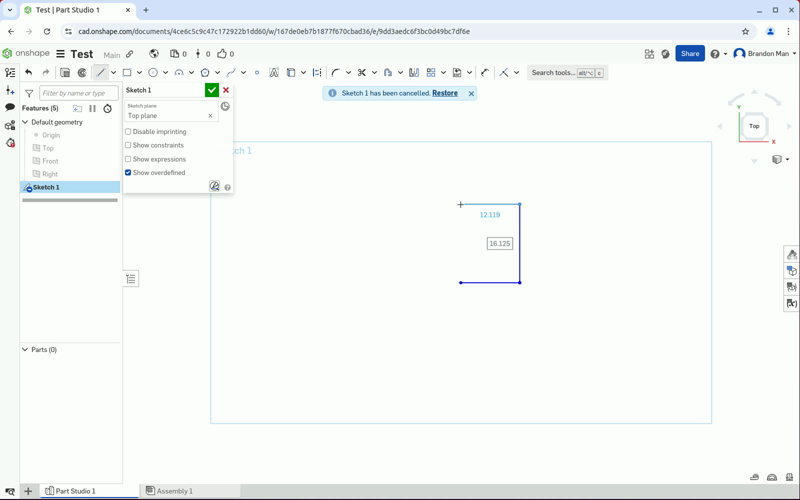
click(460, 204)
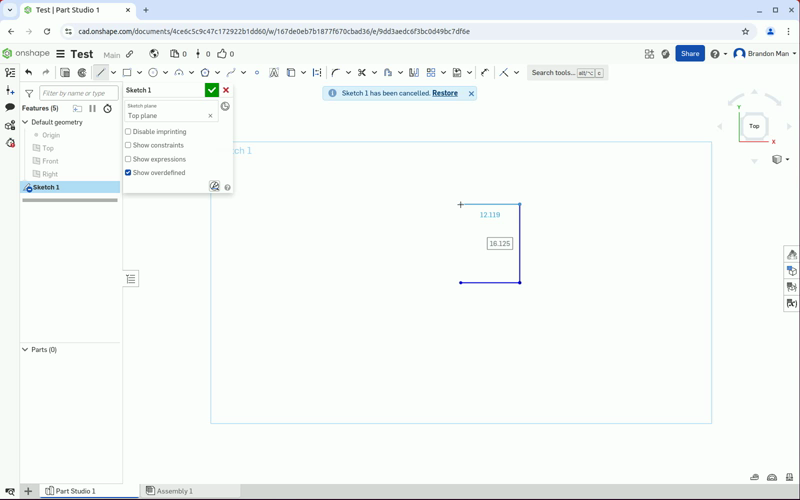
key_up(shift)
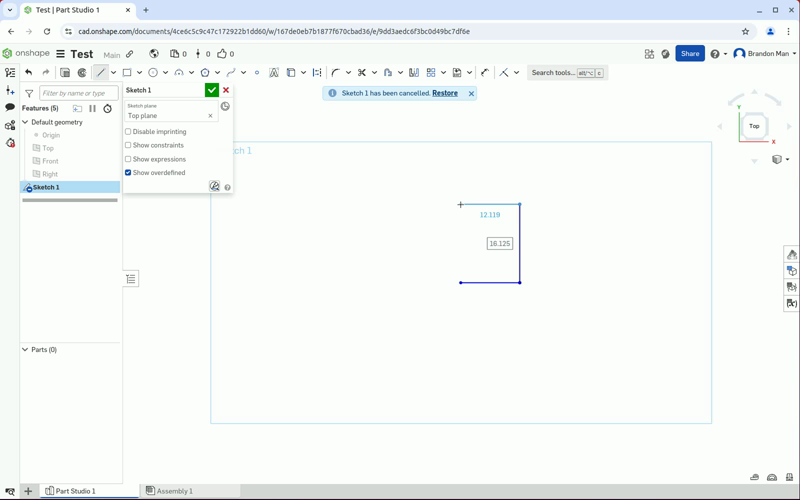
key_down(shift)
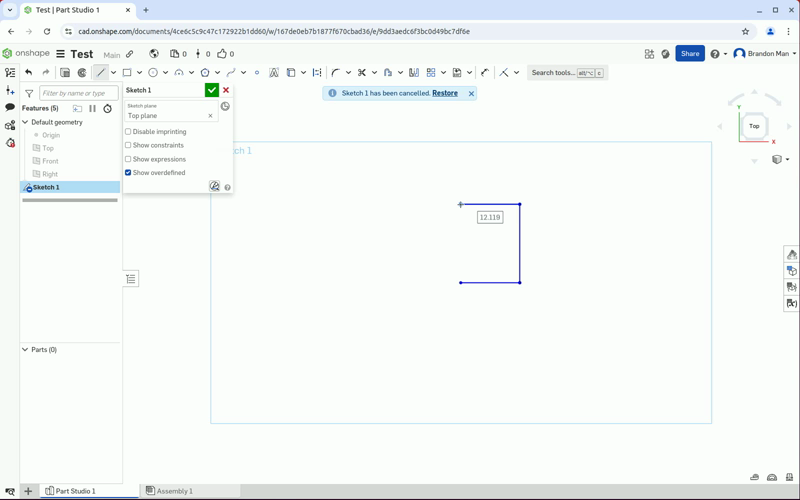
mouse_move(460, 282)
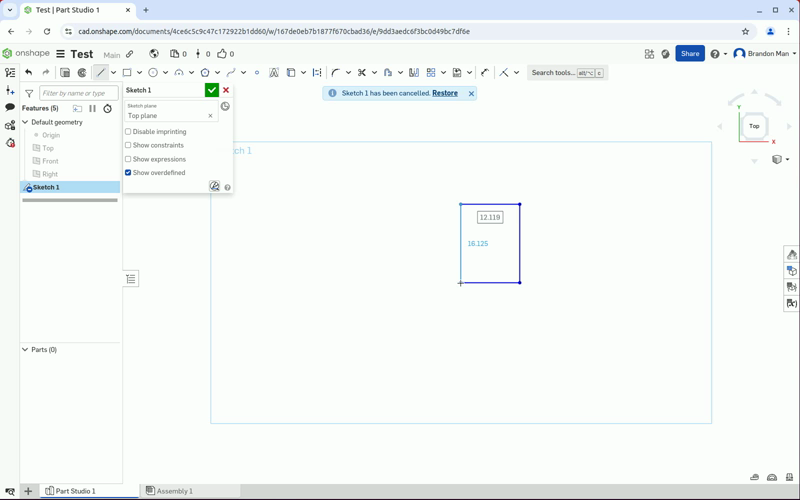
key_up(shift)
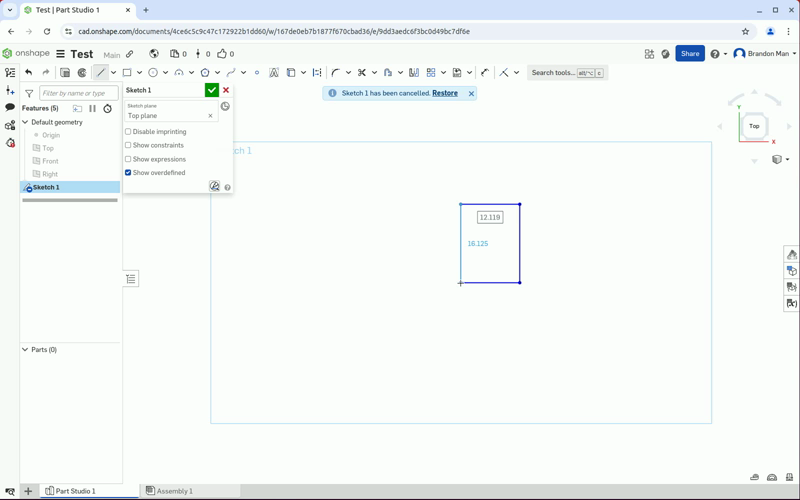
click(460, 282)
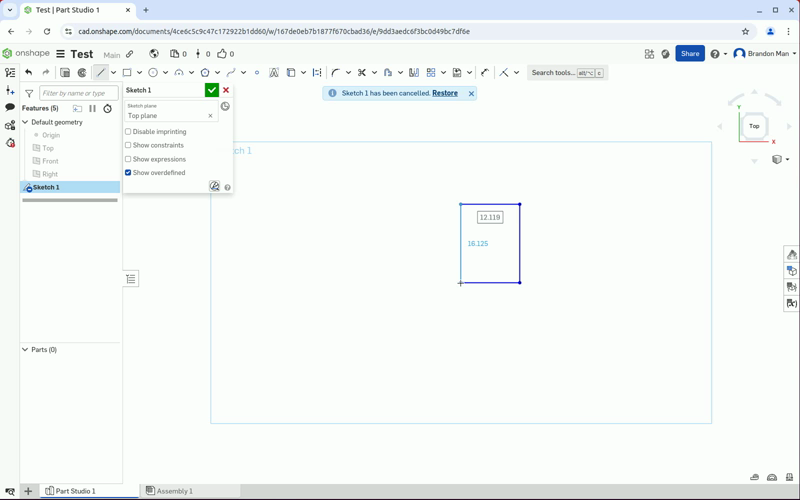
key(esc)
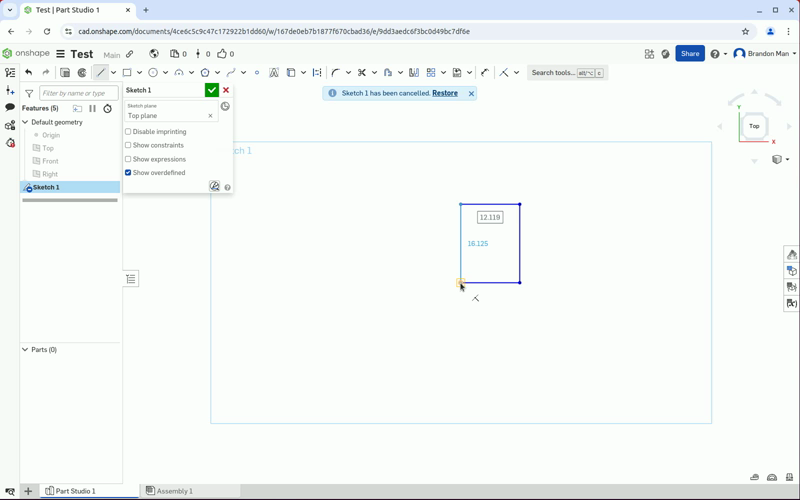
mouse_move(490, 277)
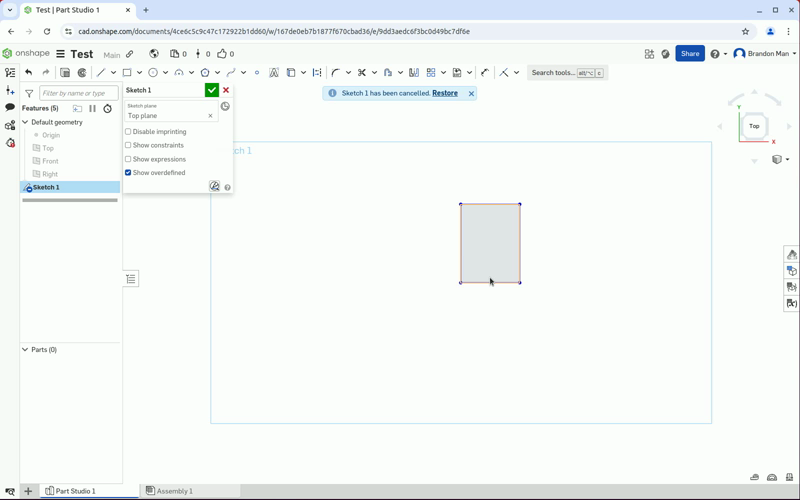
click(490, 277)
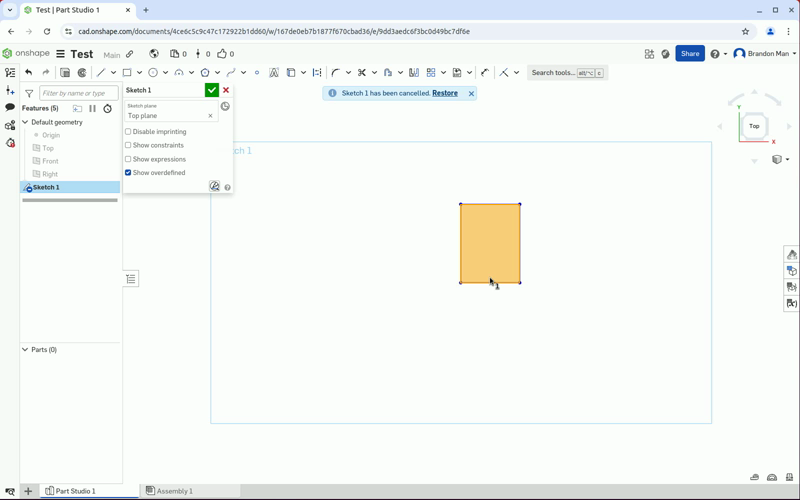
mouse_move(73, 352)
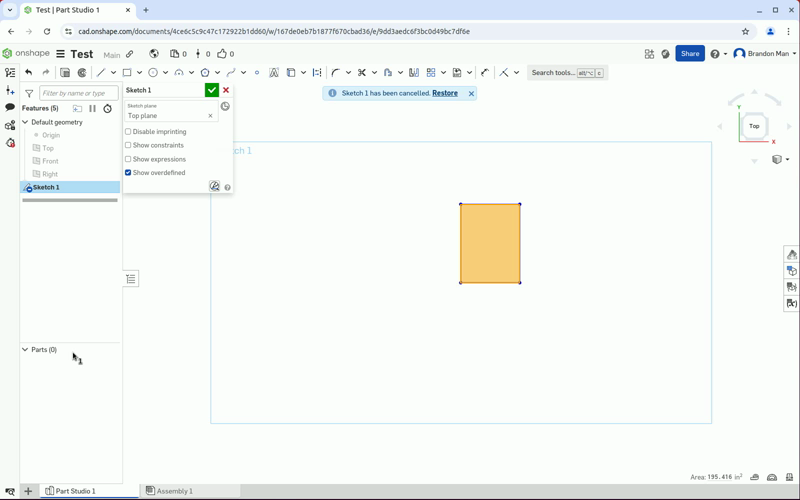
key(shift+y)
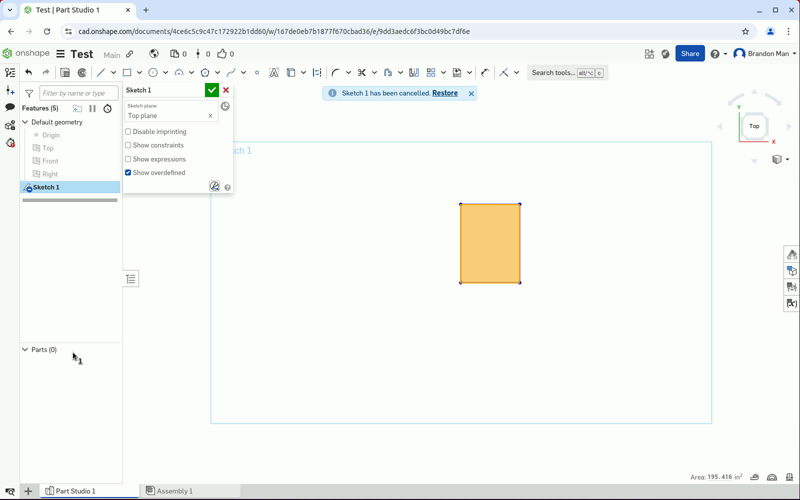
key(shift+e)
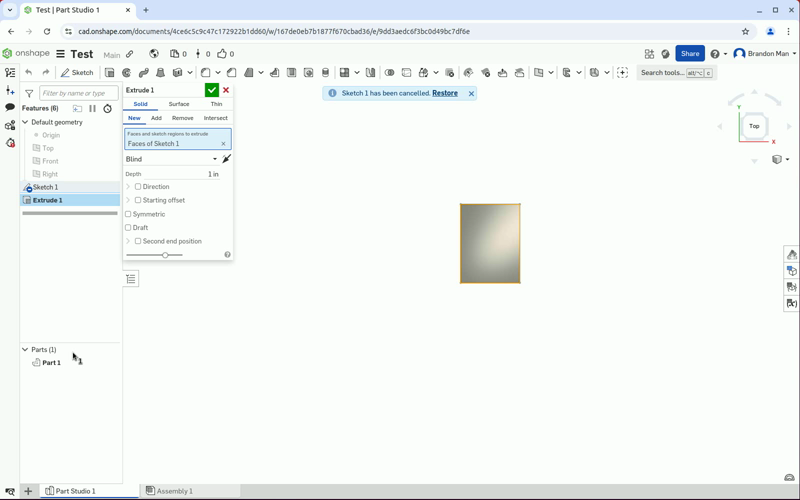
mouse_move(143, 106)
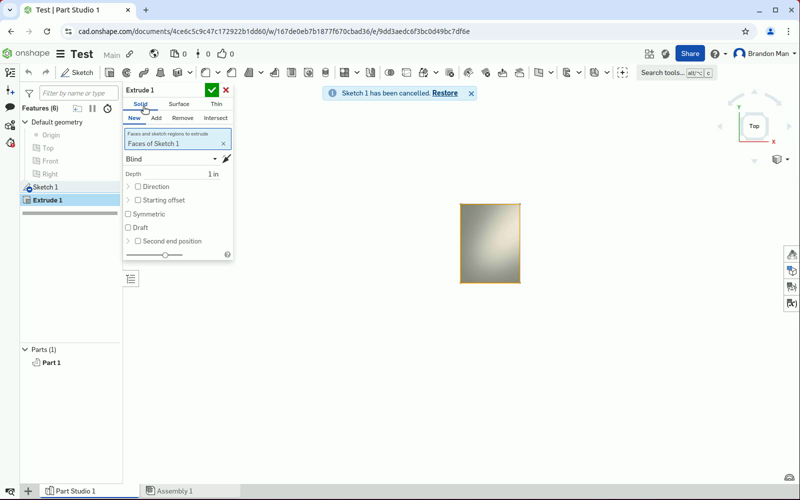
click(143, 106)
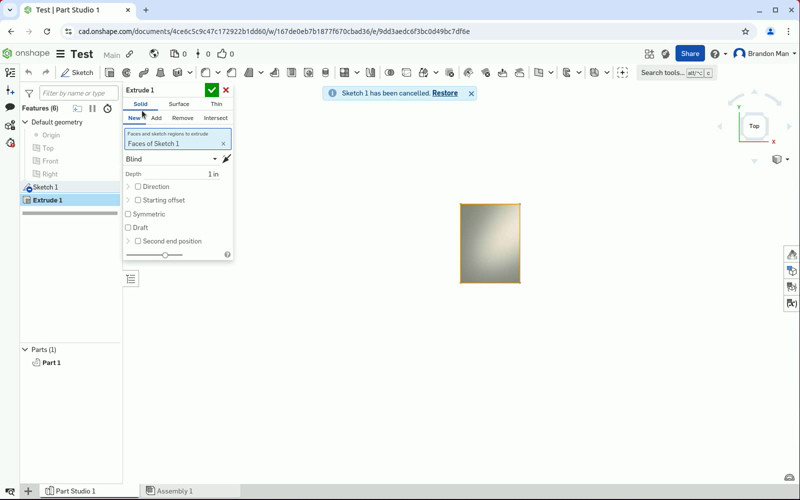
mouse_move(137, 120)
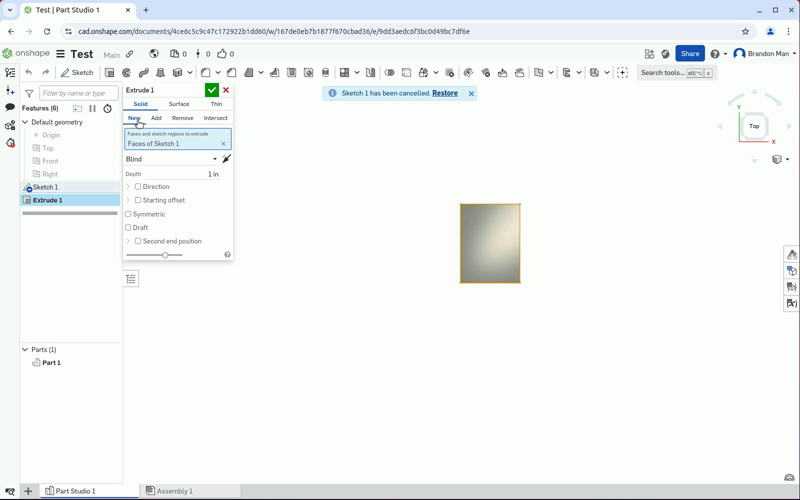
click(137, 120)
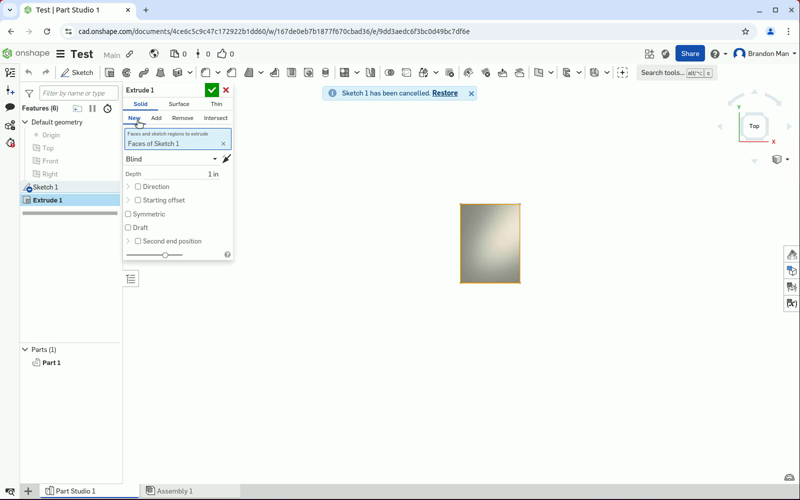
key(tab, 4)
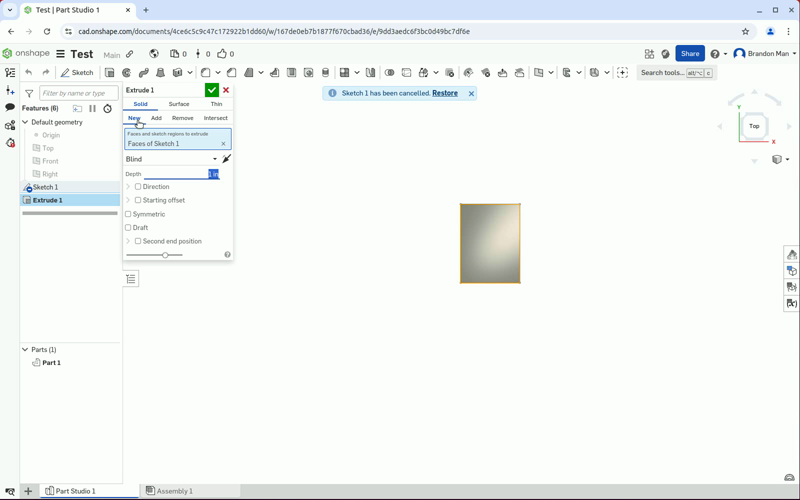
text(23.108)
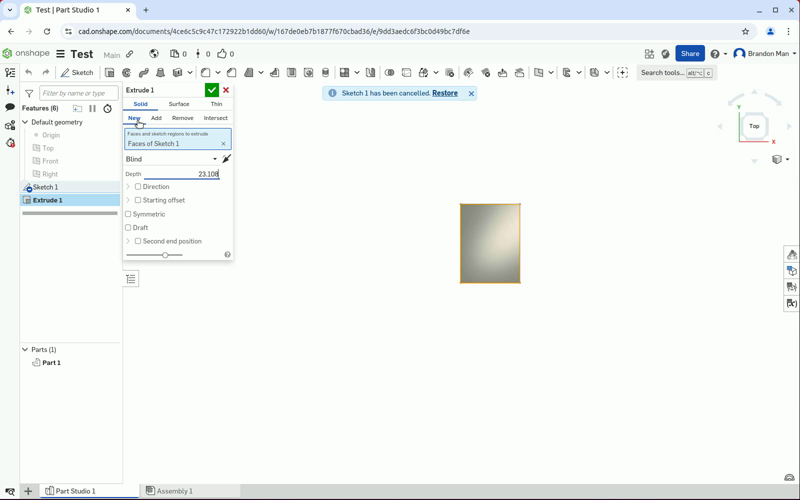
key(enter)
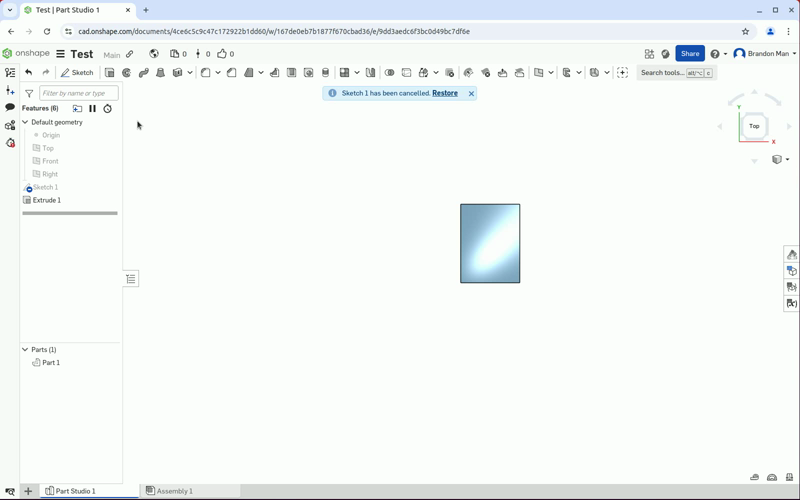
key(shift+h)
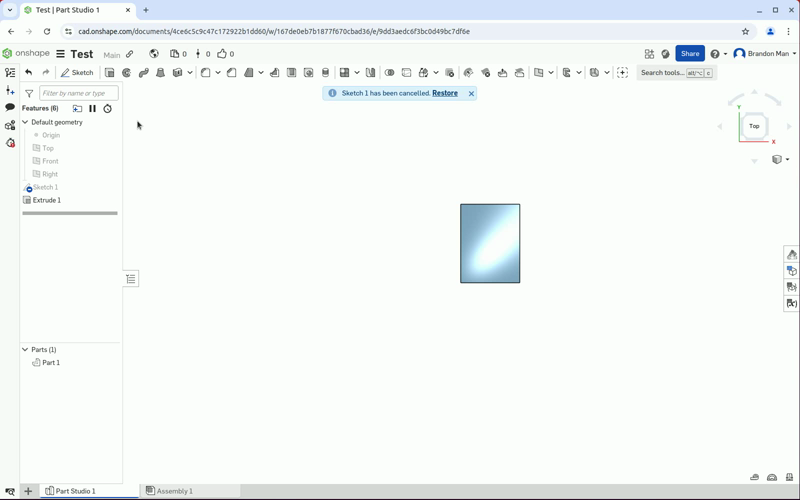
key(shift+h)
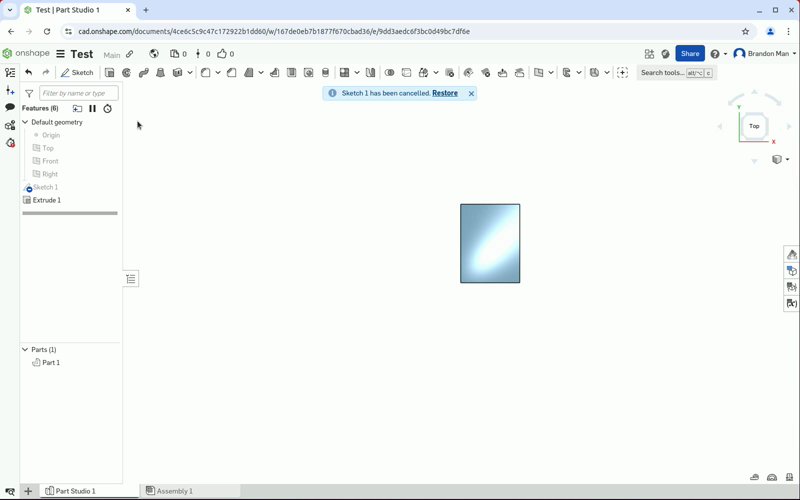
mouse_move(73, 189)
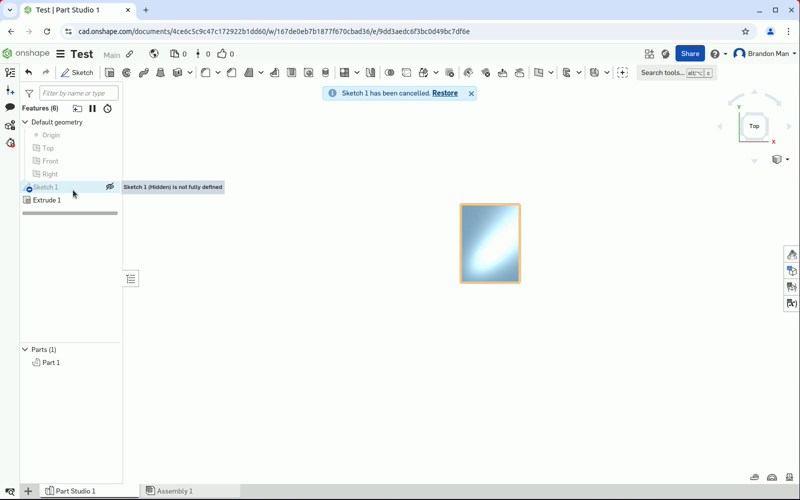
click(73, 189)
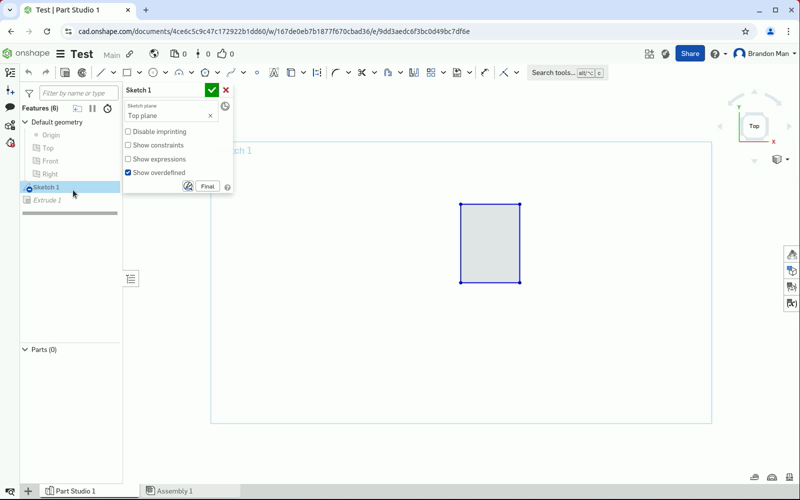
mouse_move(229, 92)
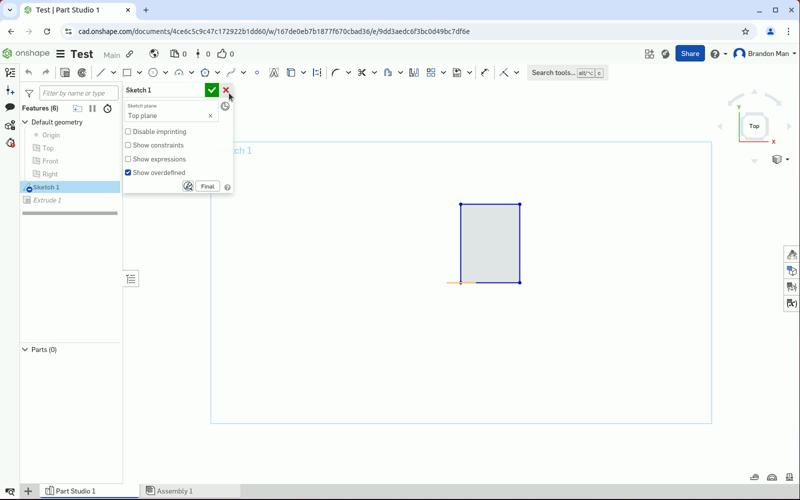
click(229, 92)
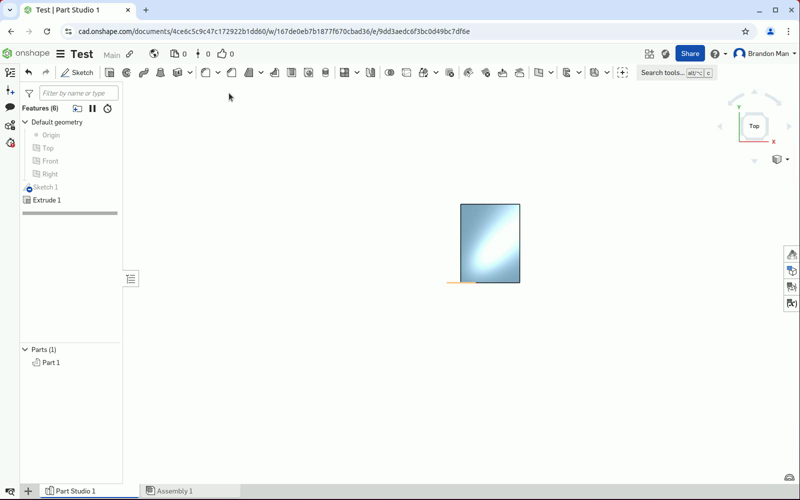
mouse_move(73, 352)
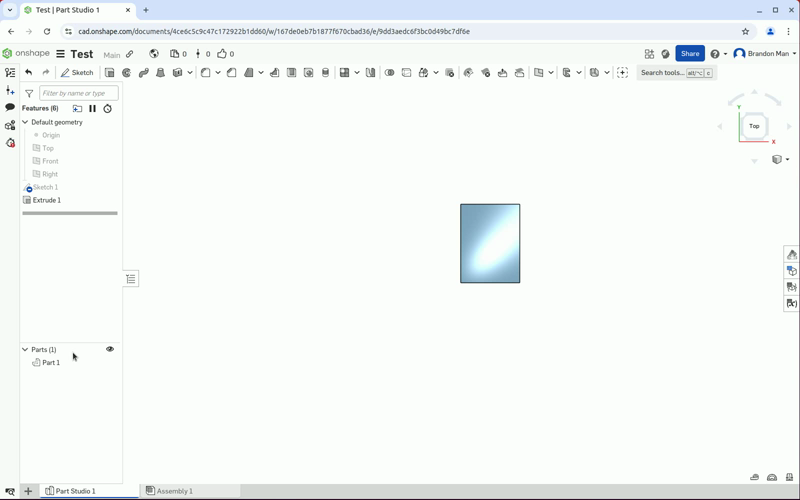
key(y)
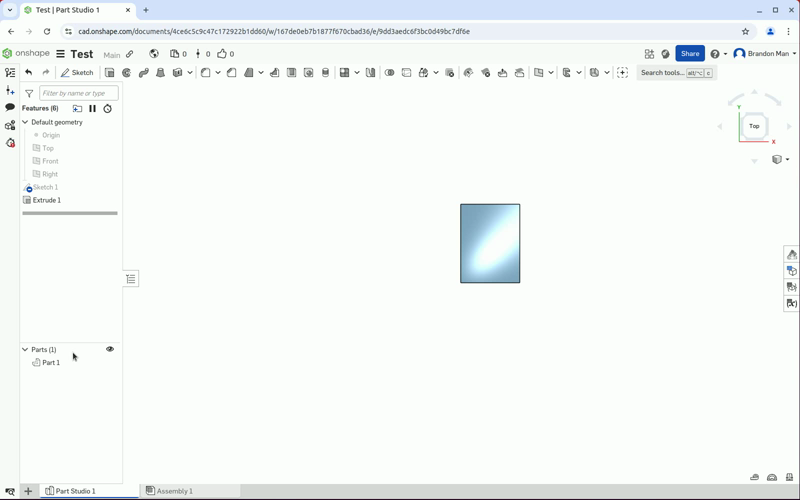
key(shift+p)
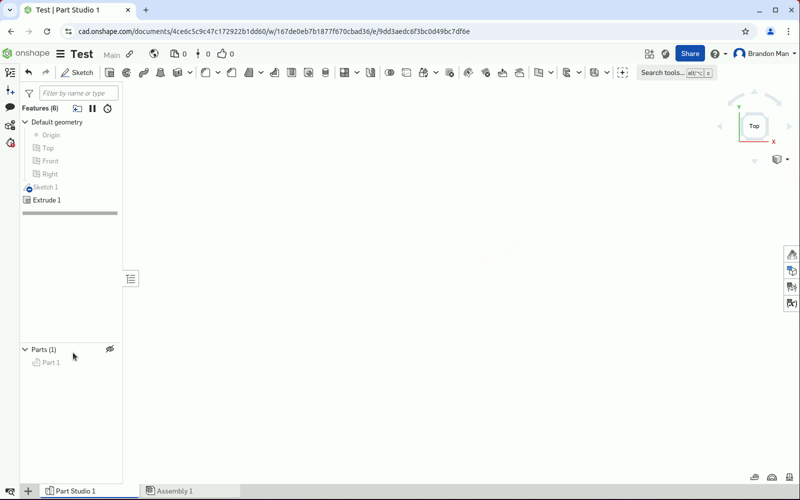
key(space)
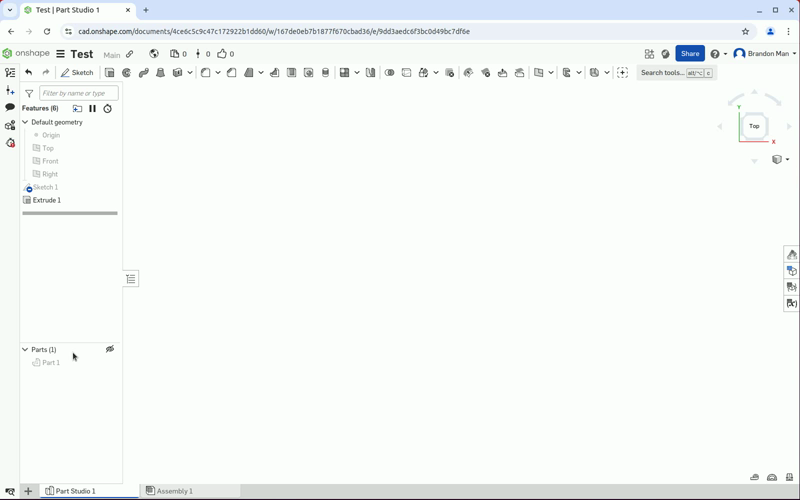
key_down(shift)
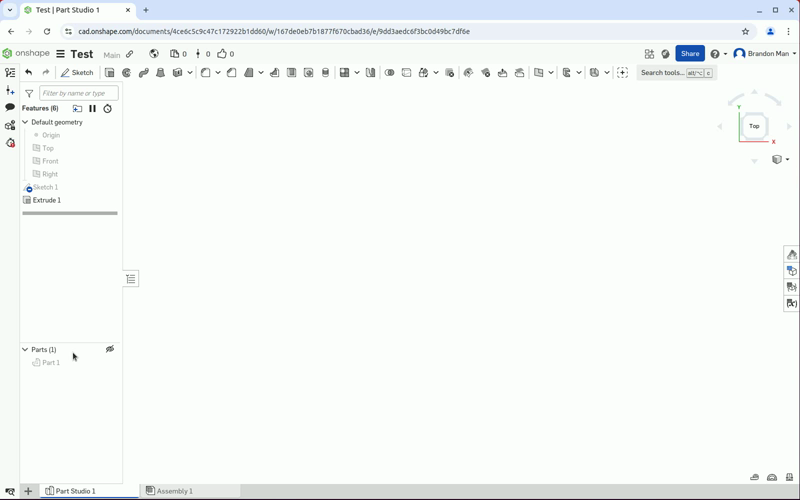
key(up)
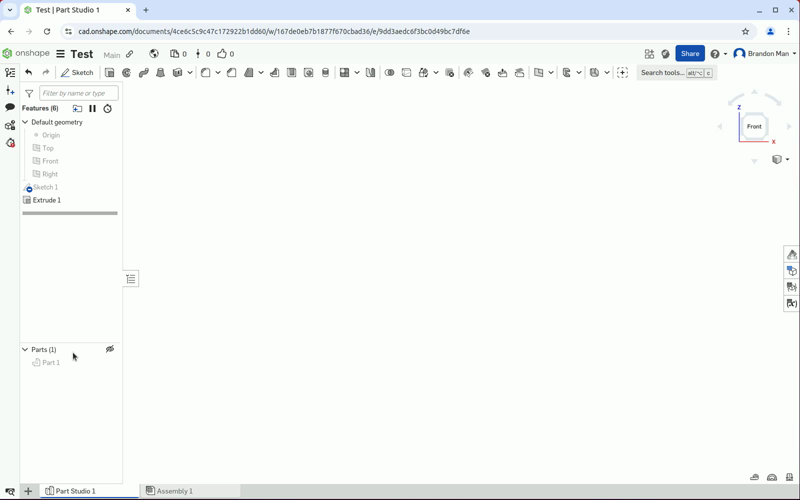
key_up(shift)
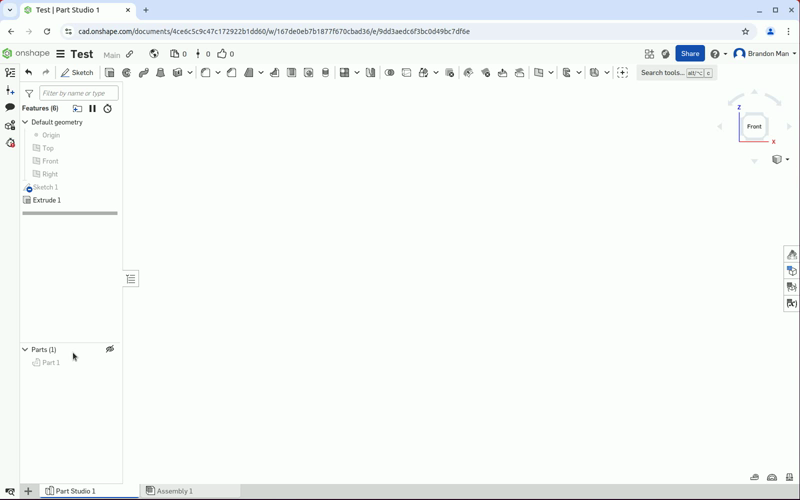
mouse_move(73, 352)
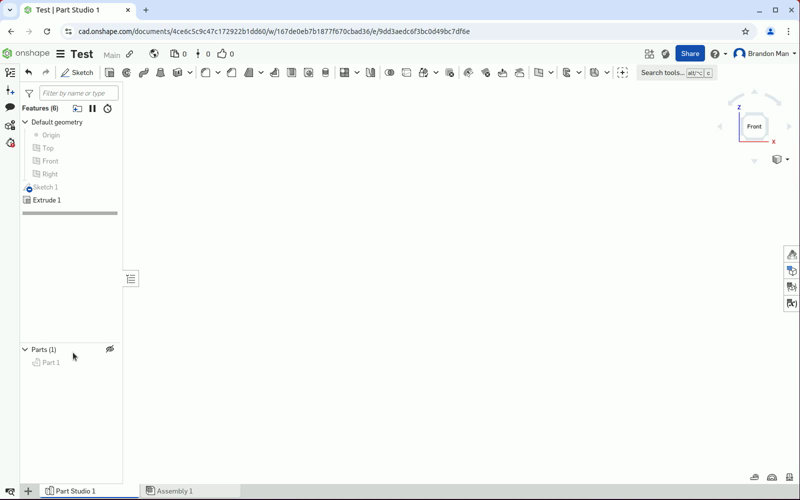
key(shift+y)
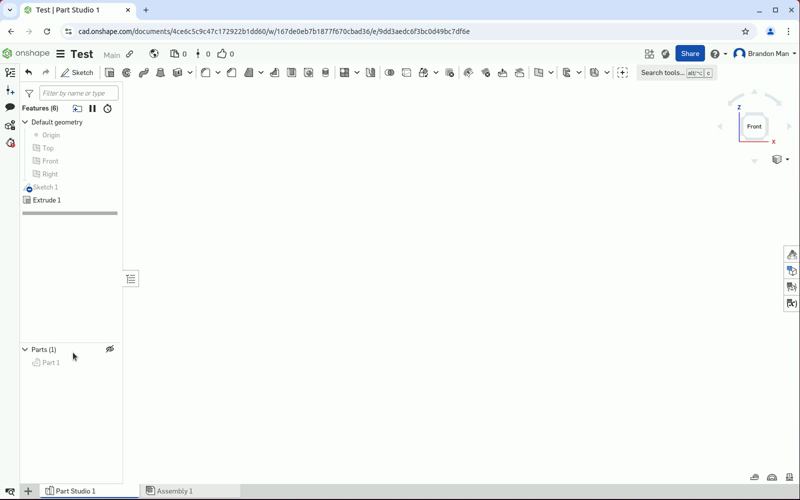
key(shift+s)
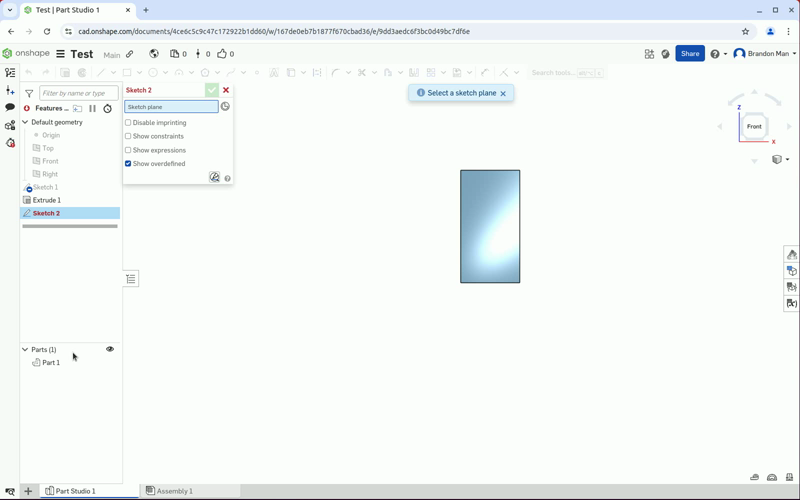
mouse_move(73, 163)
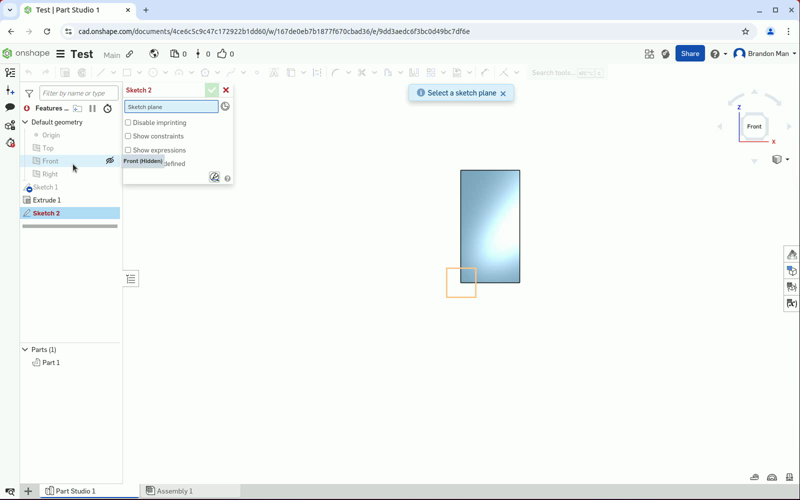
click(73, 163)
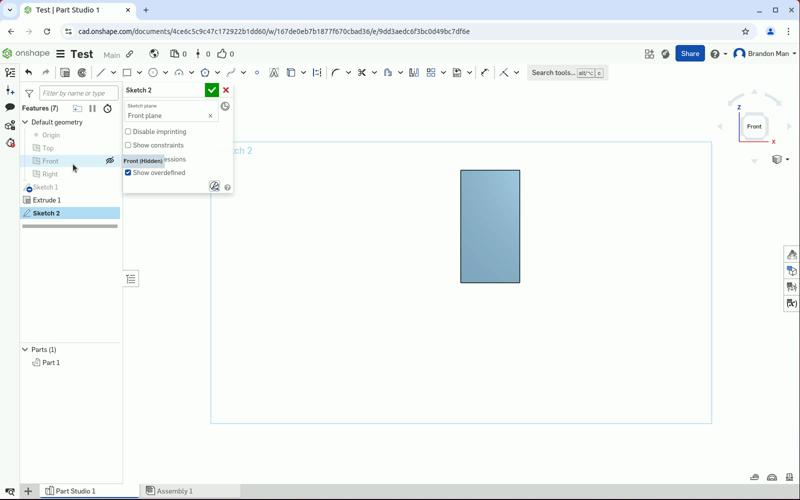
mouse_move(73, 352)
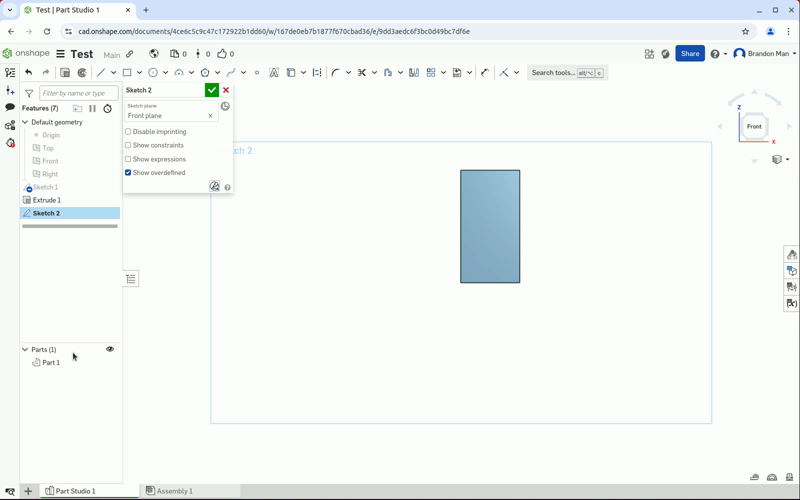
key(y)
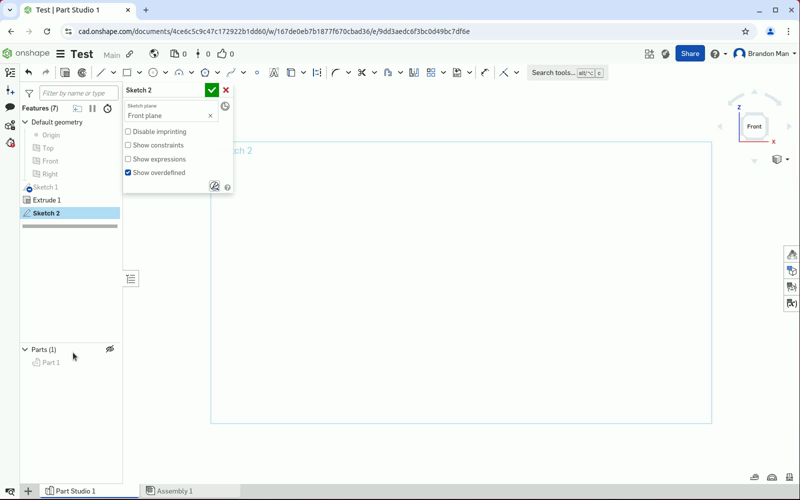
key(l)
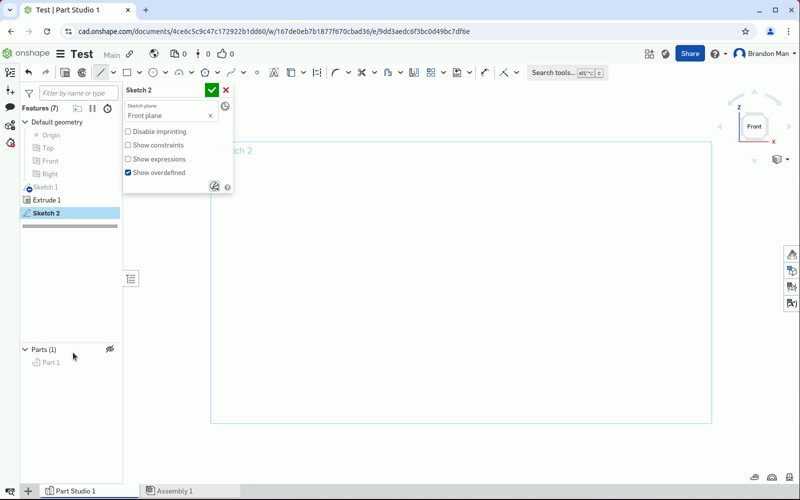
key_down(shift)
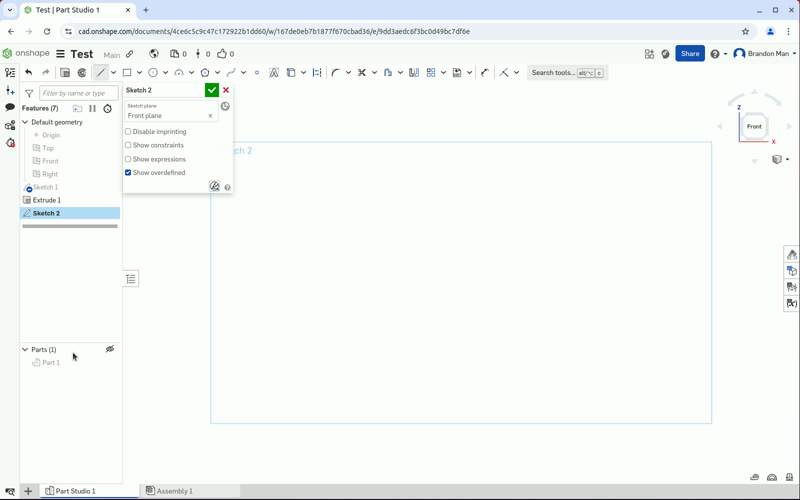
mouse_move(460, 282)
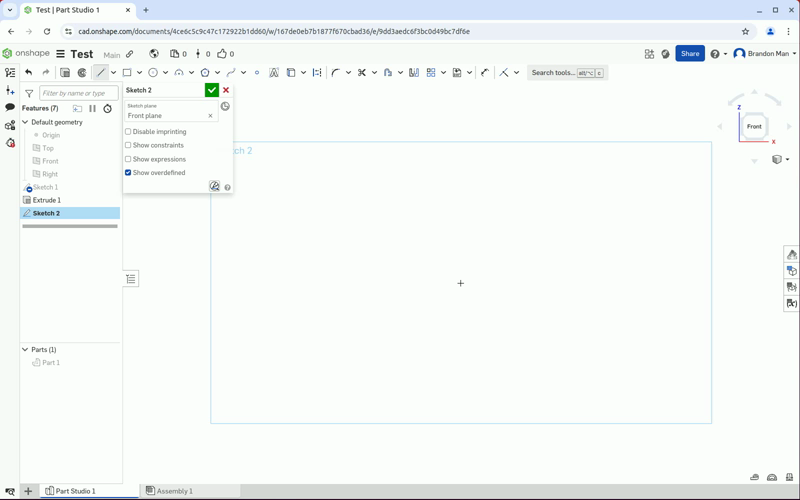
click(460, 282)
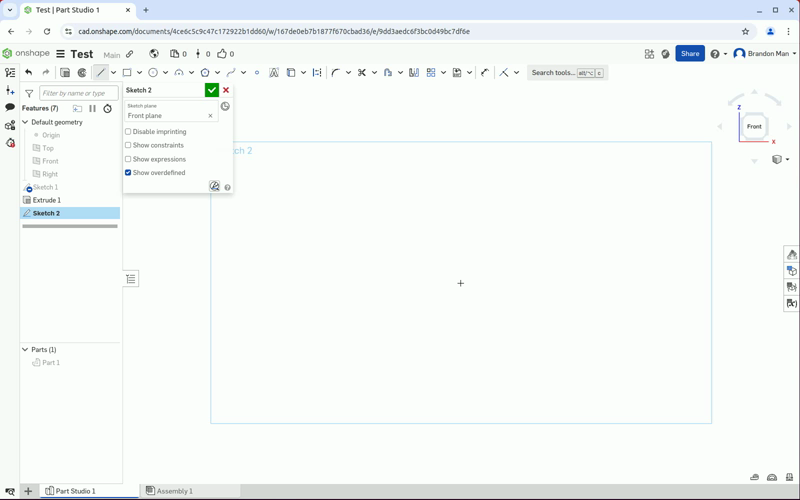
key_up(shift)
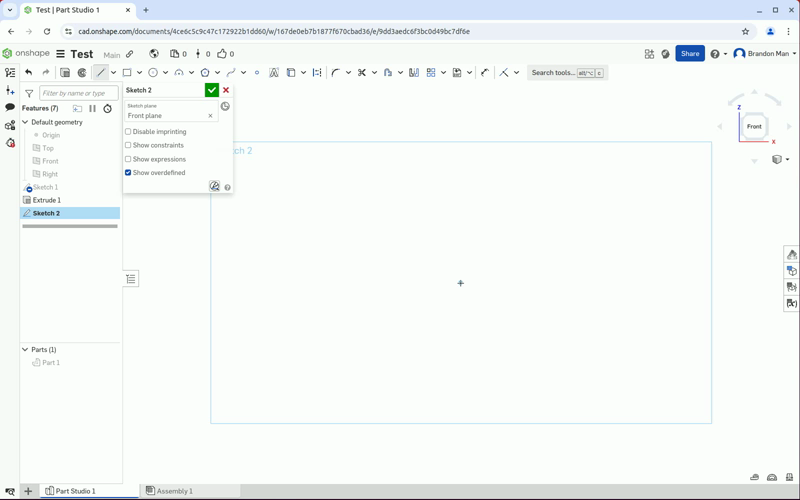
key_down(shift)
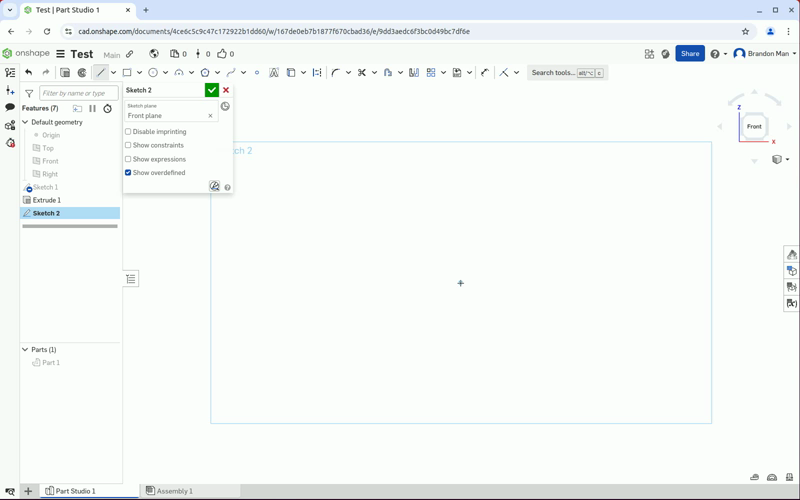
mouse_move(490, 282)
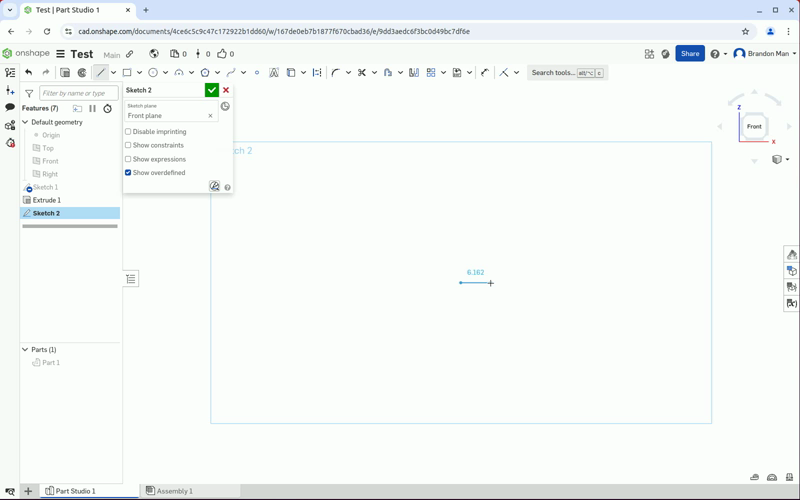
mouse_move(519, 282)
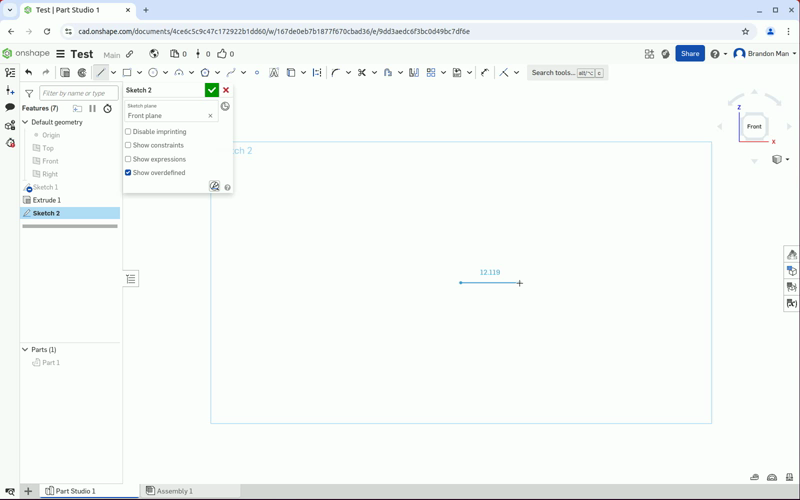
click(519, 282)
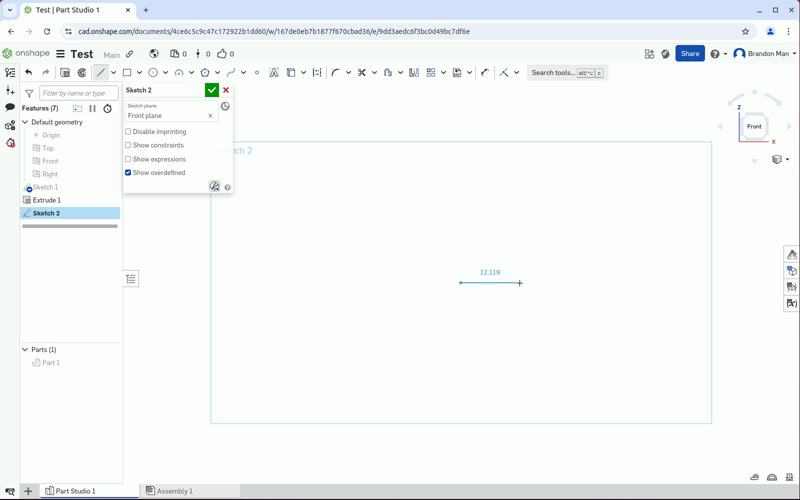
key_up(shift)
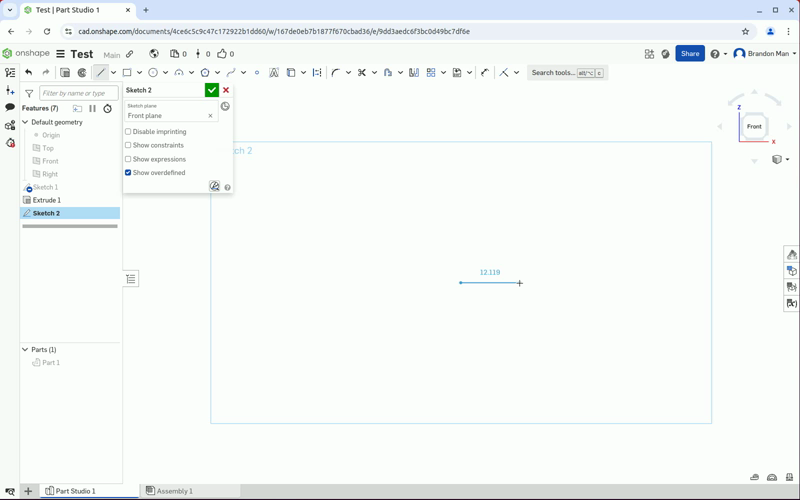
key_down(shift)
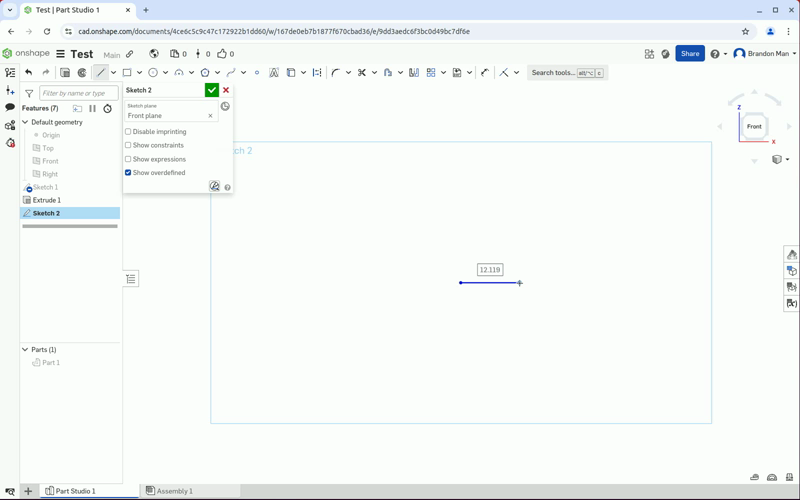
mouse_move(549, 282)
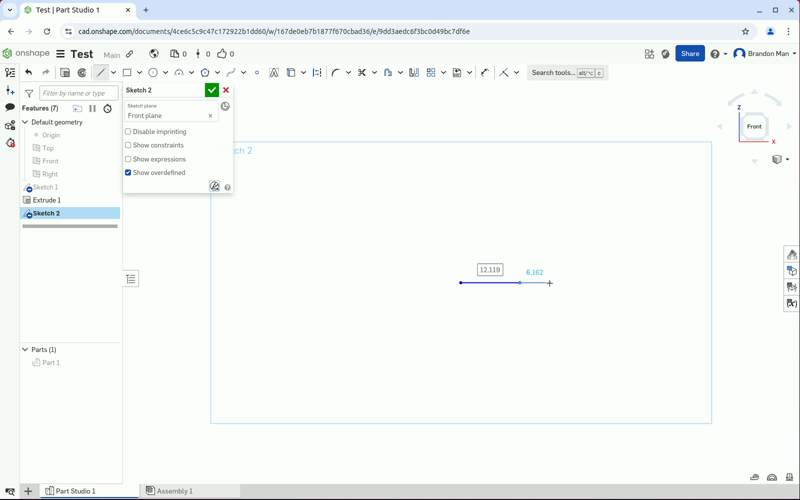
mouse_move(519, 269)
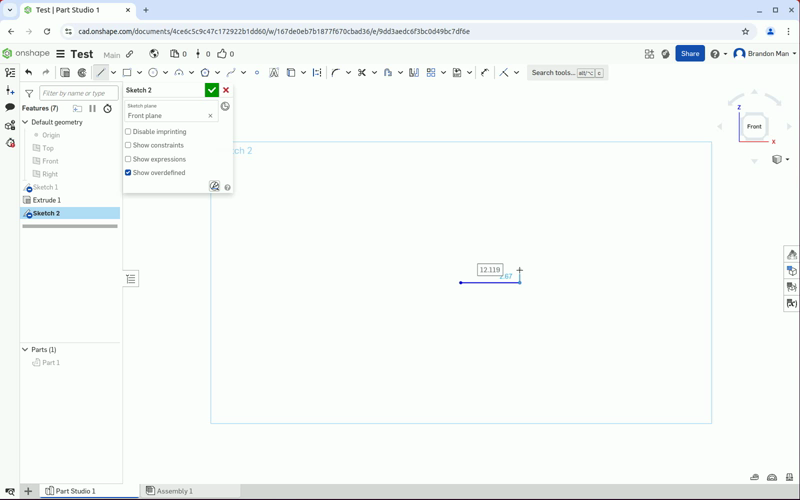
click(519, 269)
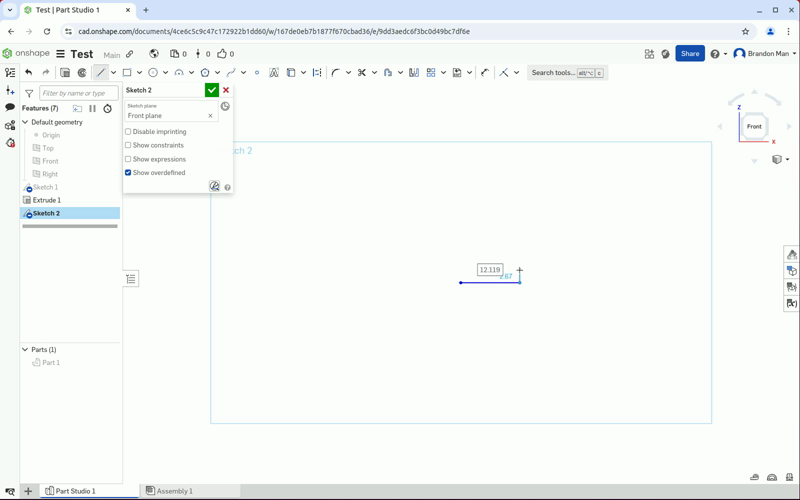
key_up(shift)
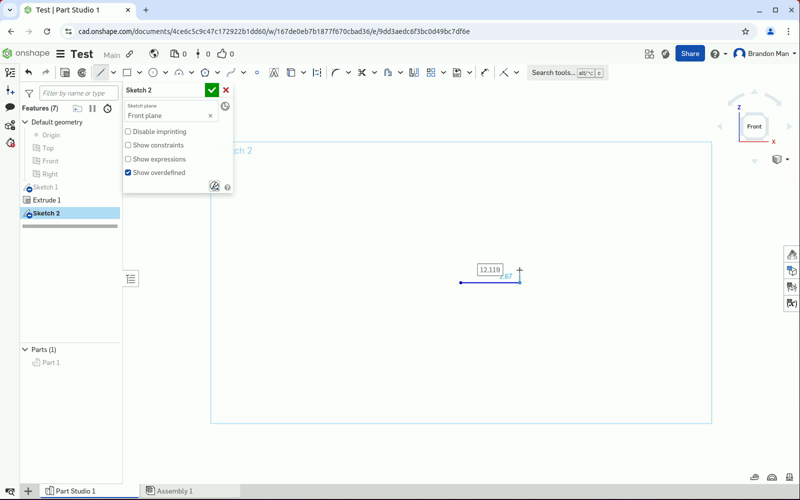
key_down(shift)
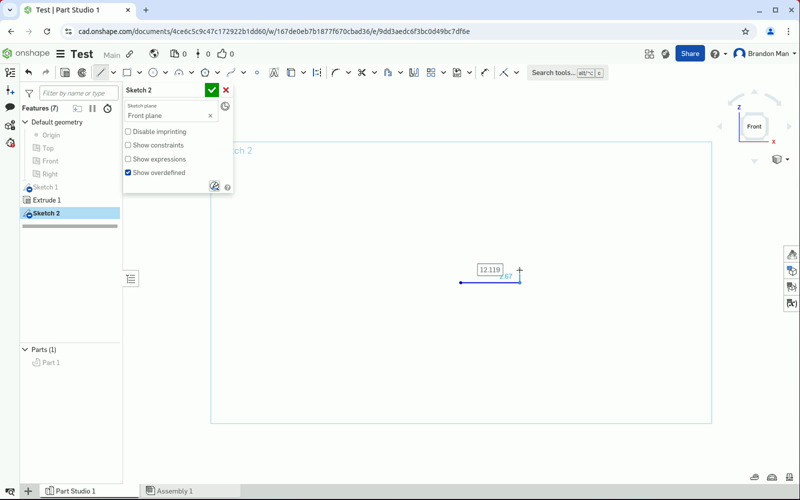
mouse_move(549, 269)
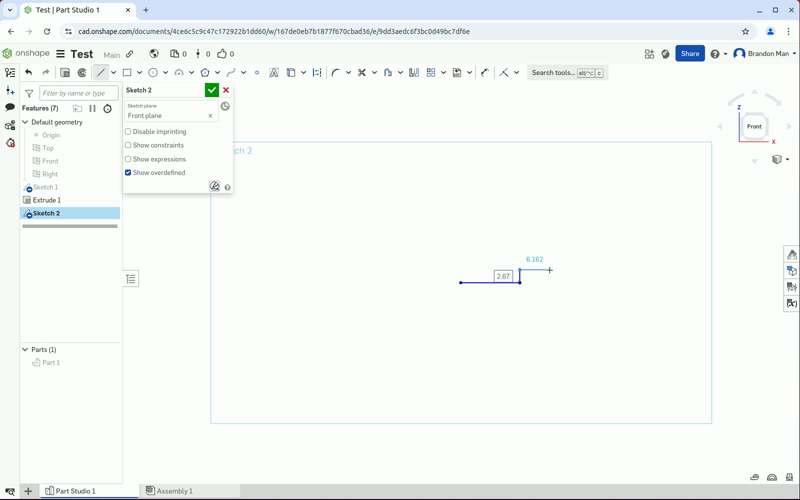
mouse_move(460, 269)
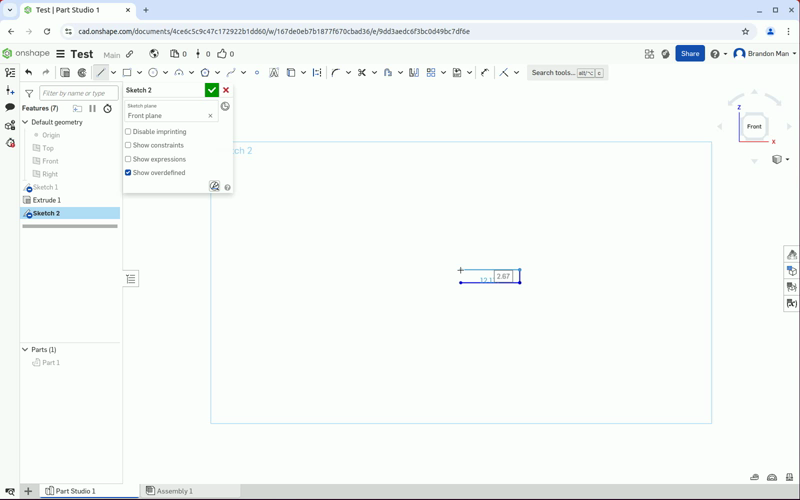
click(460, 269)
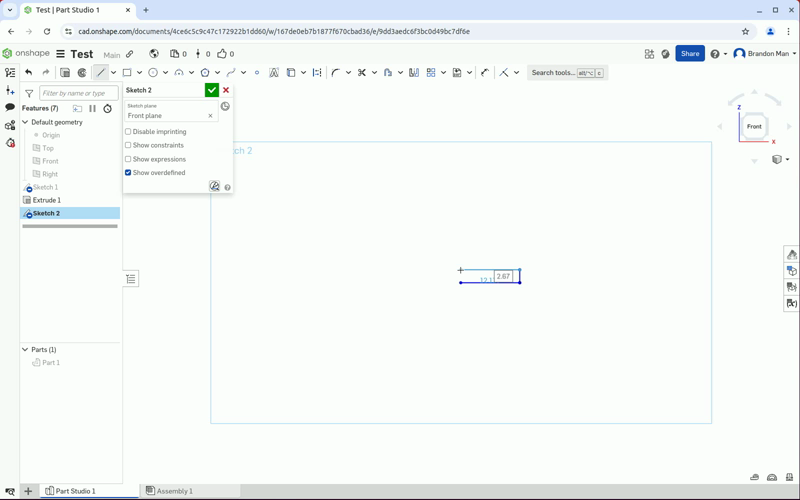
key_up(shift)
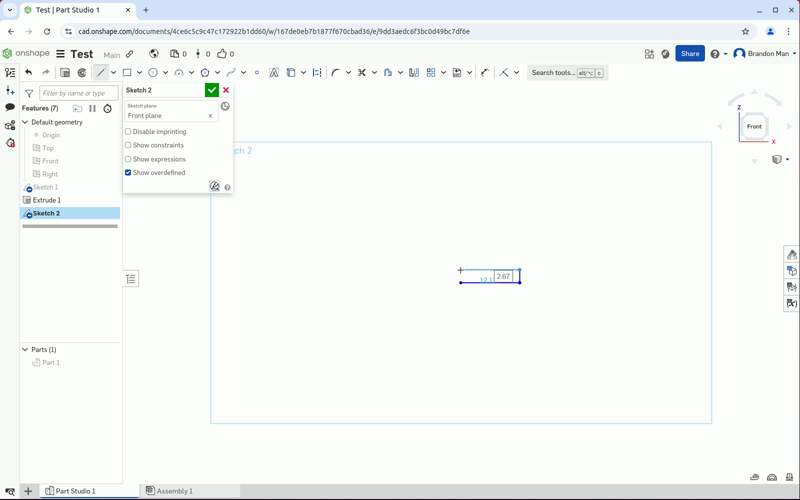
mouse_move(490, 269)
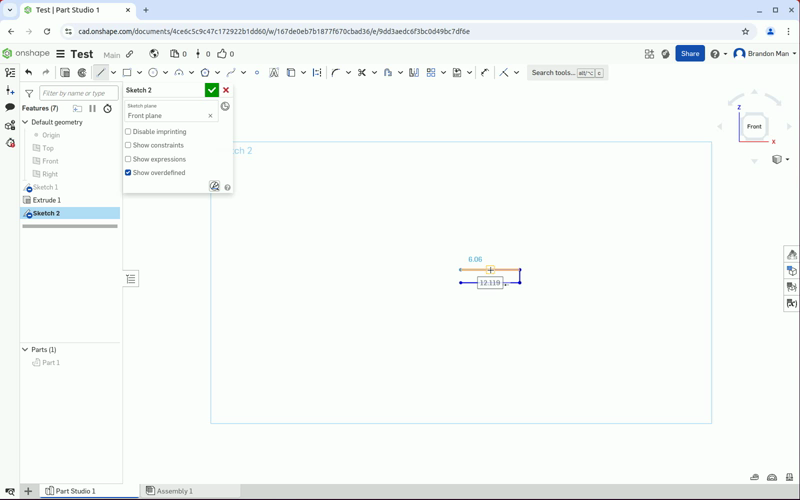
key_down(shift)
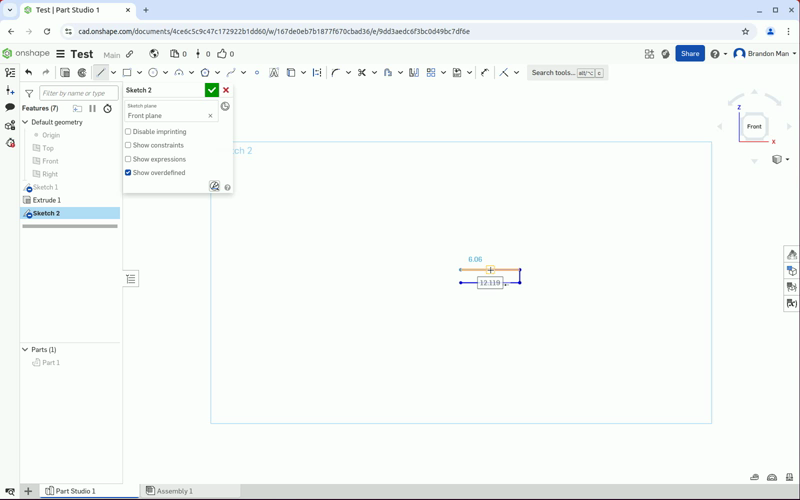
mouse_move(460, 282)
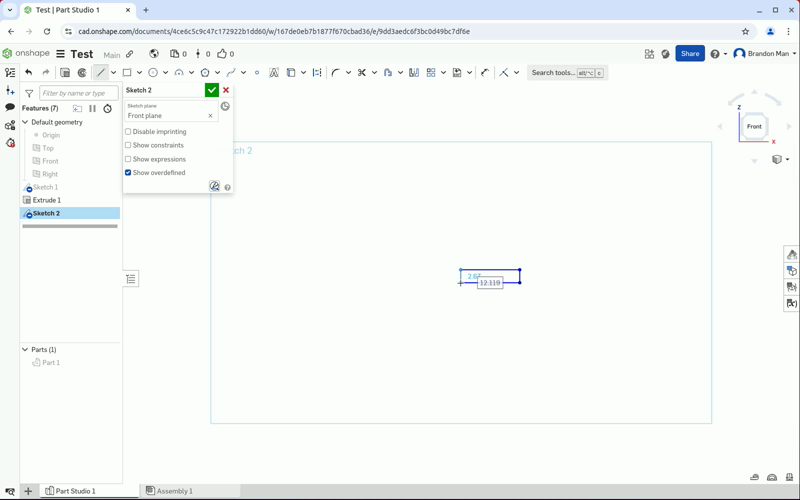
key_up(shift)
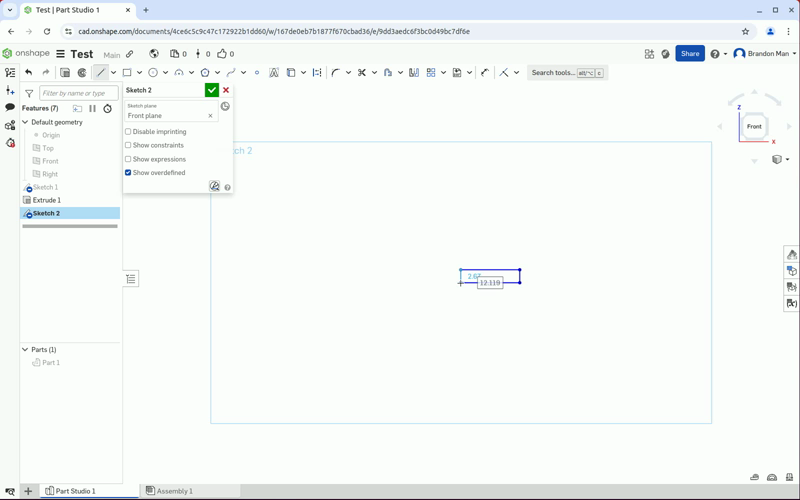
click(460, 282)
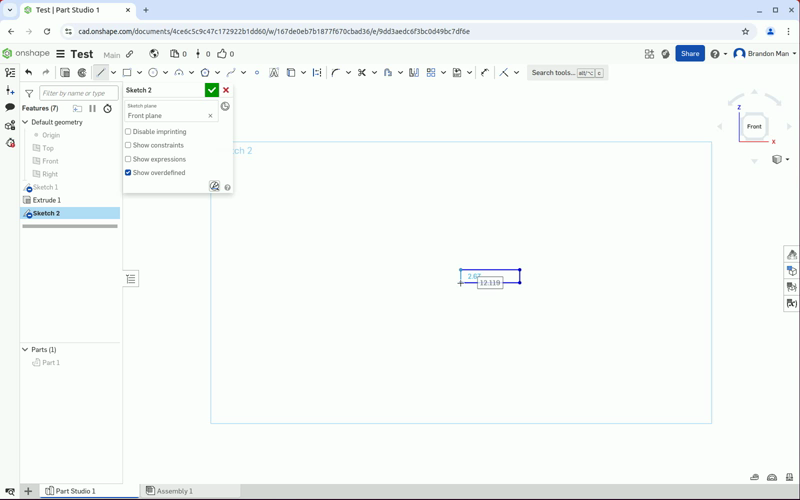
key(esc)
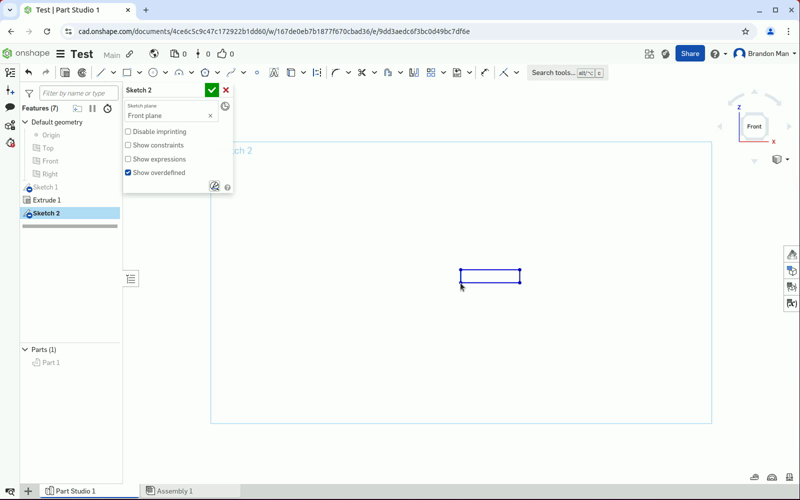
mouse_move(479, 274)
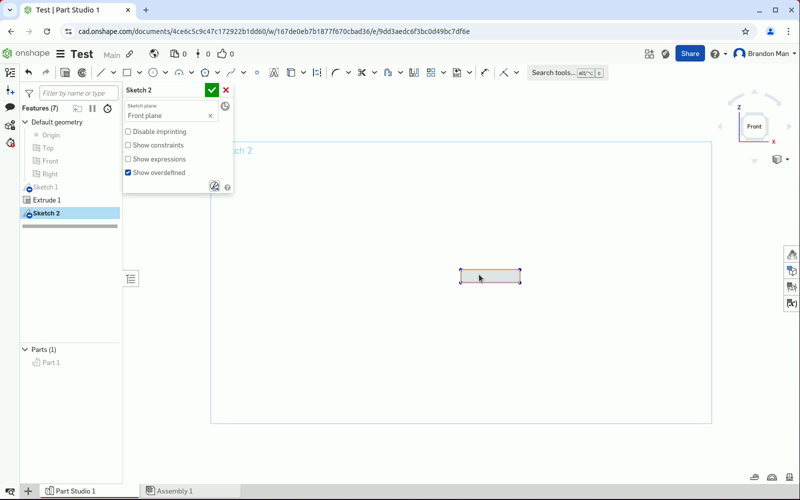
scroll(6)
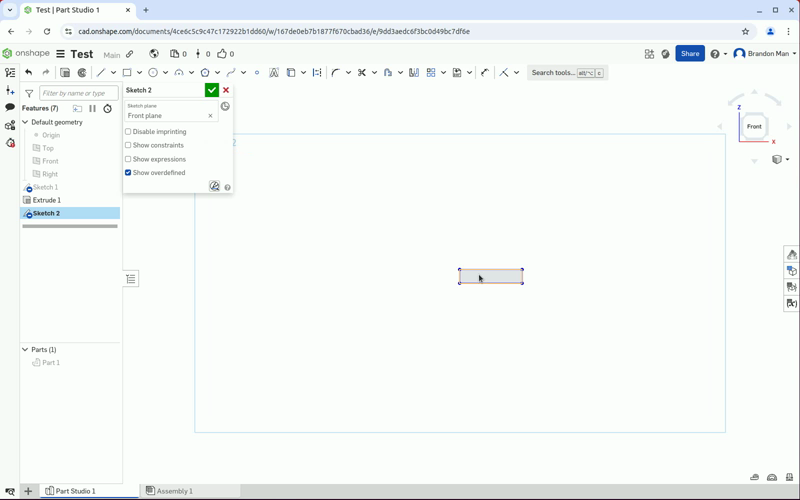
scroll(6)
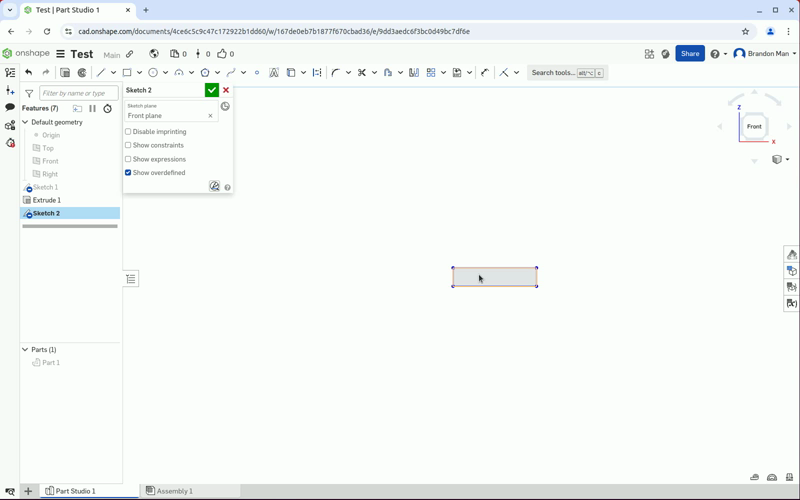
scroll(6)
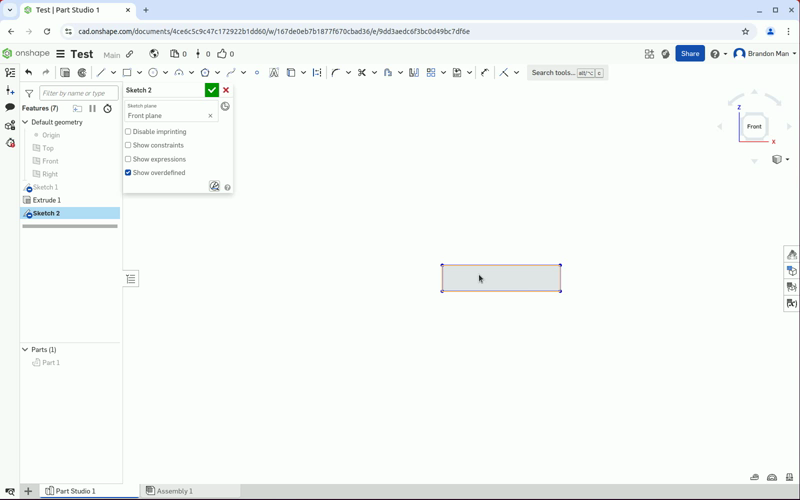
scroll(6)
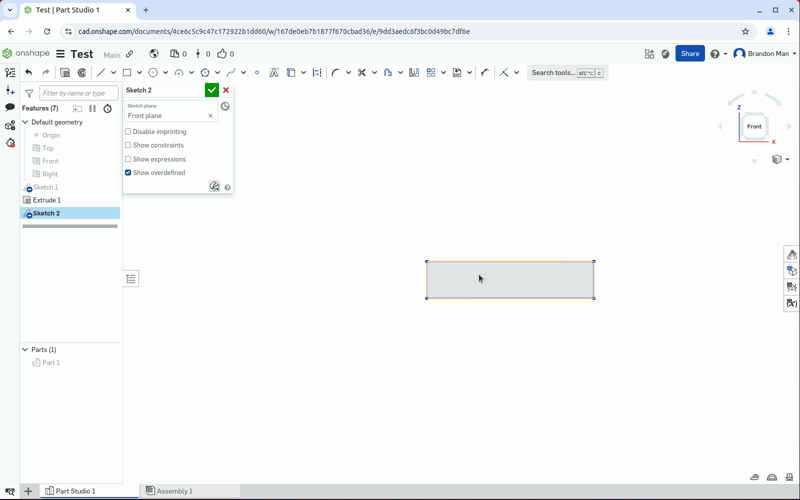
scroll(6)
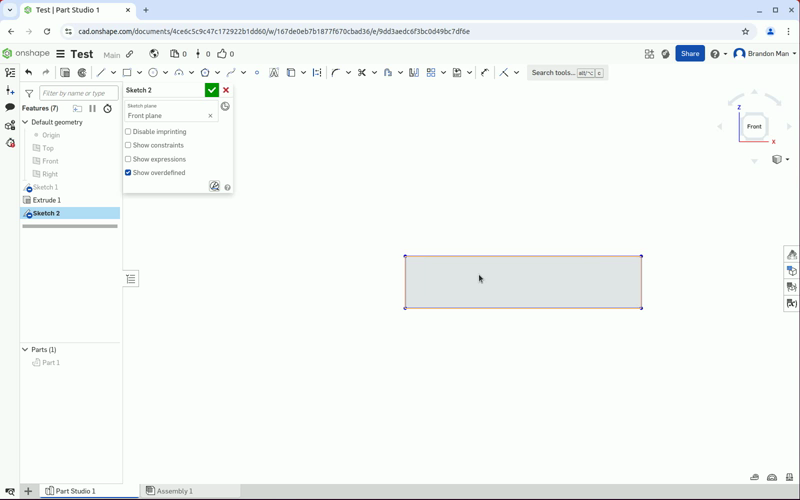
scroll(6)
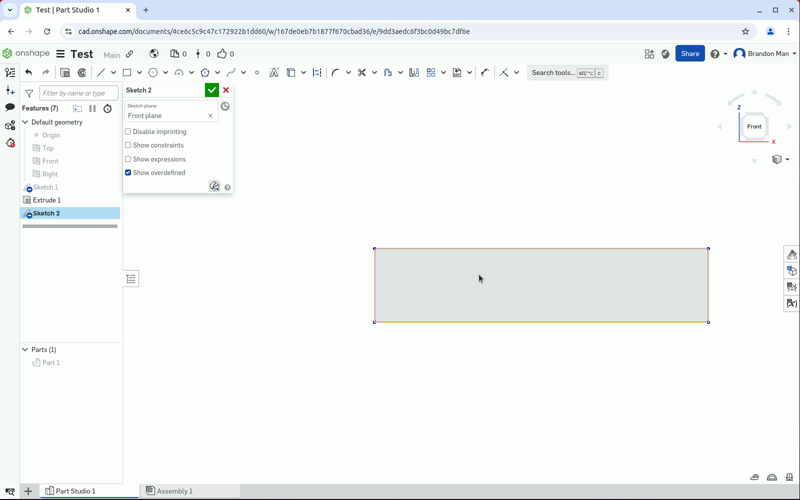
scroll(6)
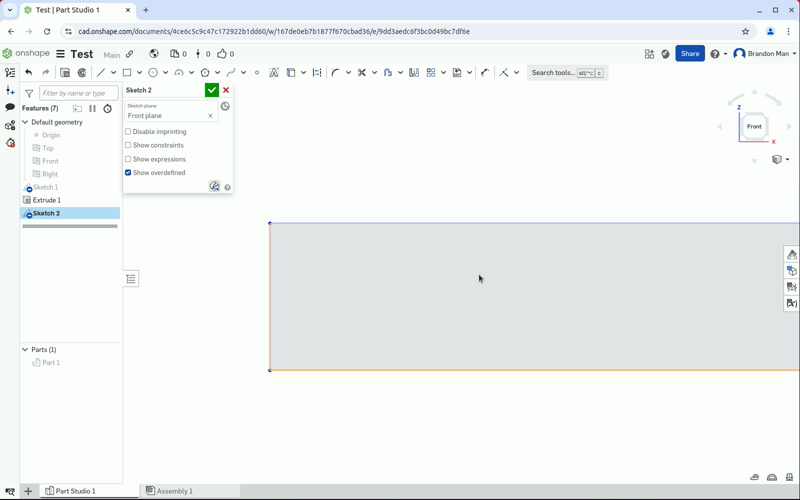
click(479, 274)
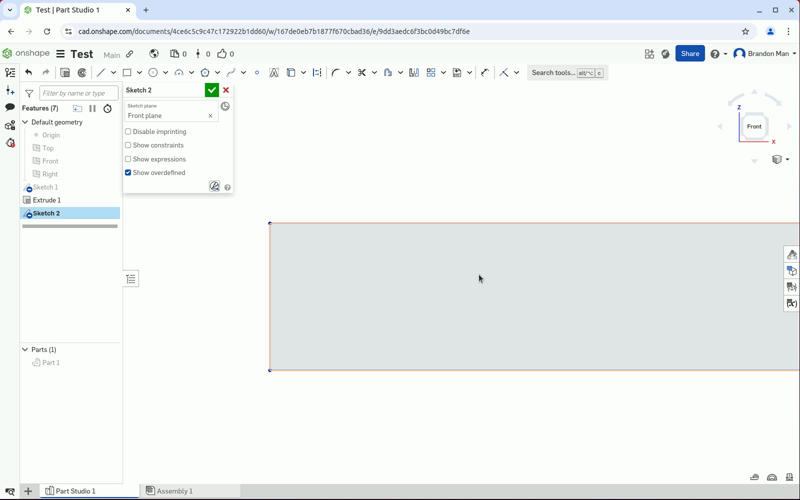
scroll(-6)
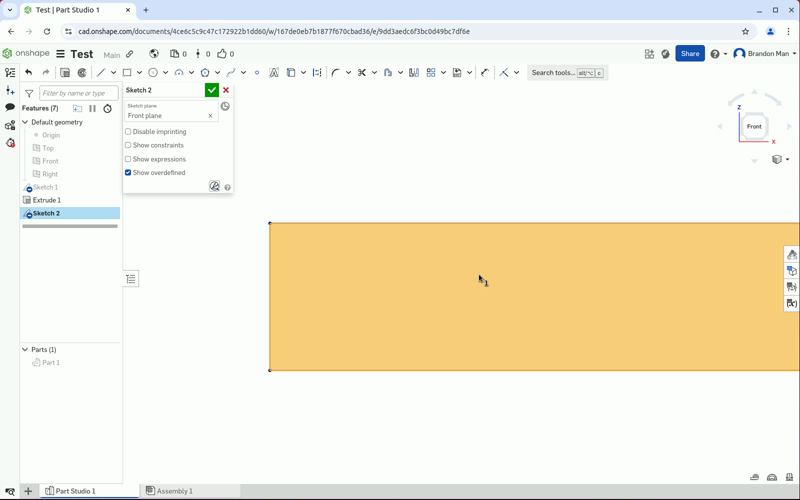
scroll(-6)
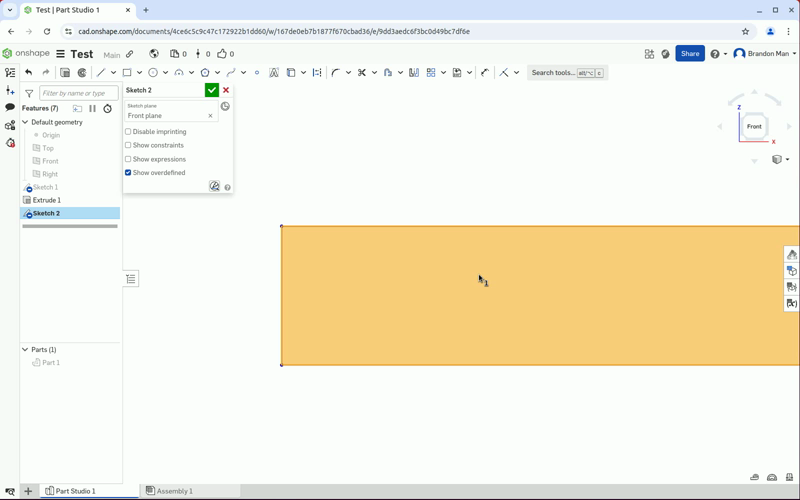
scroll(-6)
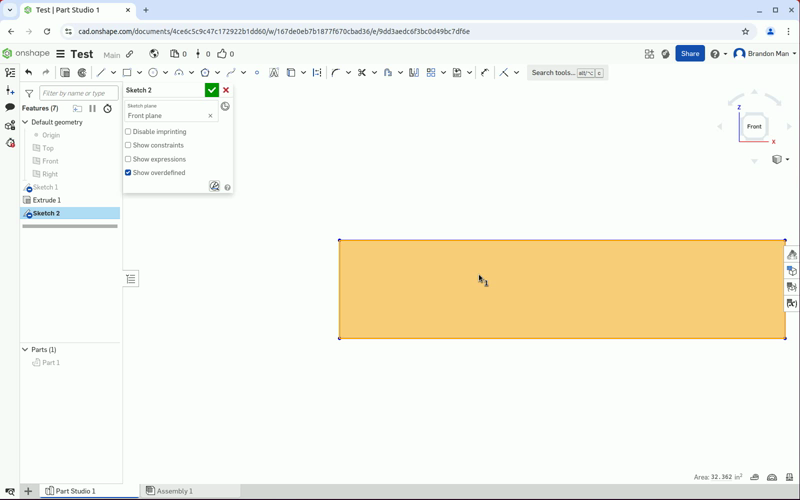
scroll(-6)
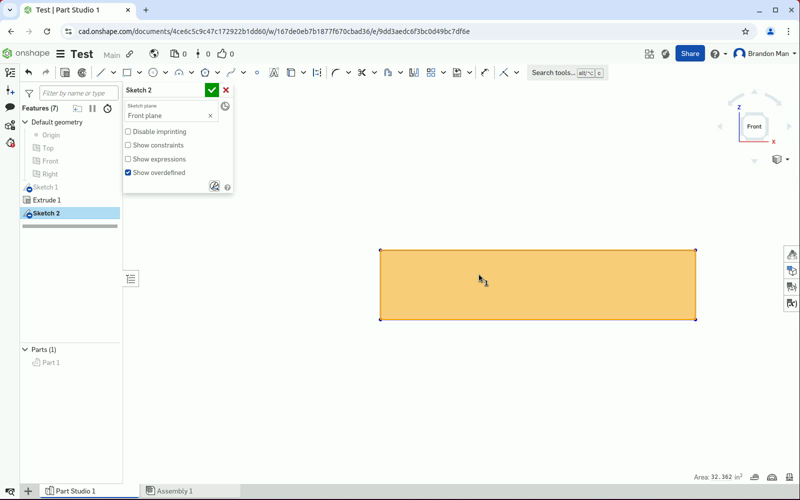
scroll(-6)
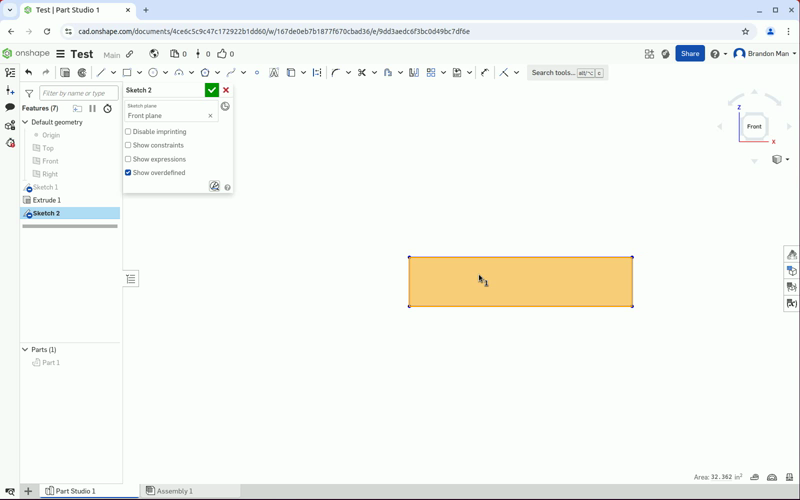
scroll(-6)
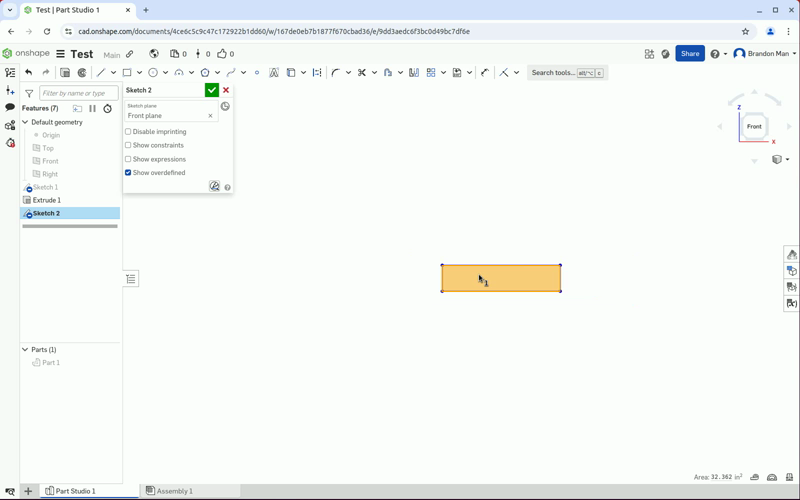
scroll(-6)
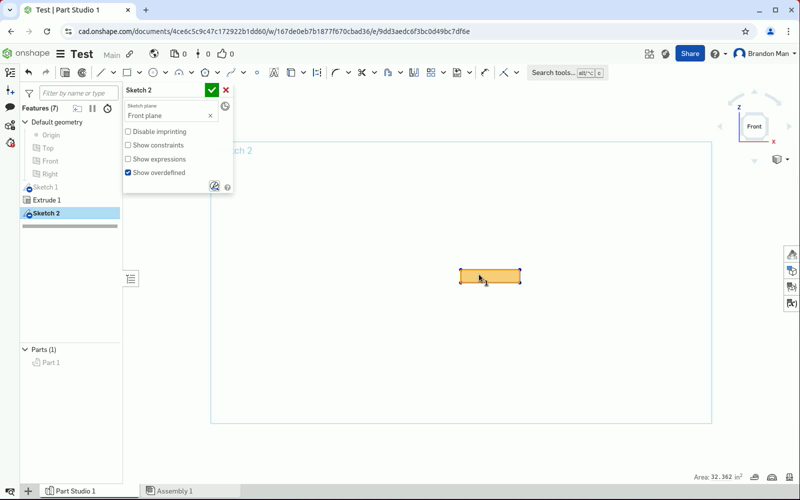
mouse_move(73, 352)
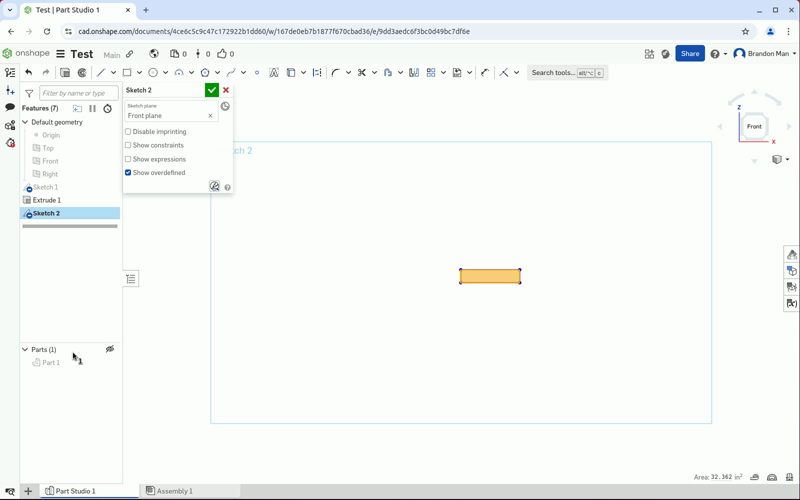
key(shift+y)
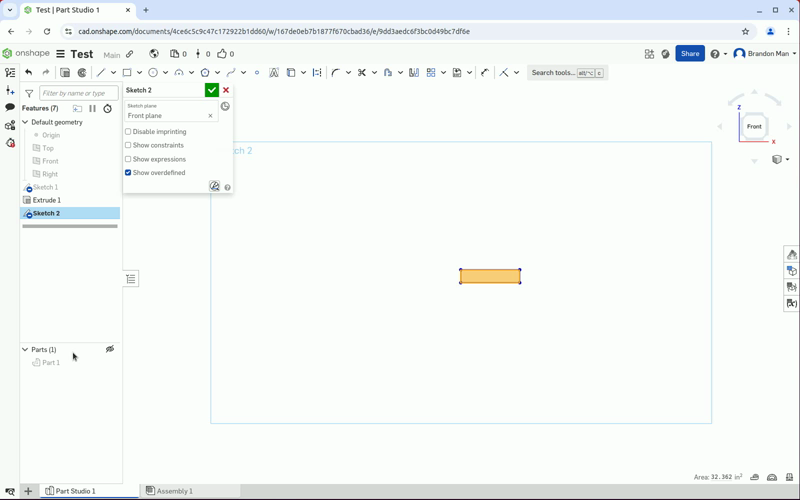
key(shift+e)
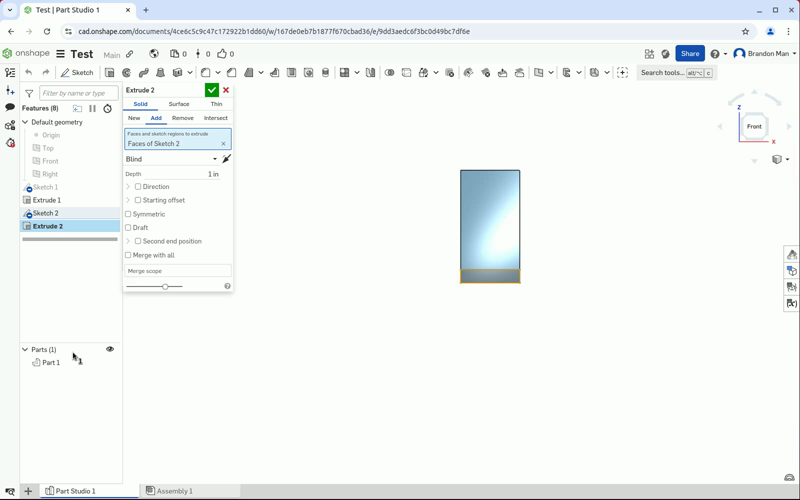
mouse_move(143, 106)
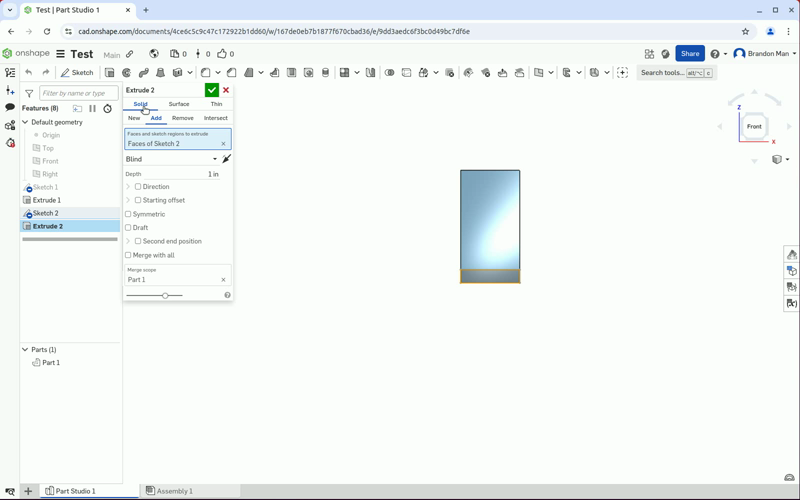
click(143, 106)
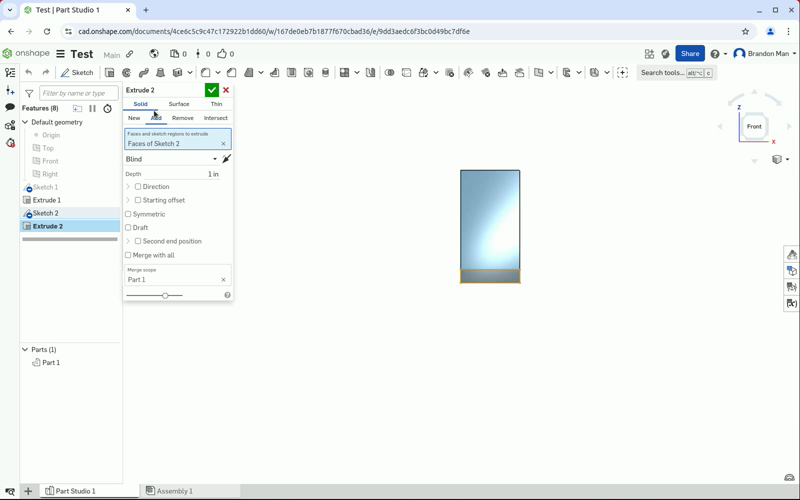
mouse_move(186, 120)
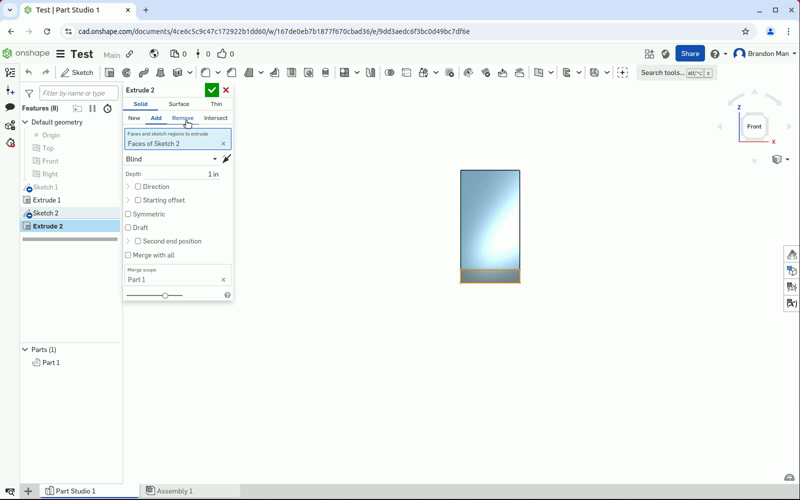
click(186, 120)
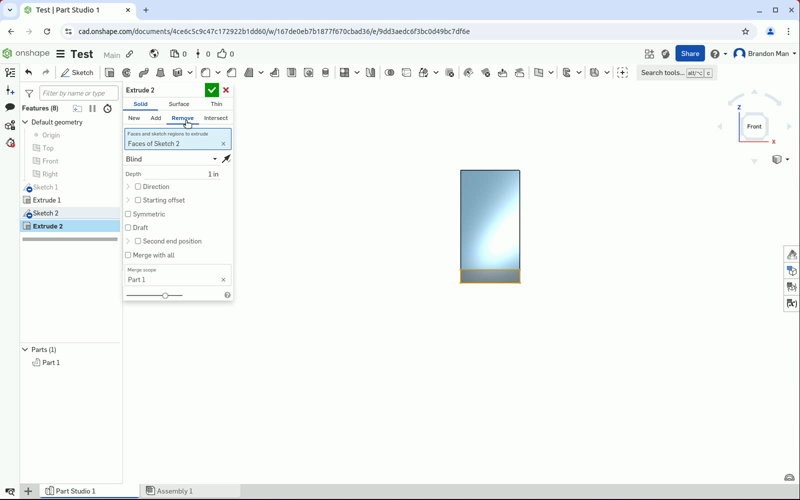
key(tab, 4)
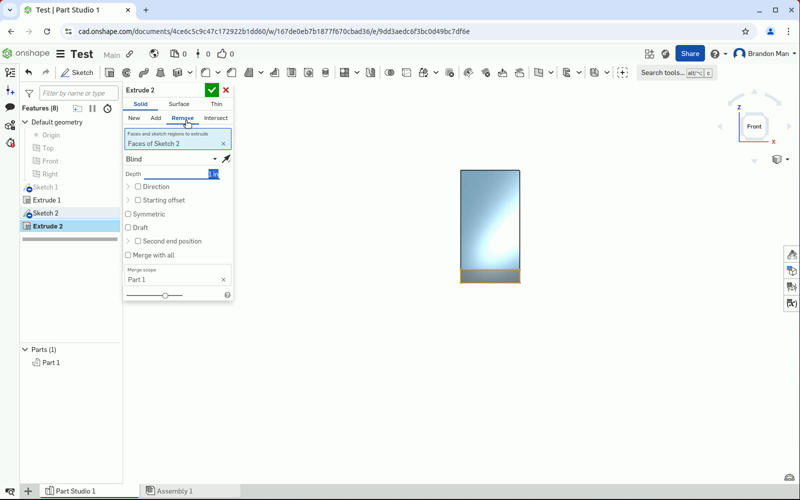
text(2.648)
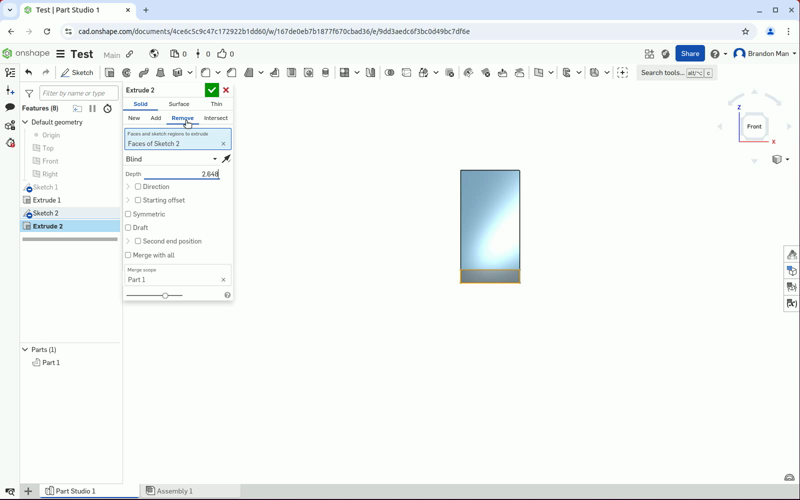
key(tab, 6)
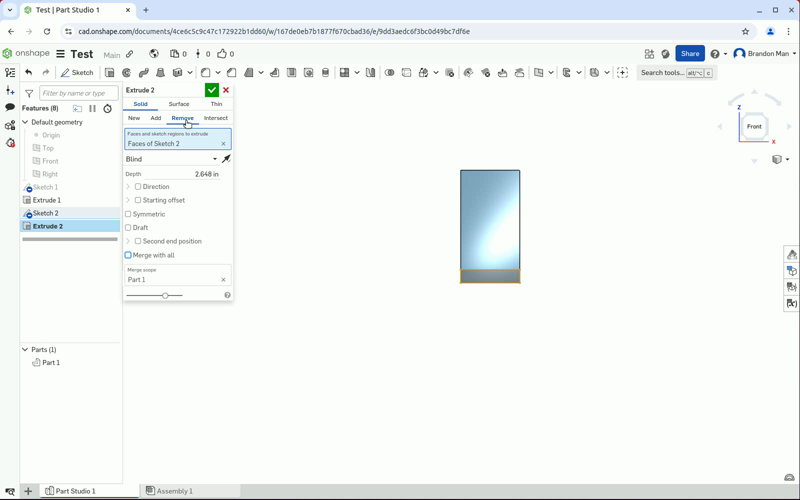
key(space)
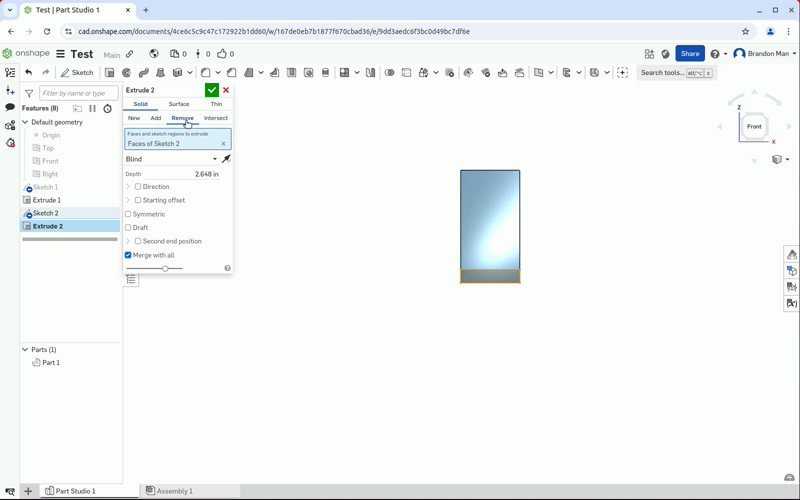
key(enter)
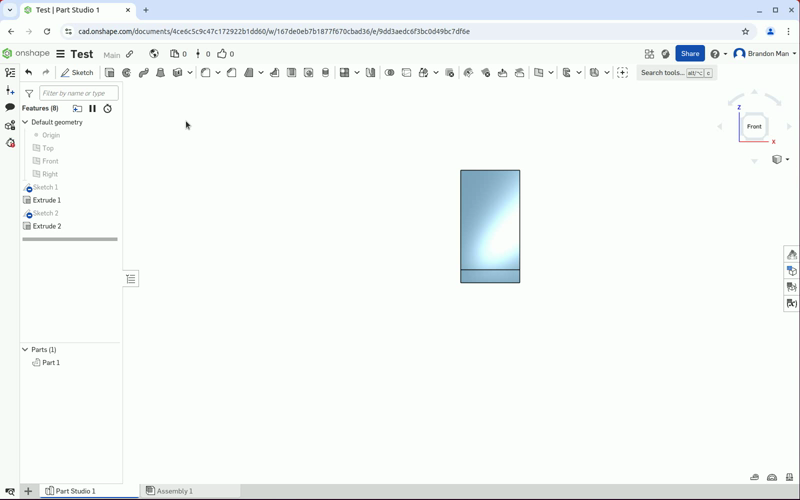
key(shift+h)
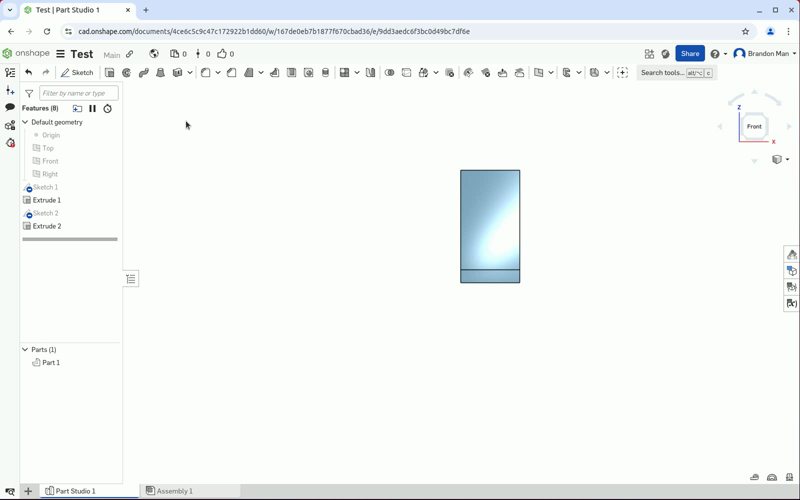
key(shift+h)
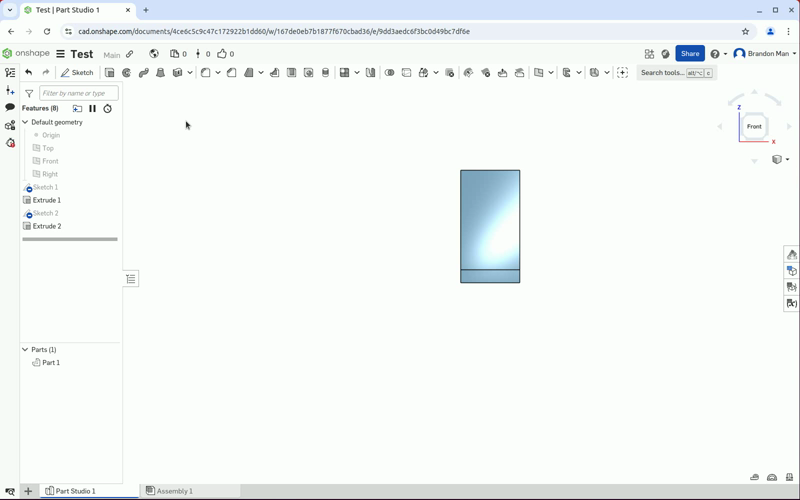
mouse_move(73, 189)
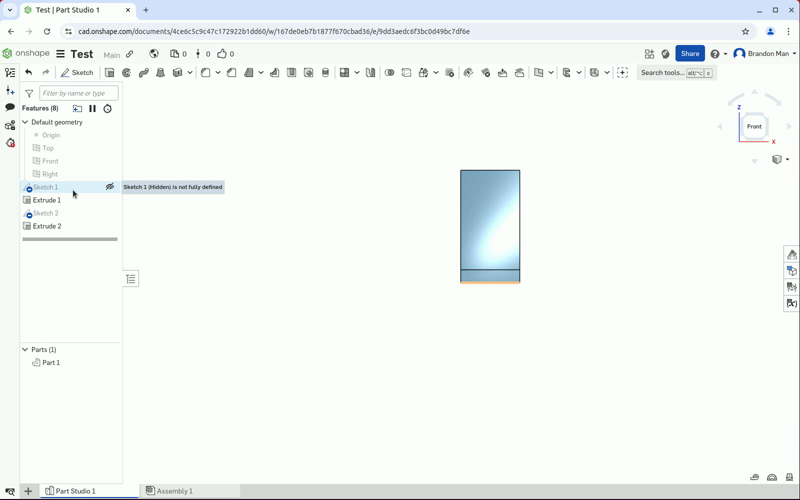
click(73, 189)
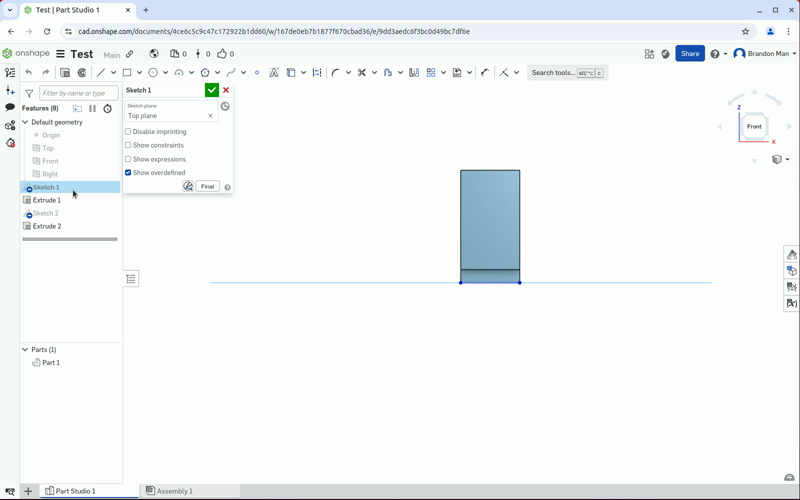
mouse_move(229, 92)
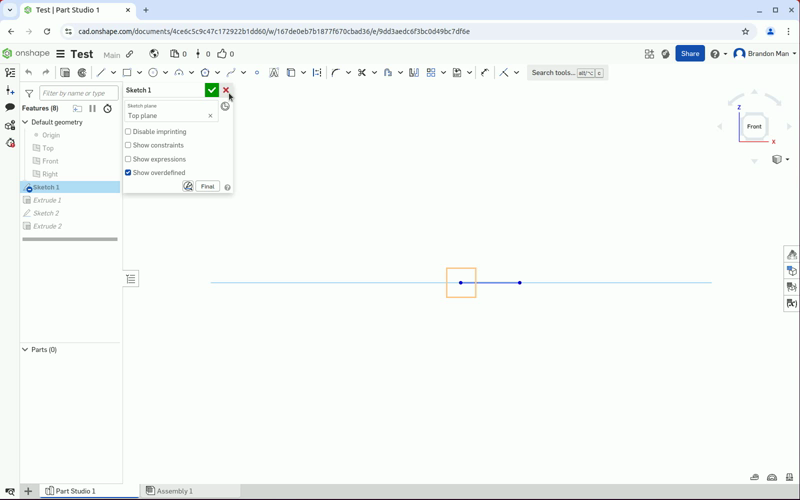
click(229, 92)
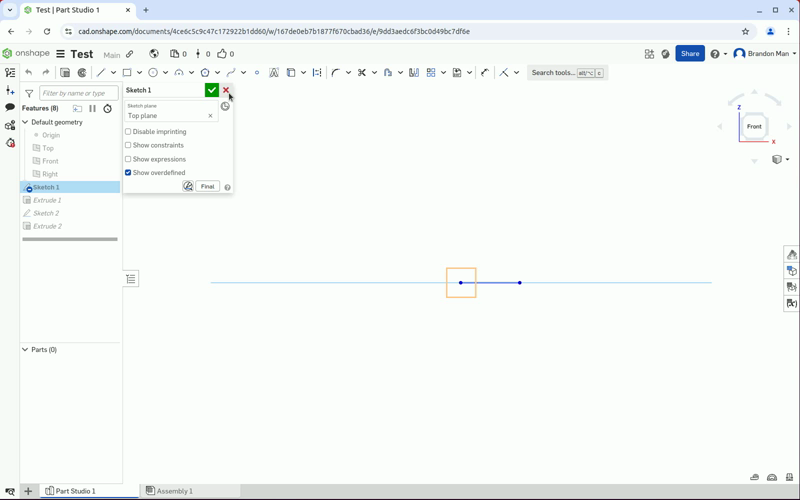
key(shift+s)
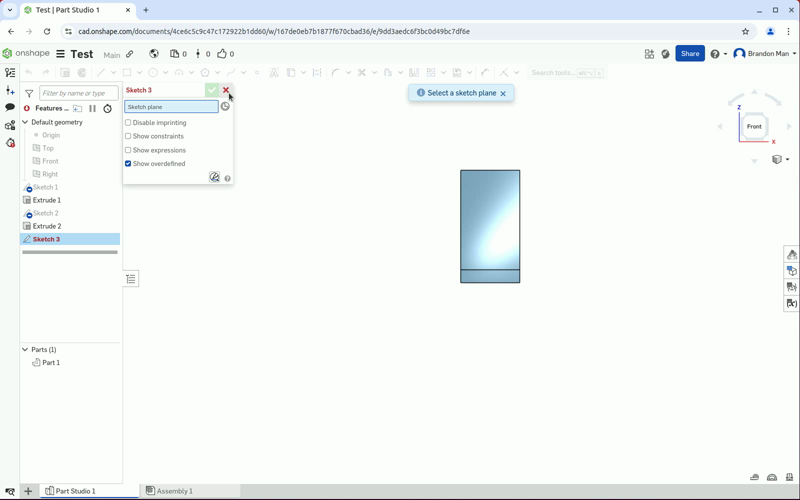
mouse_move(73, 163)
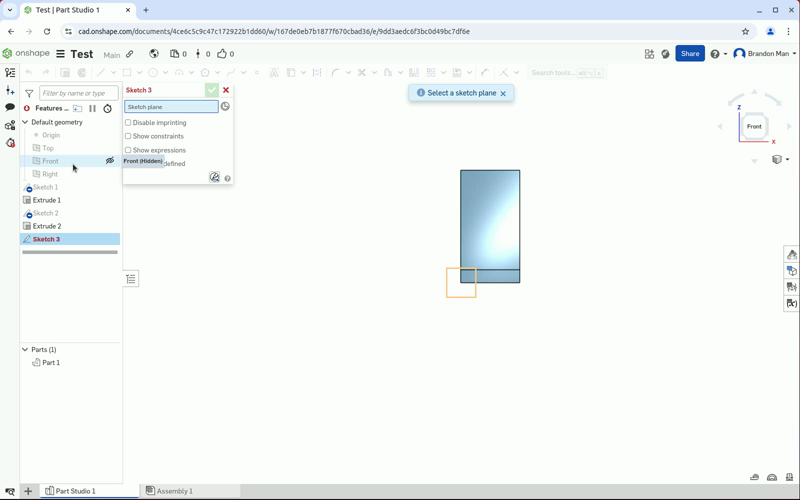
click(73, 163)
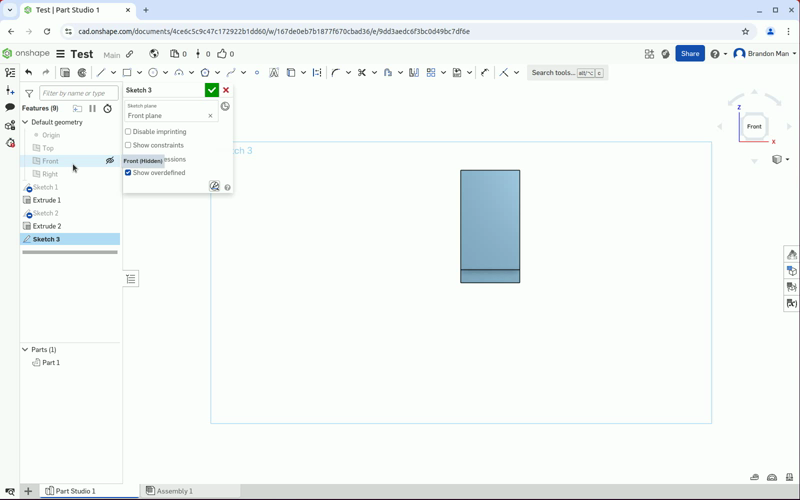
mouse_move(73, 352)
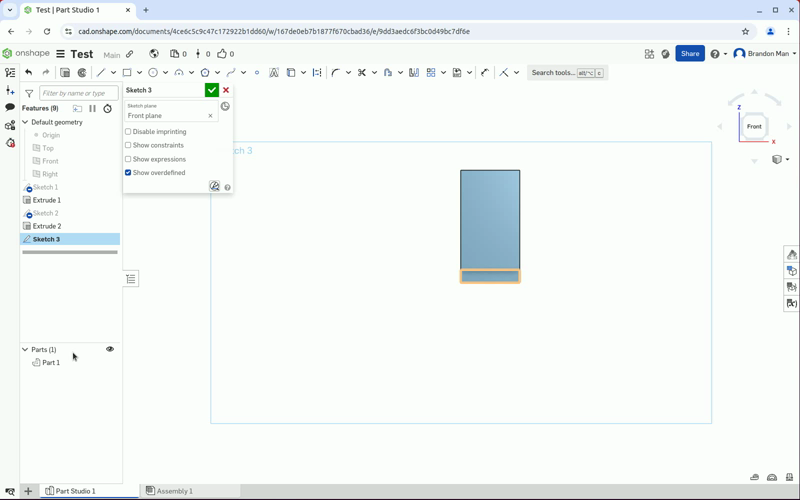
key(y)
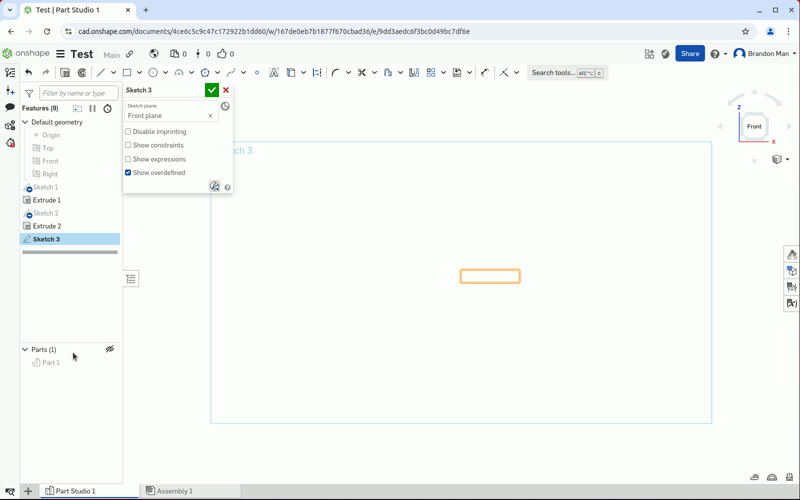
key(l)
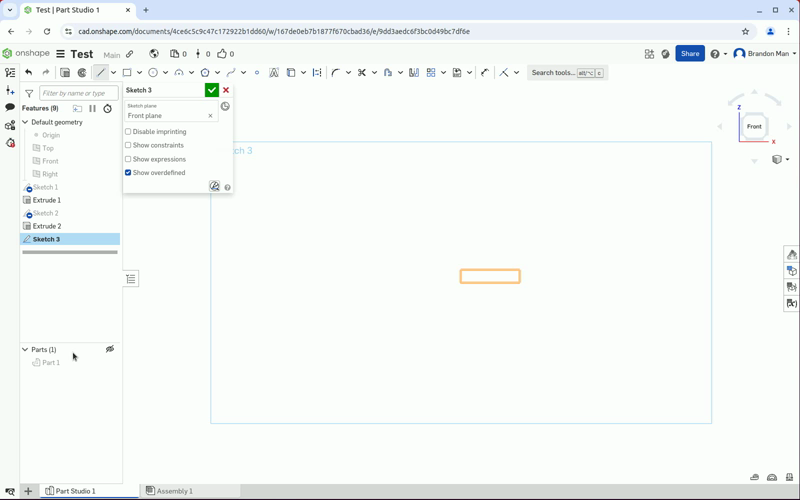
key_down(shift)
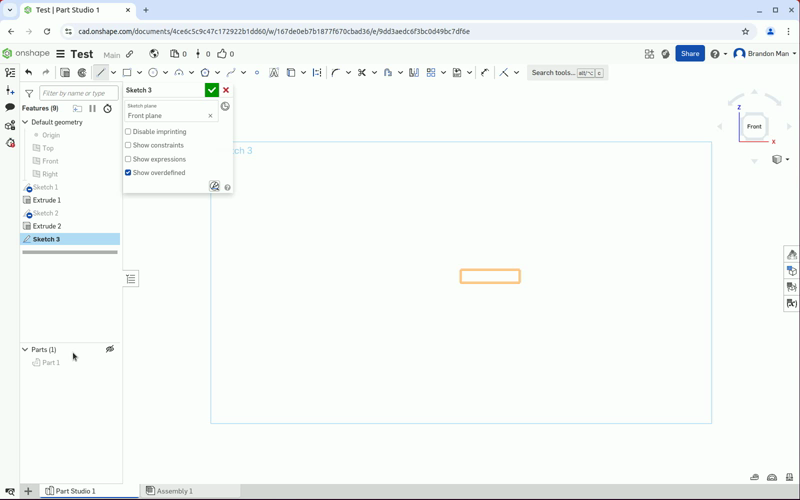
mouse_move(460, 270)
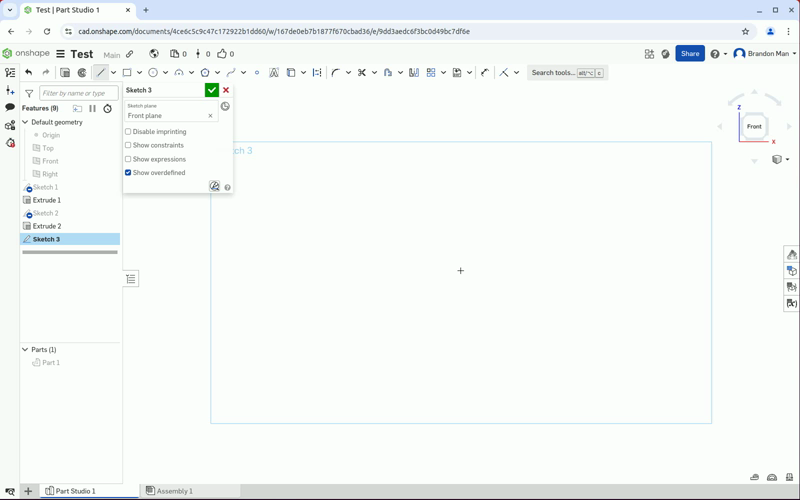
click(460, 270)
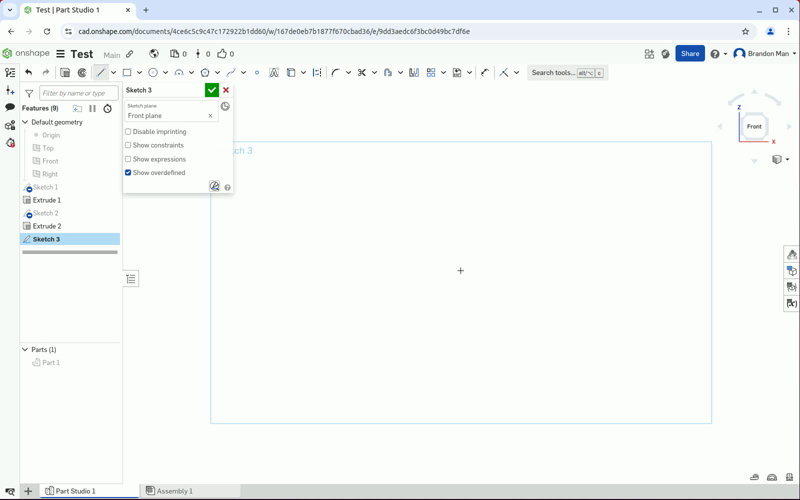
key_up(shift)
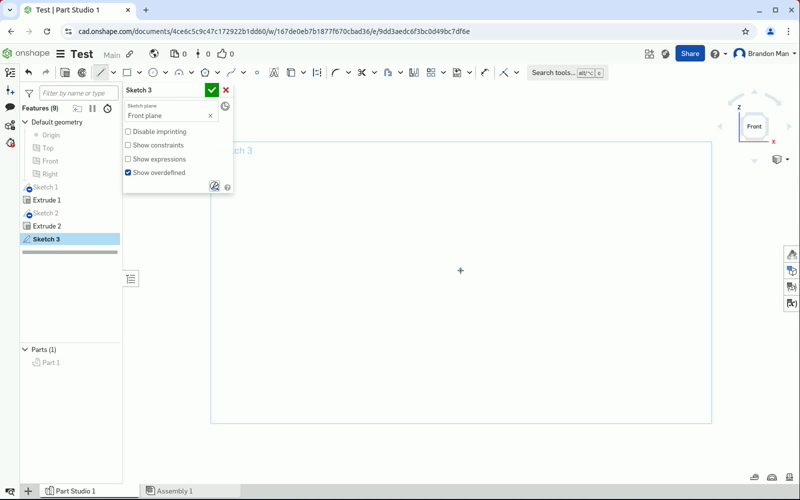
key_down(shift)
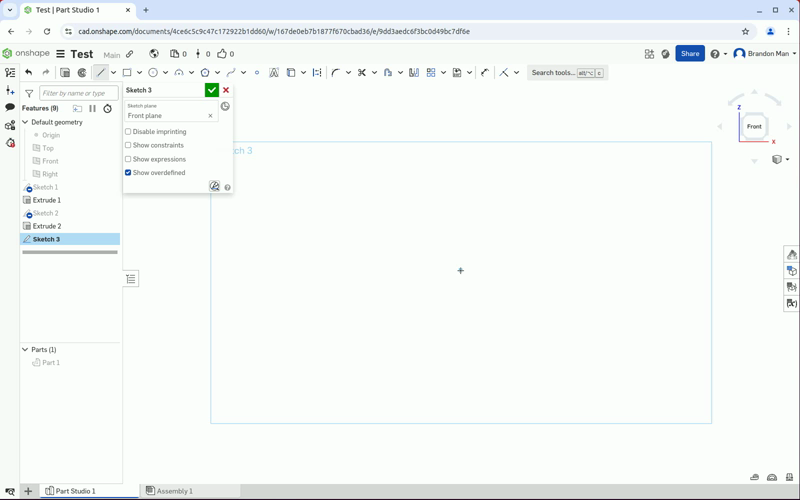
mouse_move(490, 270)
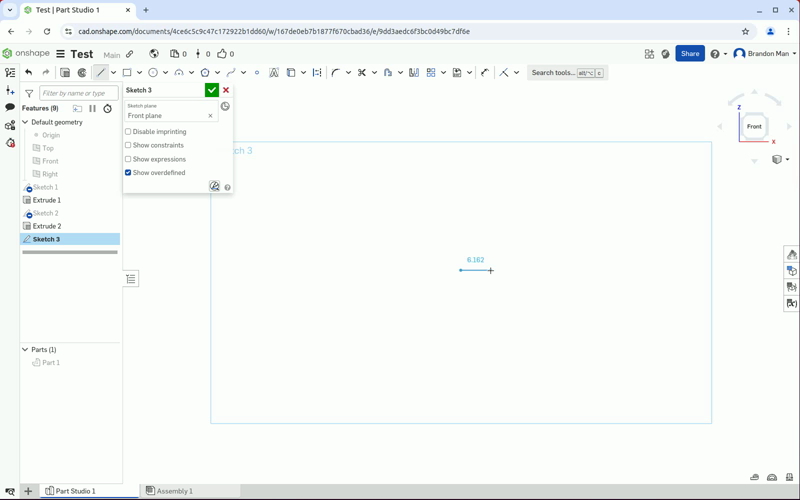
mouse_move(519, 270)
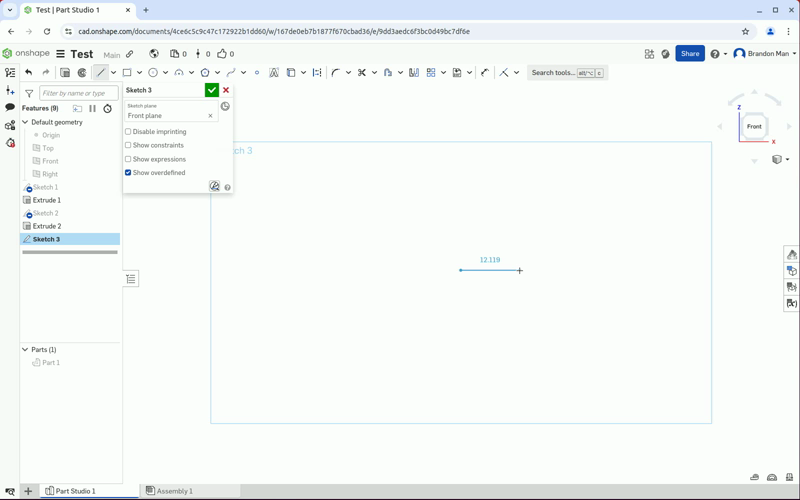
click(519, 270)
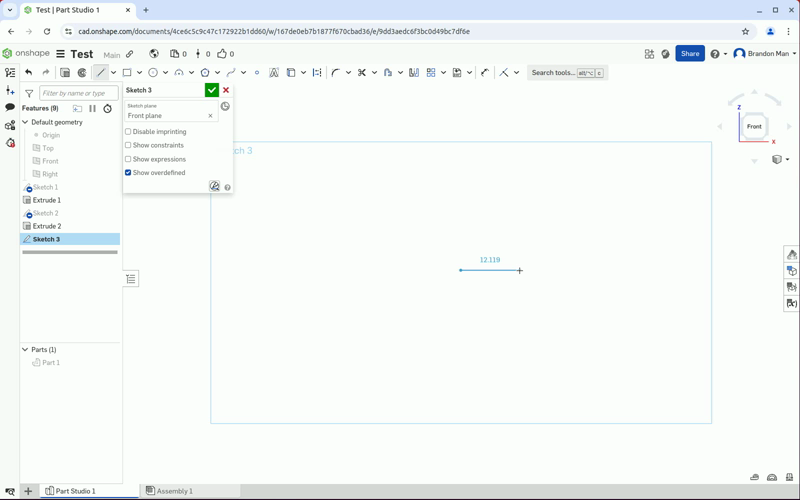
key_up(shift)
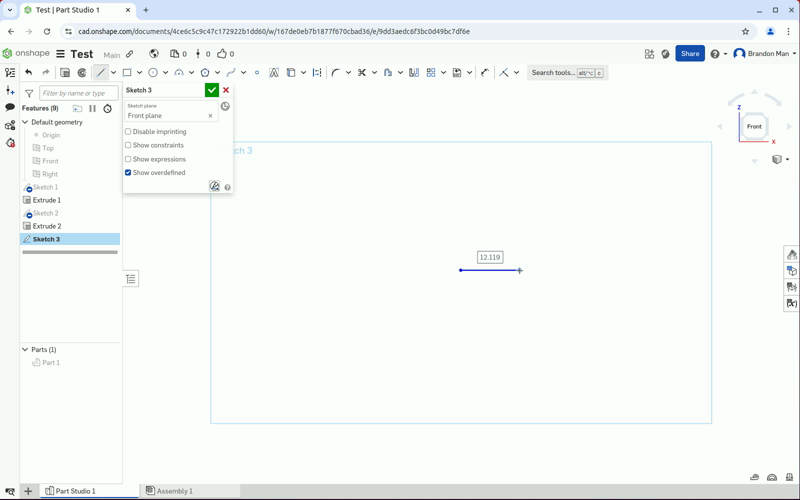
key_down(shift)
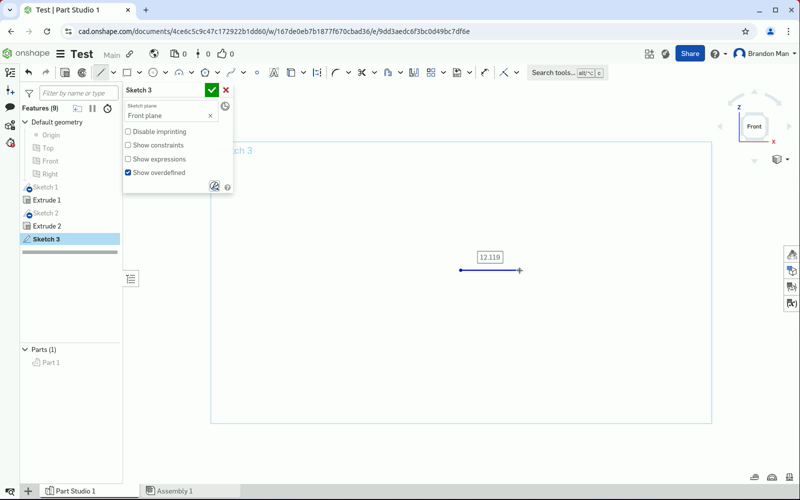
mouse_move(519, 170)
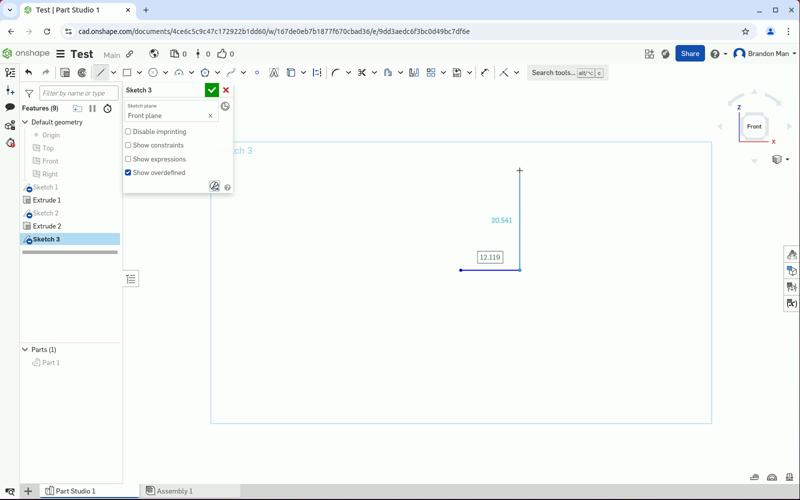
click(519, 170)
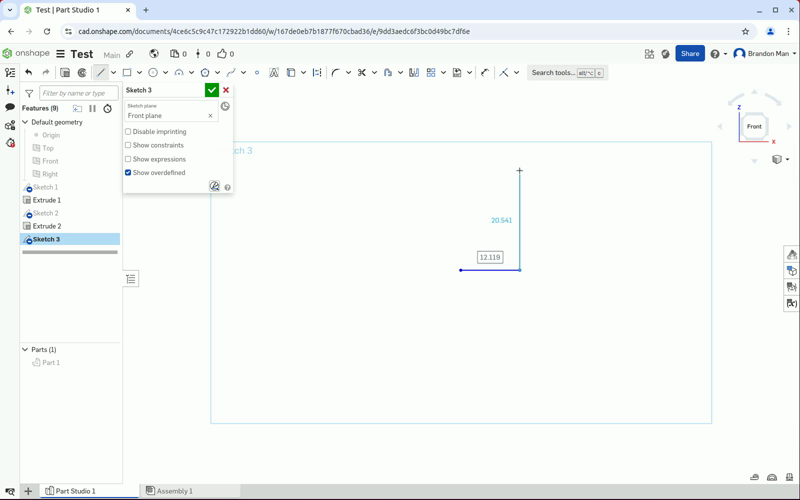
key_up(shift)
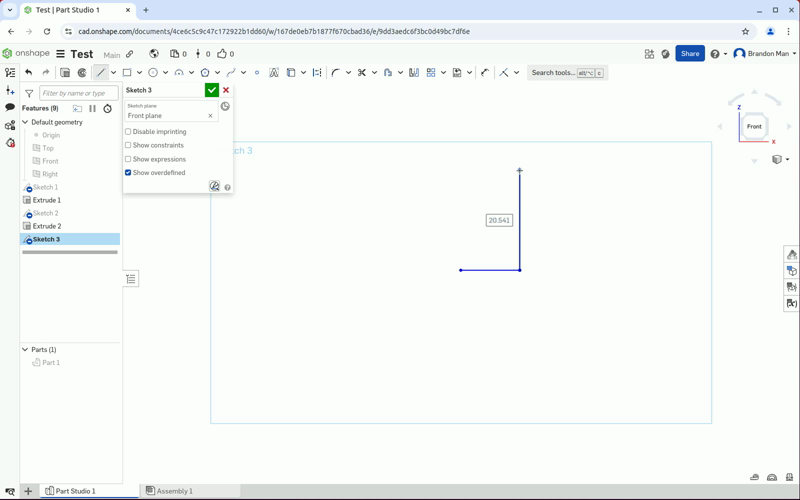
key_down(shift)
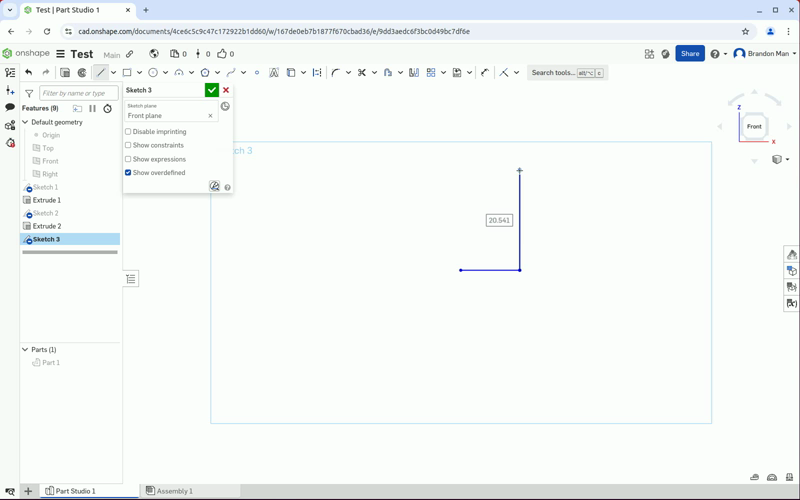
mouse_move(549, 170)
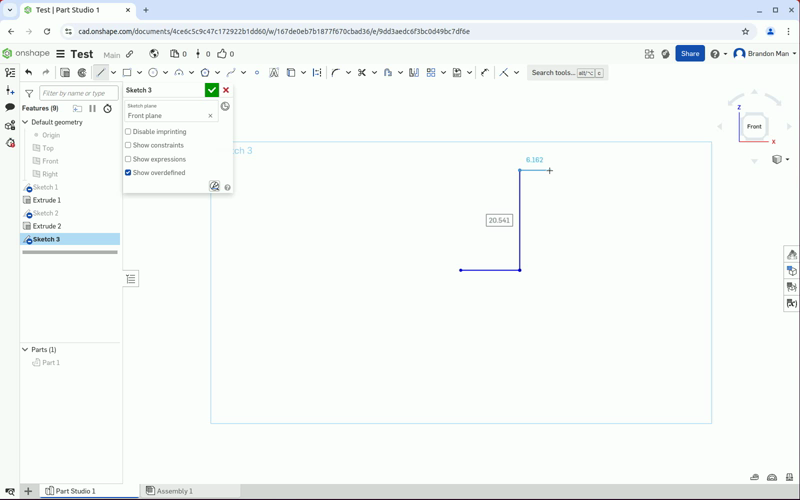
mouse_move(460, 170)
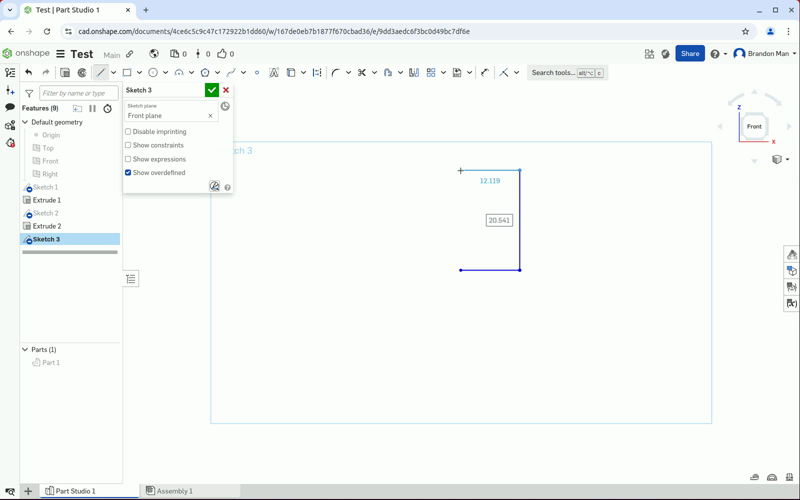
click(460, 170)
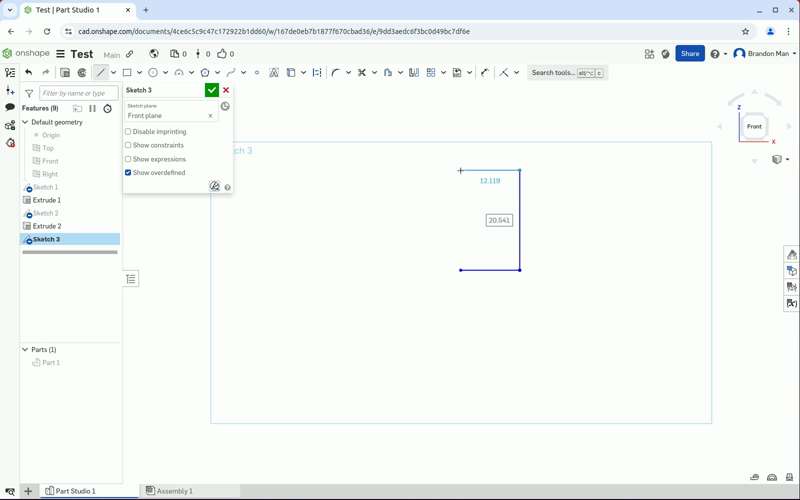
key_up(shift)
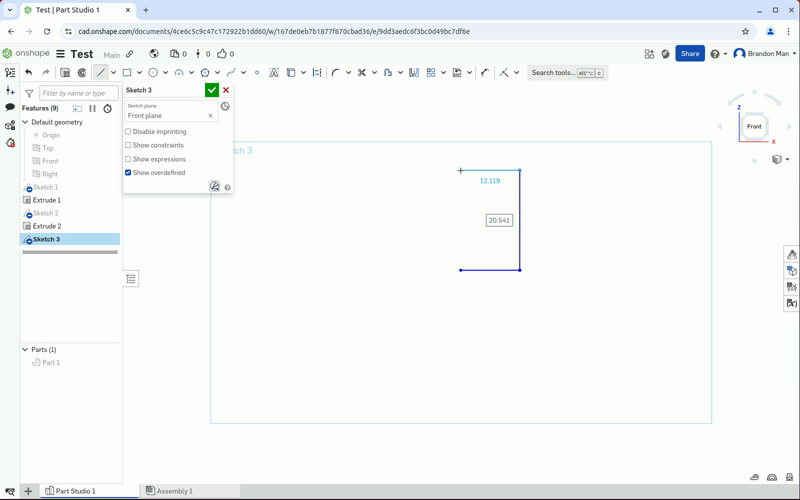
key_down(shift)
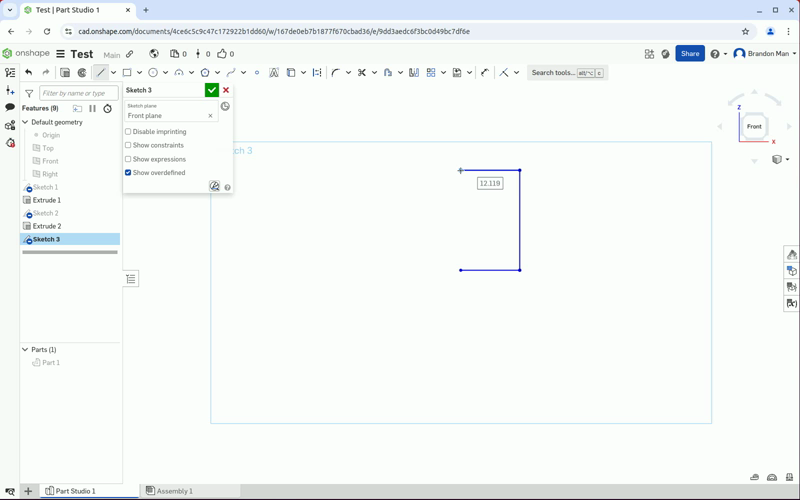
mouse_move(460, 270)
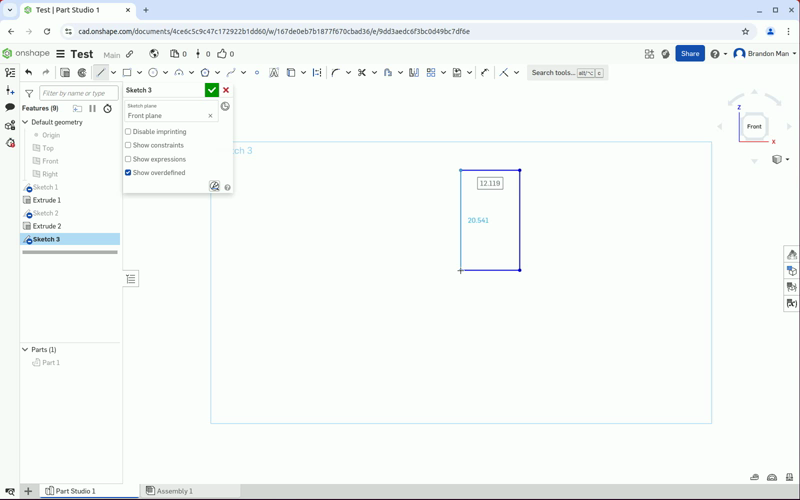
key_up(shift)
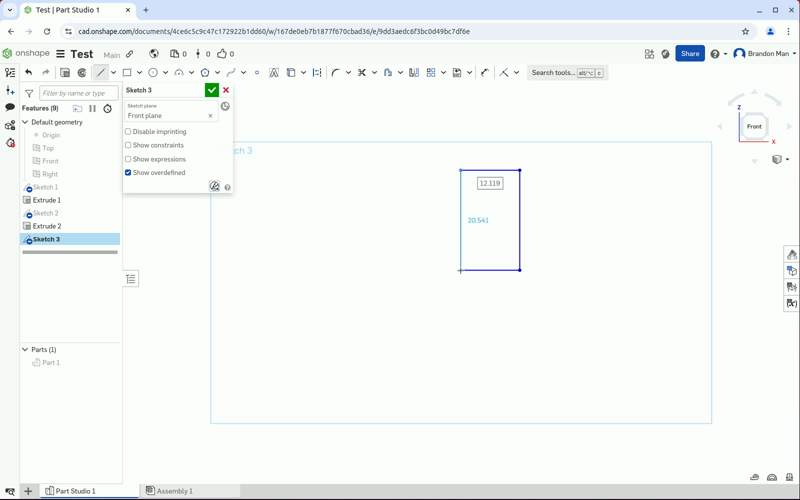
click(460, 270)
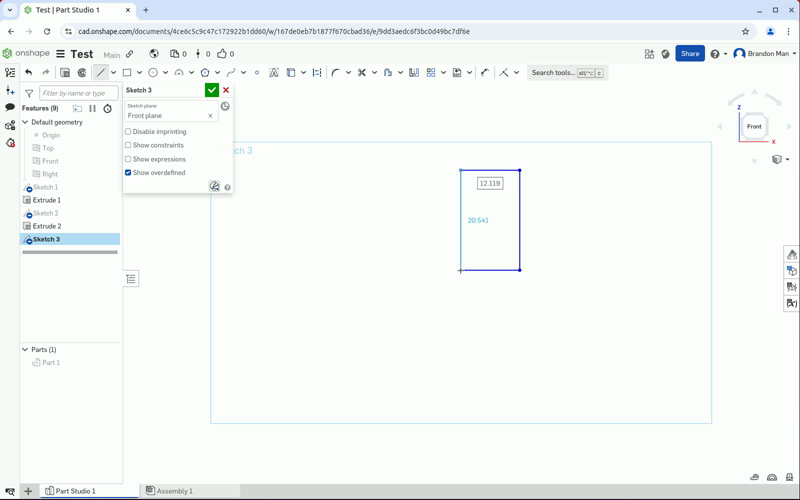
key(esc)
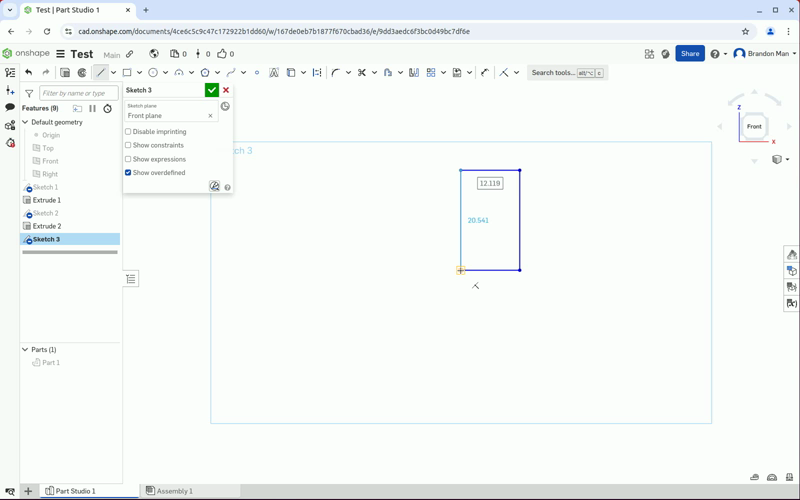
key(l)
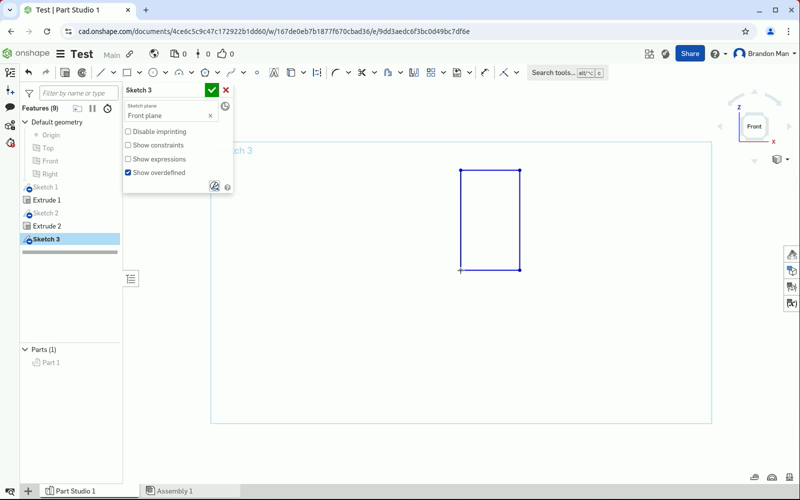
key_down(shift)
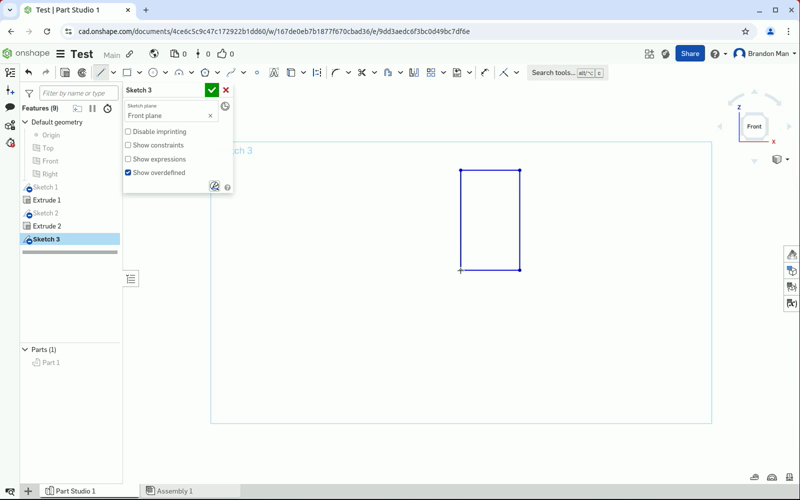
mouse_move(462, 267)
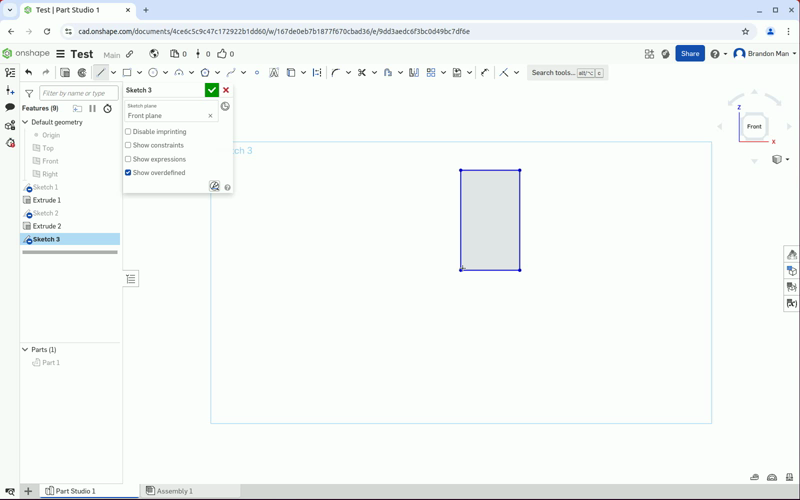
scroll(6)
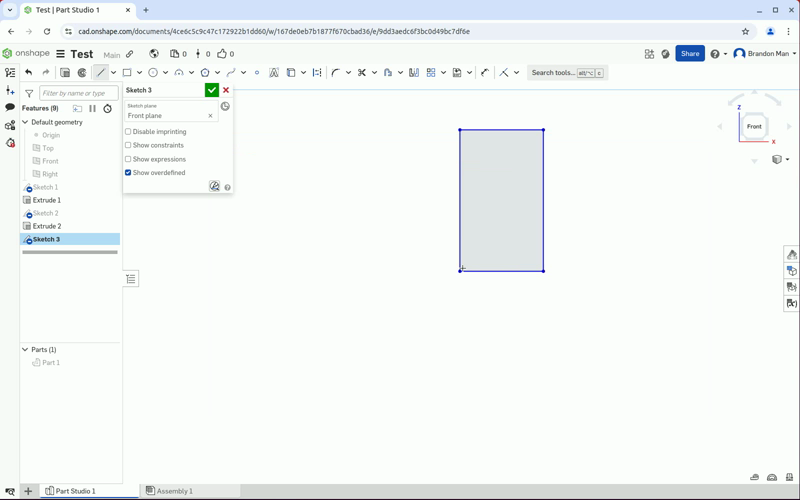
scroll(6)
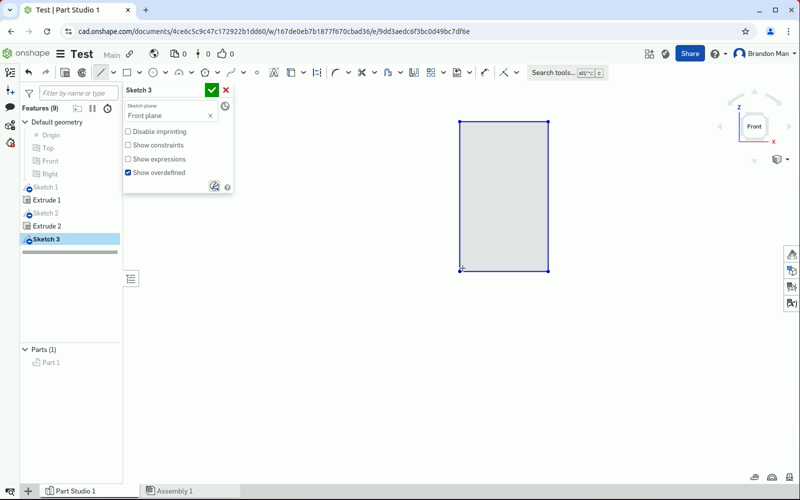
scroll(6)
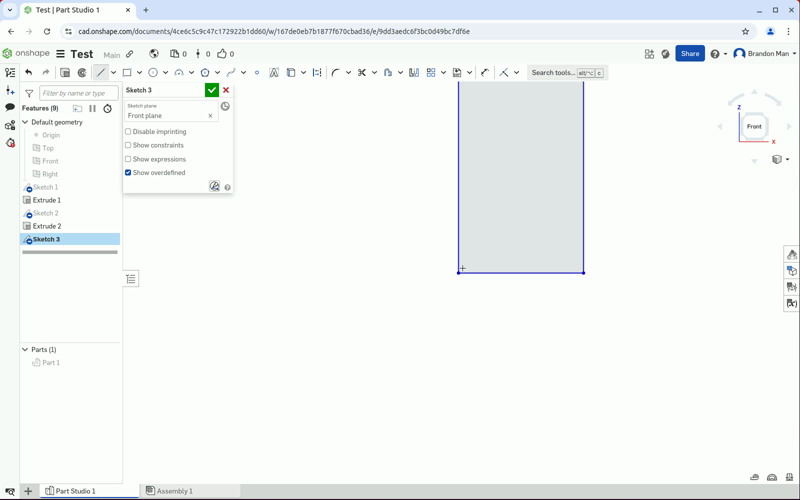
scroll(6)
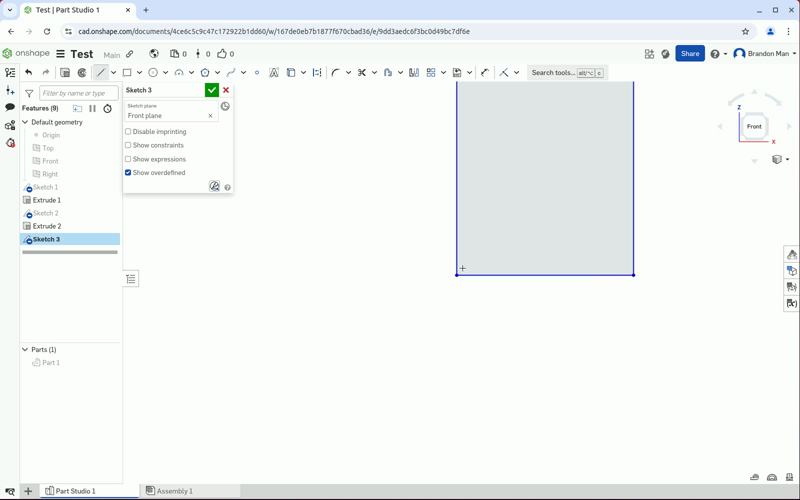
scroll(6)
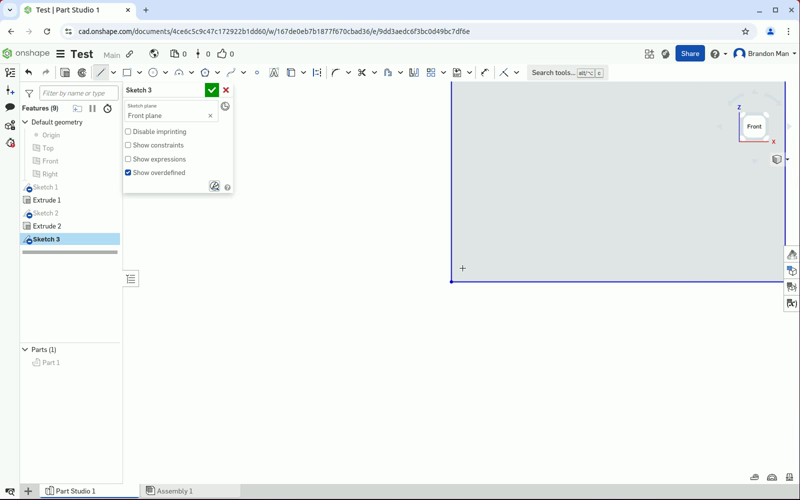
scroll(6)
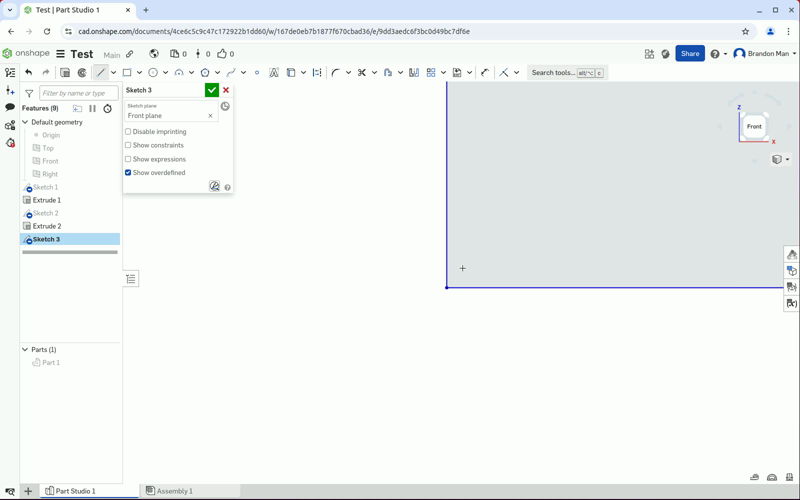
scroll(6)
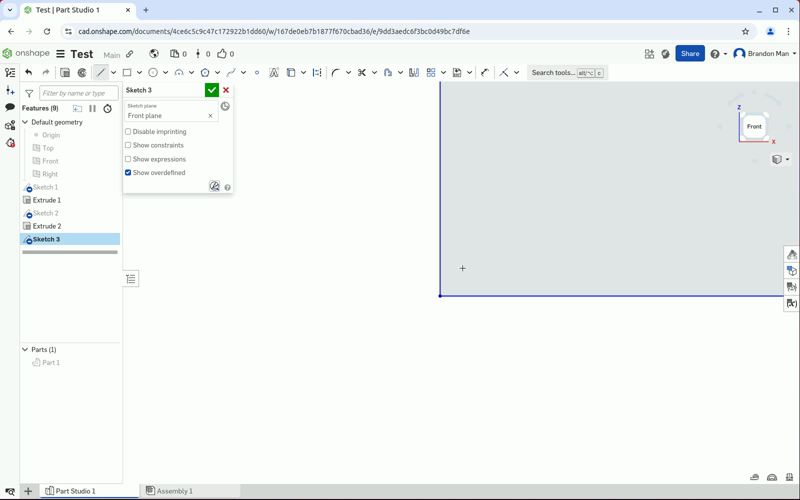
click(462, 267)
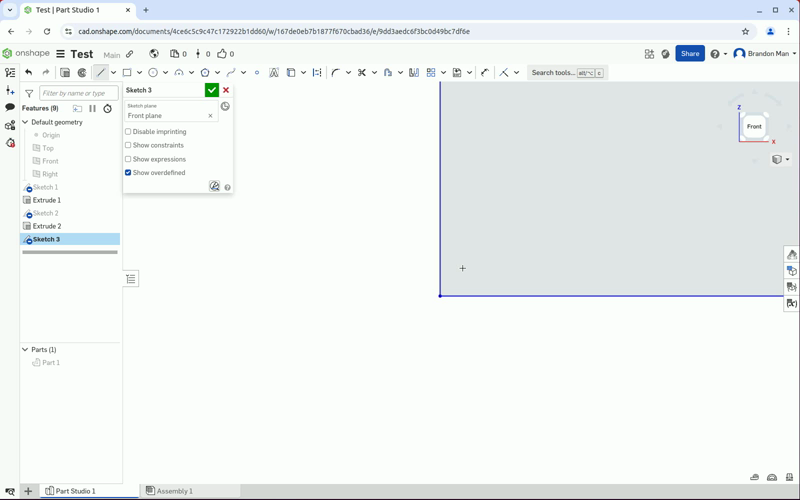
scroll(-6)
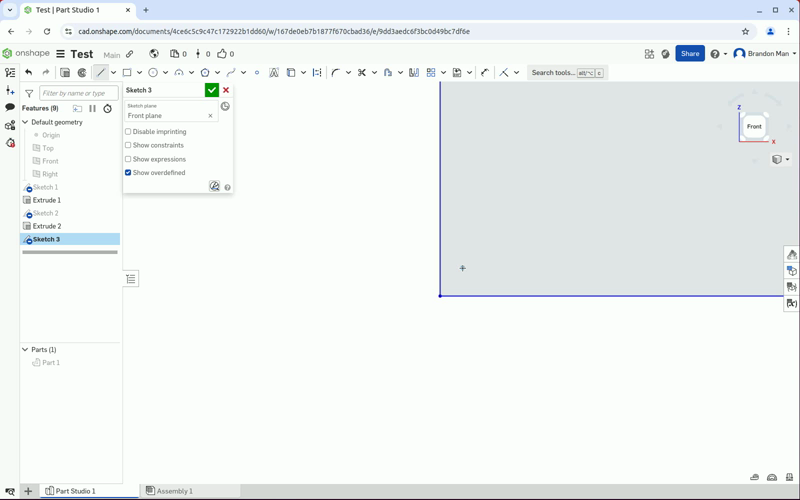
scroll(-6)
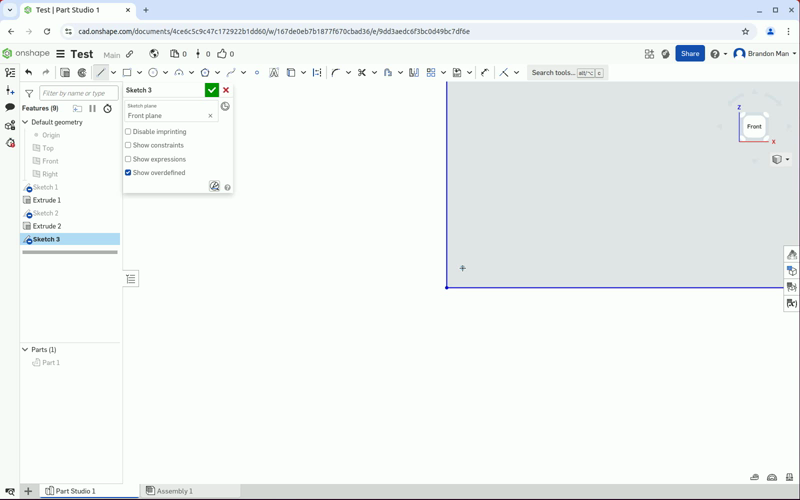
scroll(-6)
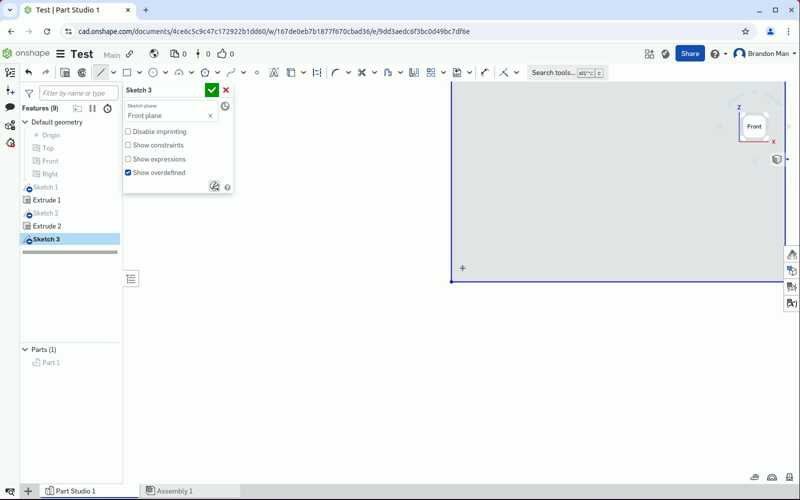
scroll(-6)
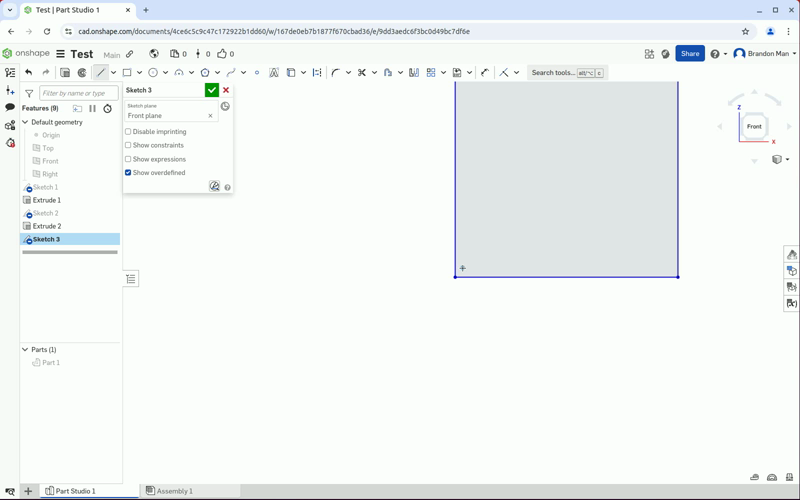
scroll(-6)
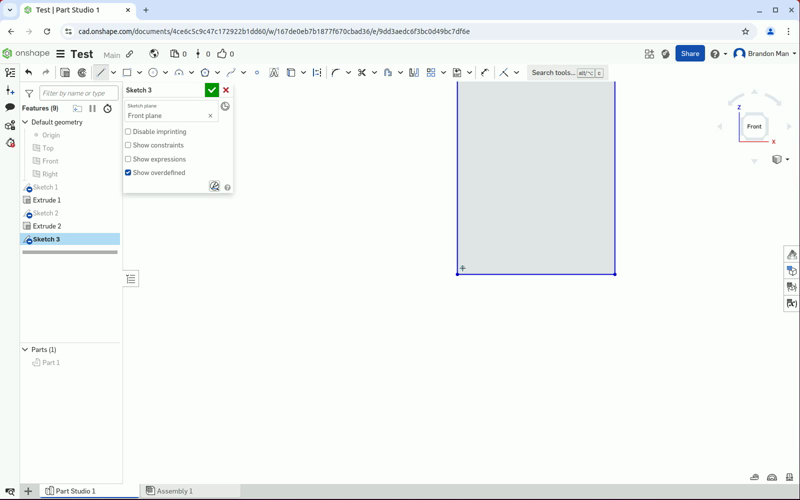
scroll(-6)
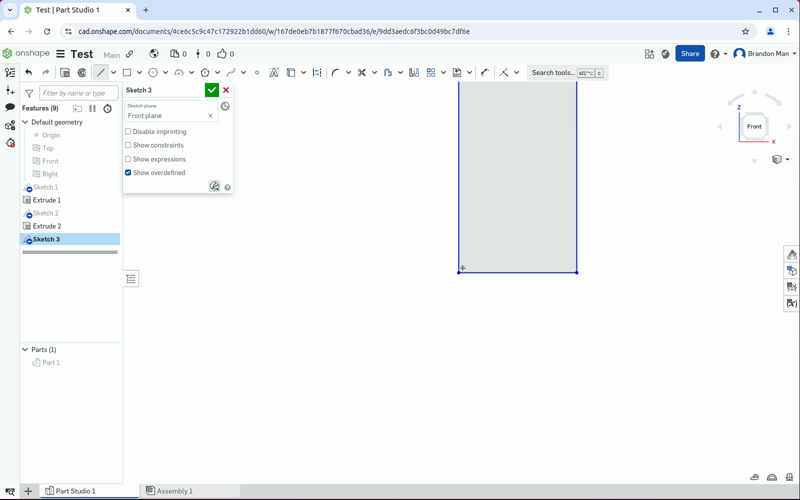
scroll(-6)
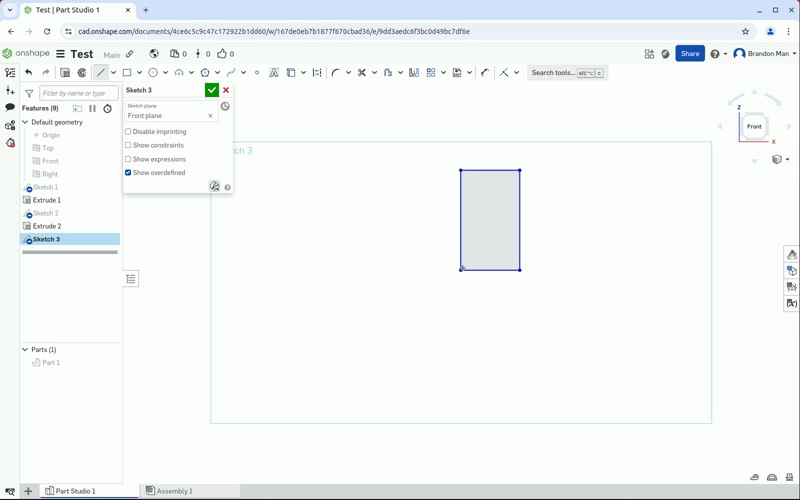
key_up(shift)
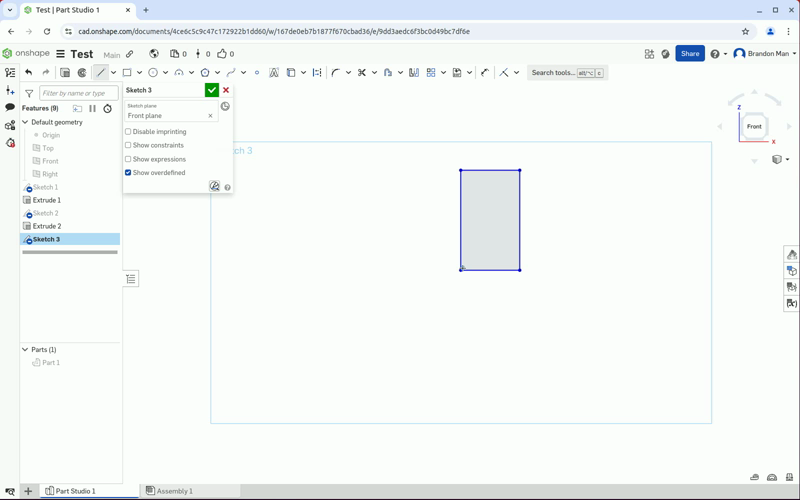
key_down(shift)
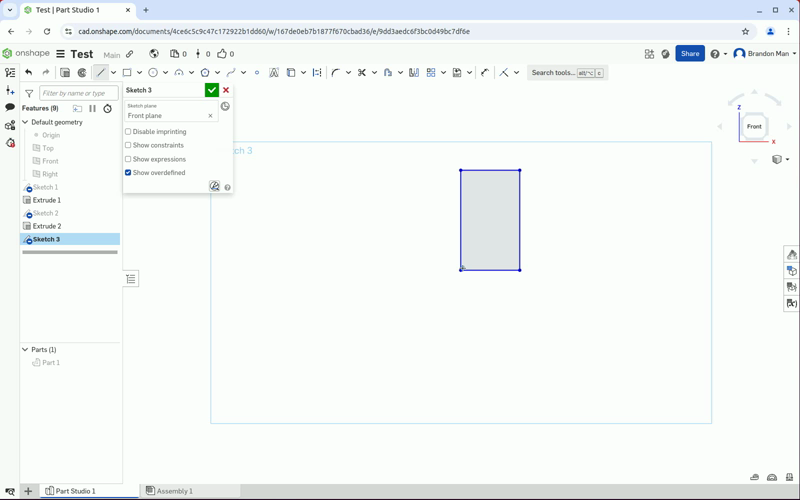
mouse_move(492, 267)
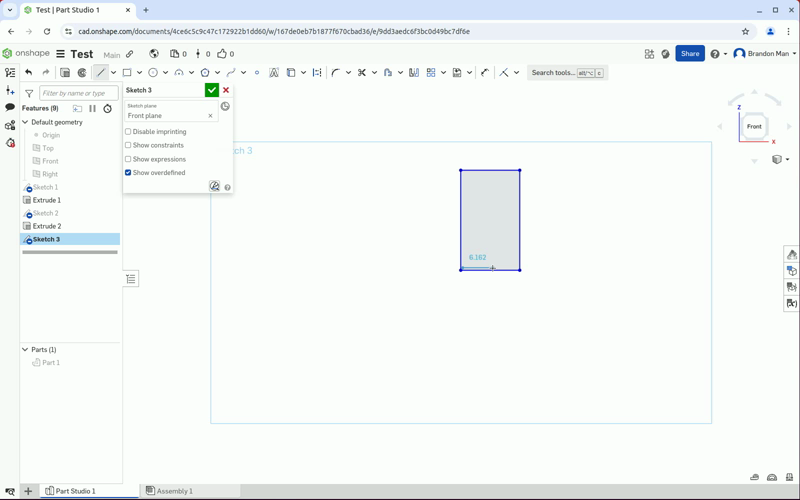
mouse_move(518, 267)
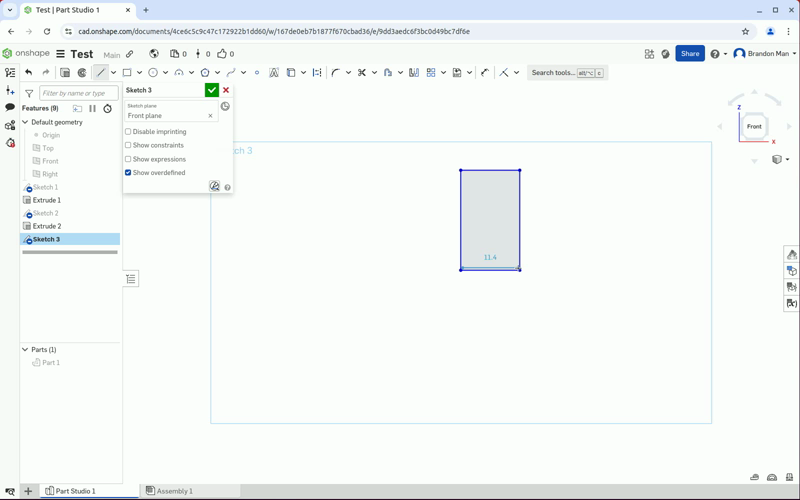
scroll(6)
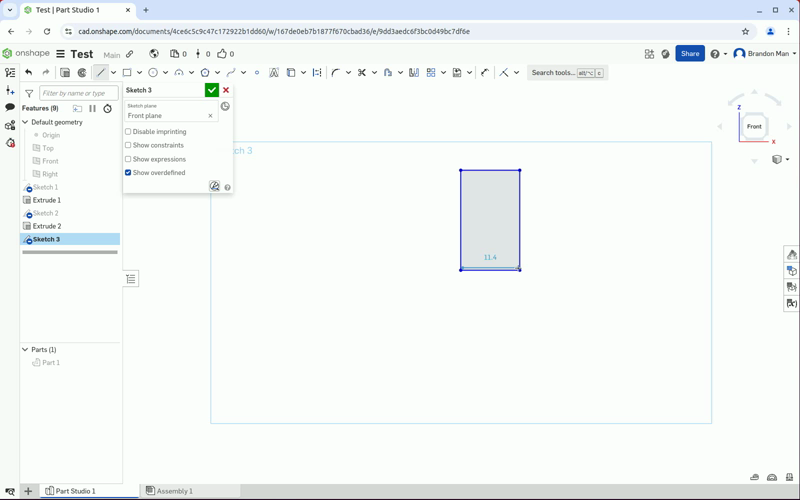
scroll(6)
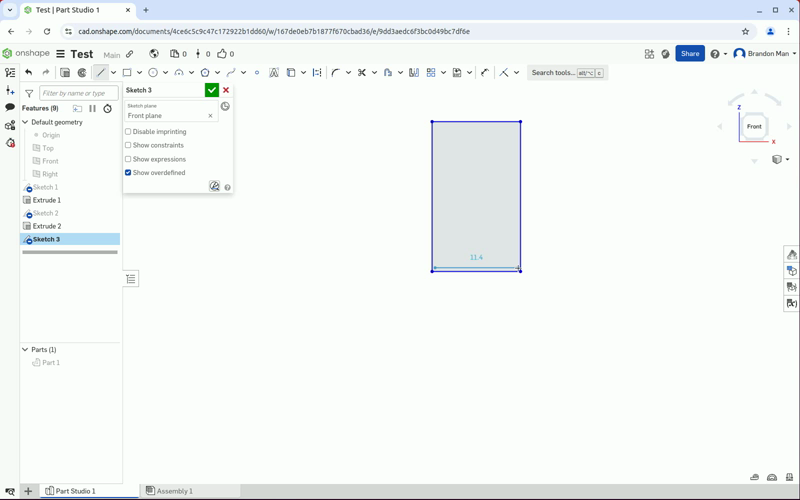
scroll(6)
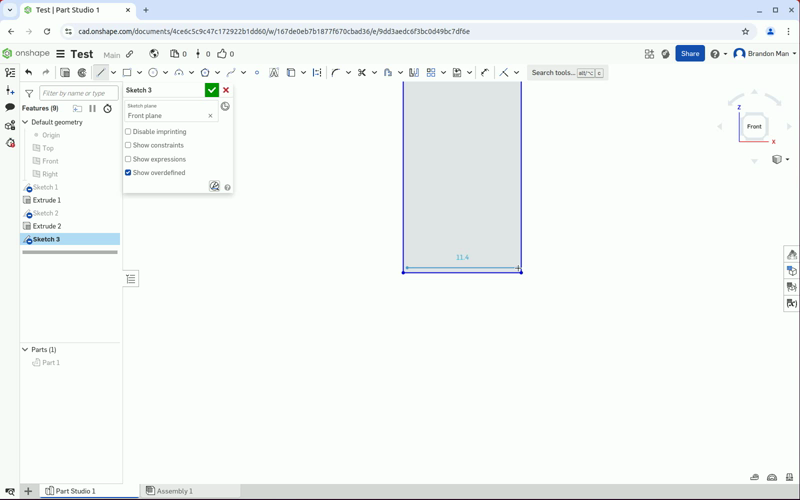
scroll(6)
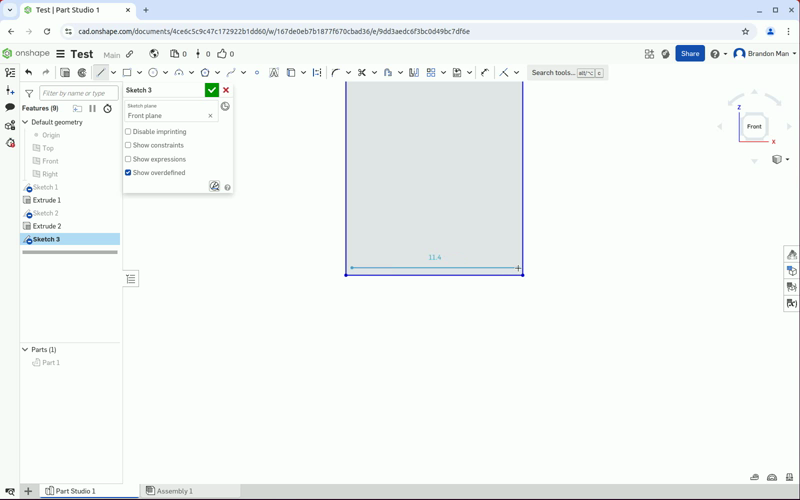
scroll(6)
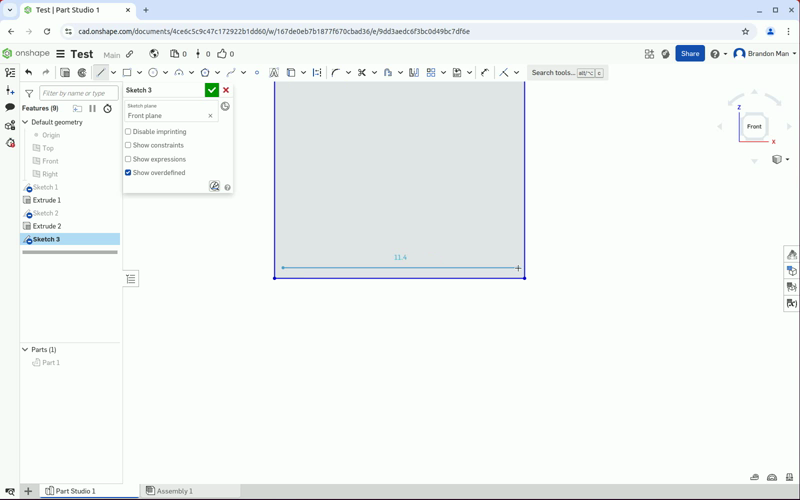
scroll(6)
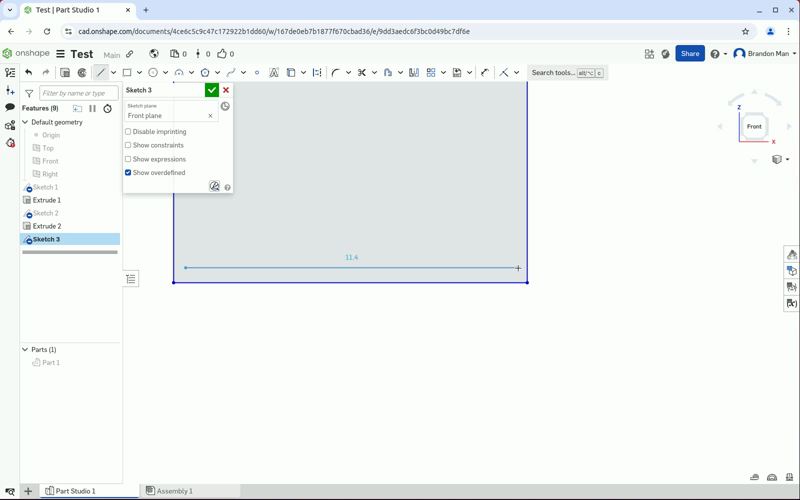
scroll(6)
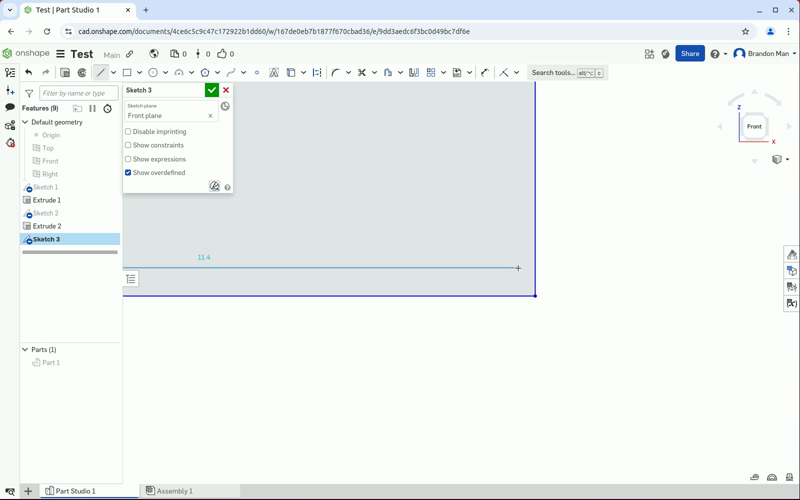
click(518, 267)
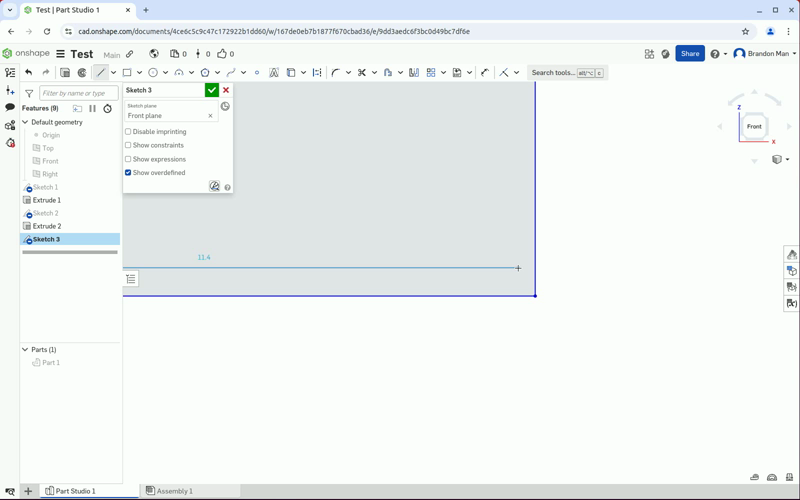
scroll(-6)
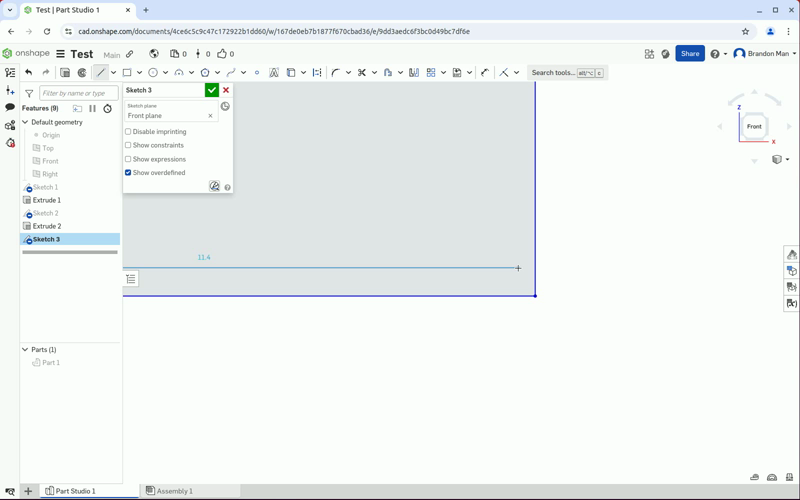
scroll(-6)
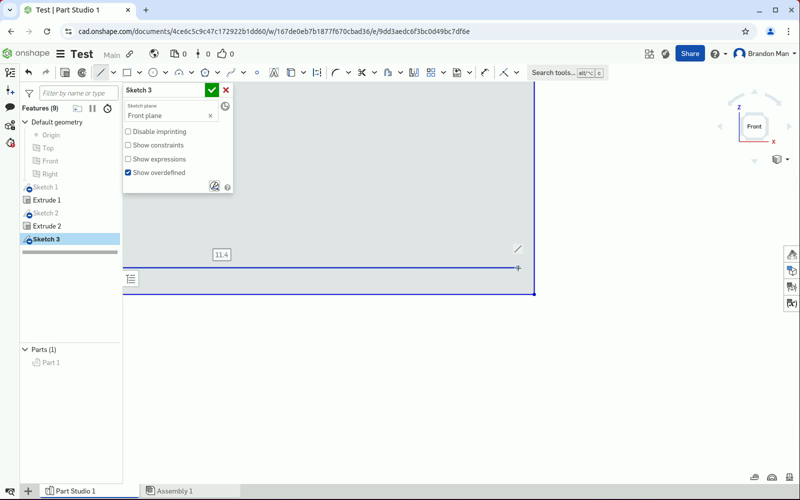
scroll(-6)
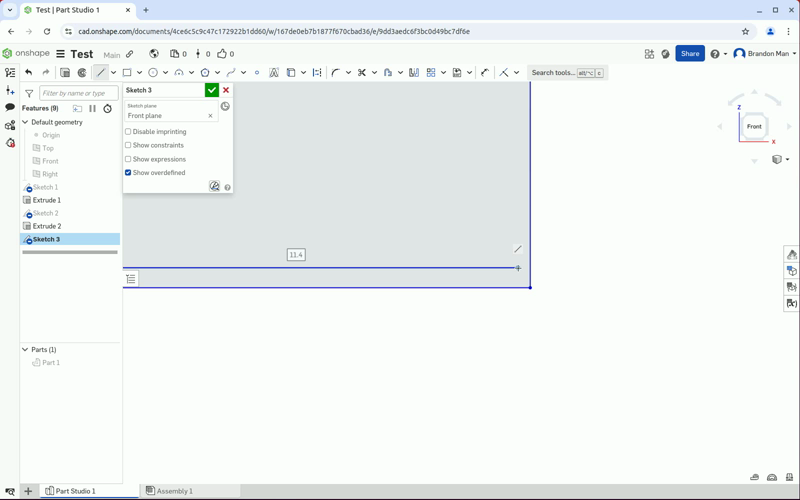
scroll(-6)
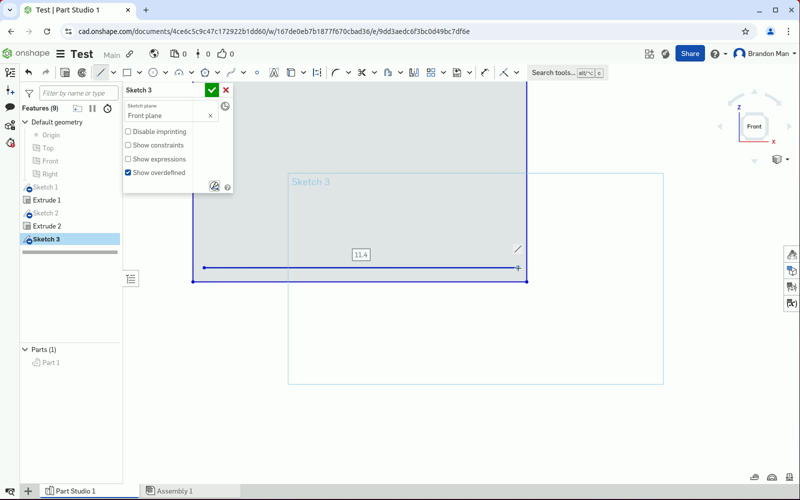
scroll(-6)
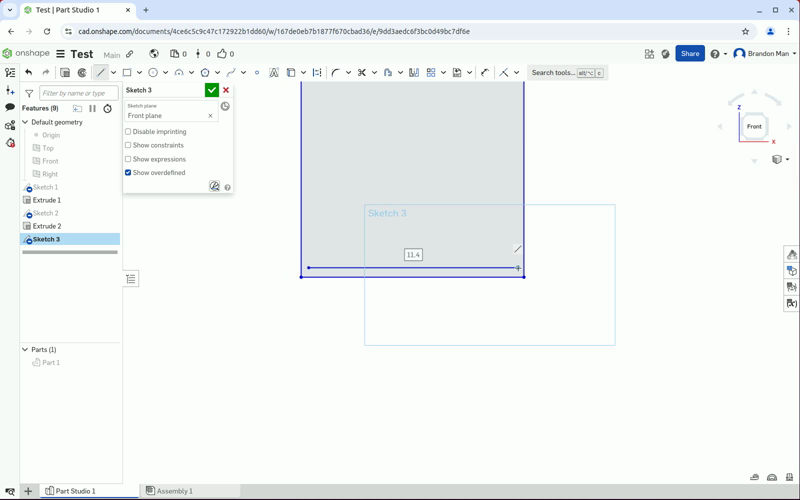
scroll(-6)
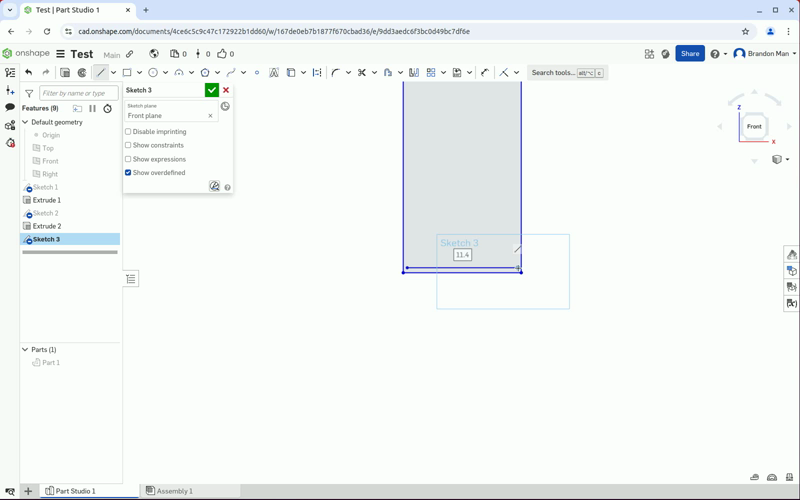
scroll(-6)
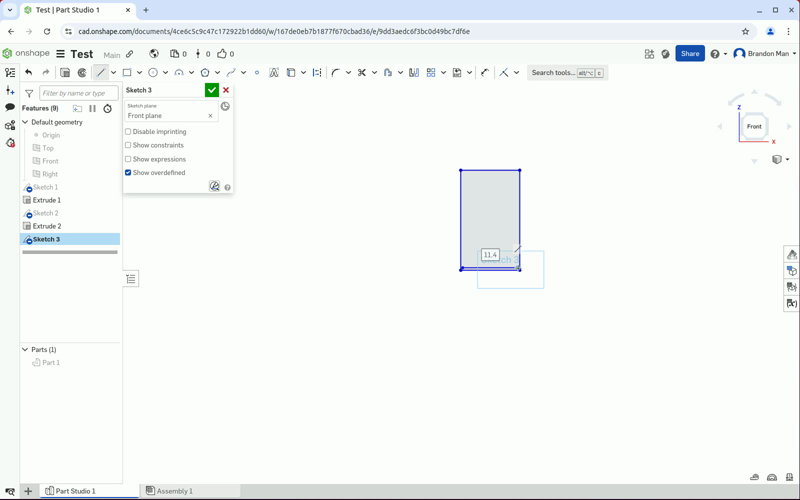
key_up(shift)
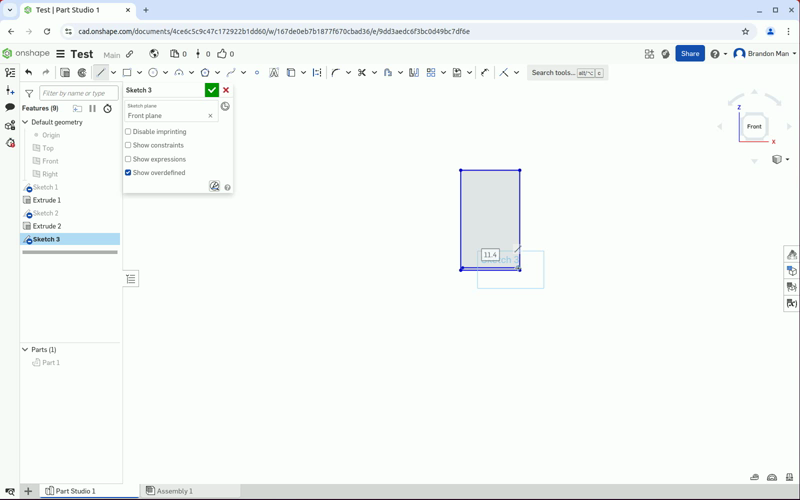
key_down(shift)
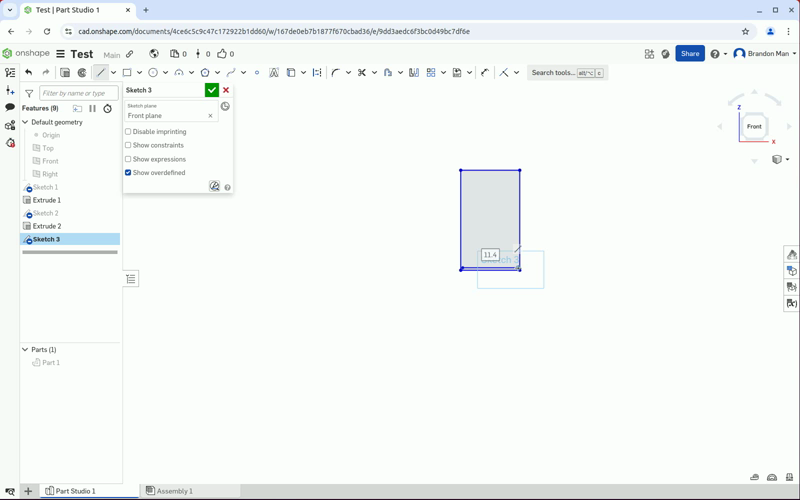
mouse_move(548, 267)
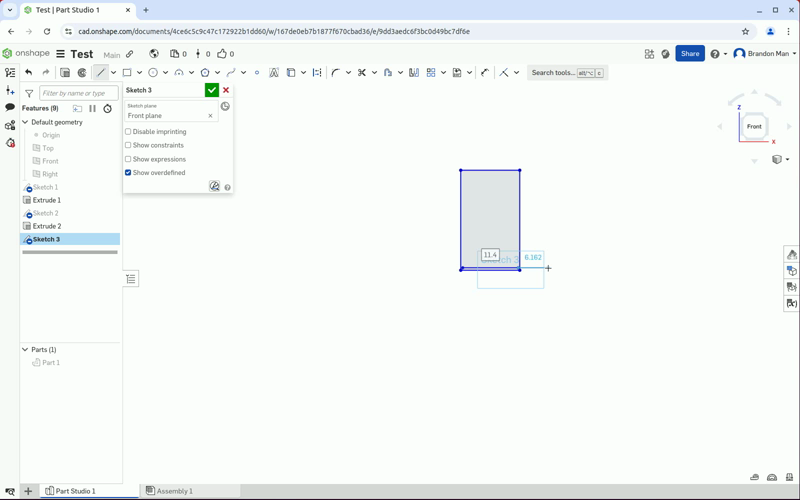
mouse_move(518, 232)
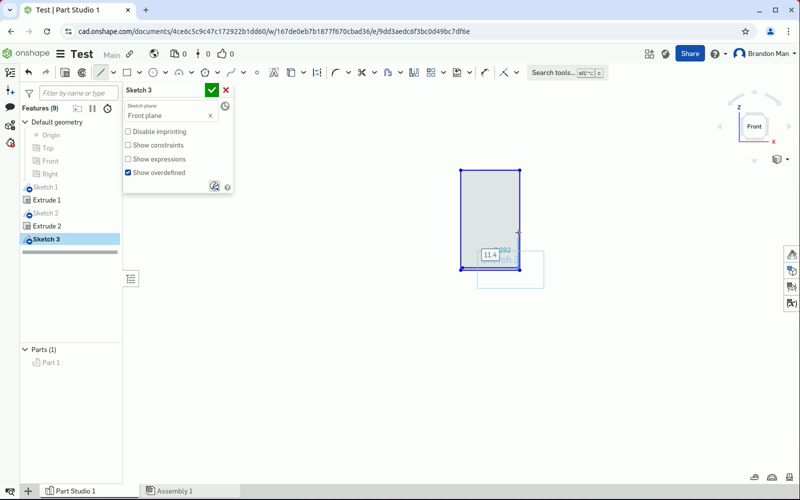
click(518, 232)
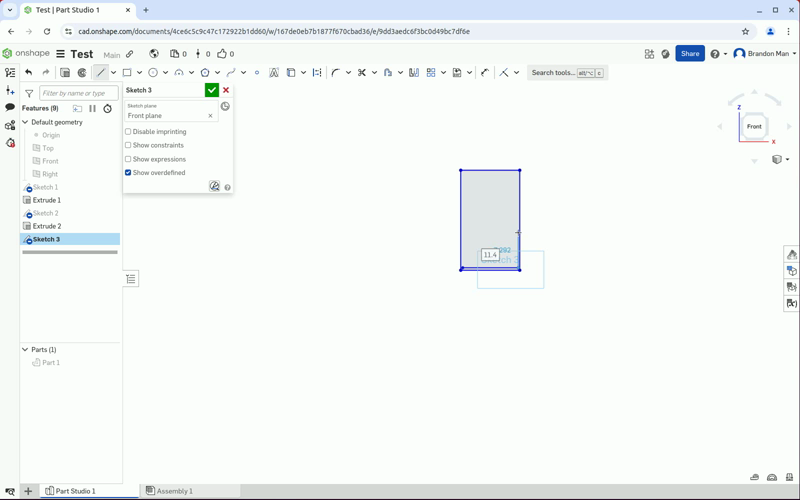
key_up(shift)
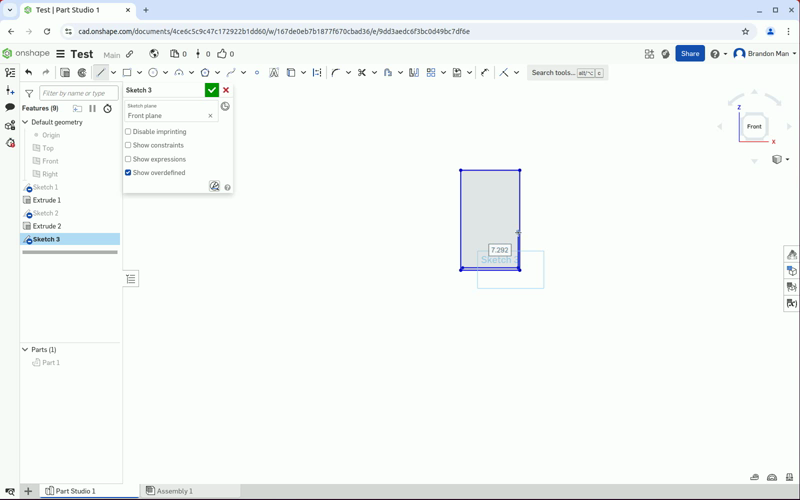
key_down(shift)
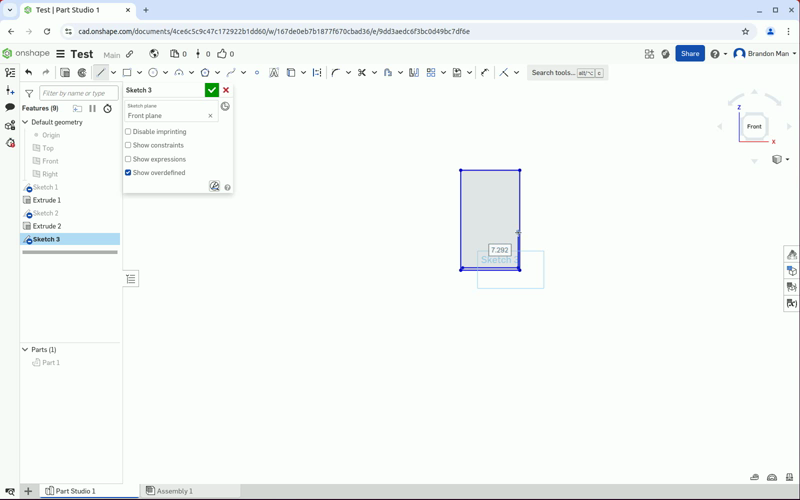
mouse_move(548, 232)
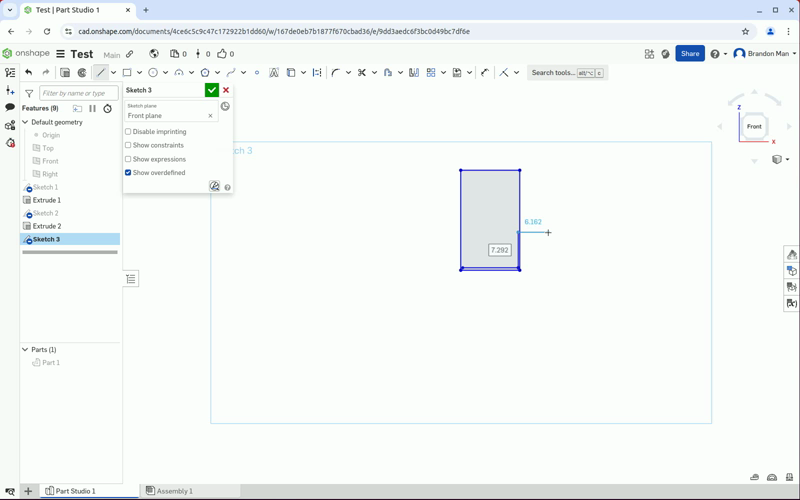
mouse_move(462, 232)
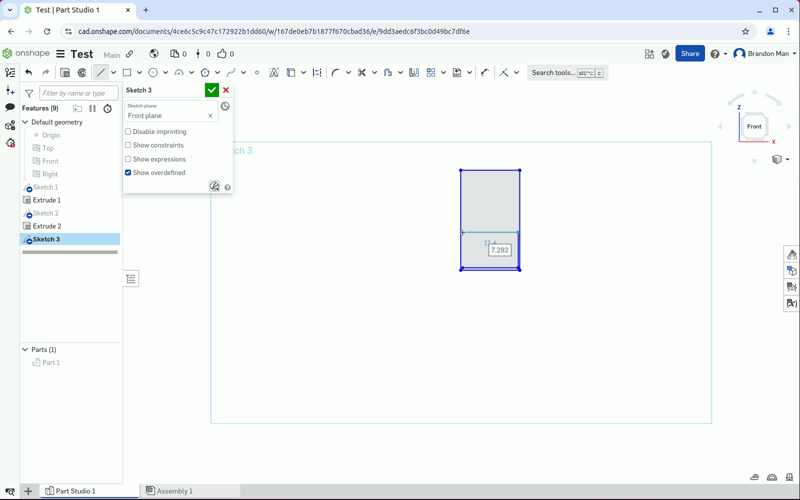
click(462, 232)
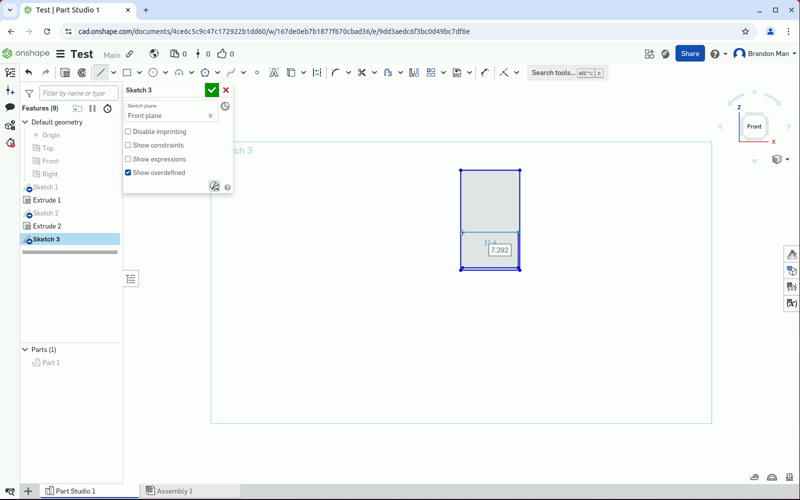
key_up(shift)
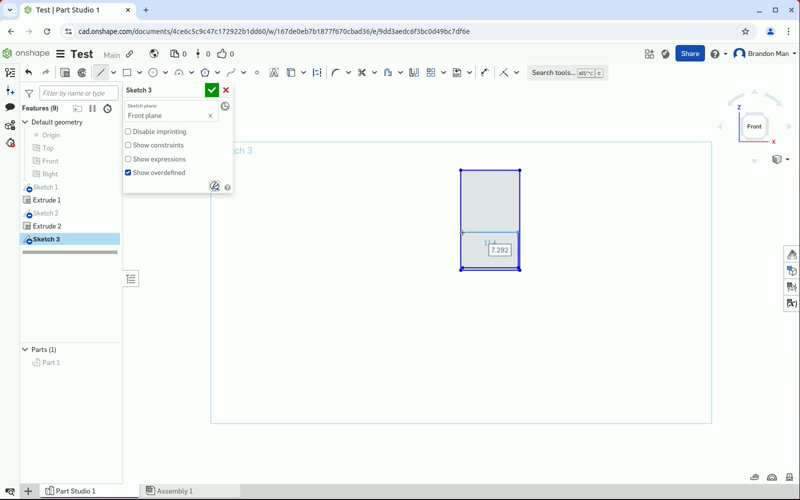
mouse_move(492, 232)
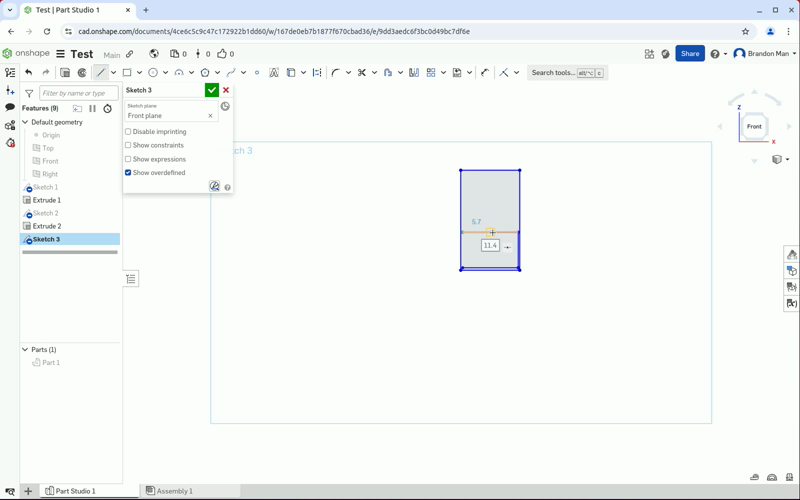
key_down(shift)
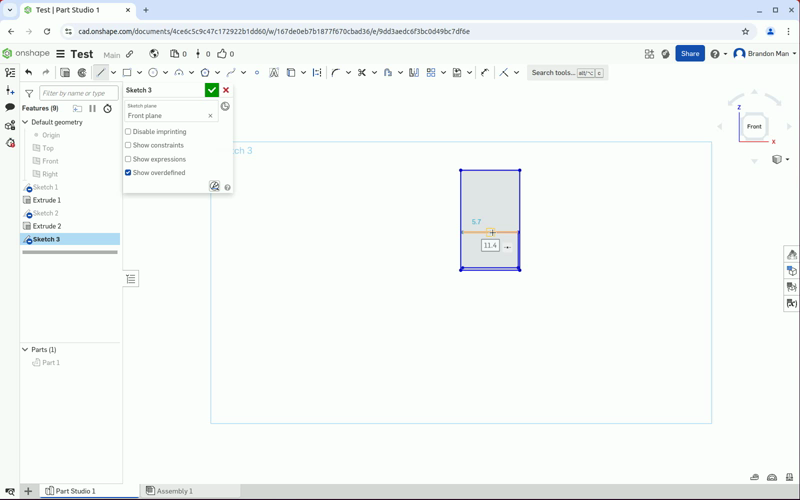
mouse_move(462, 267)
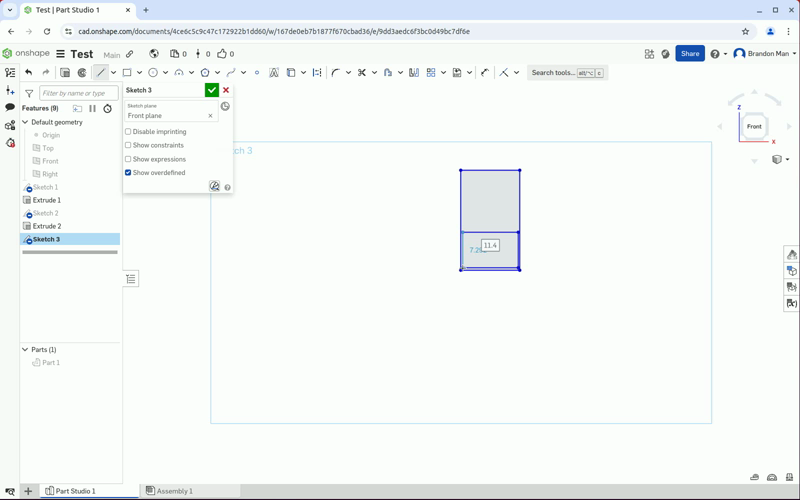
scroll(6)
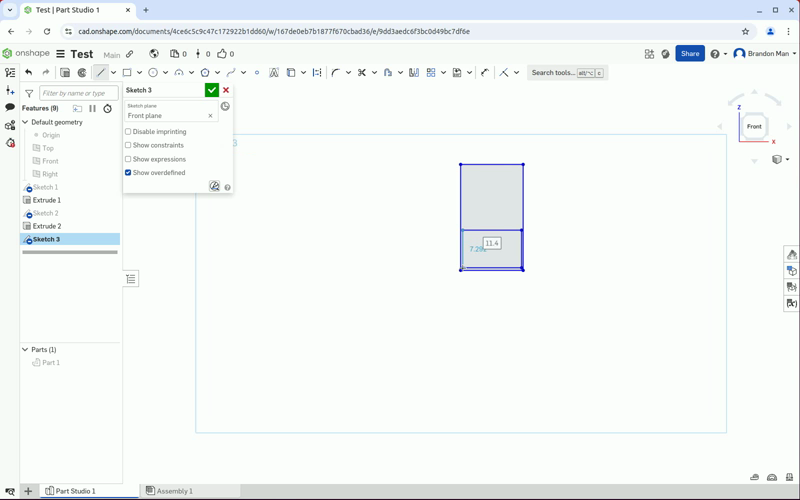
scroll(6)
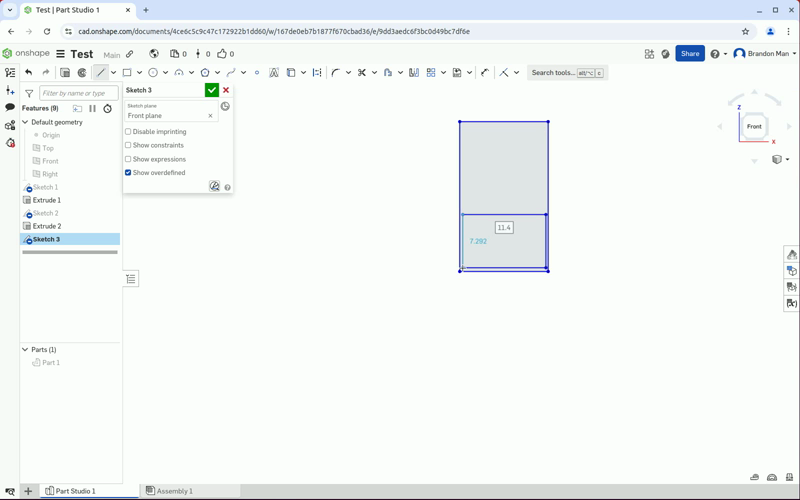
scroll(6)
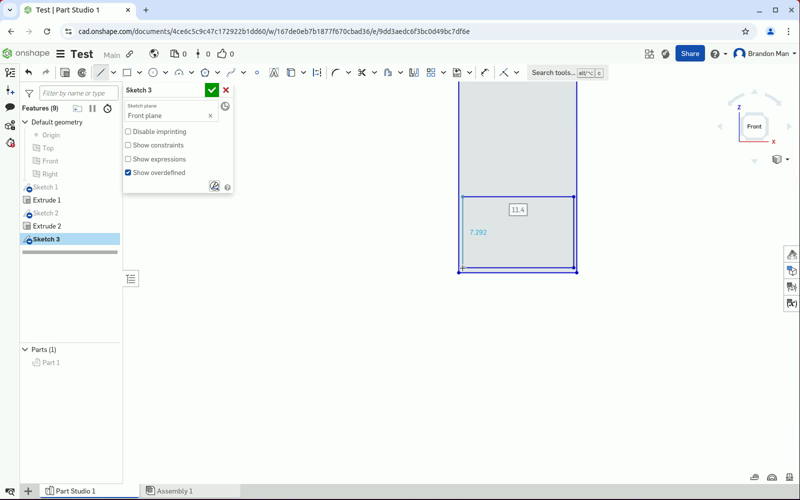
scroll(6)
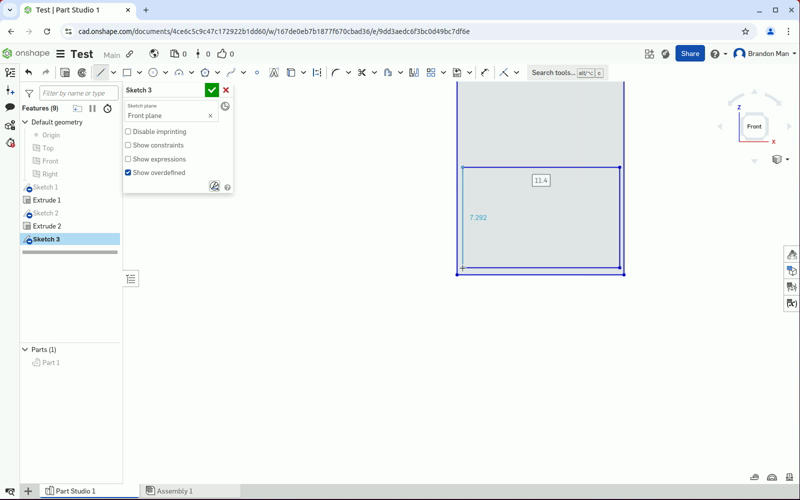
scroll(6)
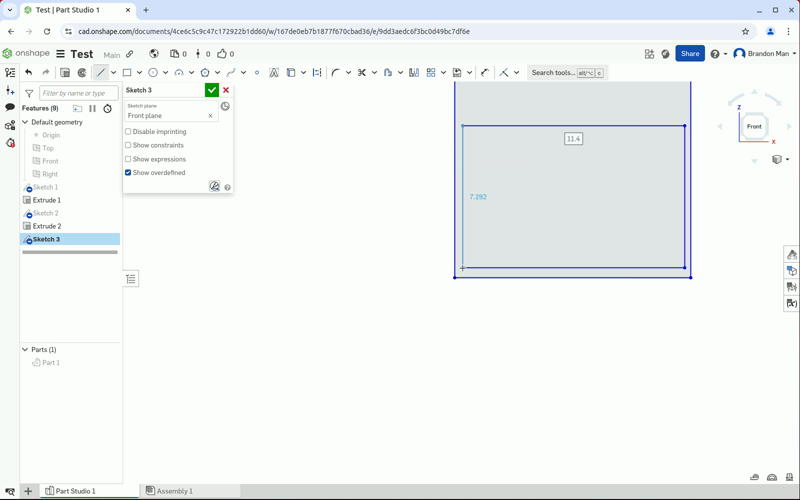
scroll(6)
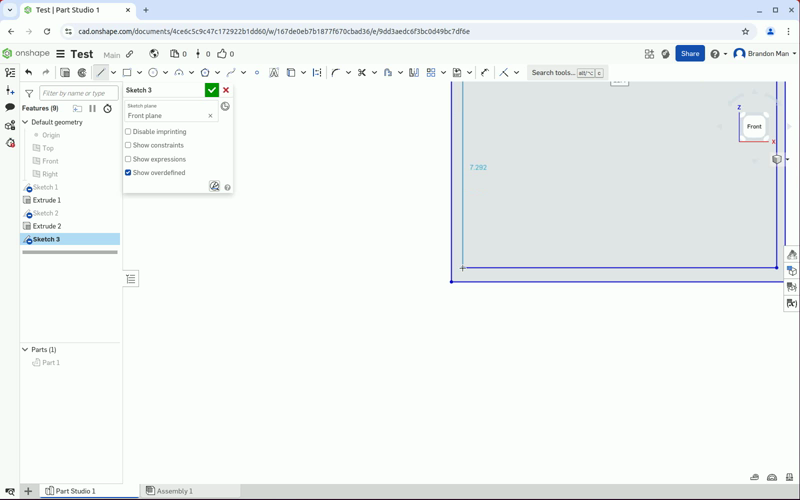
scroll(6)
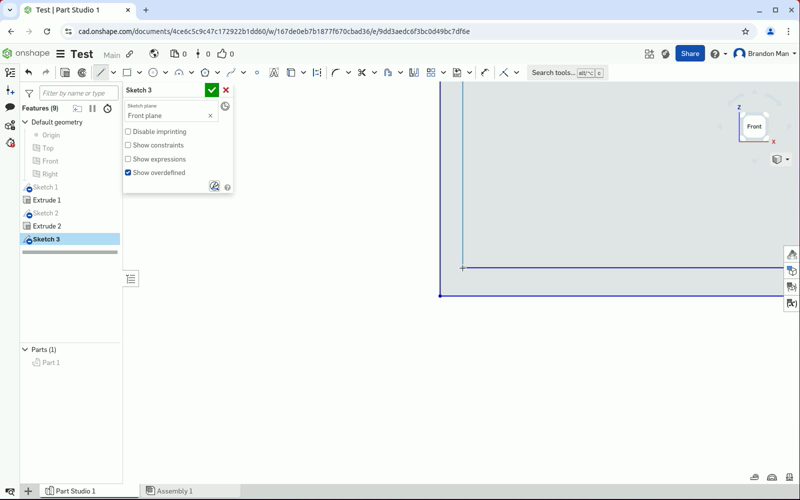
key_up(shift)
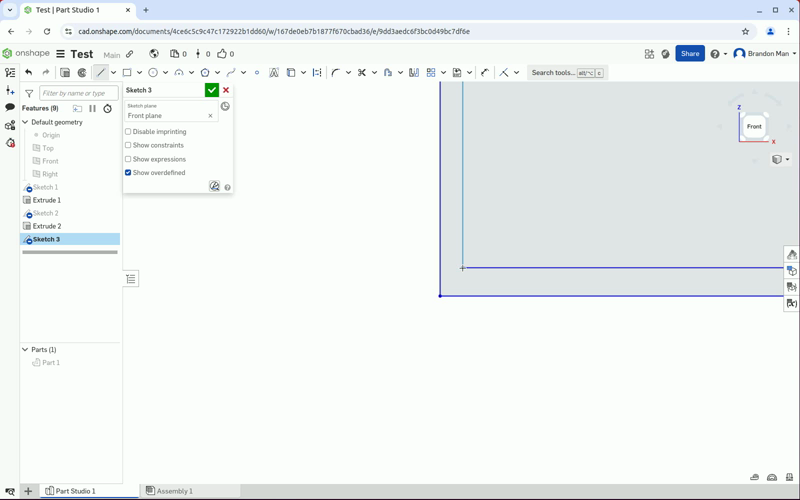
click(462, 267)
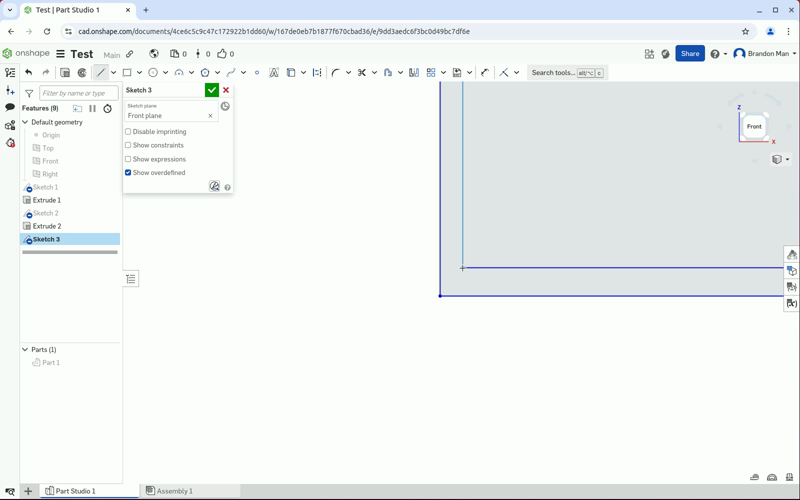
scroll(-6)
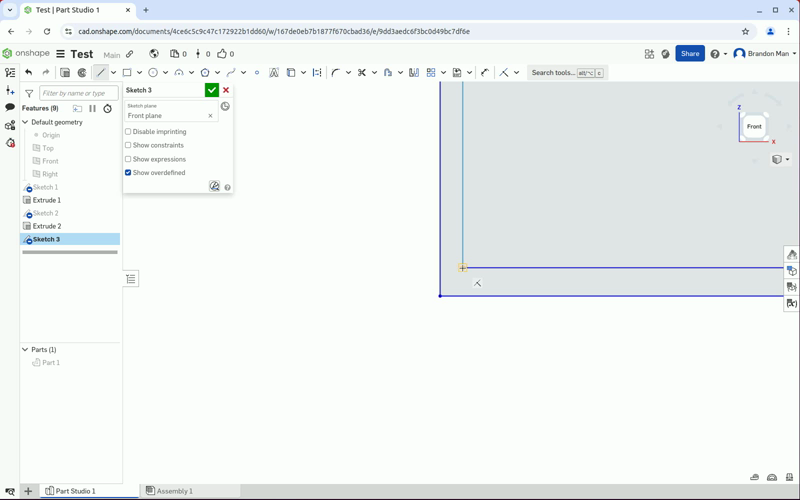
scroll(-6)
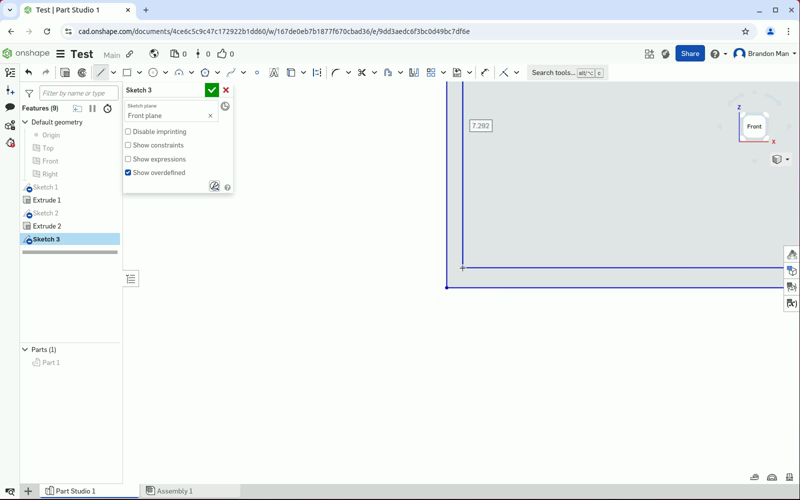
scroll(-6)
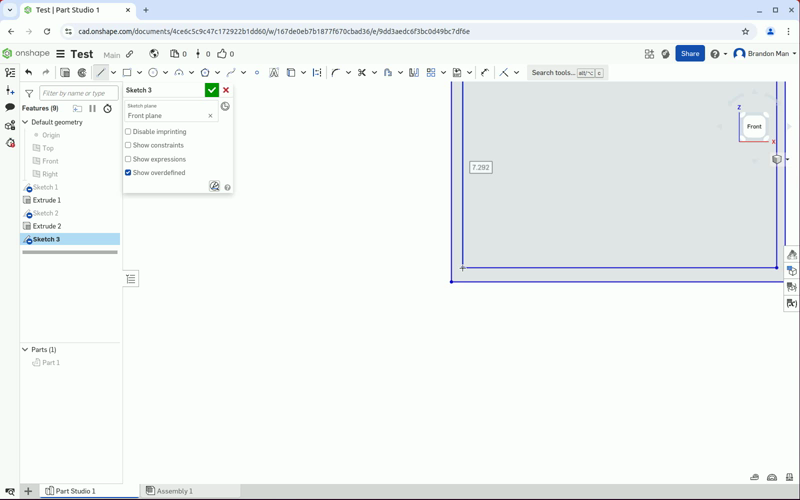
scroll(-6)
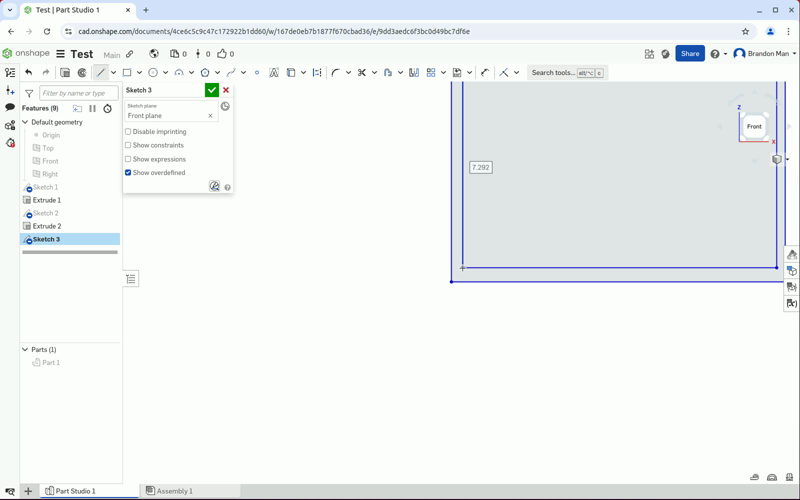
scroll(-6)
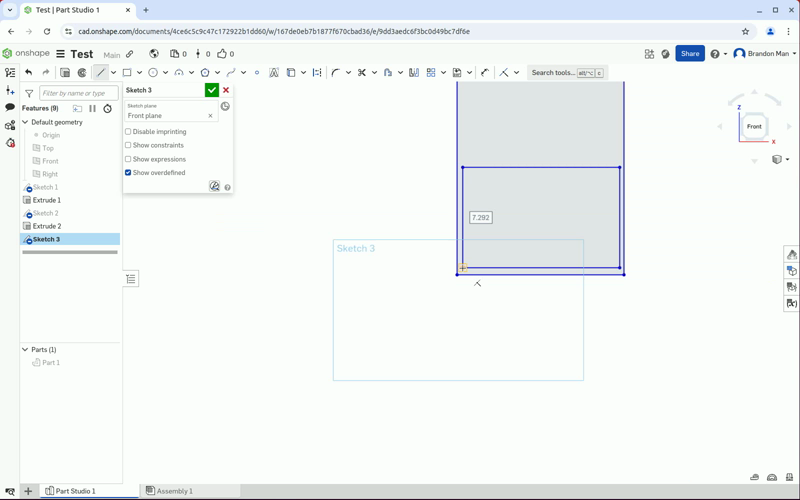
scroll(-6)
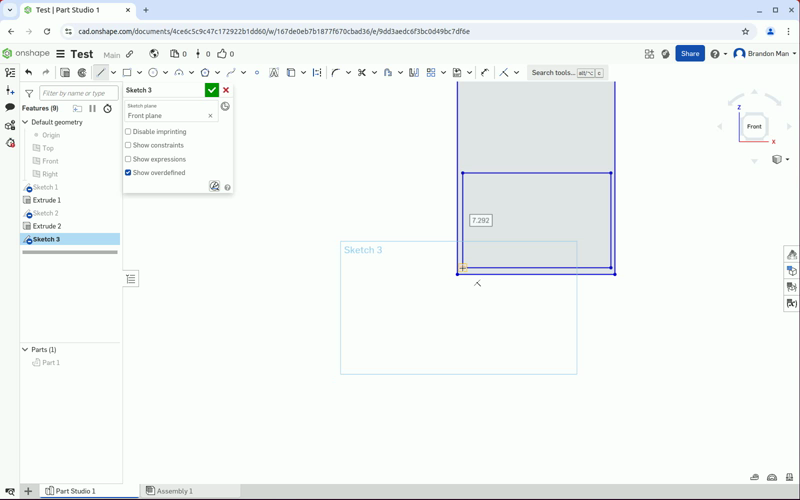
scroll(-6)
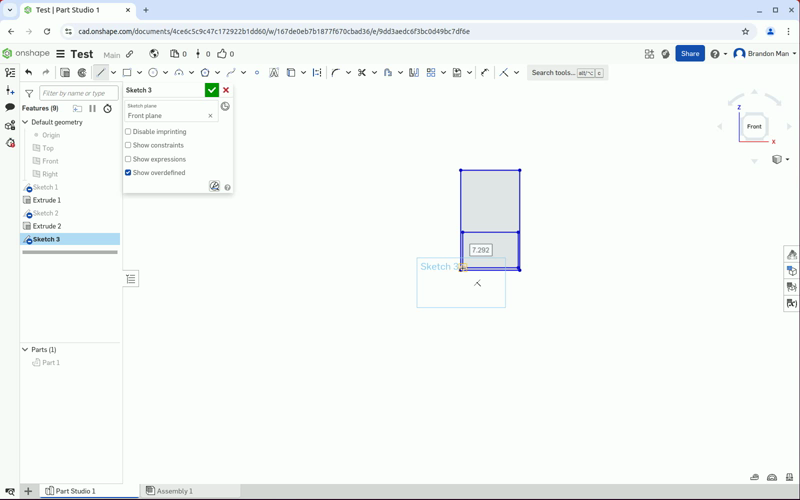
key(esc)
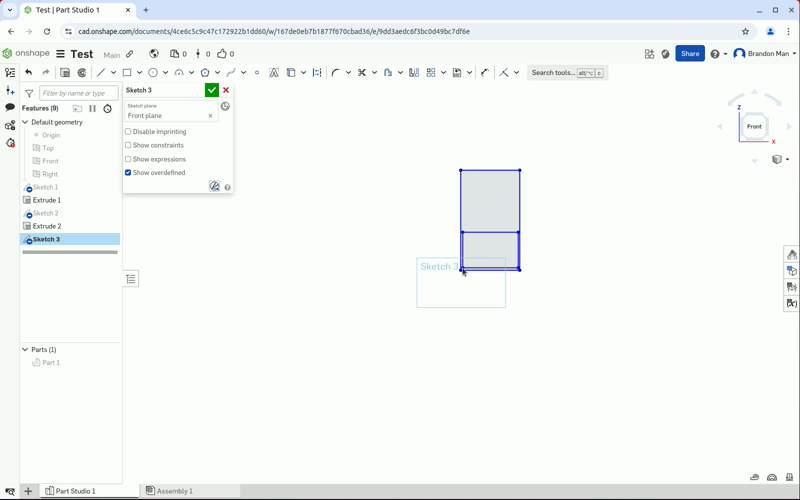
key(l)
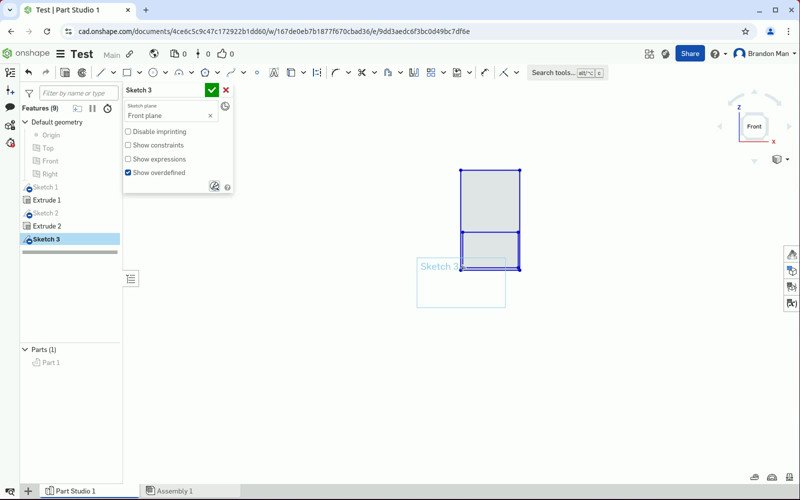
key_down(shift)
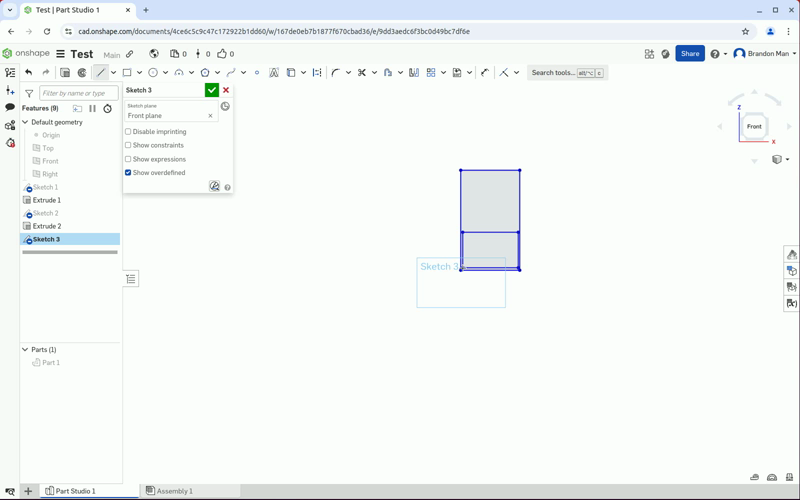
mouse_move(462, 231)
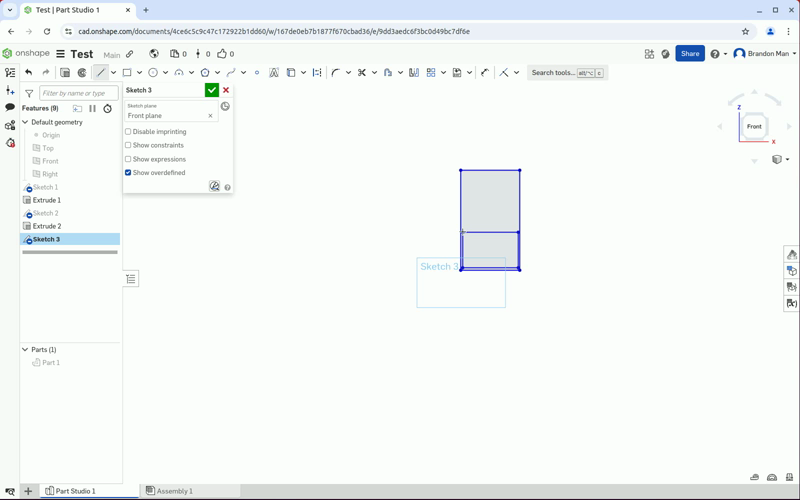
scroll(6)
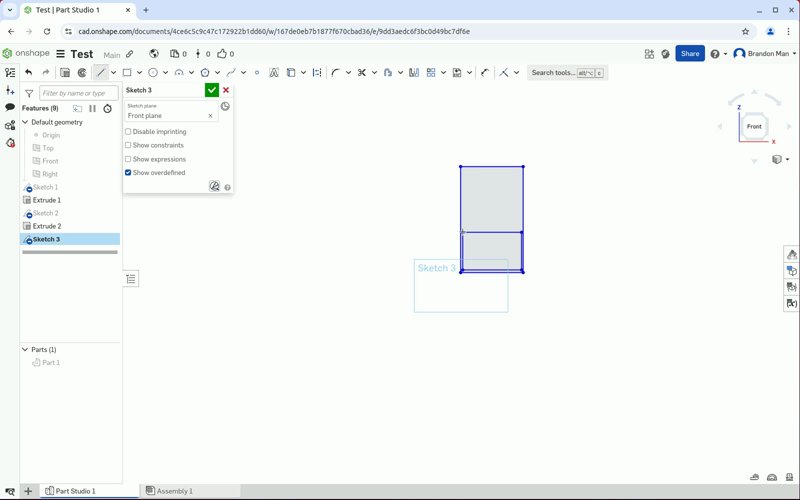
scroll(6)
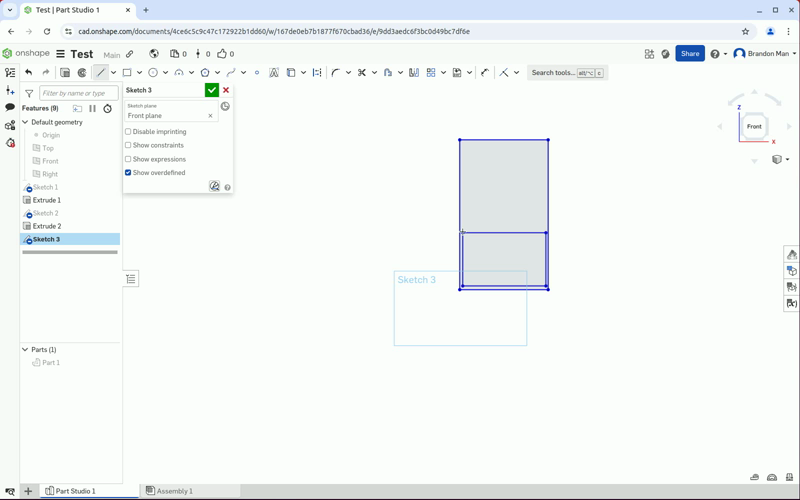
scroll(6)
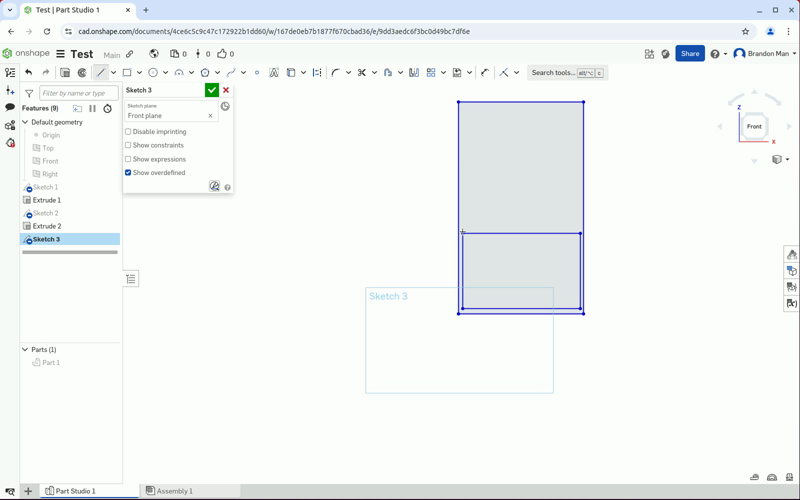
scroll(6)
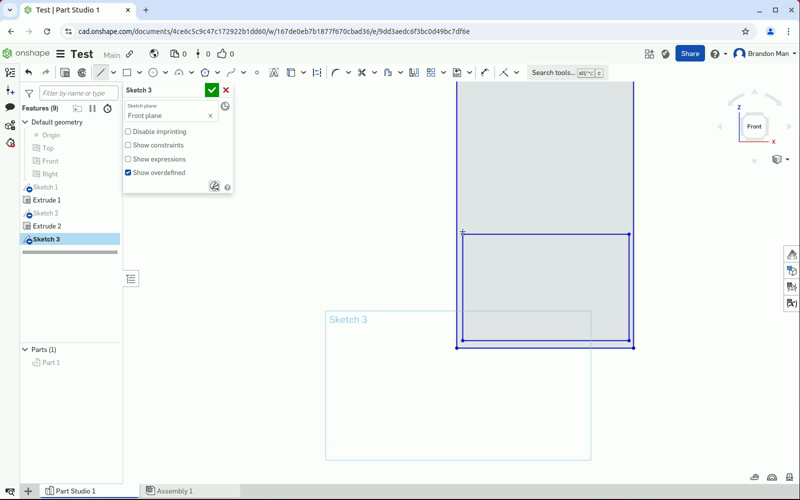
scroll(6)
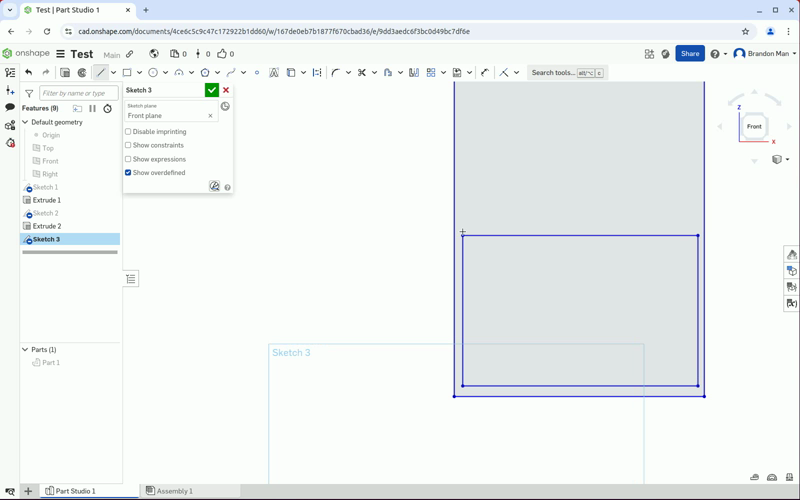
scroll(6)
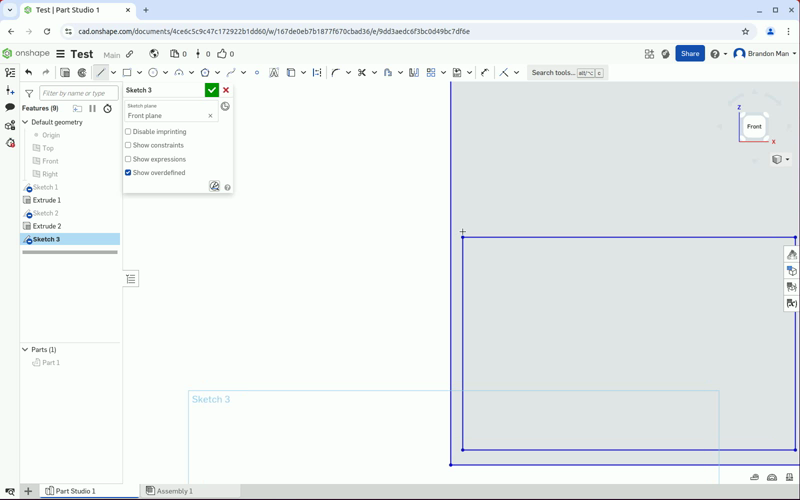
scroll(6)
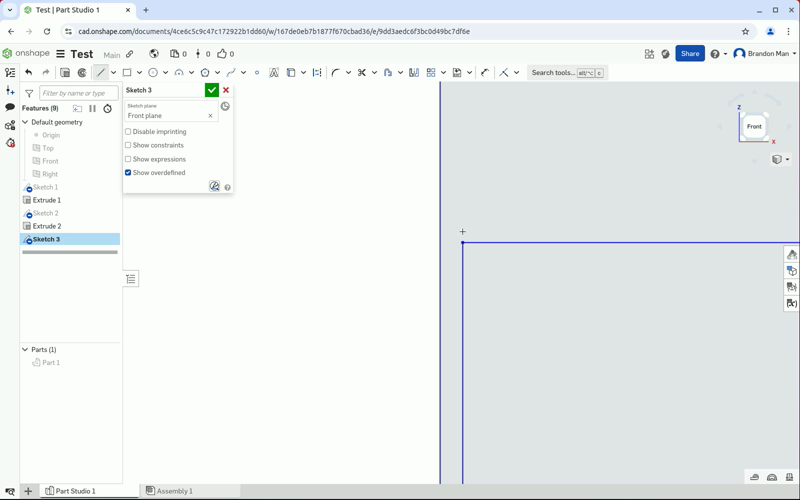
click(462, 231)
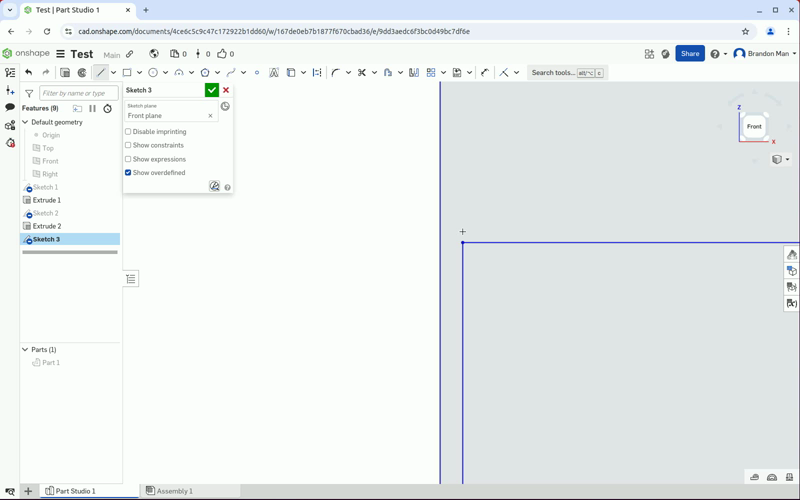
scroll(-6)
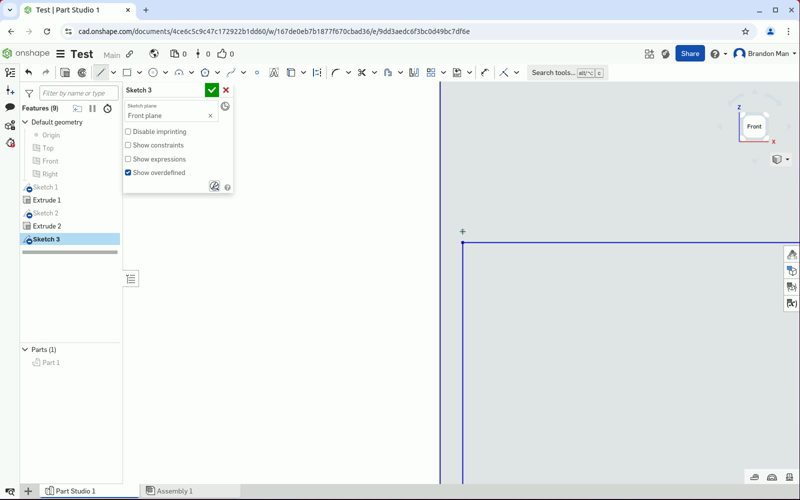
scroll(-6)
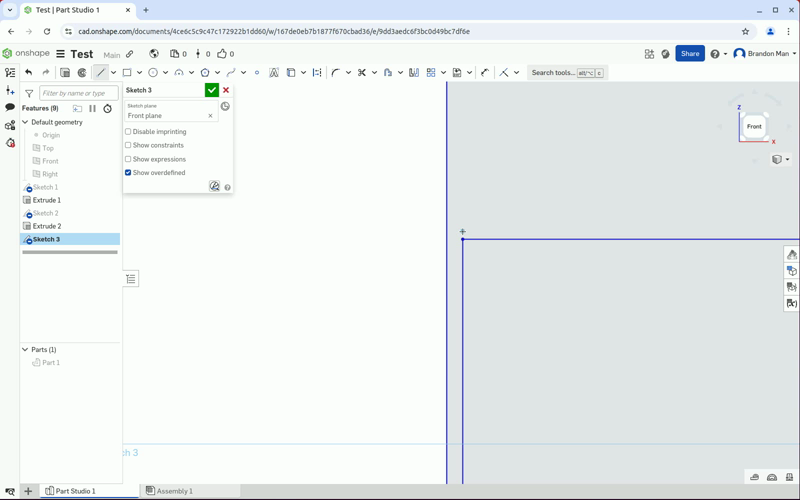
scroll(-6)
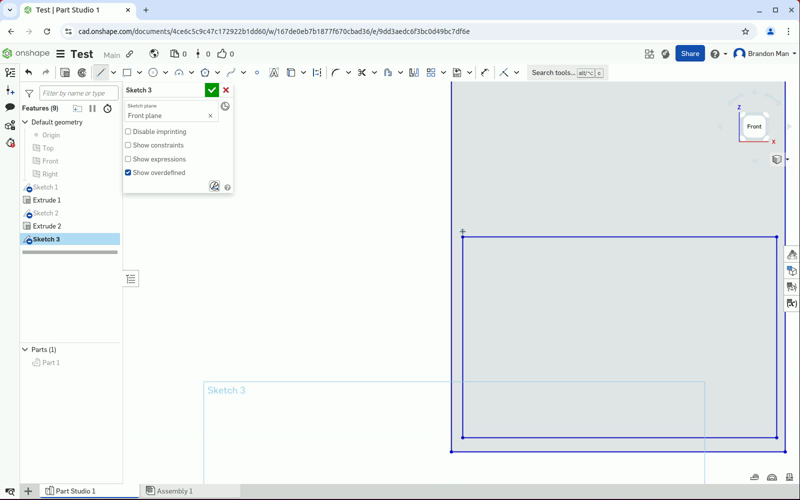
scroll(-6)
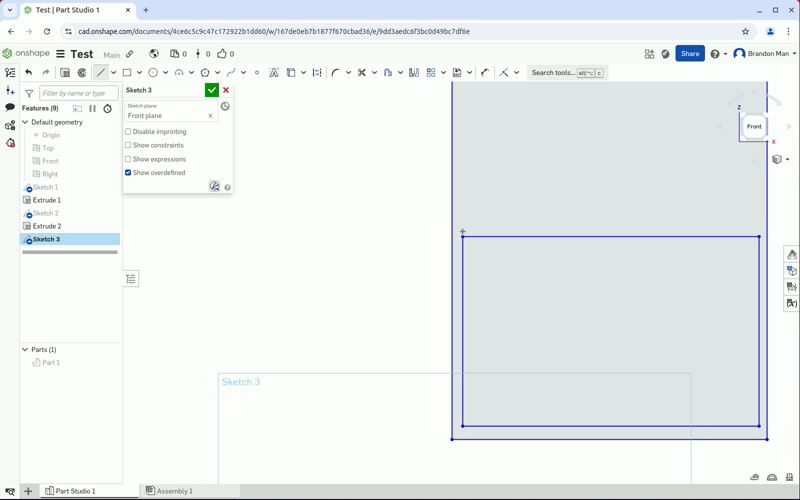
scroll(-6)
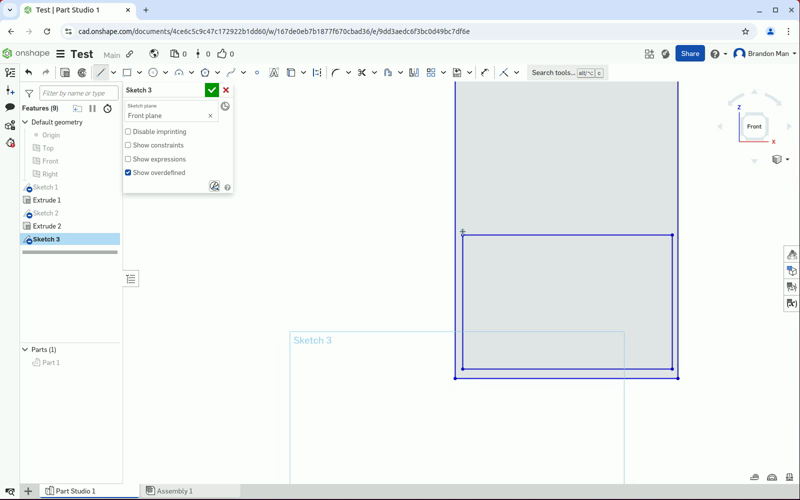
scroll(-6)
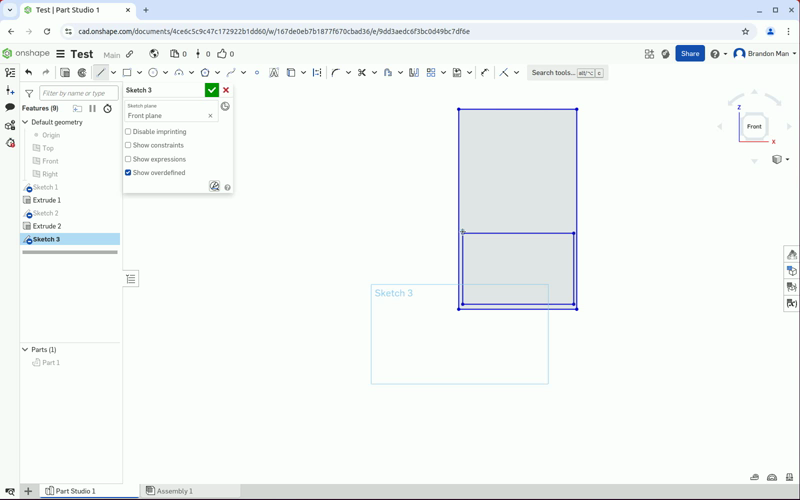
scroll(-6)
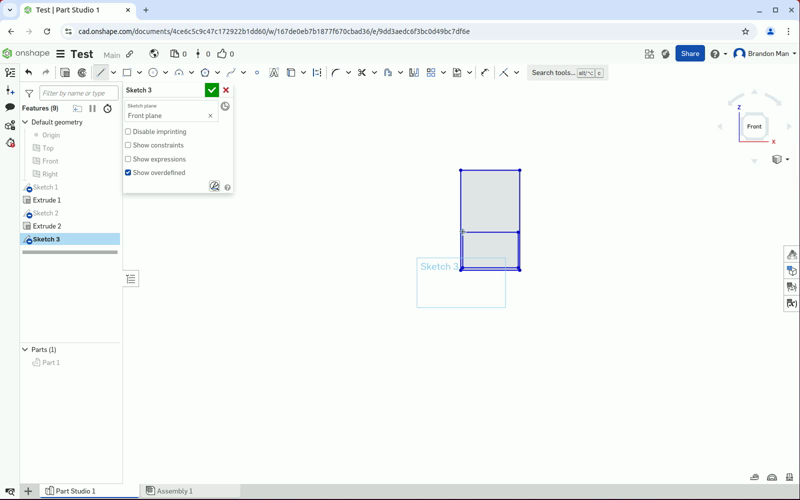
key_up(shift)
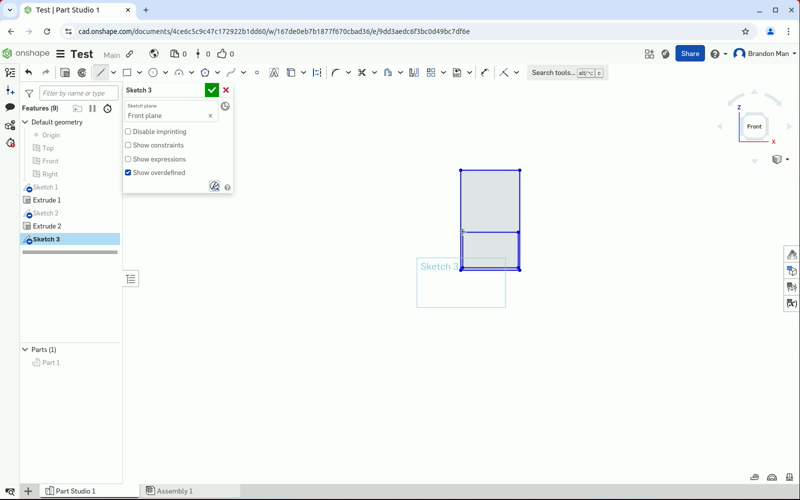
key_down(shift)
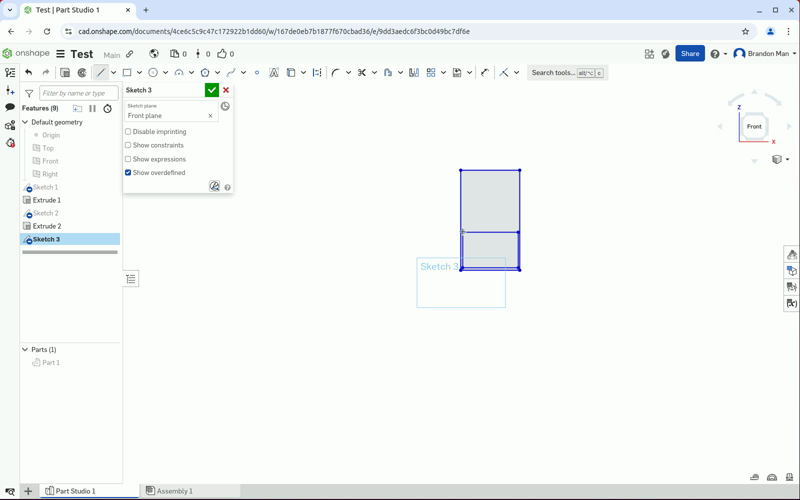
mouse_move(492, 231)
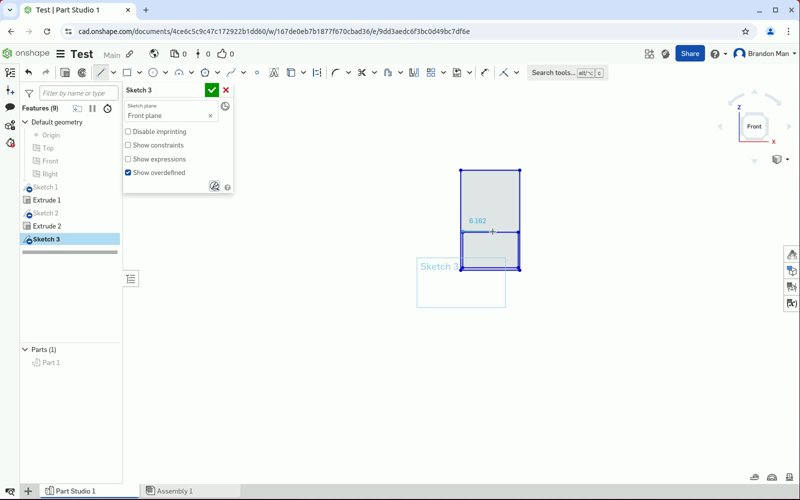
mouse_move(518, 231)
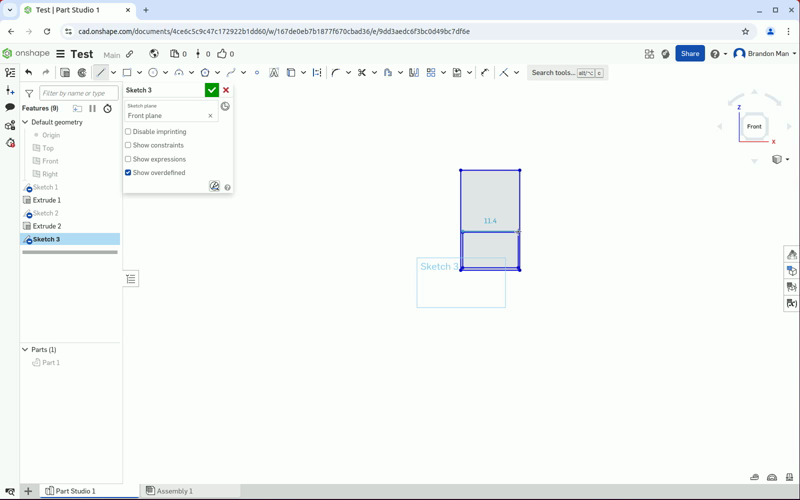
scroll(6)
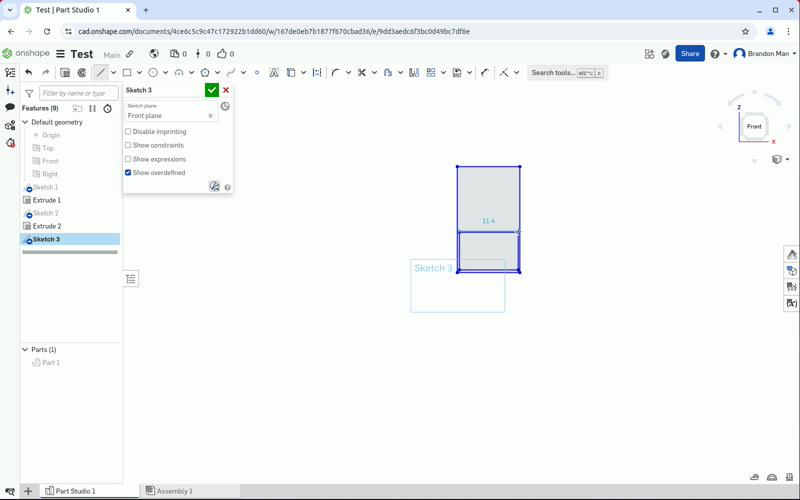
scroll(6)
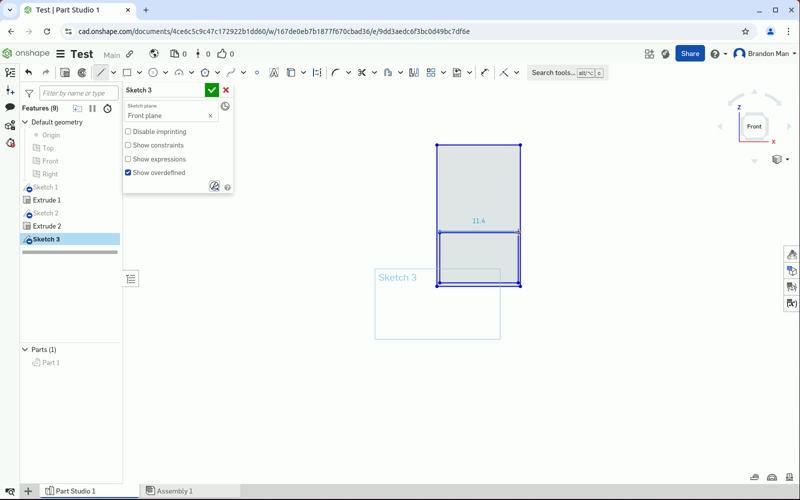
scroll(6)
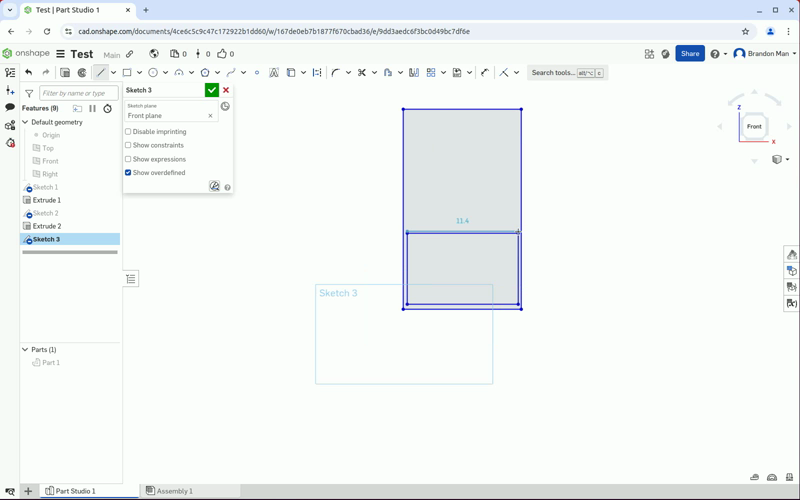
scroll(6)
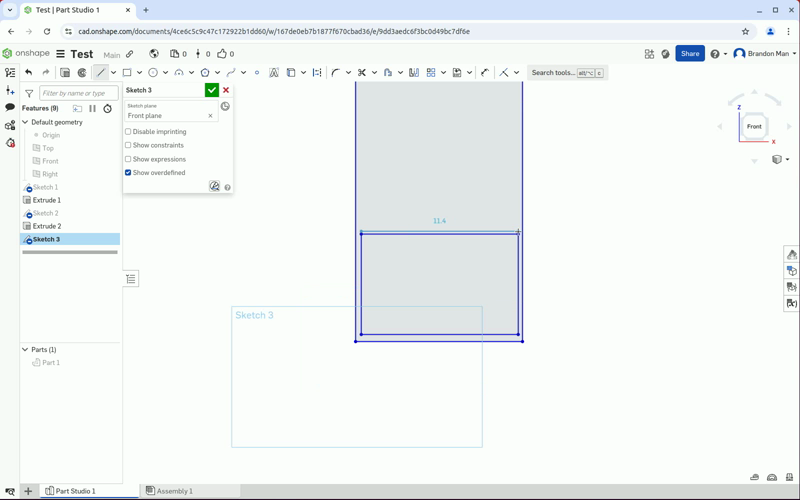
scroll(6)
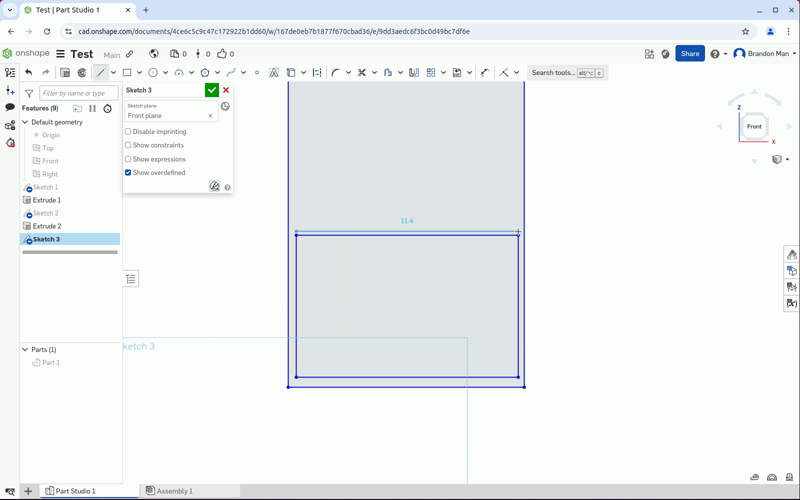
scroll(6)
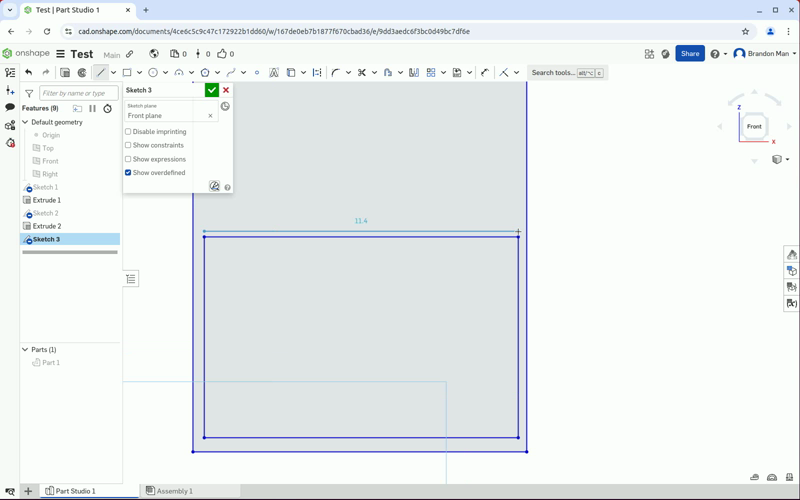
scroll(6)
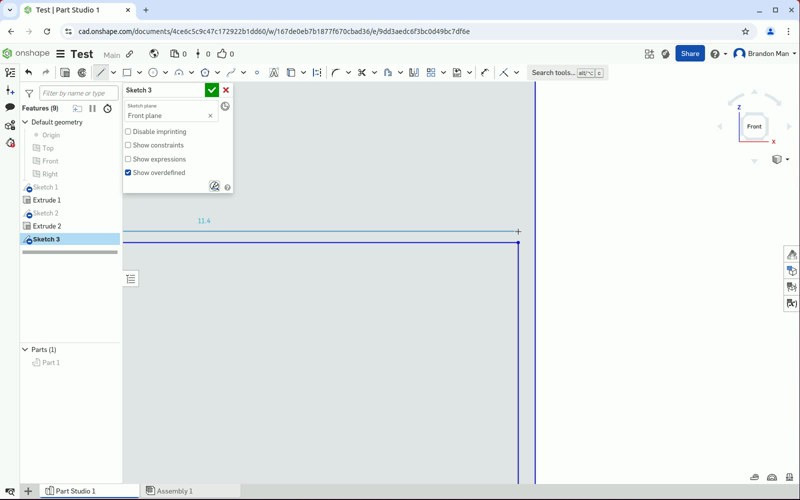
click(518, 231)
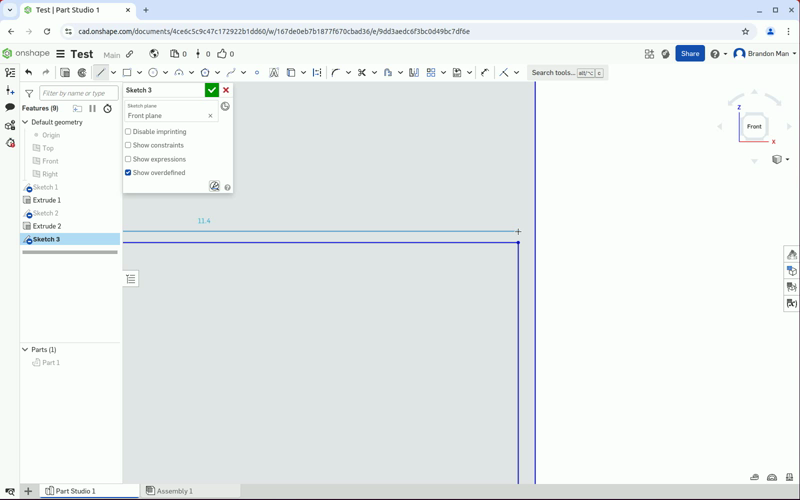
scroll(-6)
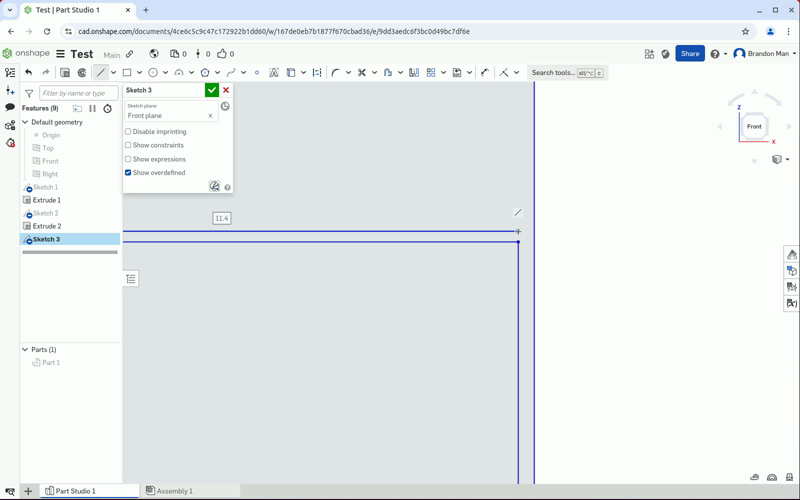
scroll(-6)
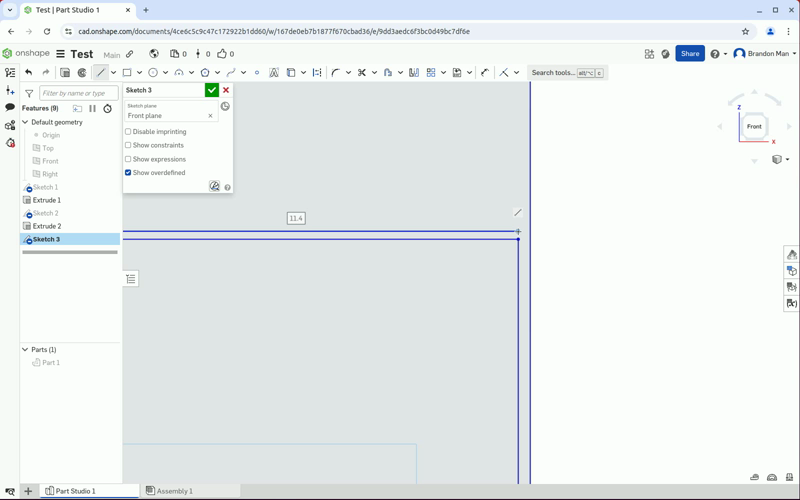
scroll(-6)
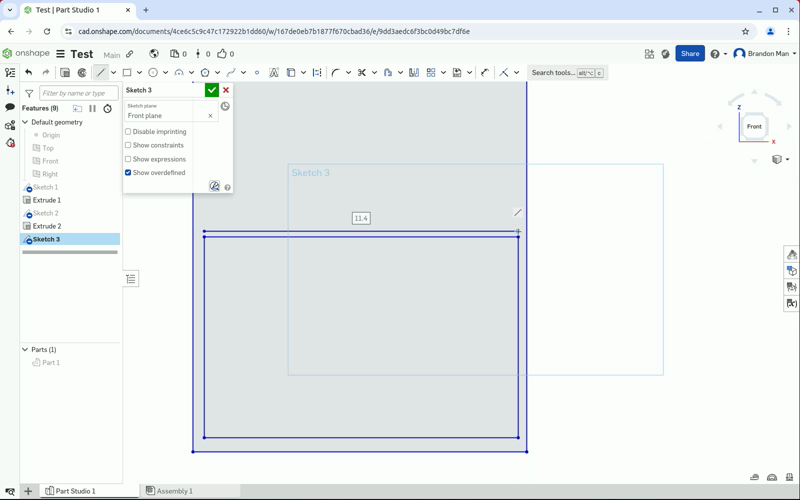
scroll(-6)
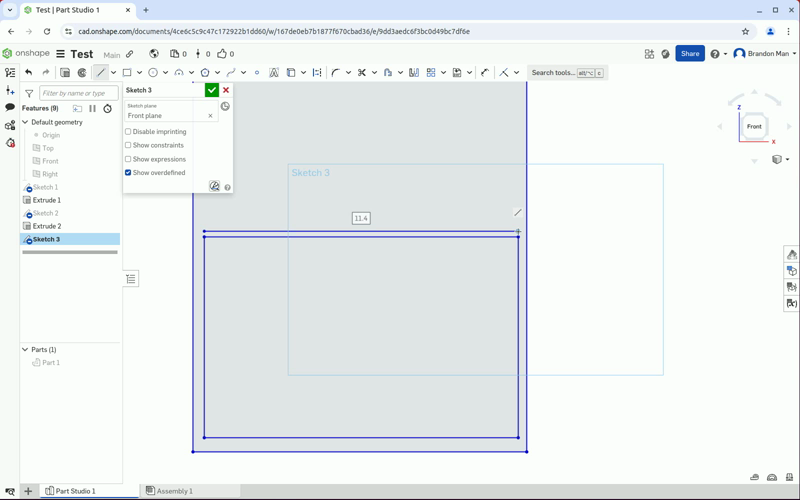
scroll(-6)
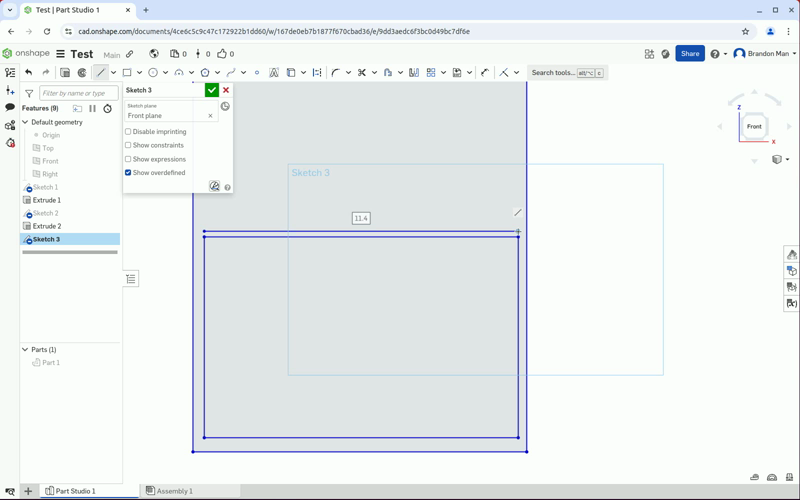
scroll(-6)
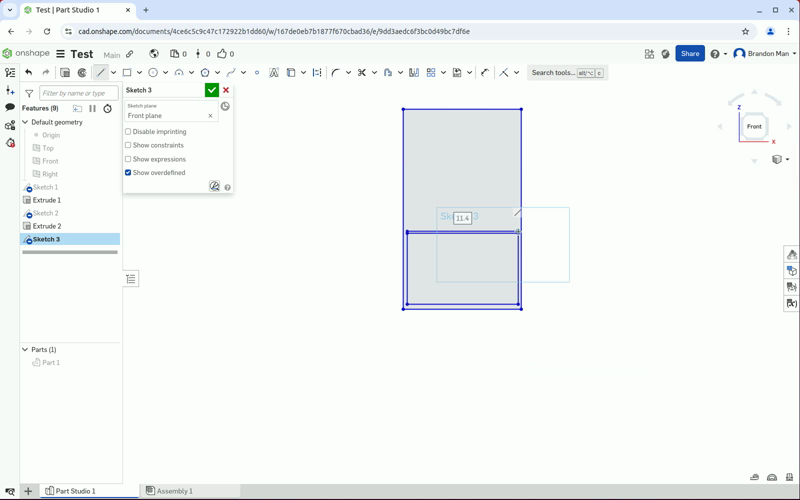
scroll(-6)
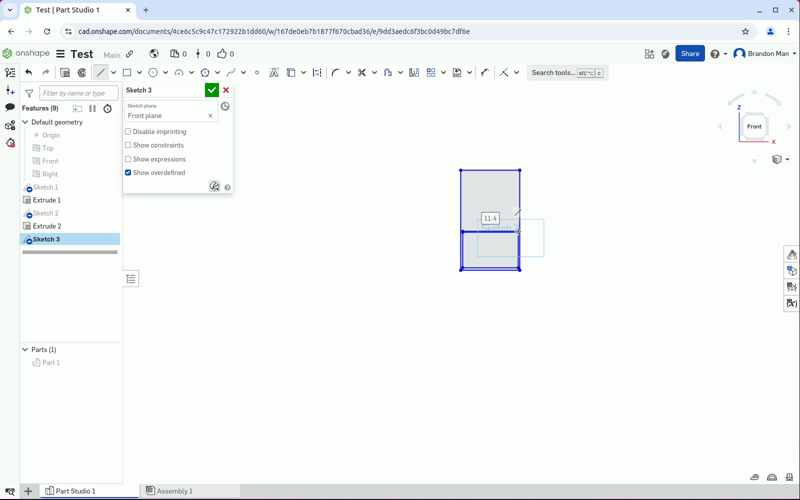
key_up(shift)
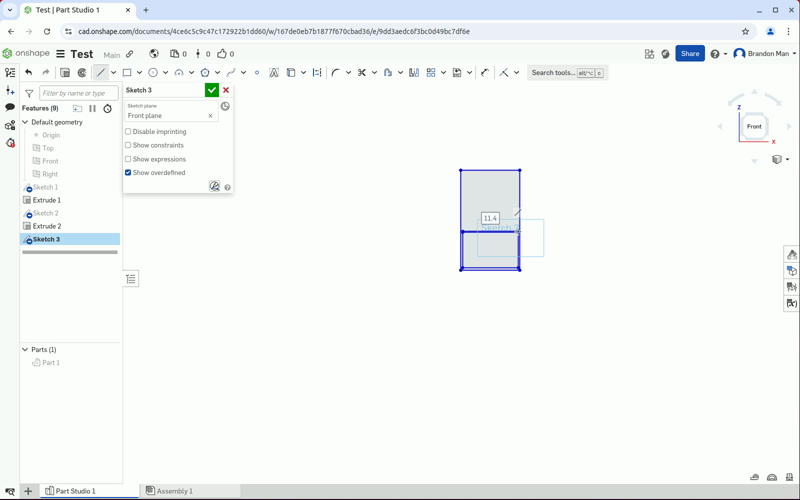
key_down(shift)
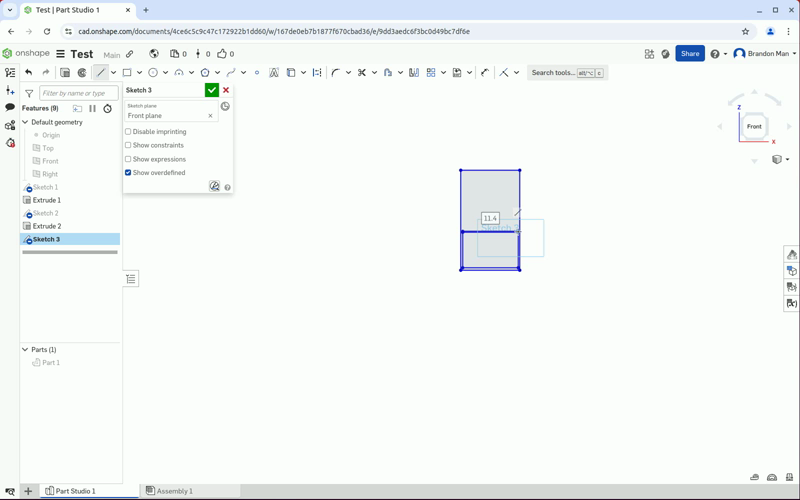
mouse_move(548, 231)
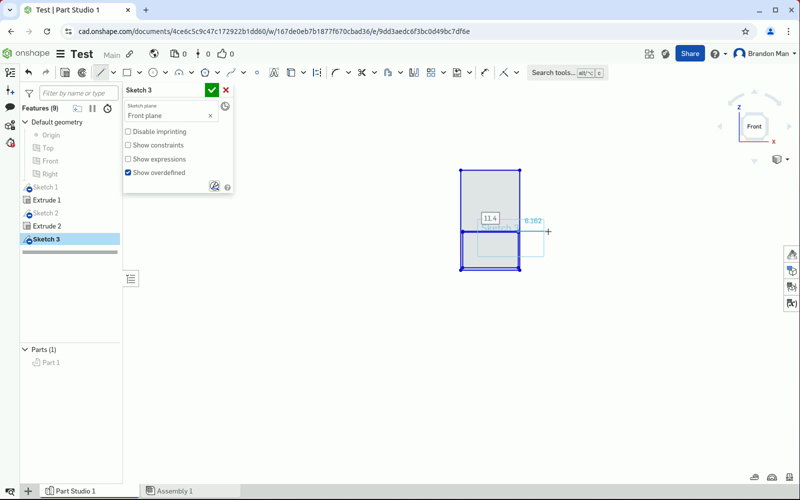
mouse_move(518, 194)
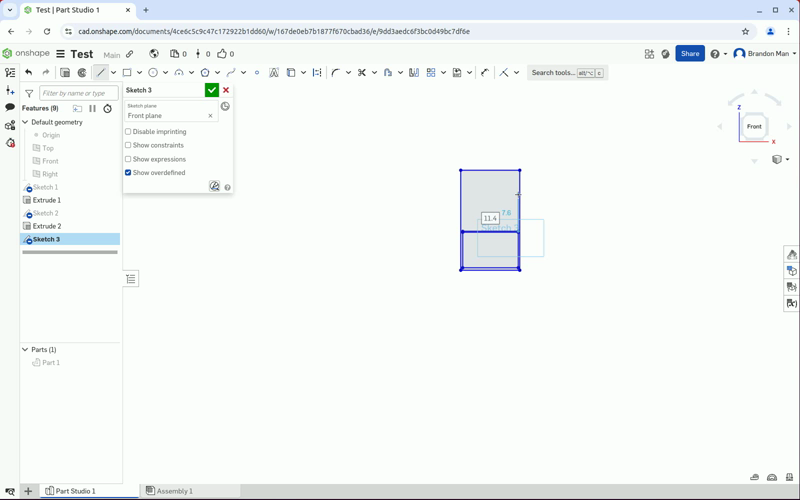
click(518, 194)
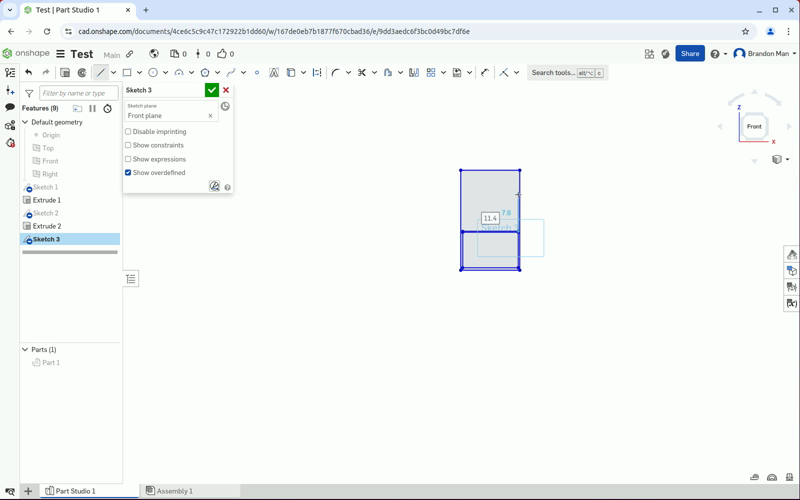
key_up(shift)
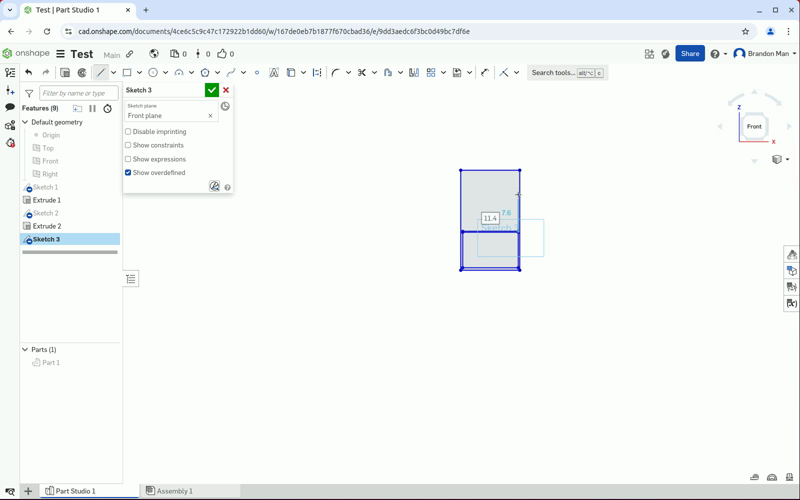
key_down(shift)
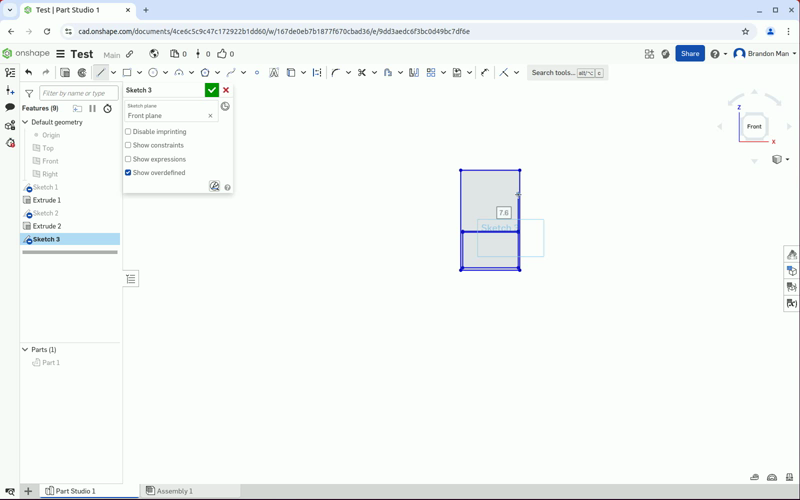
mouse_move(548, 194)
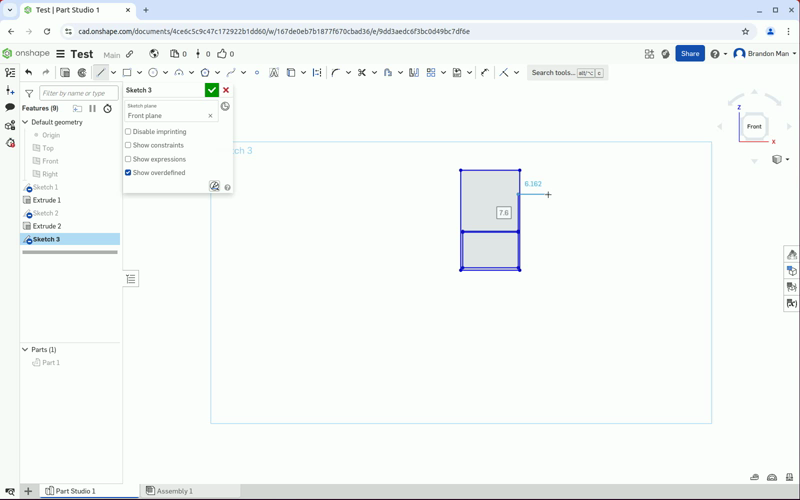
mouse_move(462, 194)
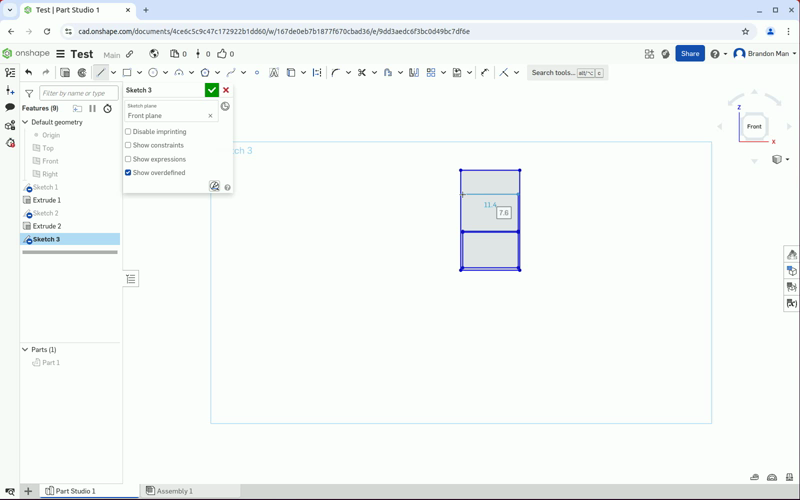
click(462, 194)
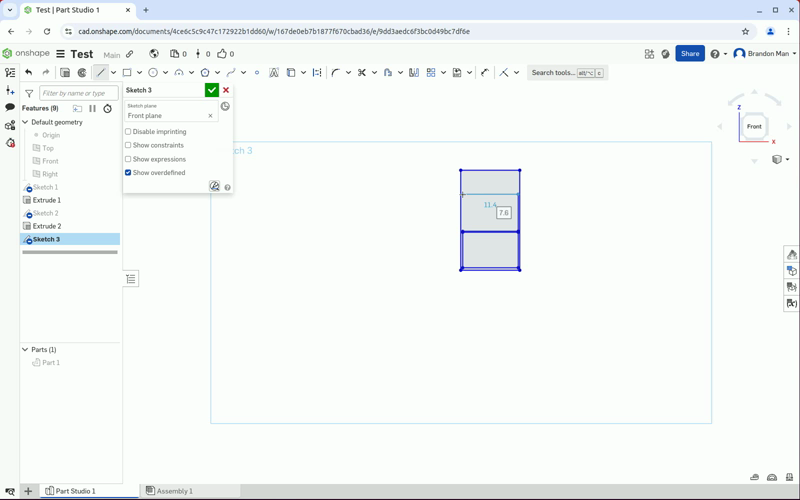
key_up(shift)
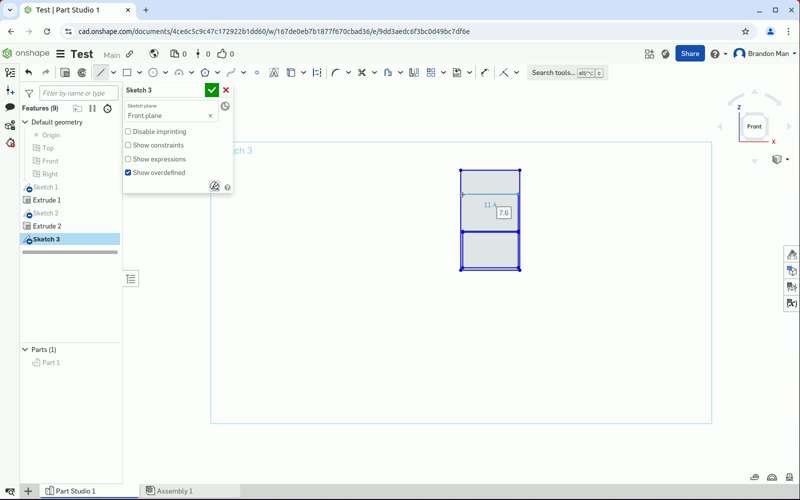
mouse_move(492, 194)
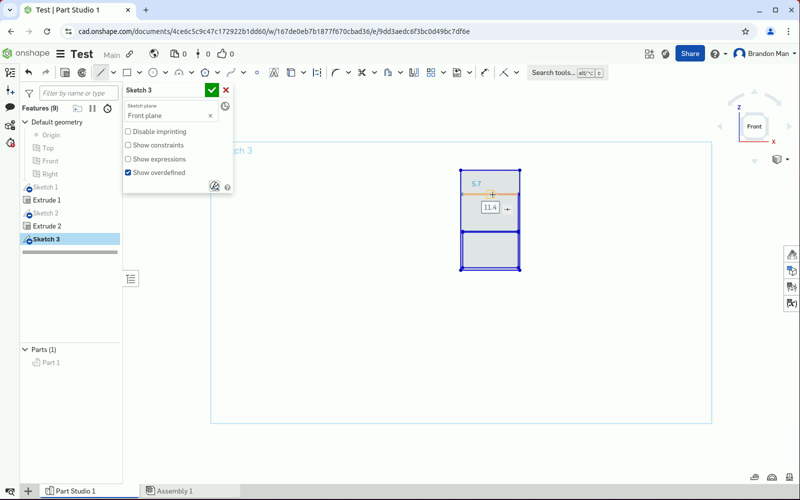
key_down(shift)
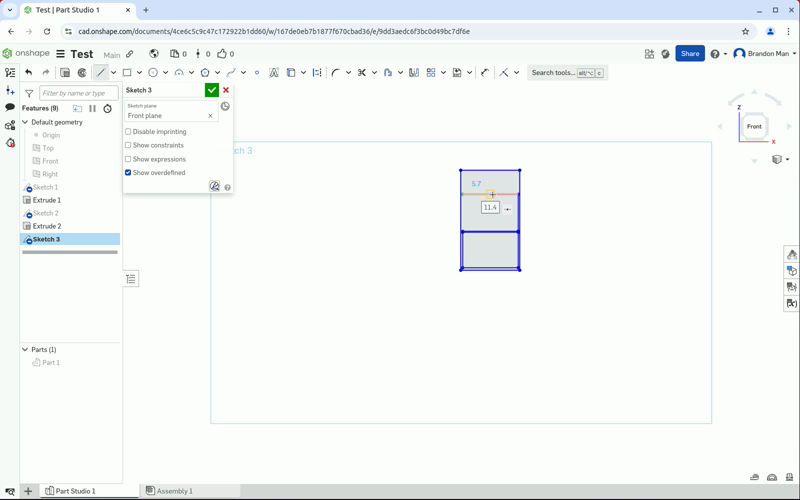
mouse_move(462, 231)
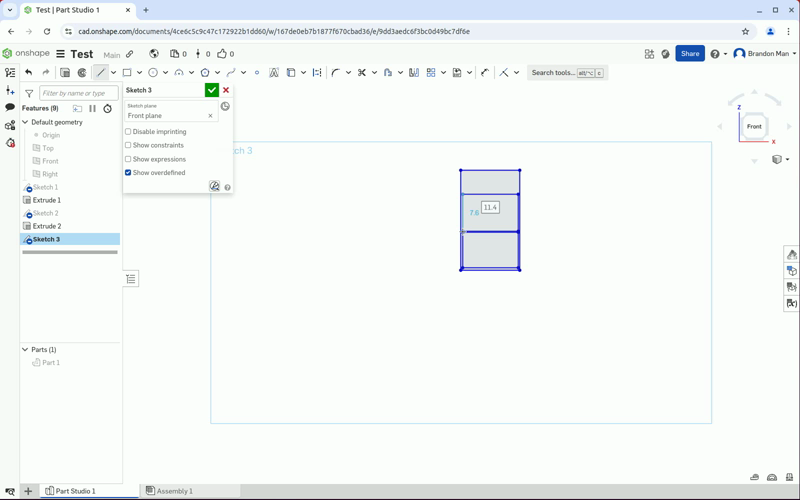
scroll(6)
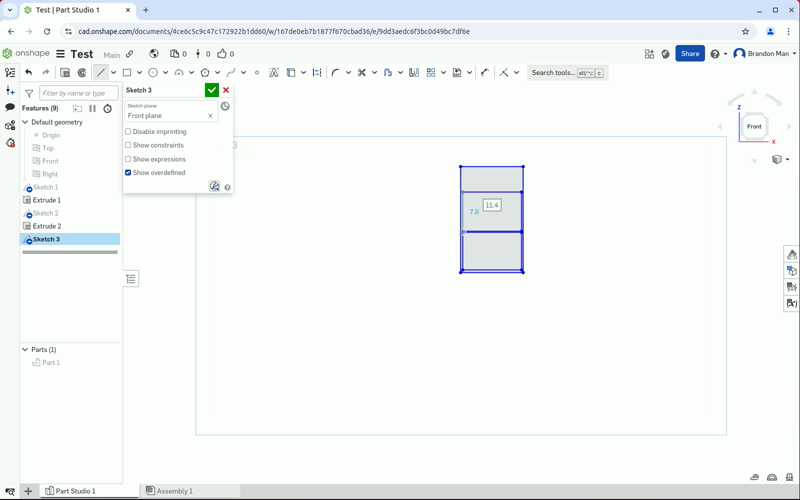
scroll(6)
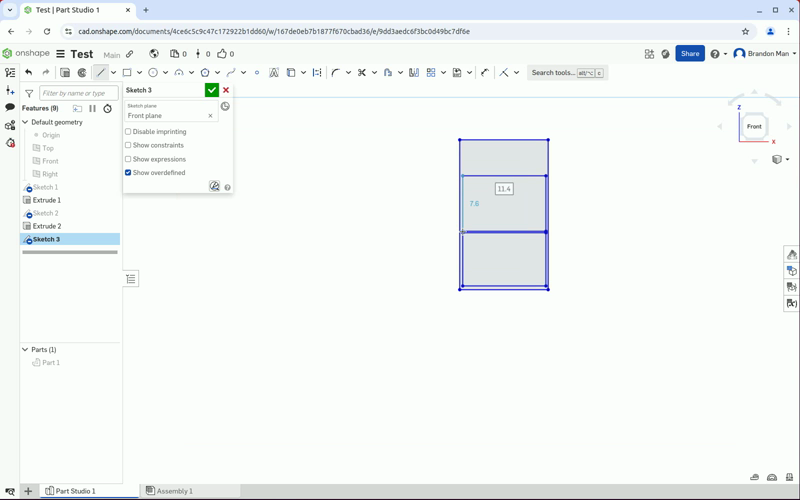
scroll(6)
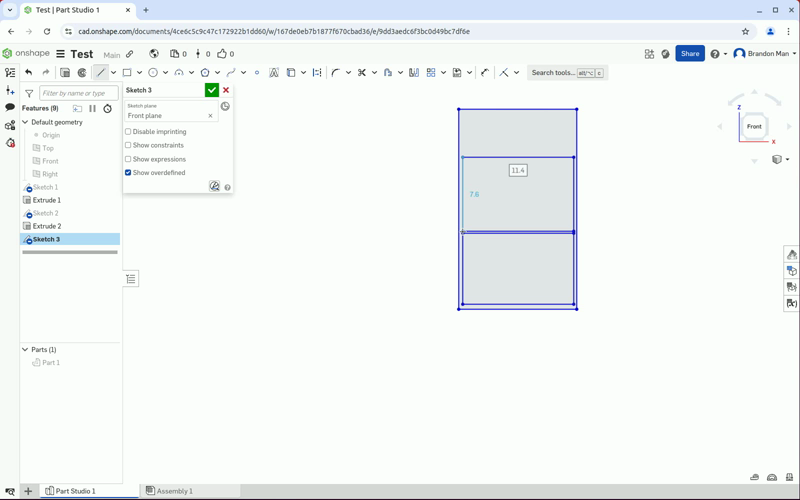
scroll(6)
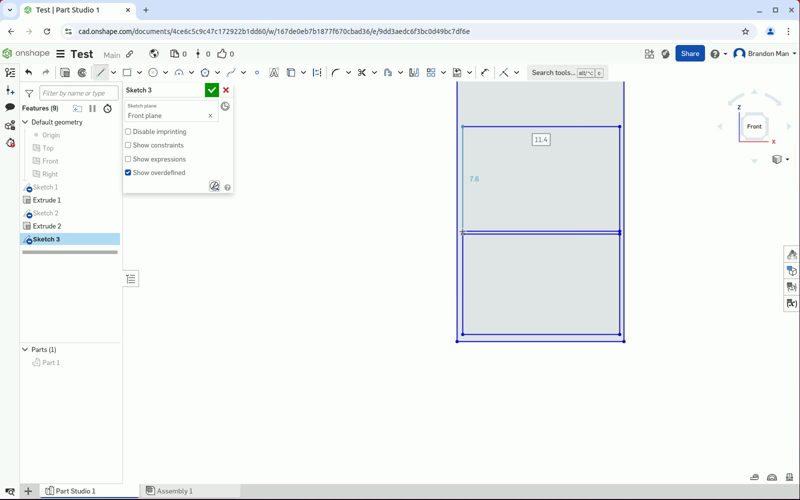
scroll(6)
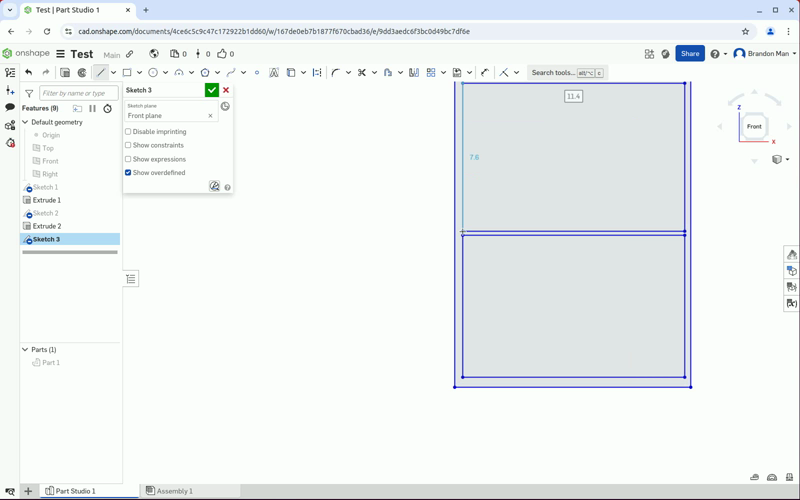
scroll(6)
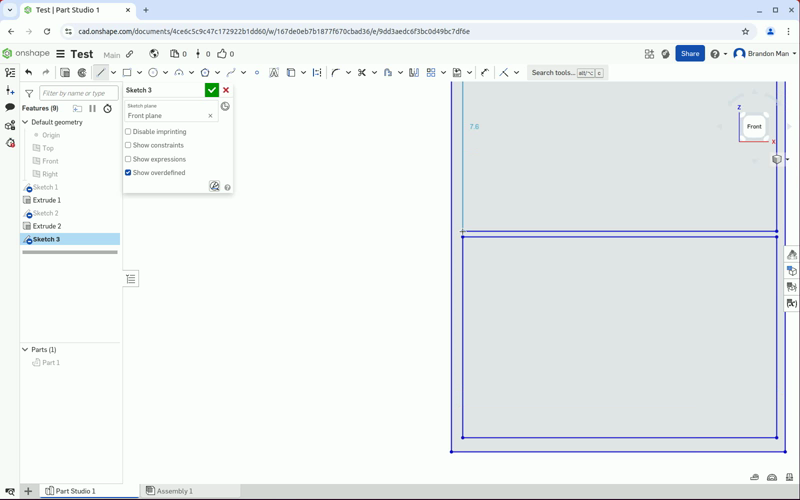
scroll(6)
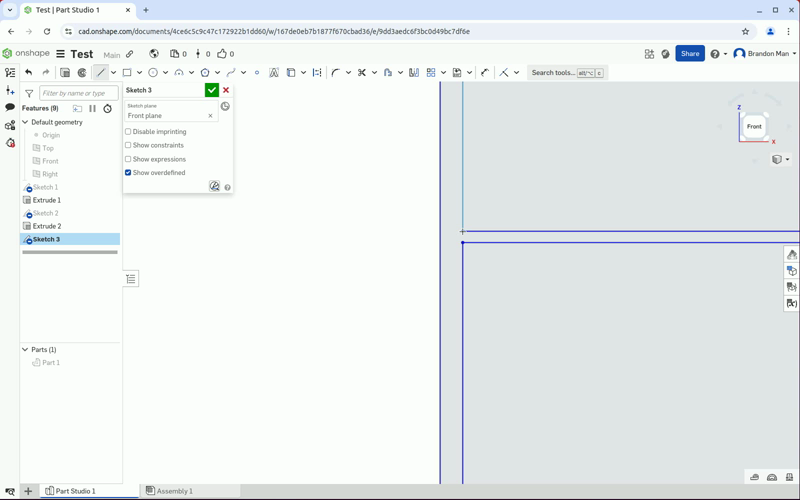
key_up(shift)
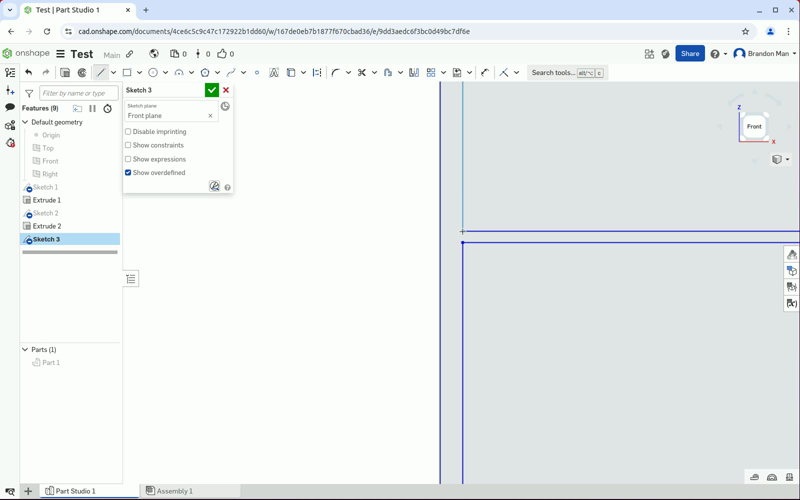
click(462, 231)
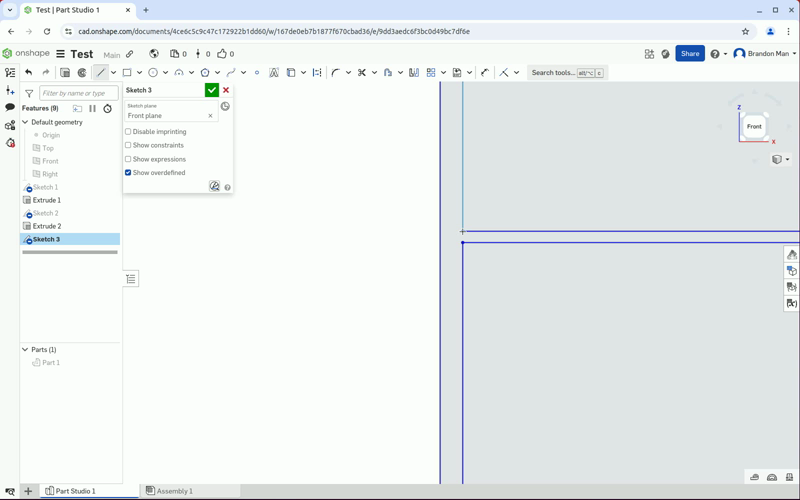
scroll(-6)
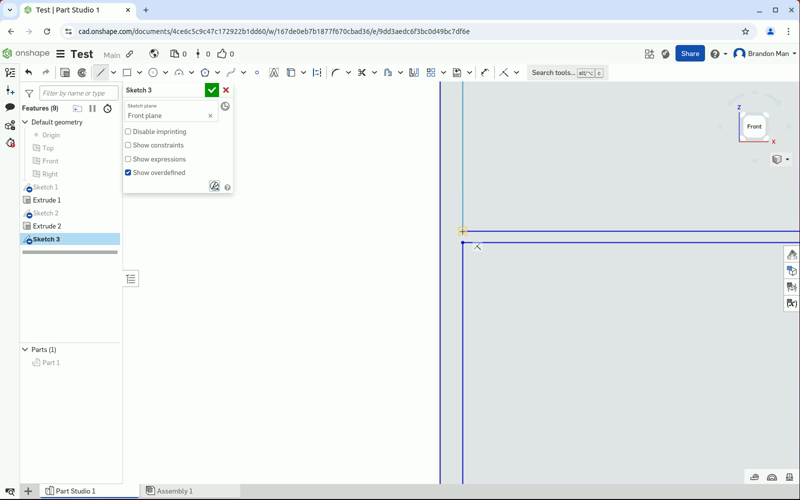
scroll(-6)
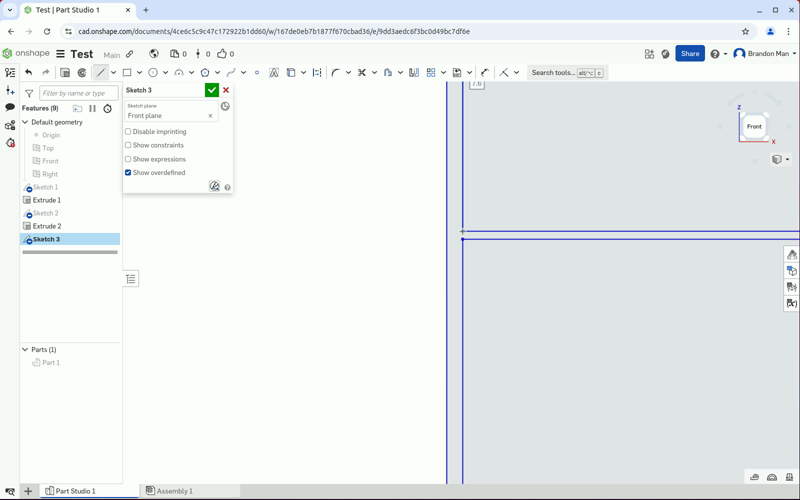
scroll(-6)
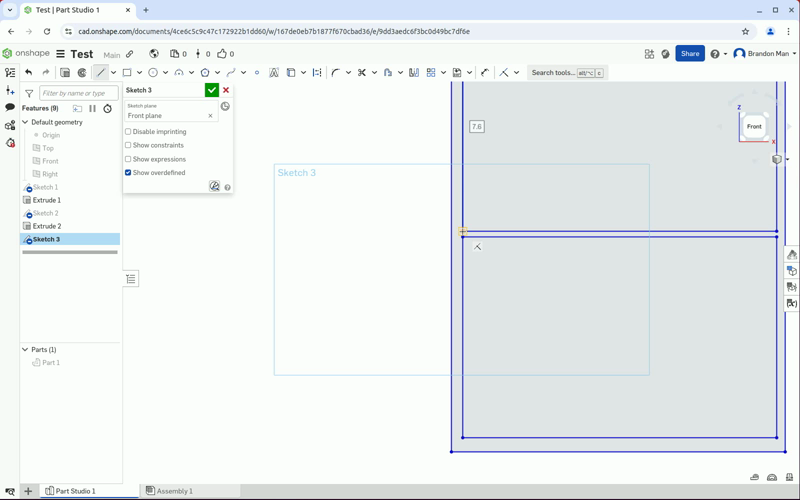
scroll(-6)
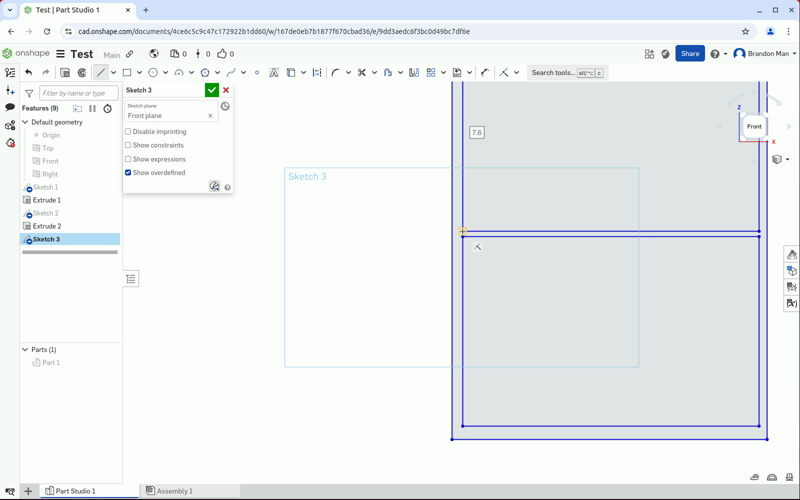
scroll(-6)
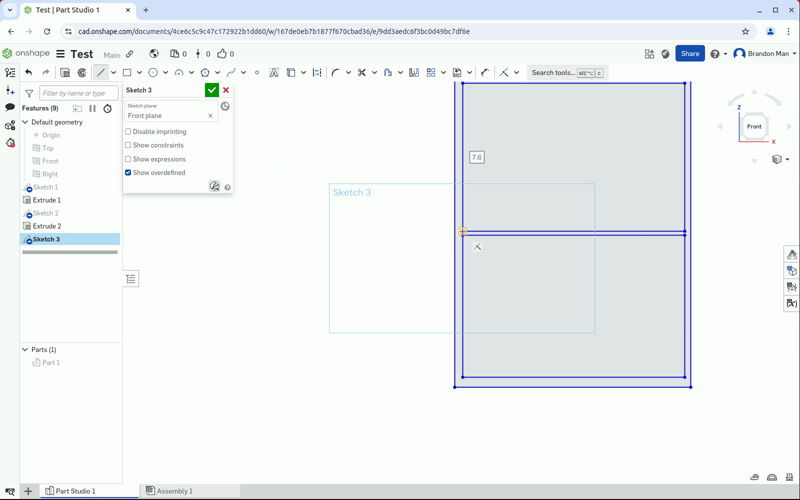
scroll(-6)
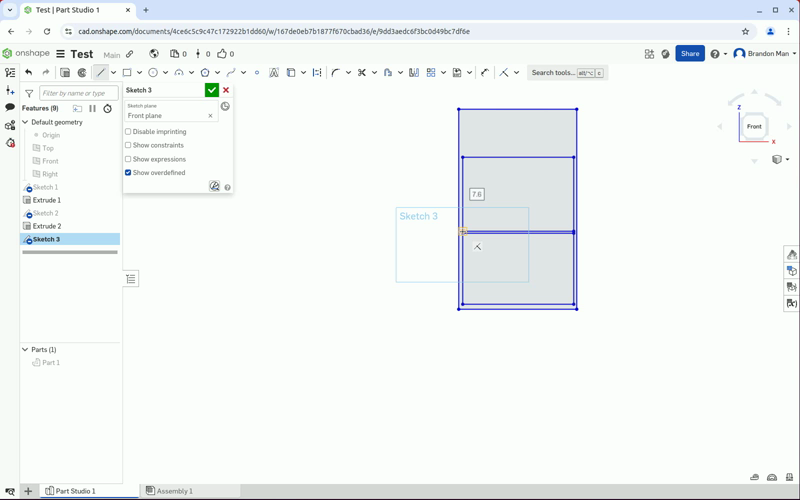
scroll(-6)
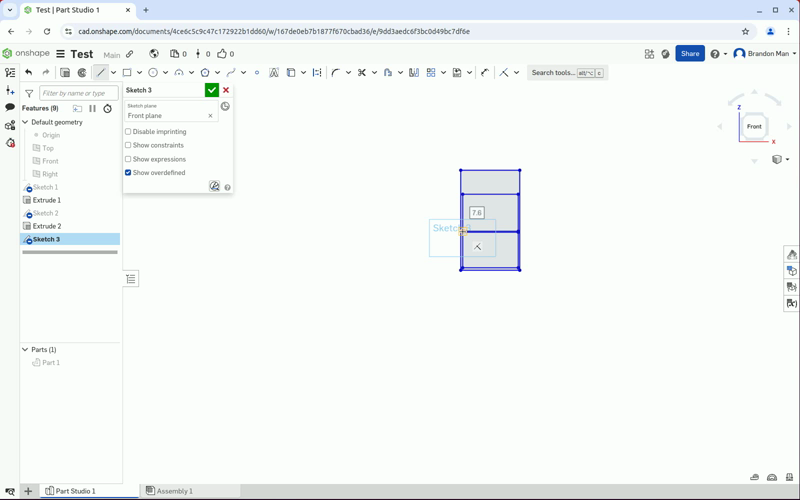
key(esc)
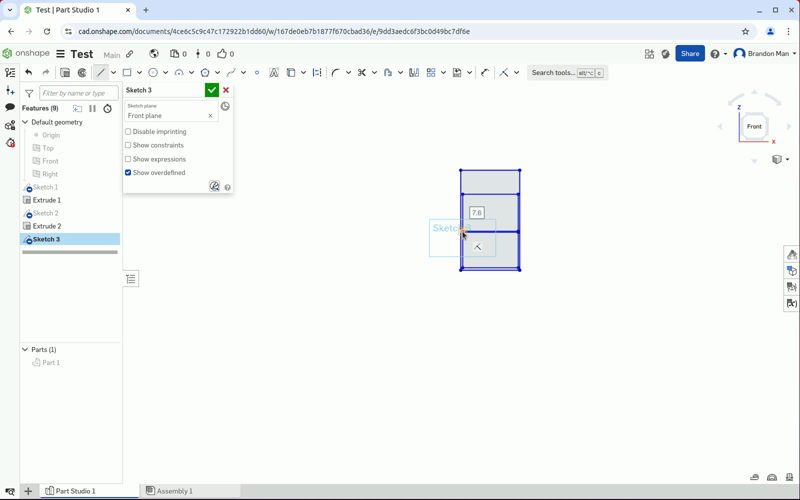
key(l)
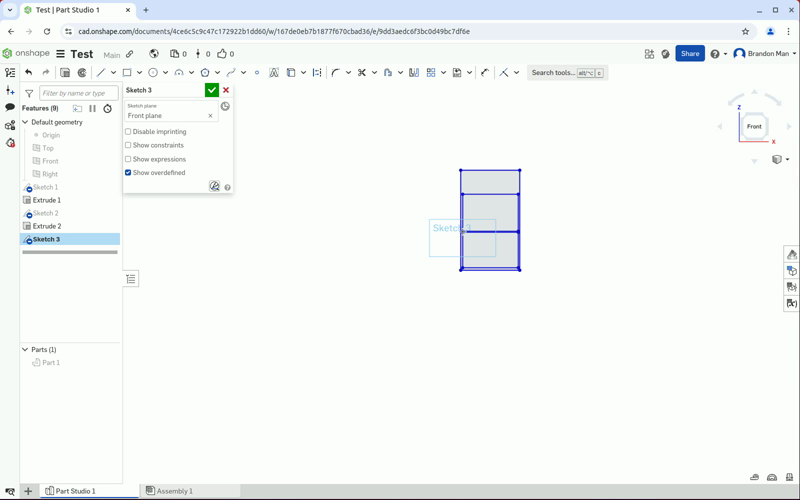
key_down(shift)
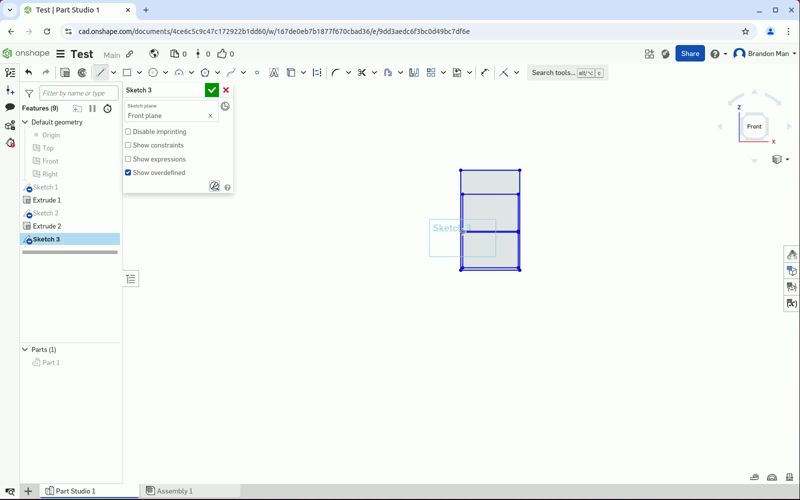
mouse_move(462, 193)
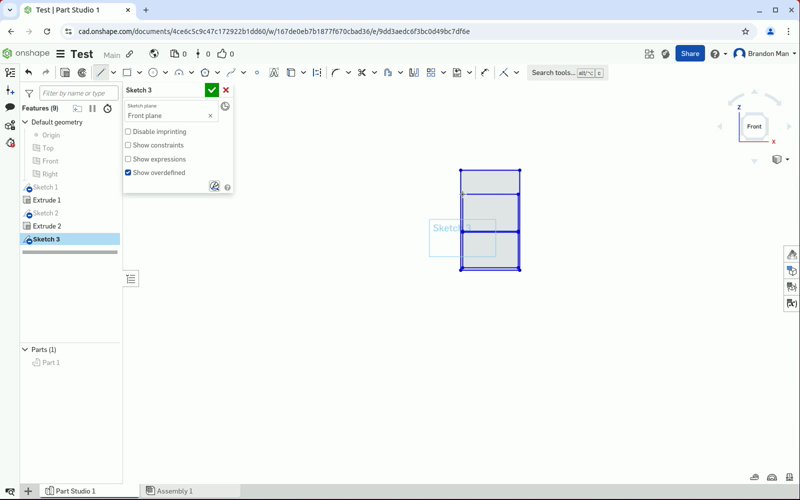
scroll(6)
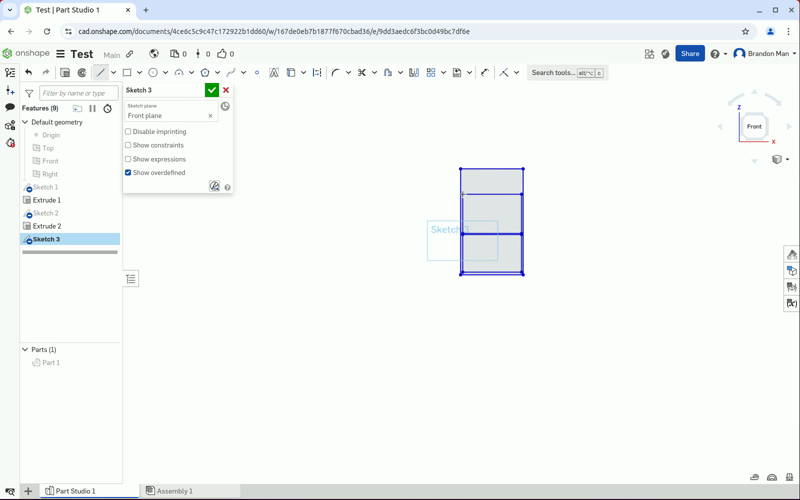
scroll(6)
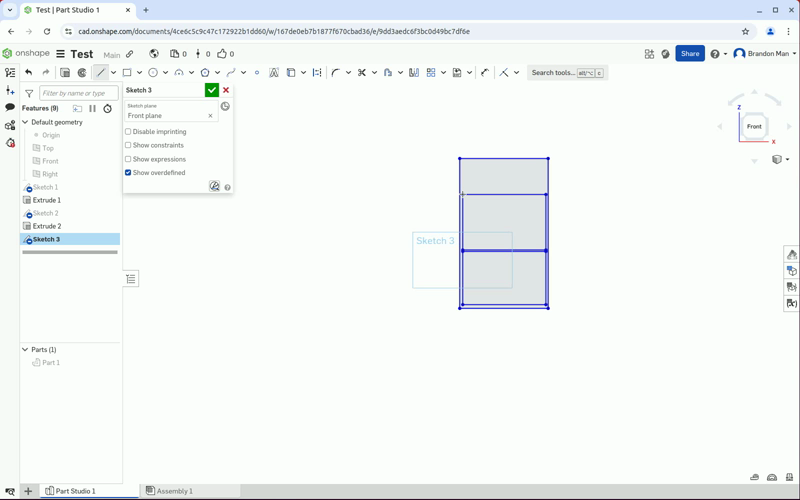
scroll(6)
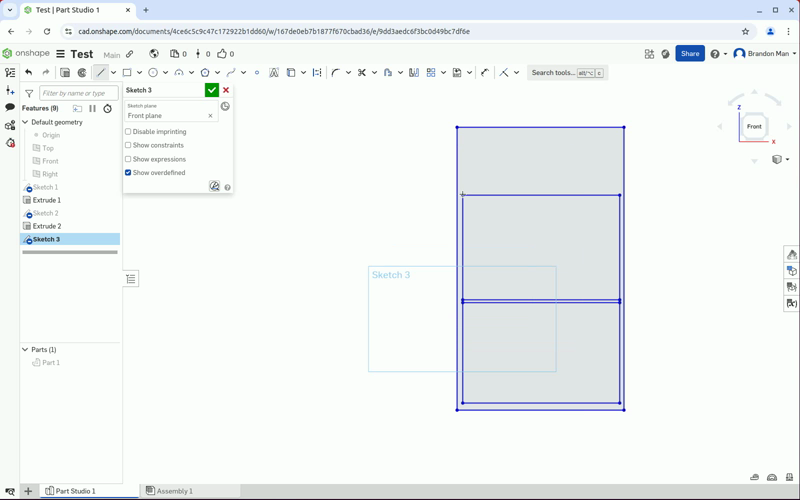
scroll(6)
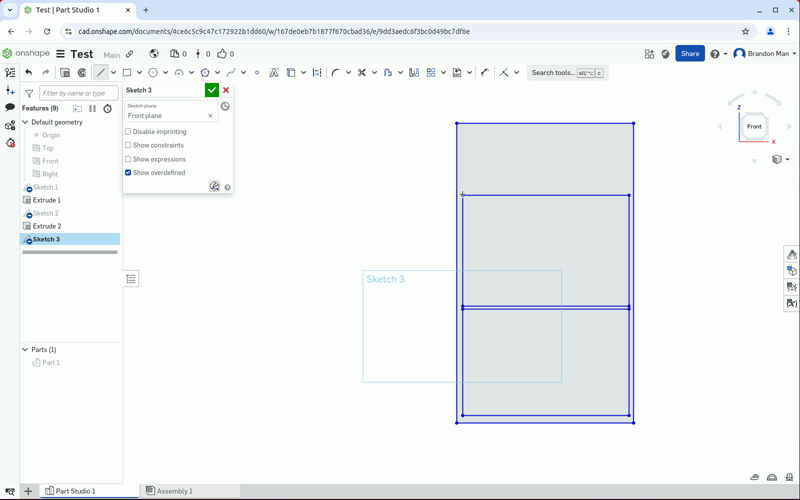
scroll(6)
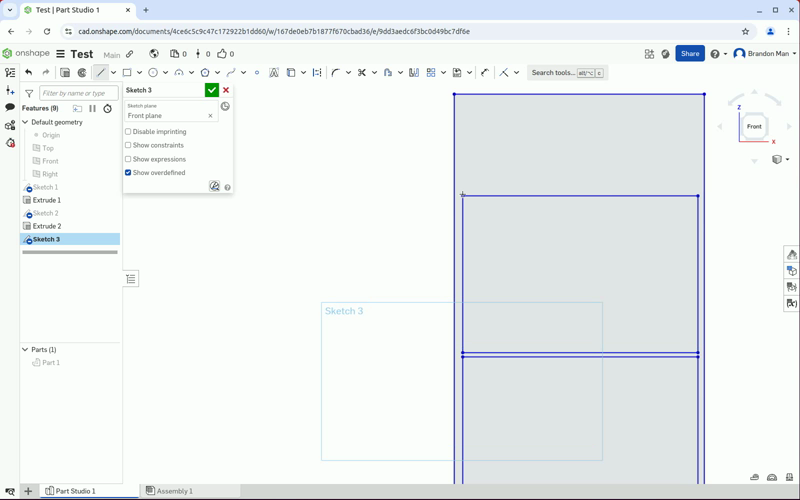
scroll(6)
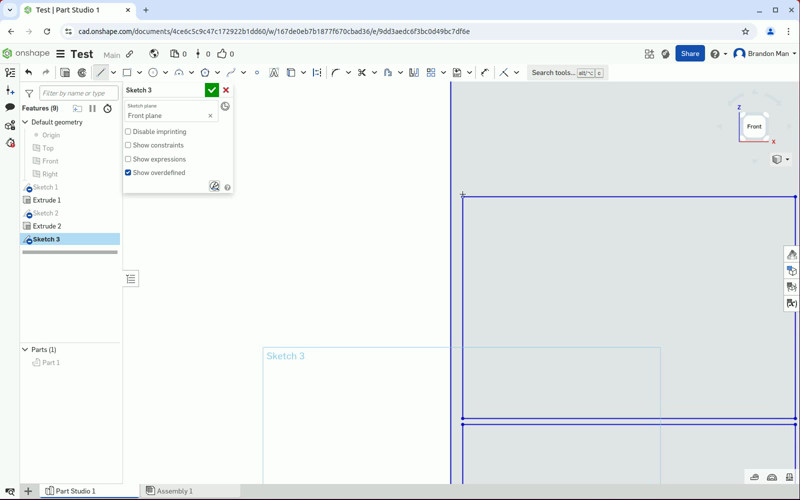
scroll(6)
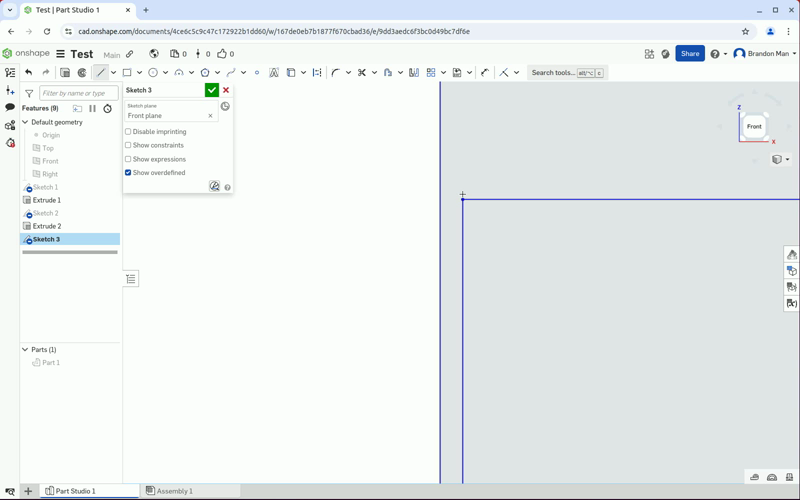
click(462, 193)
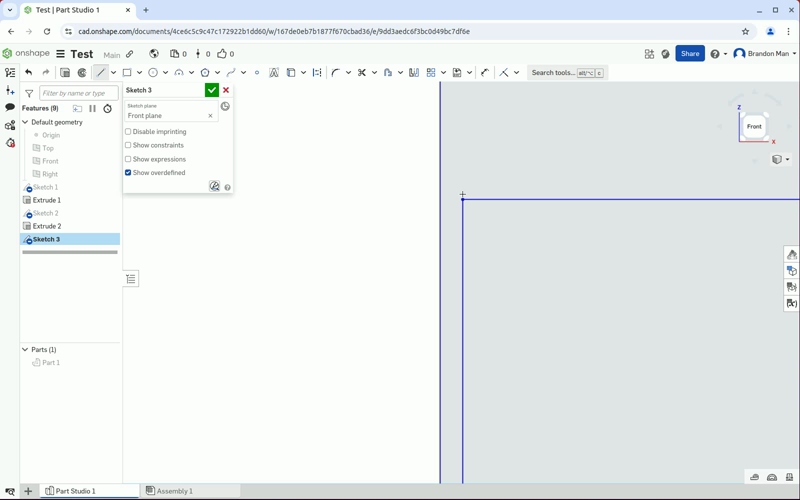
scroll(-6)
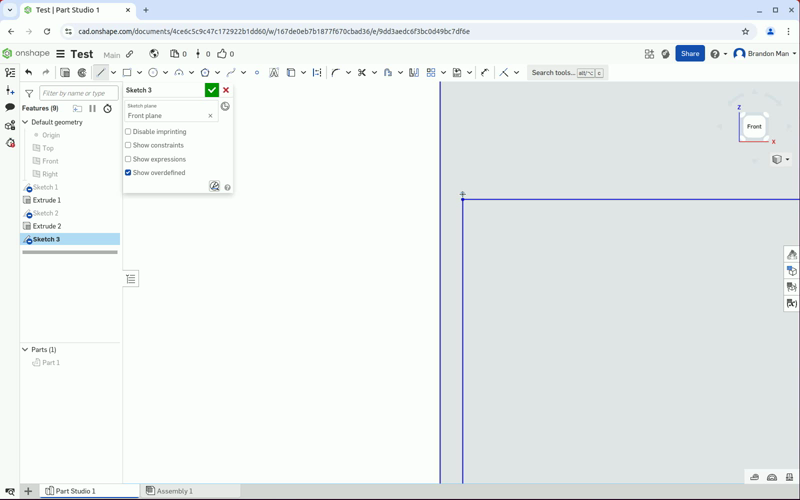
scroll(-6)
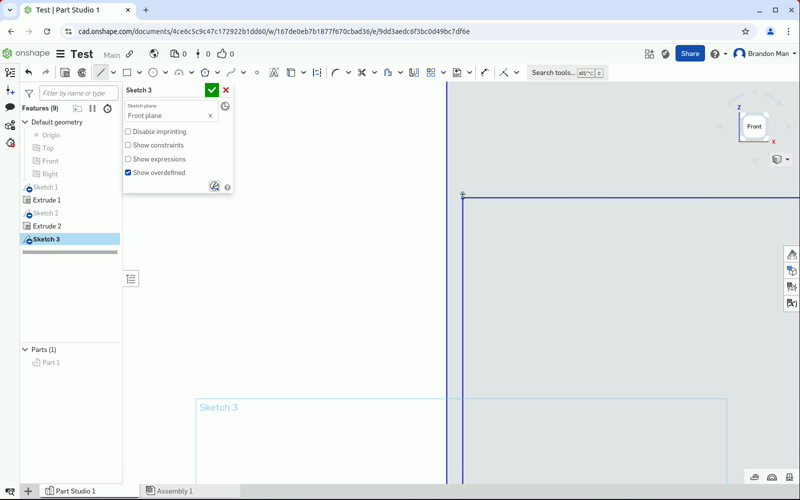
scroll(-6)
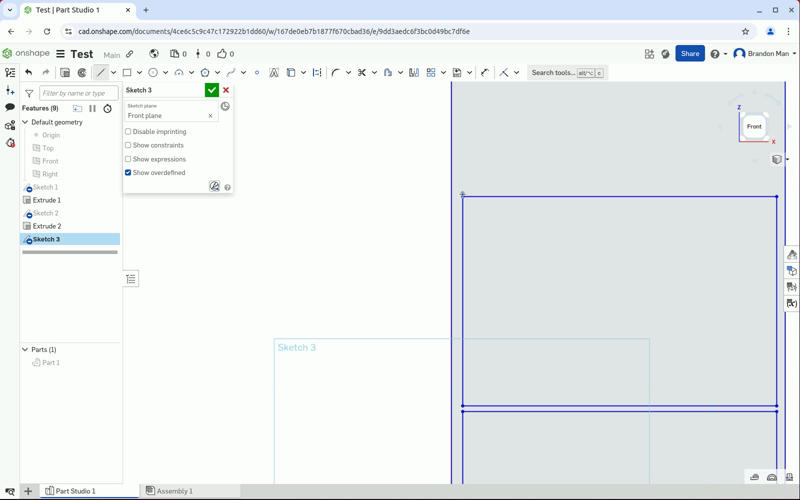
scroll(-6)
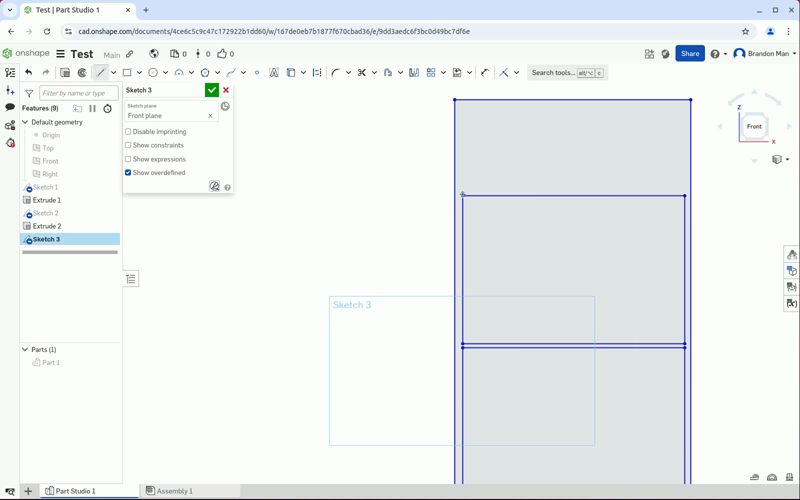
scroll(-6)
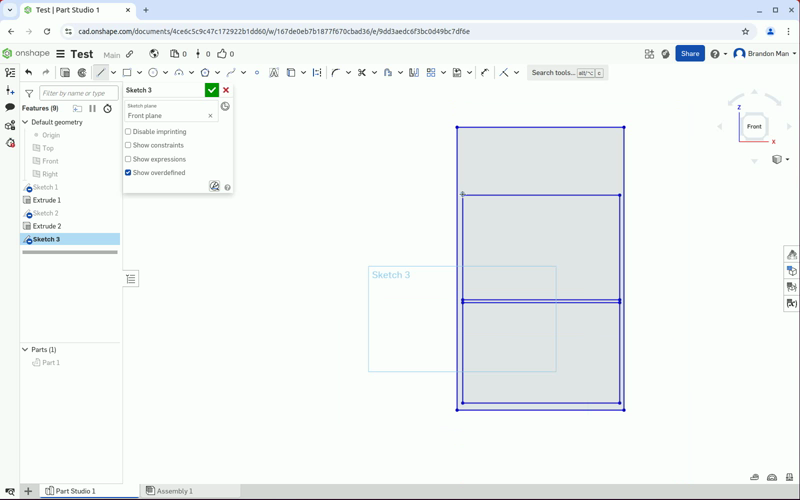
scroll(-6)
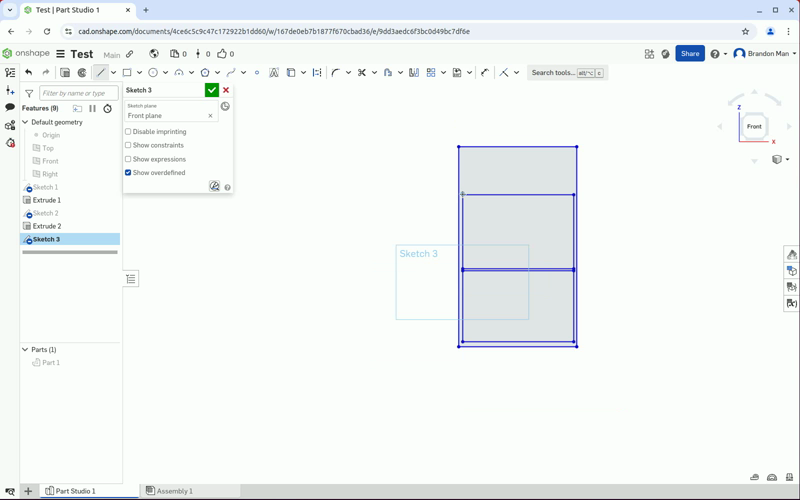
scroll(-6)
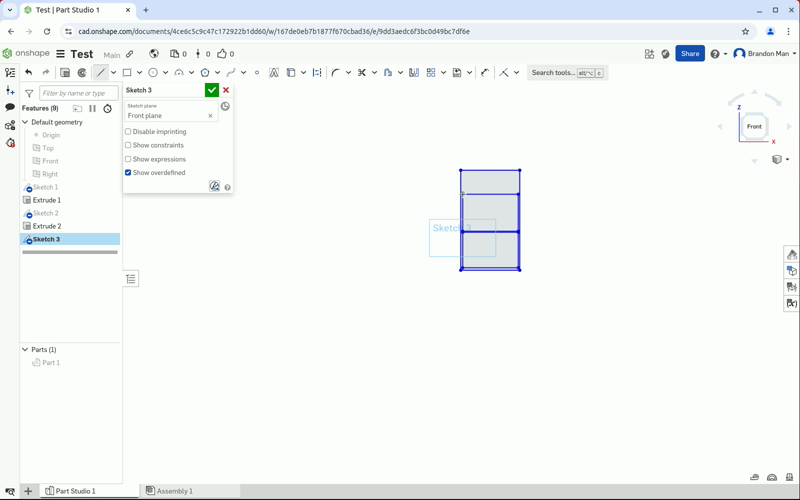
key_up(shift)
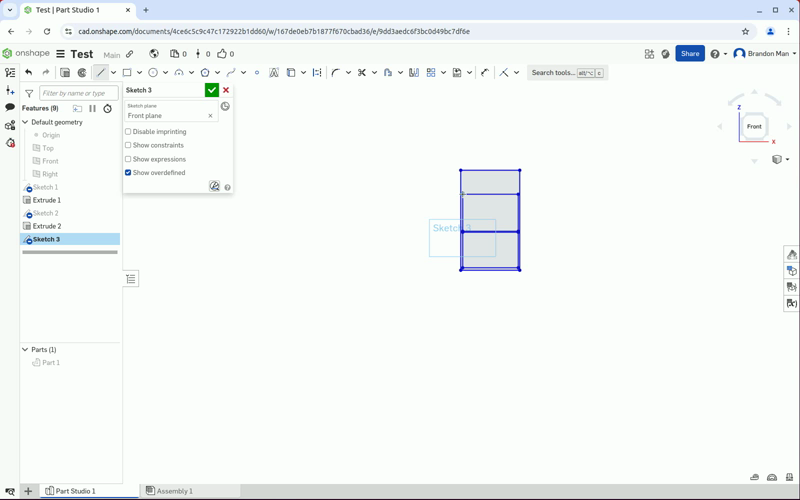
key_down(shift)
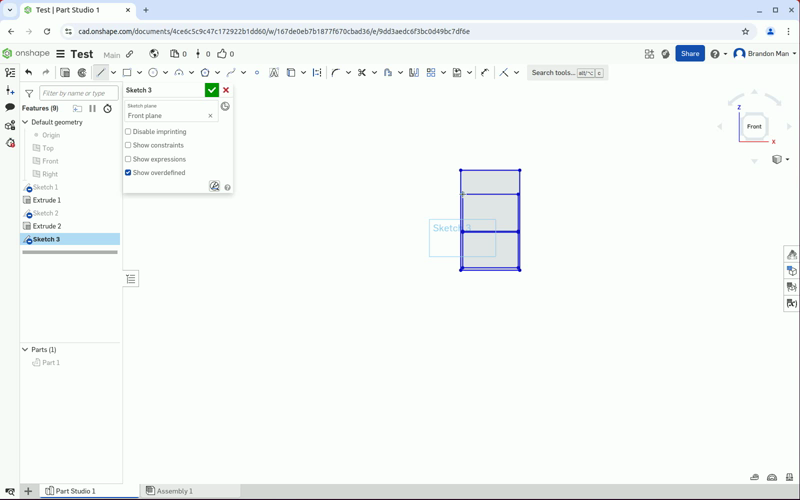
mouse_move(492, 193)
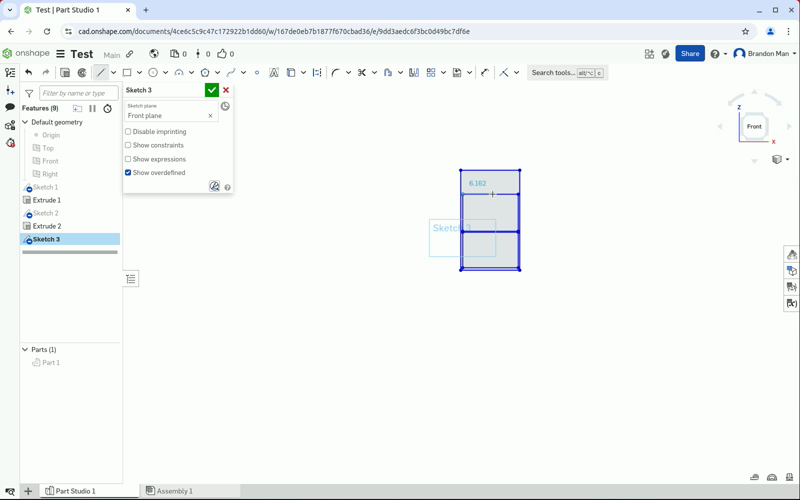
mouse_move(518, 193)
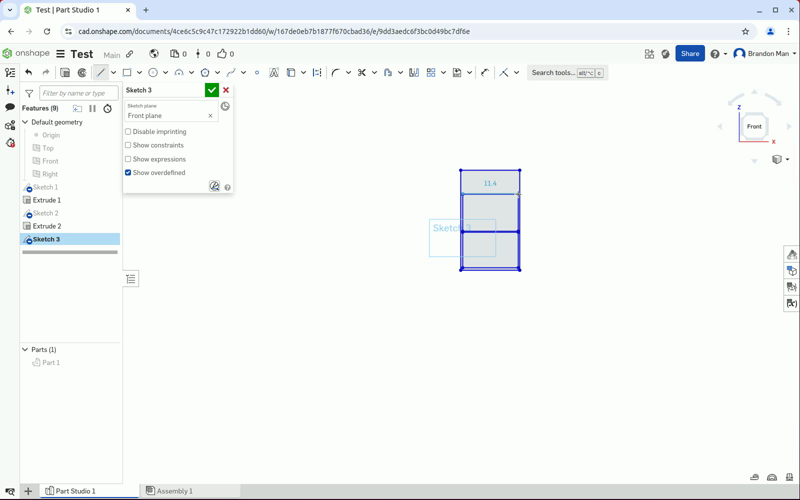
scroll(6)
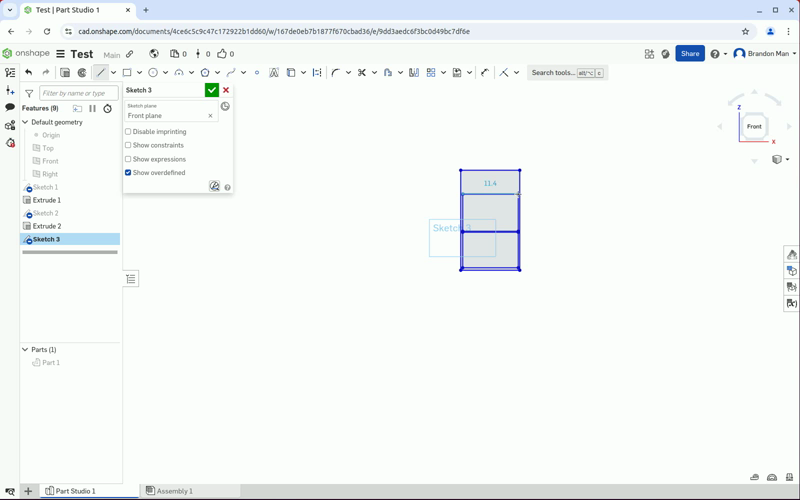
scroll(6)
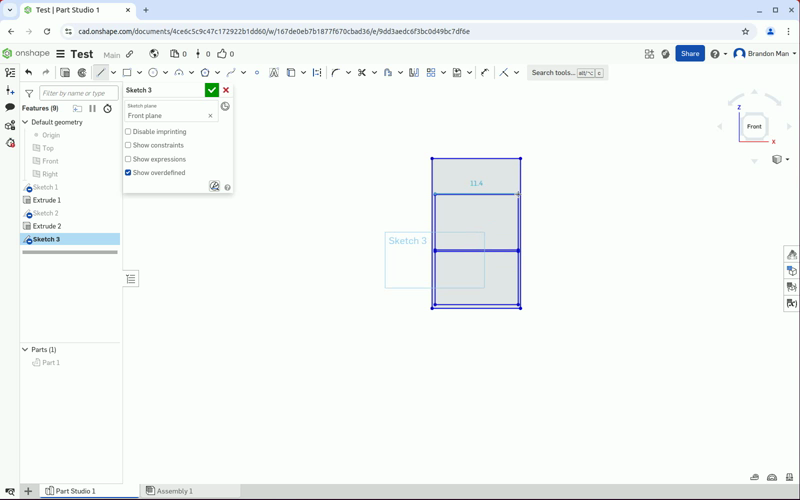
scroll(6)
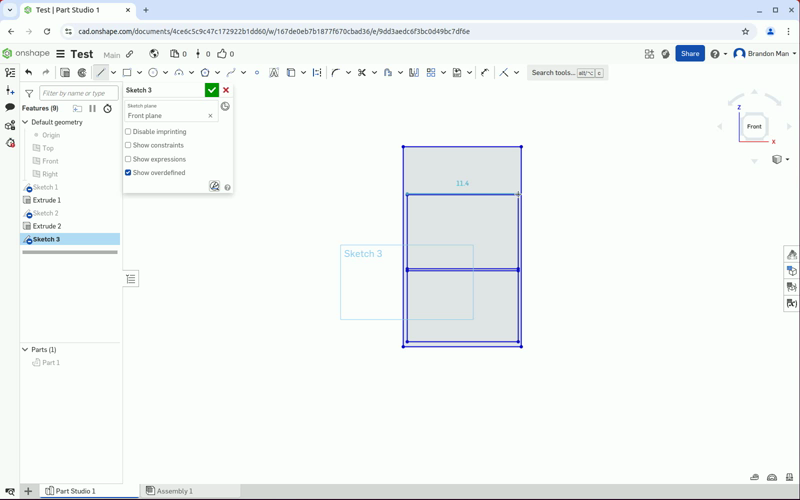
scroll(6)
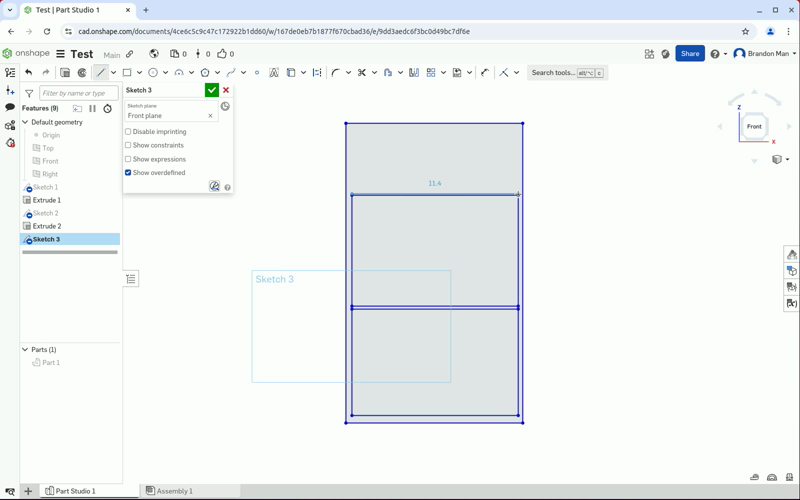
scroll(6)
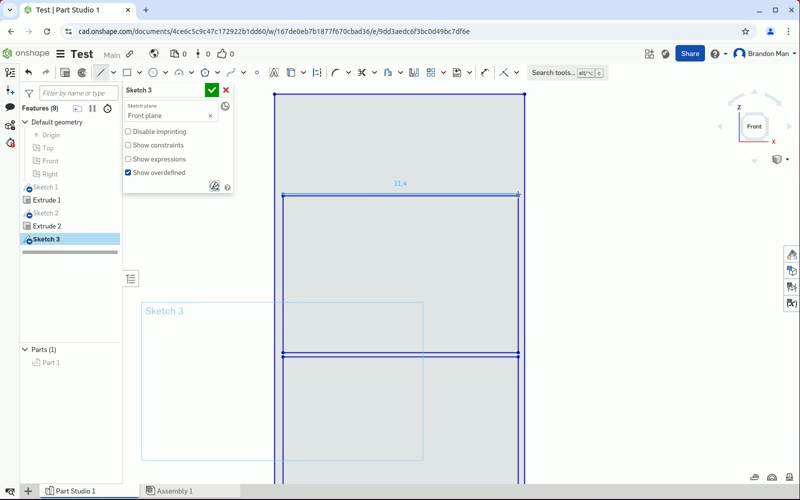
scroll(6)
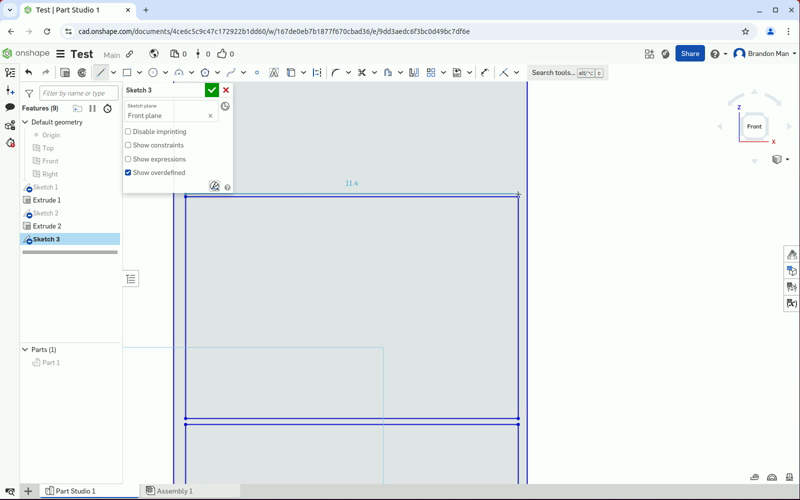
scroll(6)
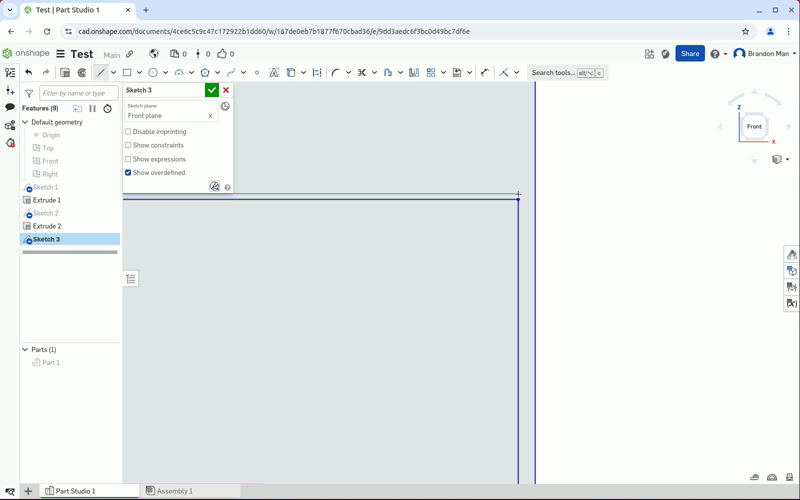
click(518, 193)
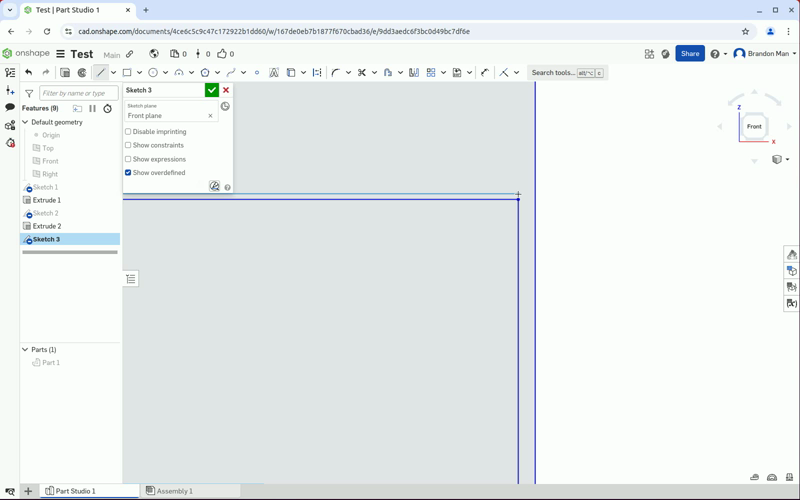
scroll(-6)
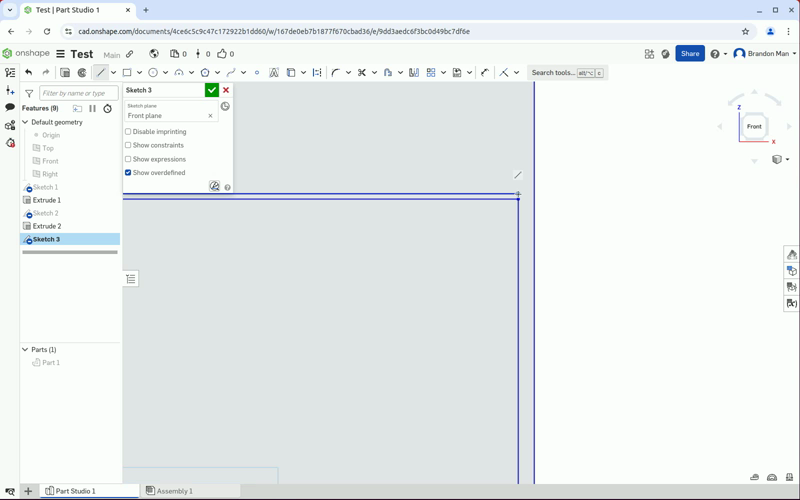
scroll(-6)
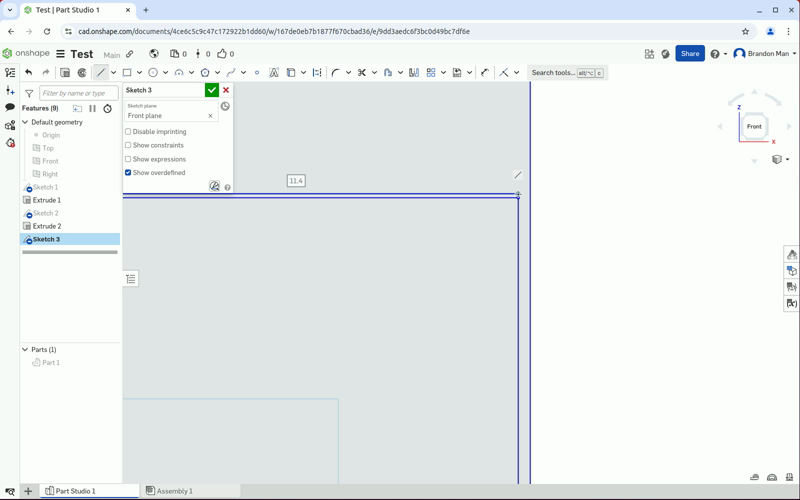
scroll(-6)
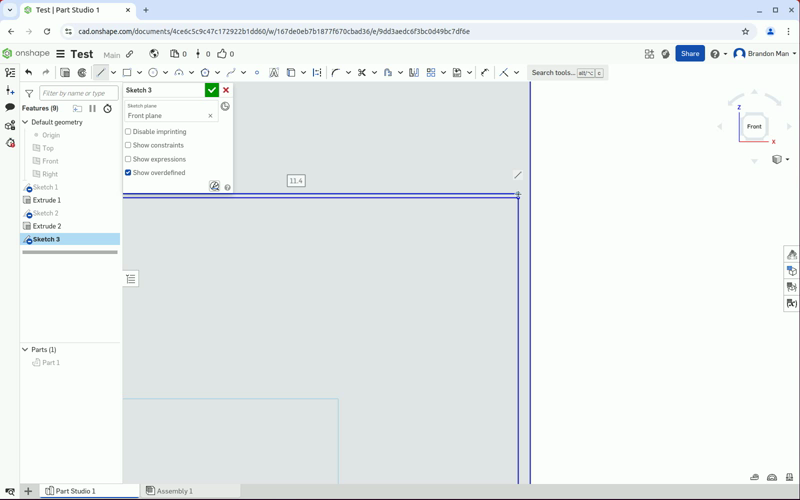
scroll(-6)
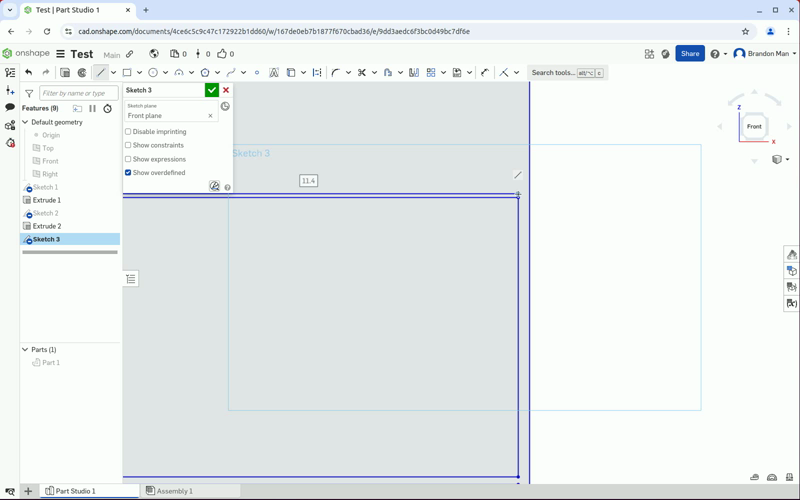
scroll(-6)
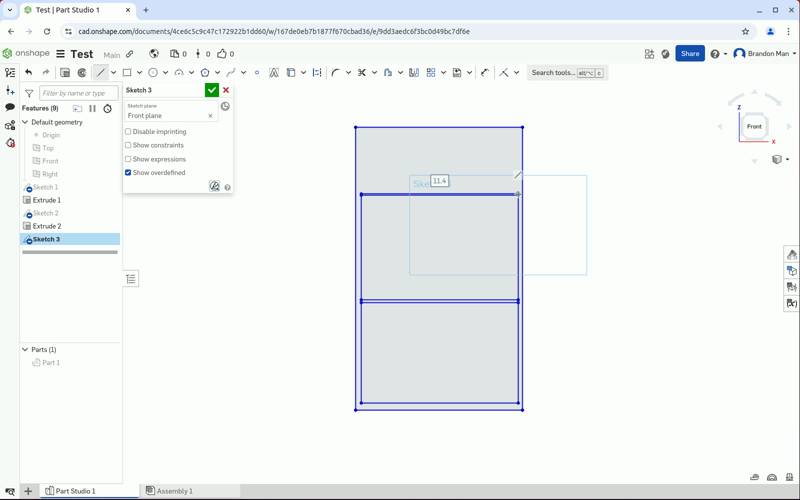
scroll(-6)
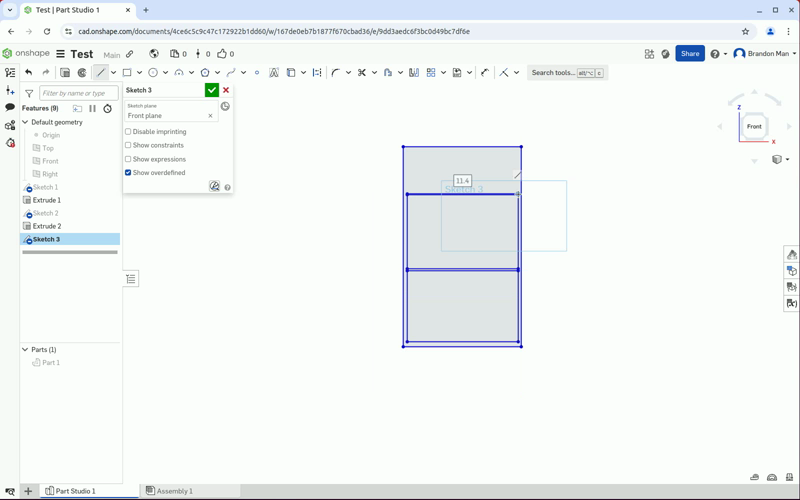
scroll(-6)
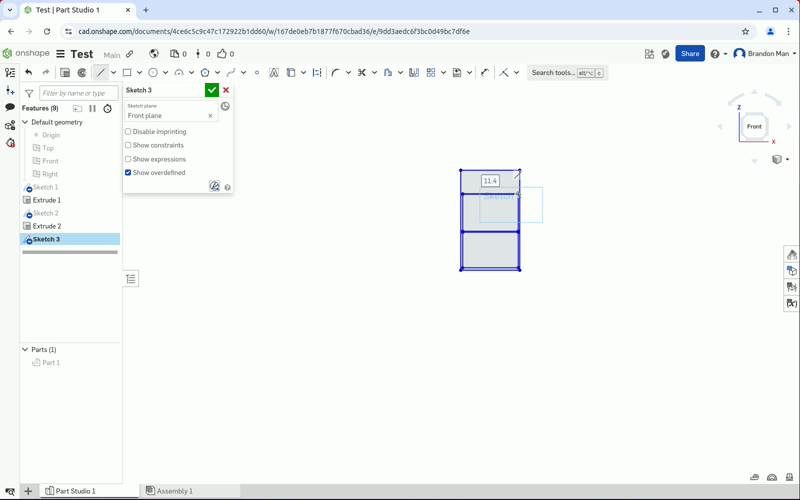
key_up(shift)
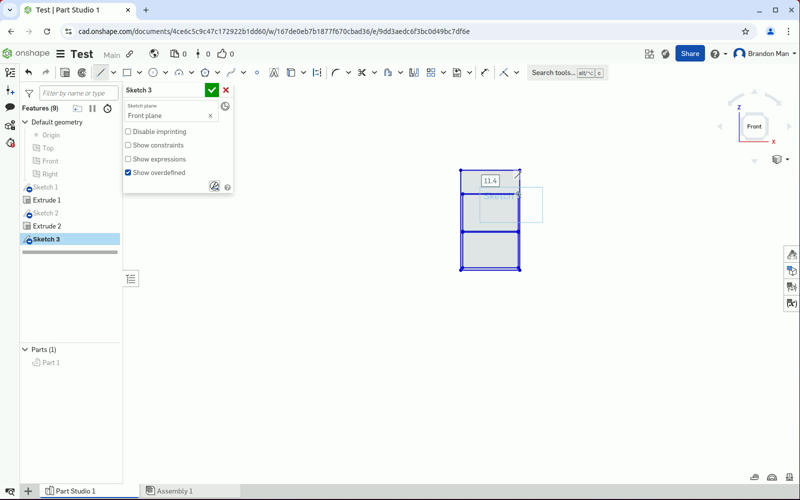
key_down(shift)
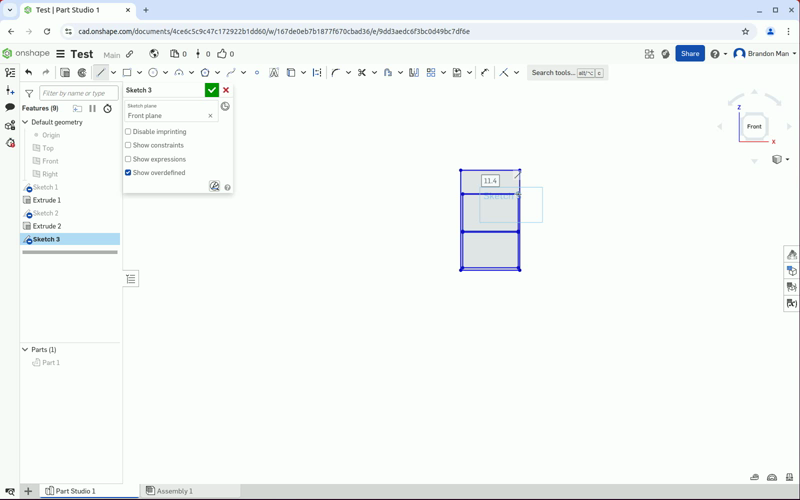
mouse_move(548, 193)
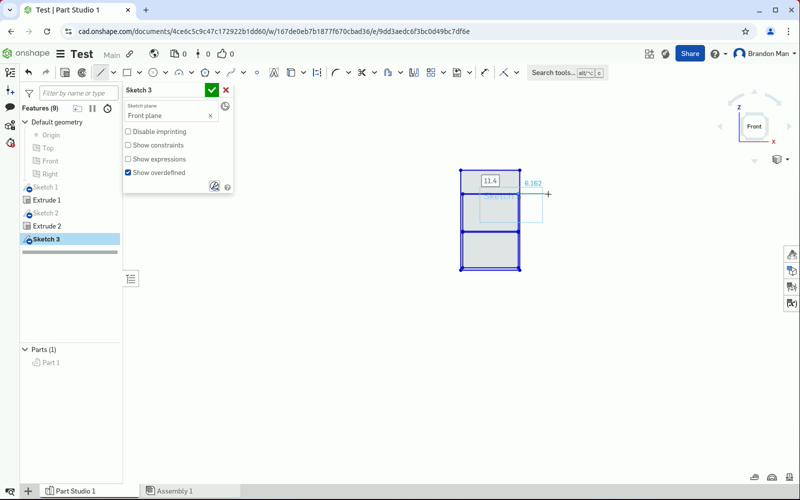
mouse_move(518, 173)
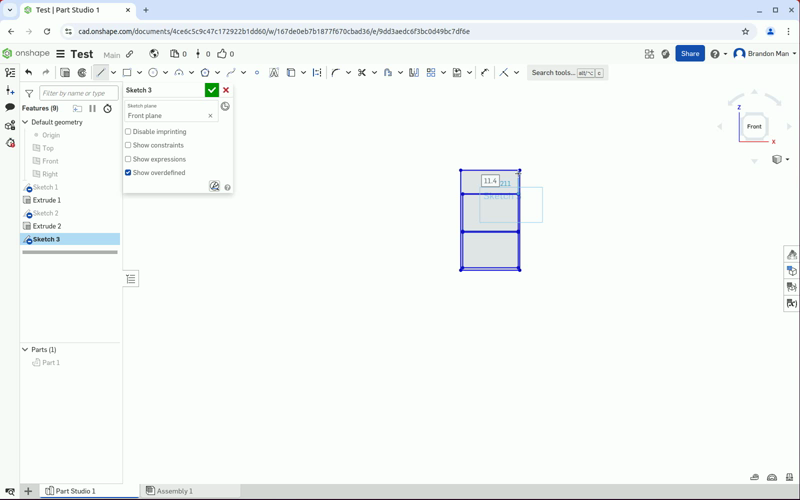
scroll(6)
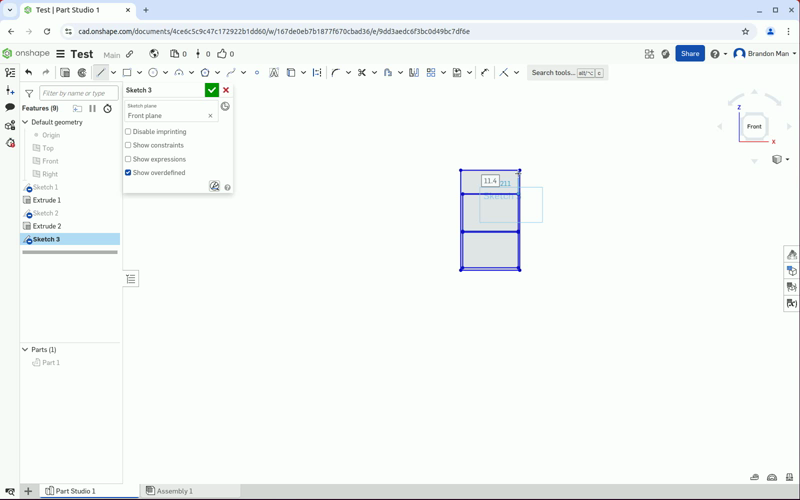
scroll(6)
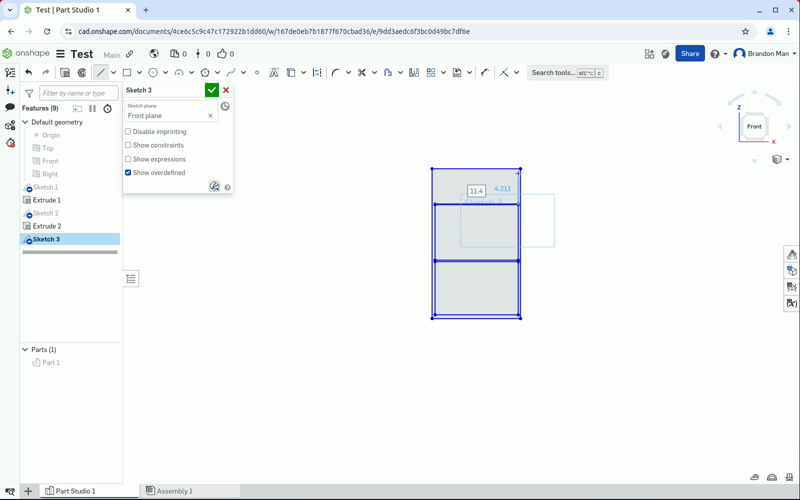
scroll(6)
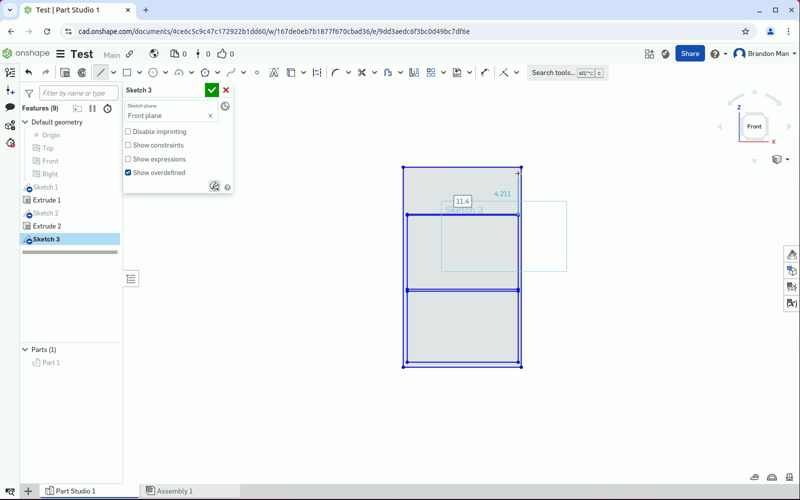
scroll(6)
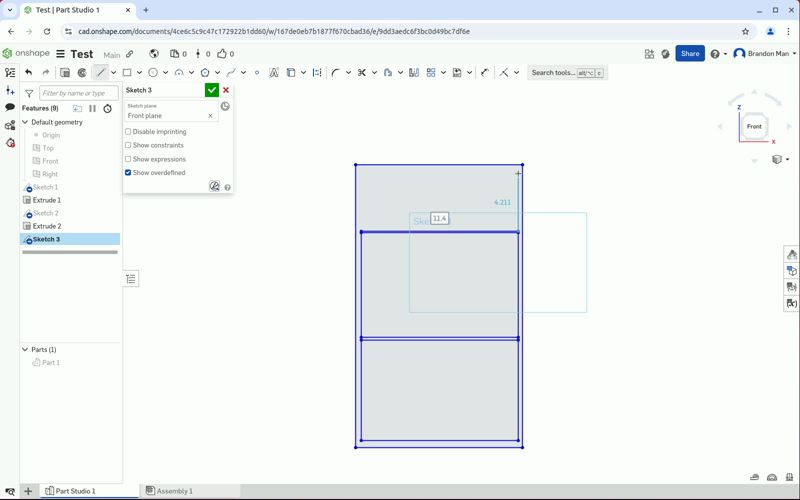
scroll(6)
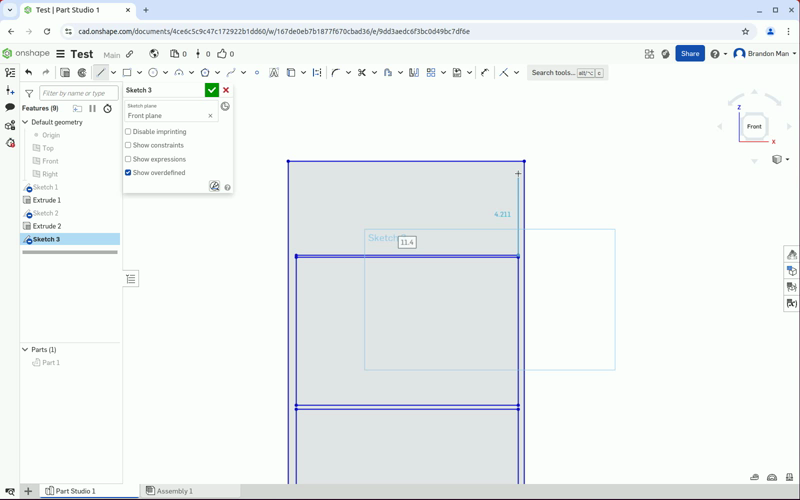
scroll(6)
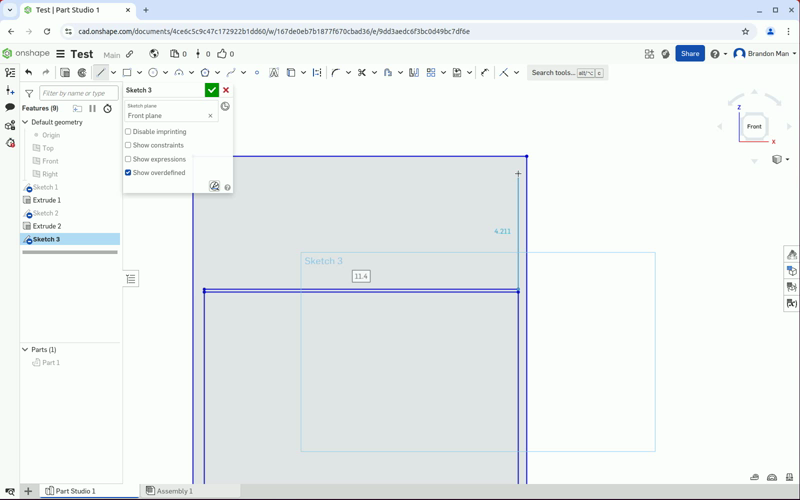
scroll(6)
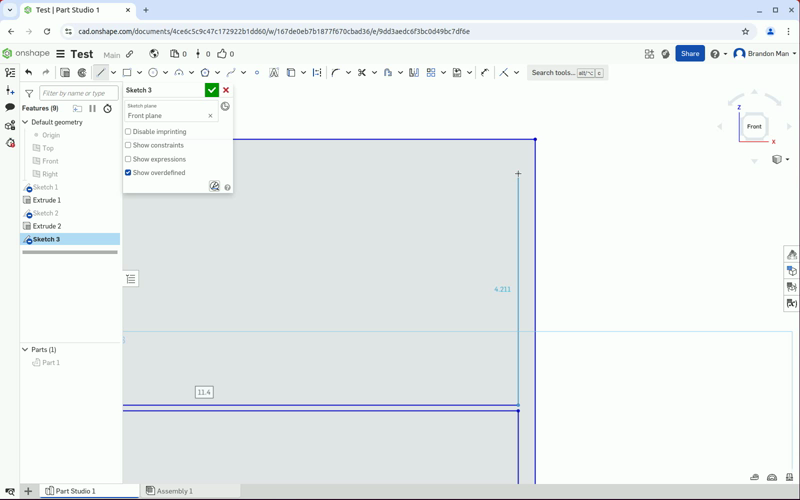
click(518, 173)
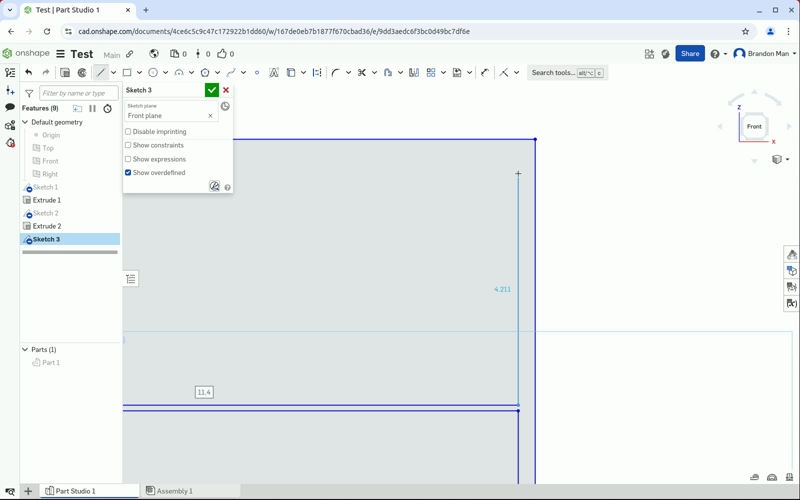
scroll(-6)
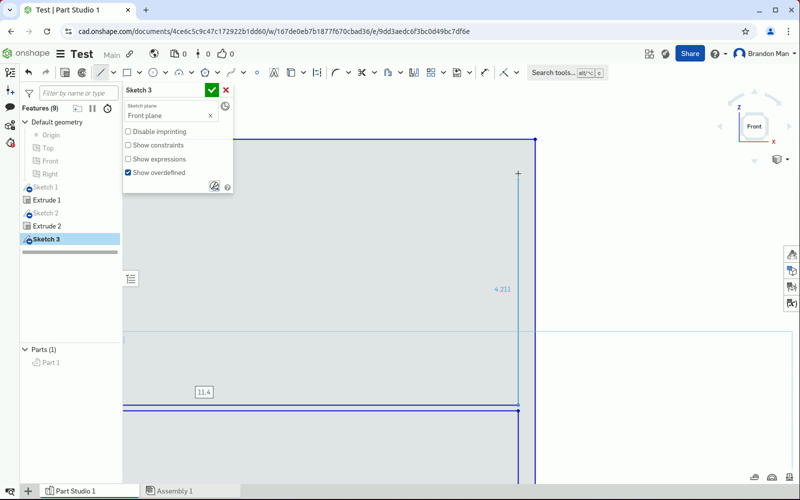
scroll(-6)
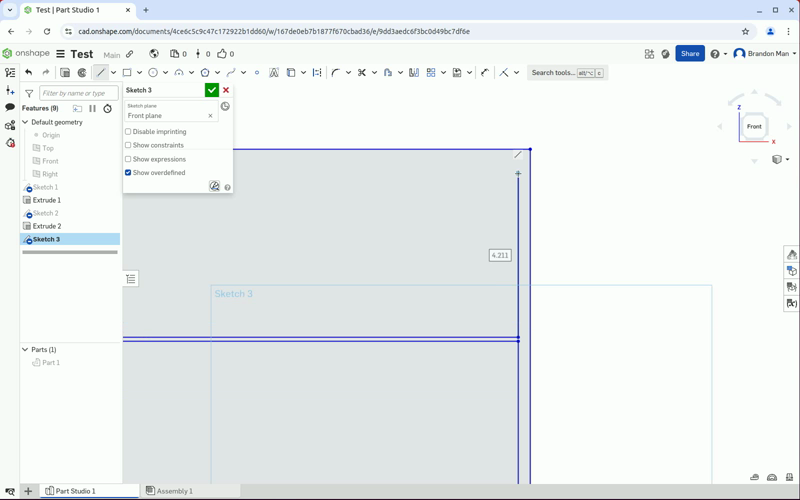
scroll(-6)
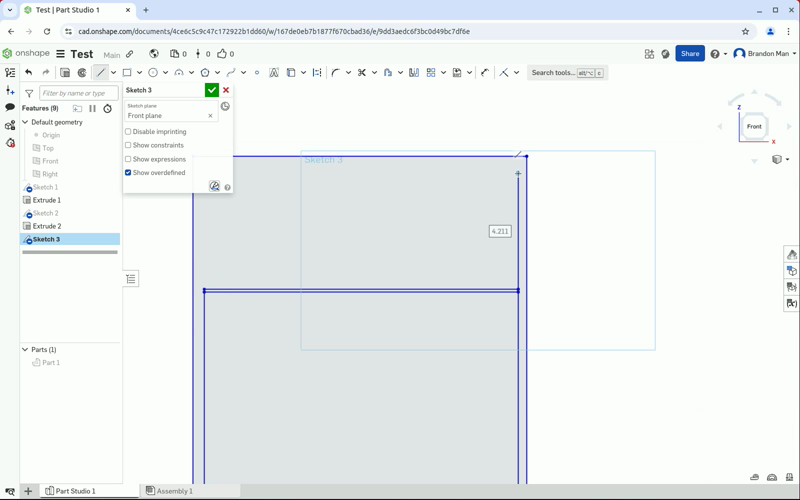
scroll(-6)
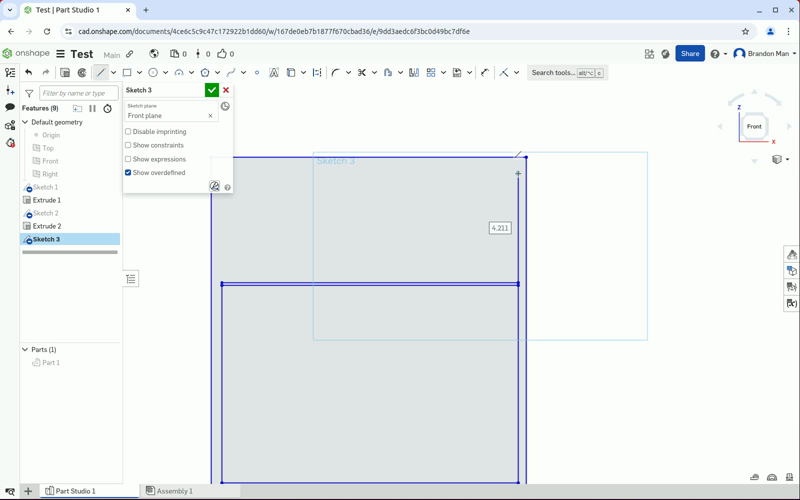
scroll(-6)
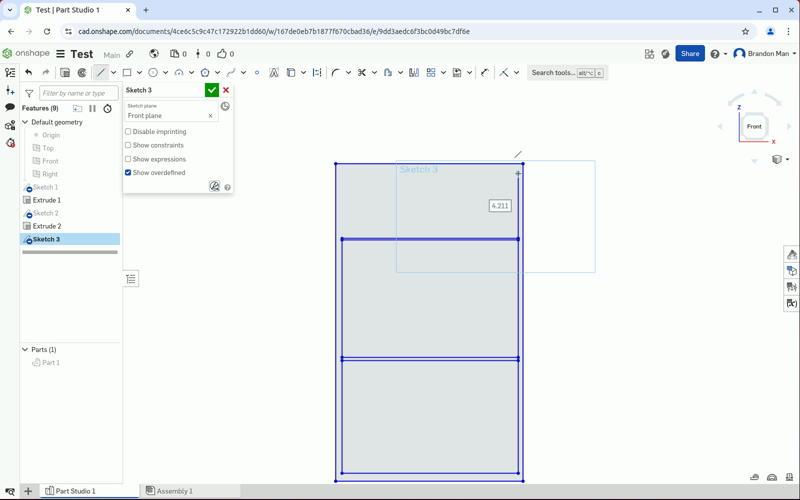
scroll(-6)
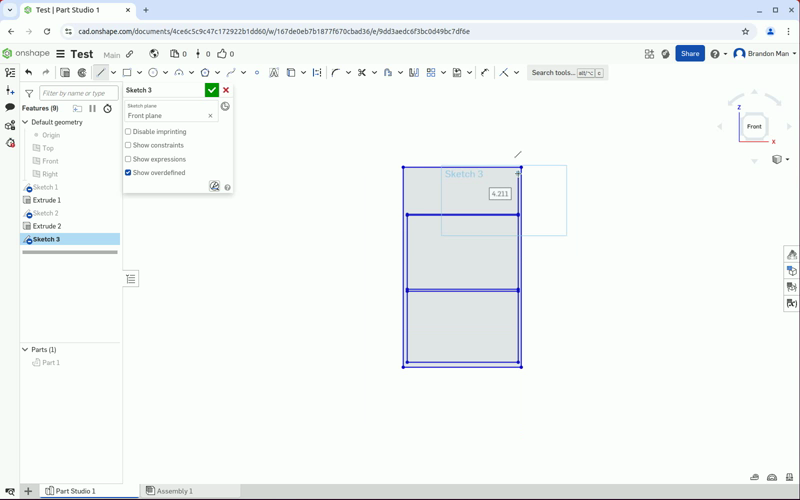
scroll(-6)
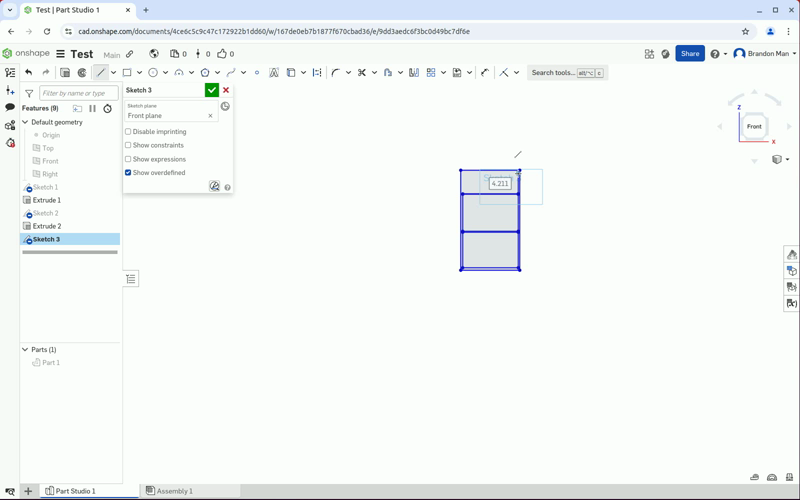
key_up(shift)
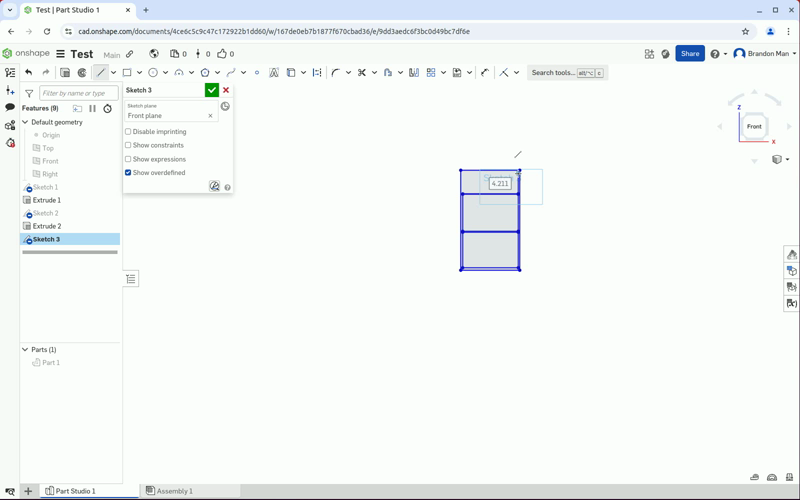
key_down(shift)
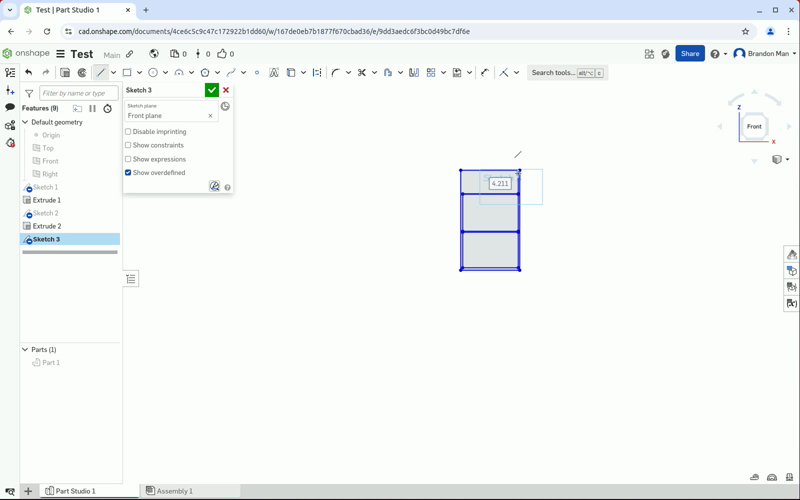
mouse_move(548, 173)
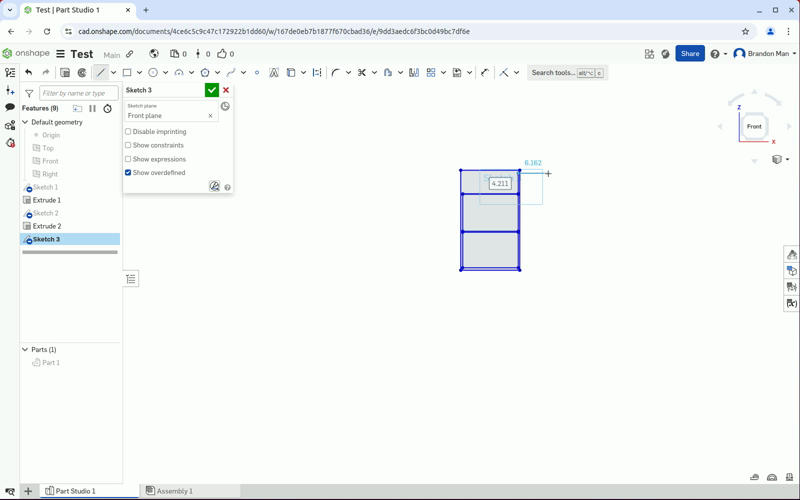
mouse_move(462, 173)
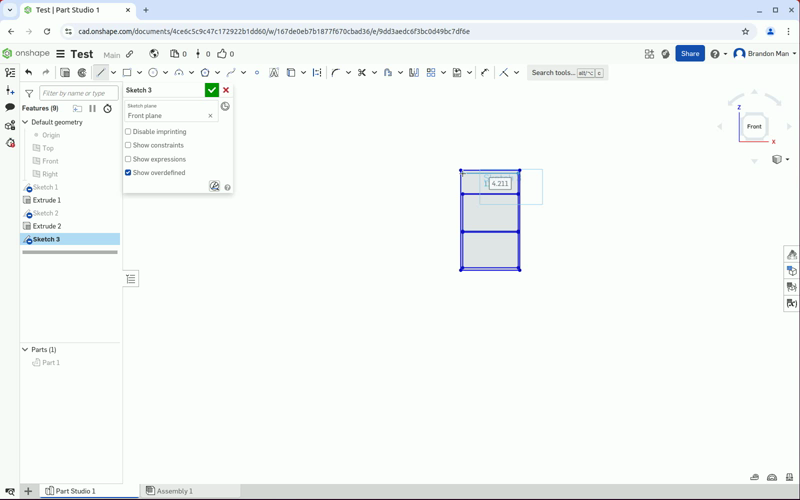
scroll(6)
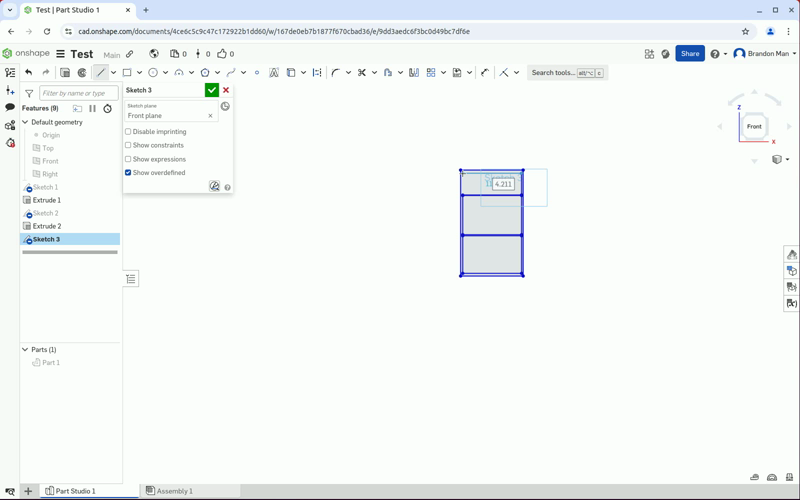
scroll(6)
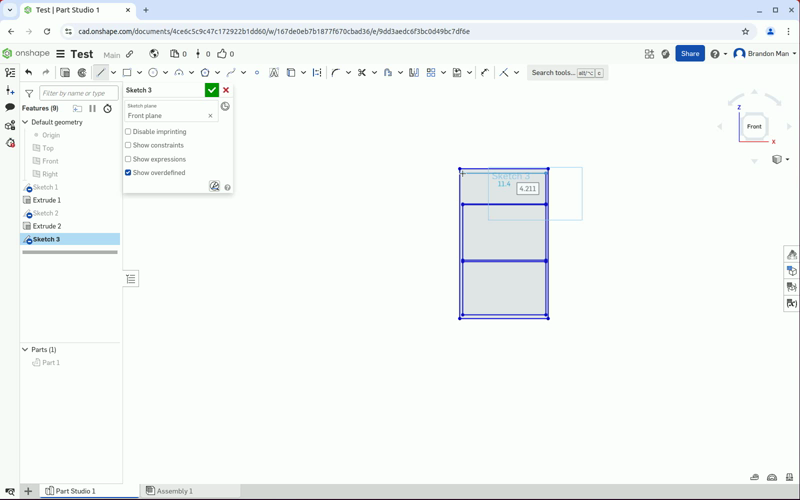
scroll(6)
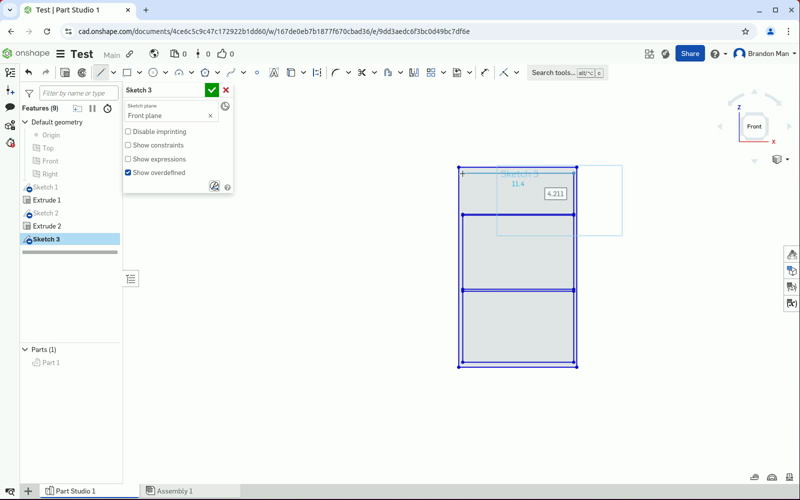
scroll(6)
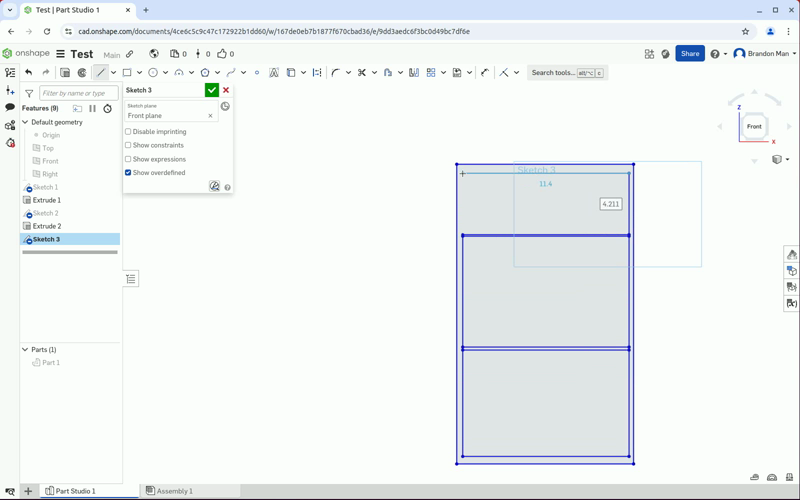
scroll(6)
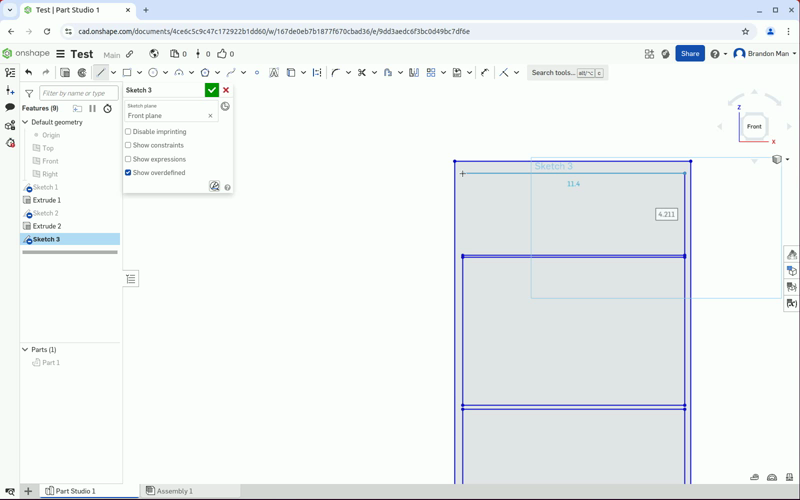
scroll(6)
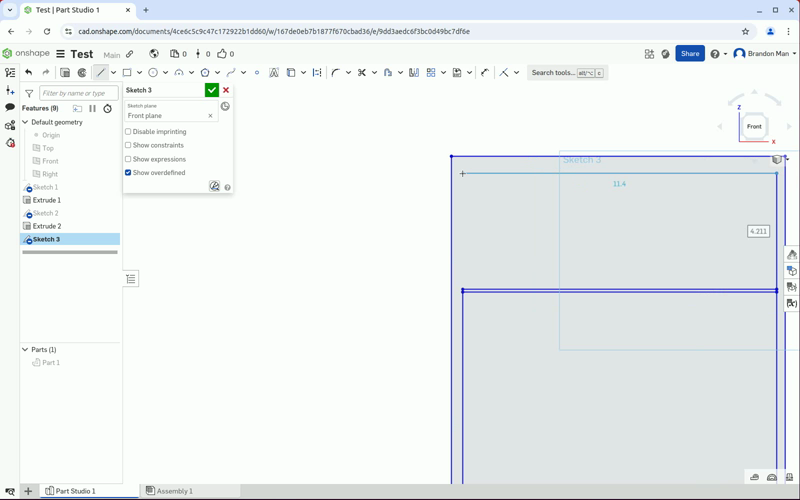
scroll(6)
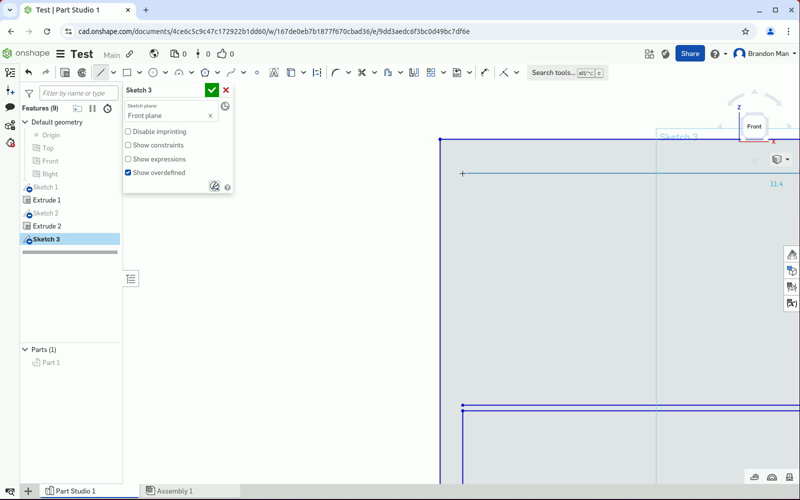
click(462, 173)
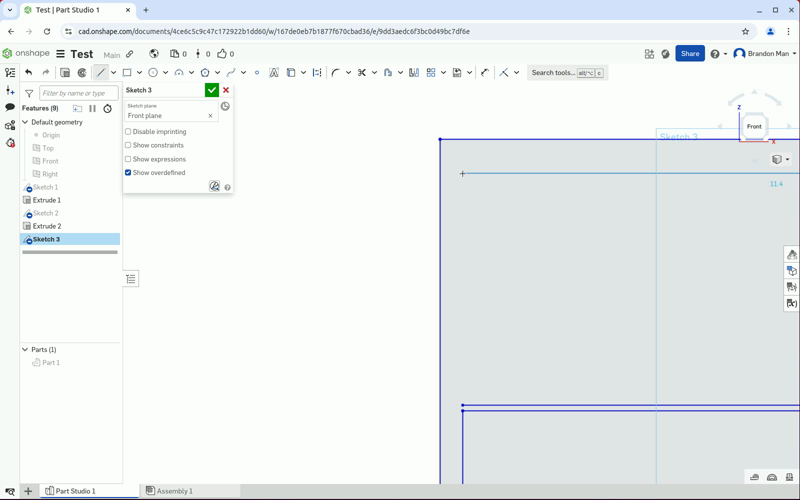
scroll(-6)
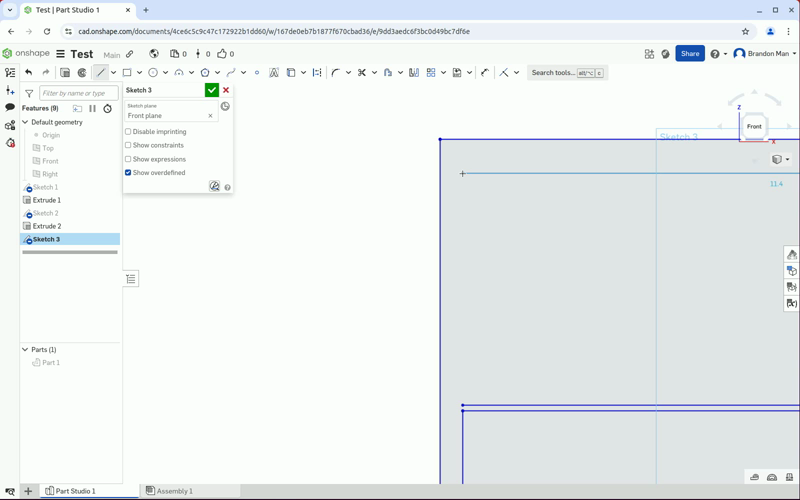
scroll(-6)
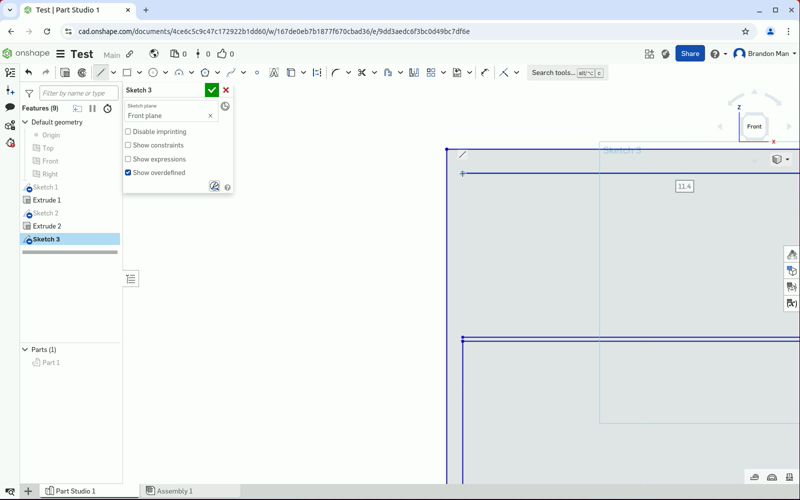
scroll(-6)
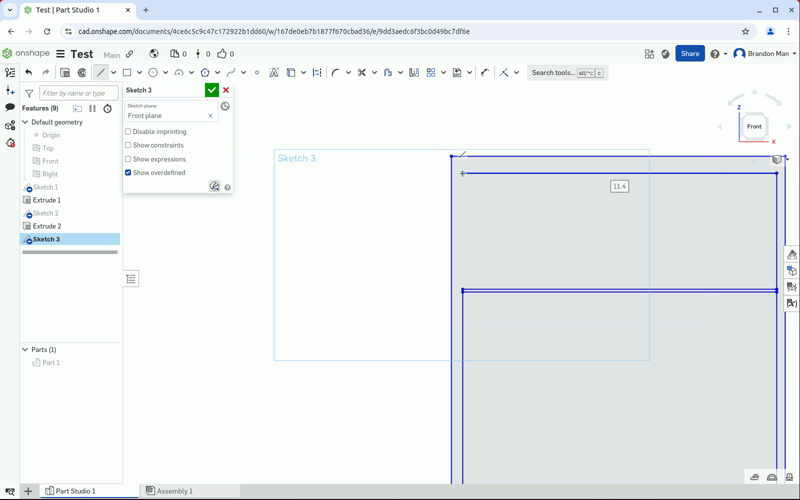
scroll(-6)
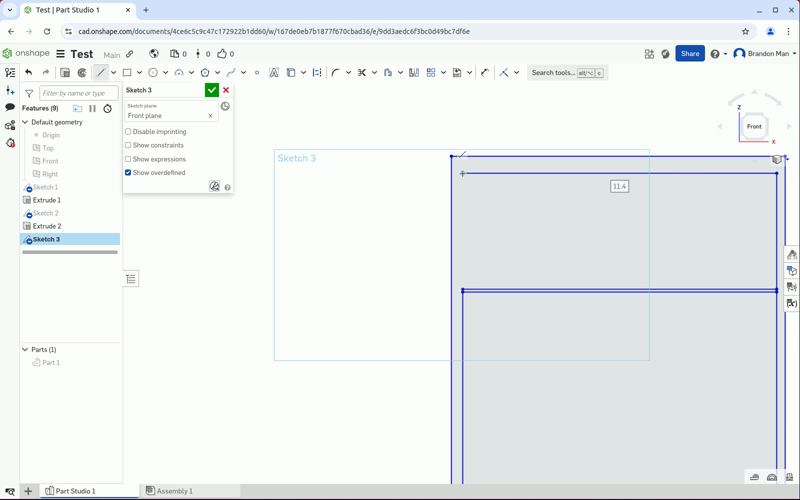
scroll(-6)
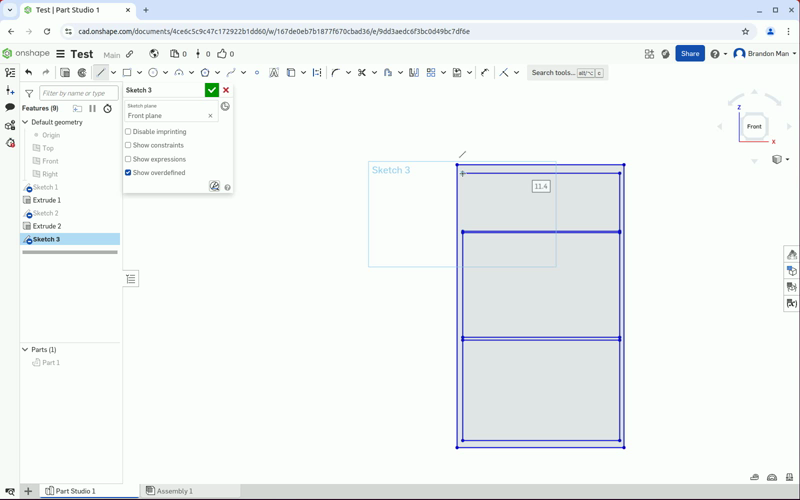
scroll(-6)
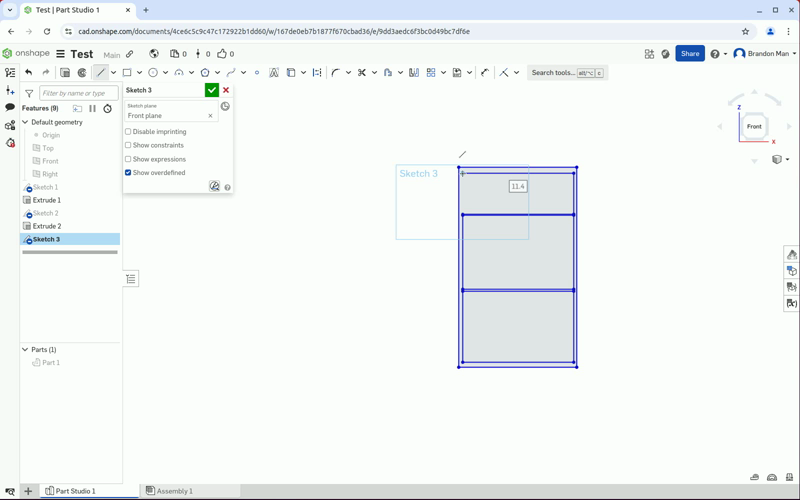
scroll(-6)
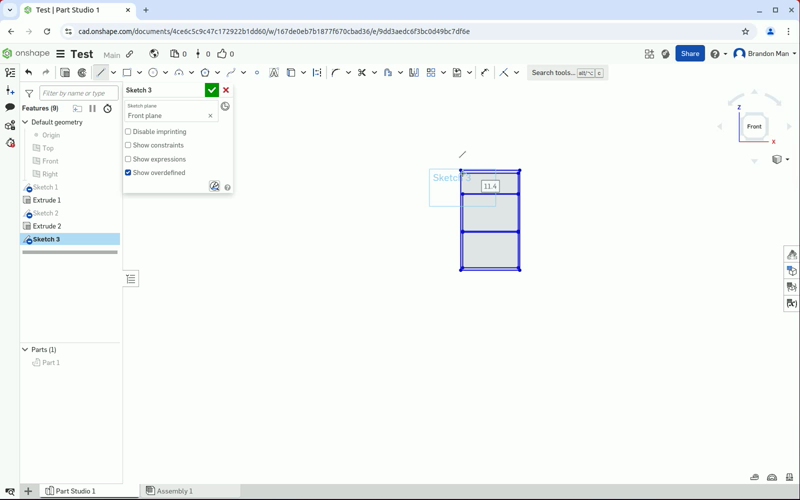
key_up(shift)
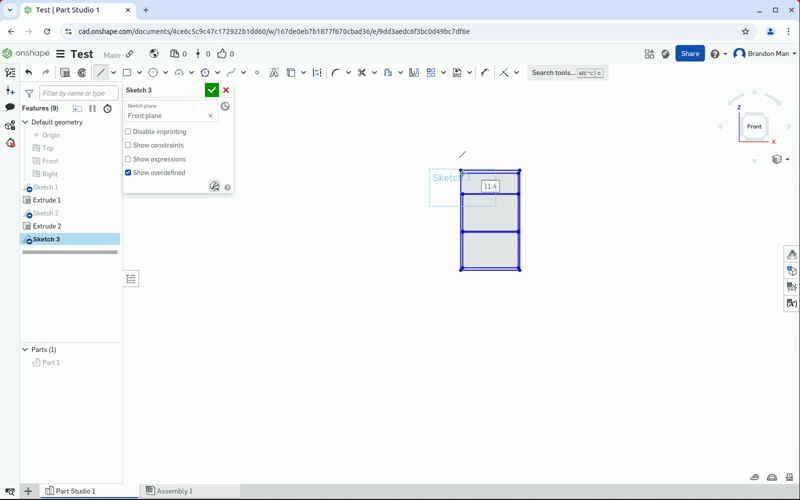
mouse_move(492, 173)
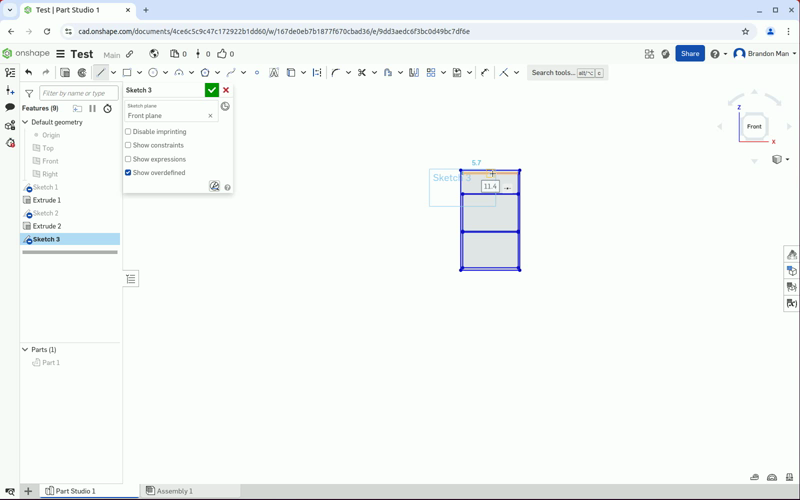
key_down(shift)
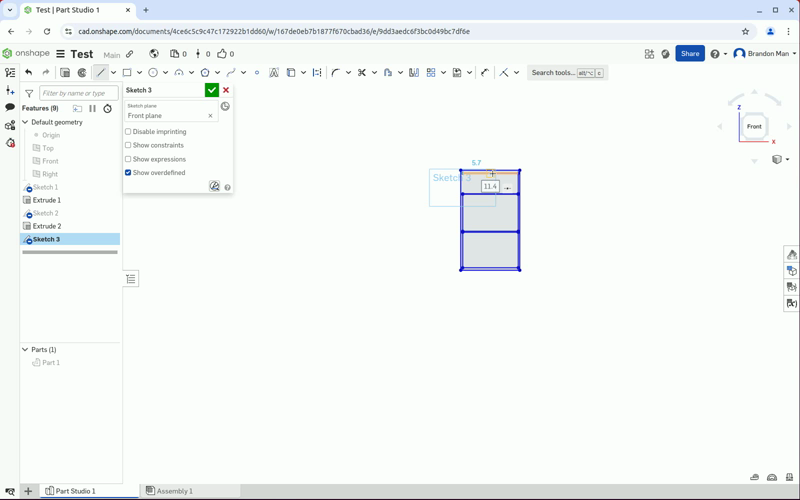
mouse_move(462, 193)
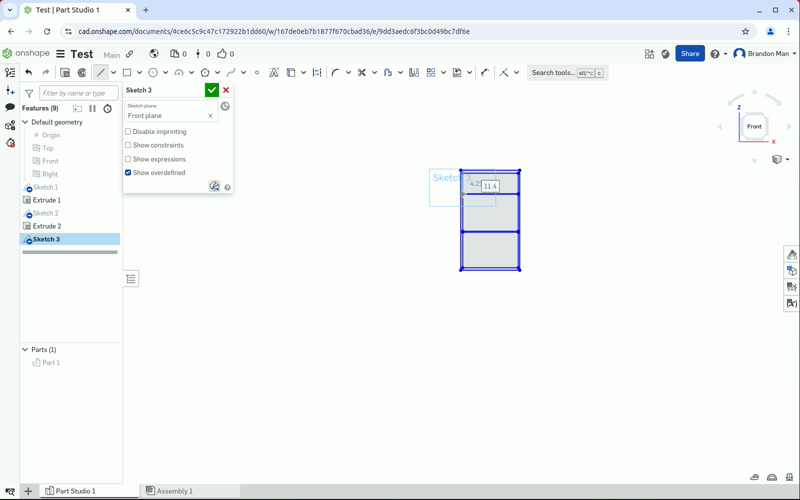
scroll(6)
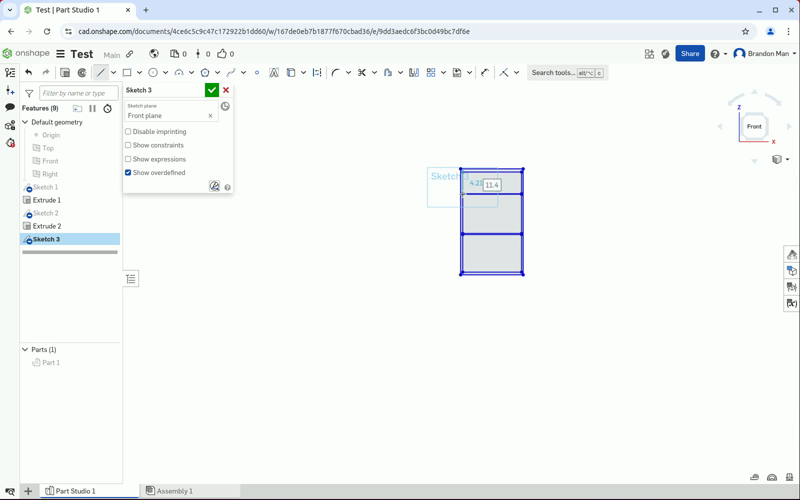
scroll(6)
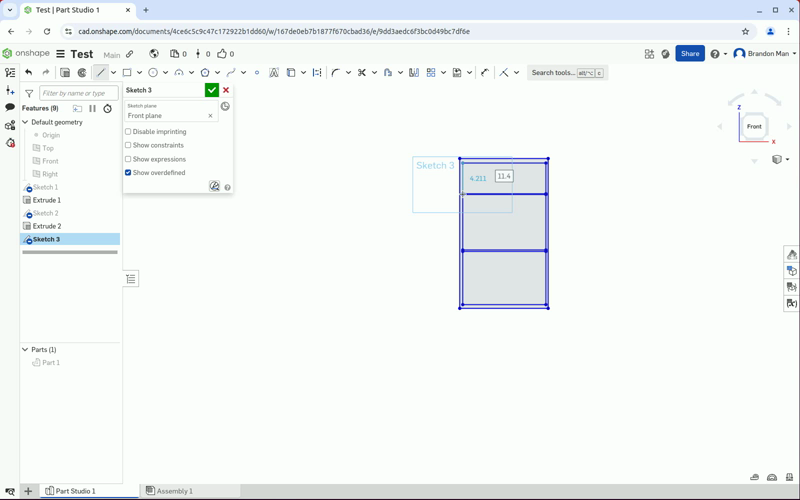
scroll(6)
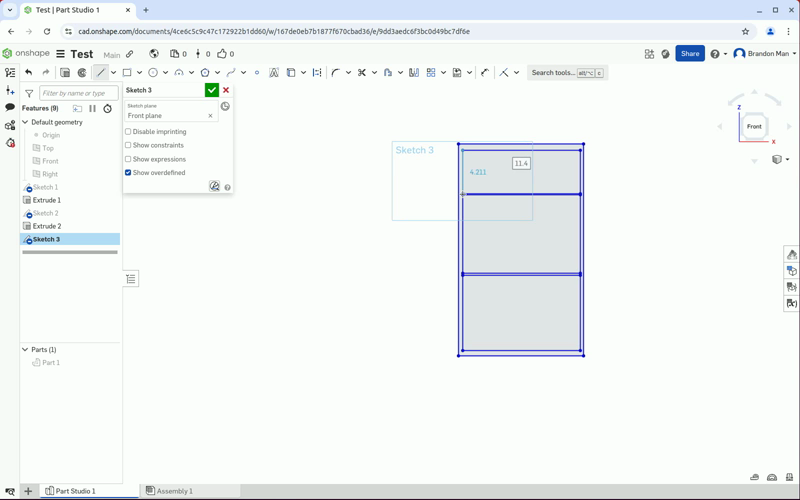
scroll(6)
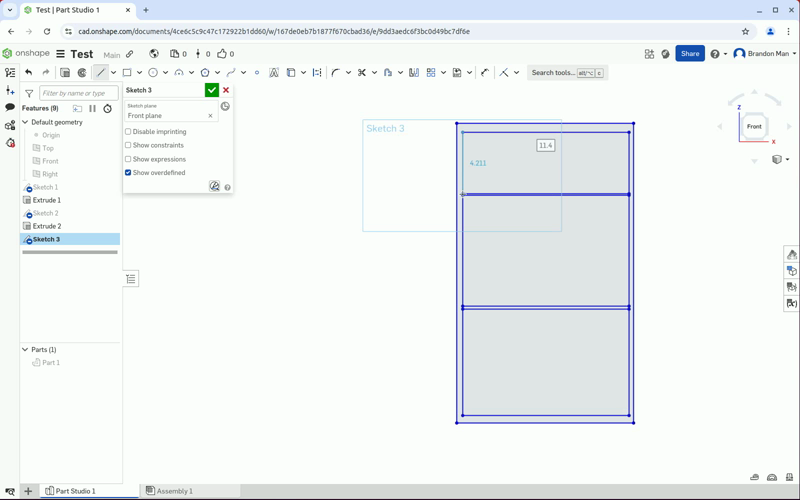
scroll(6)
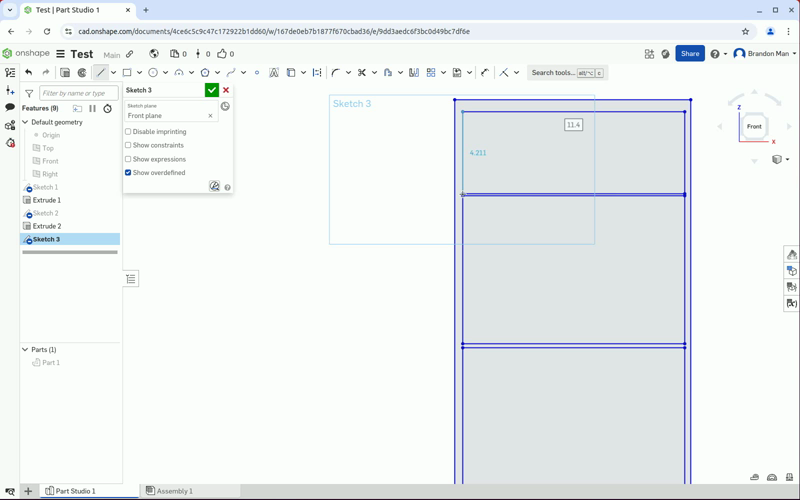
scroll(6)
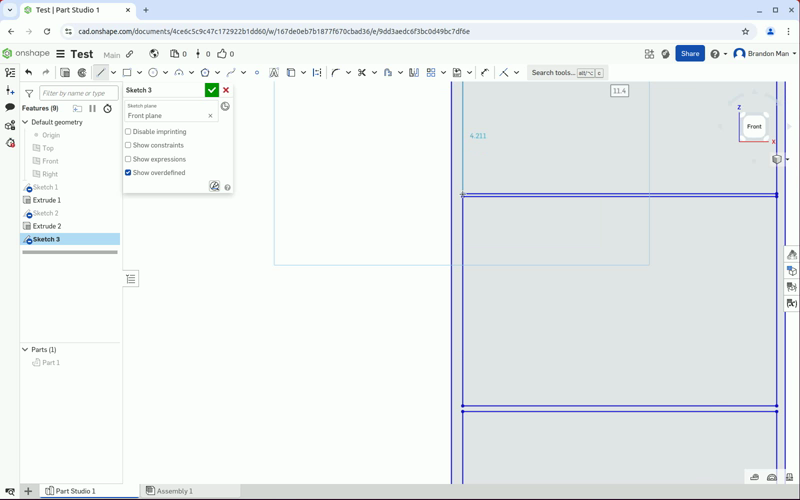
scroll(6)
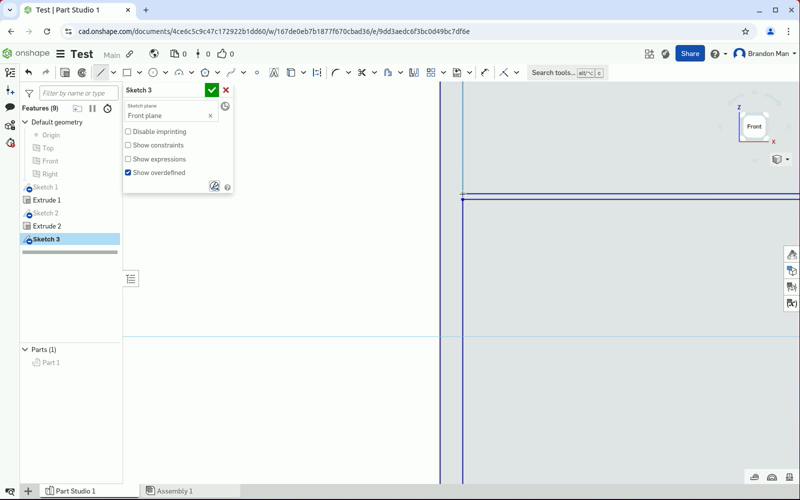
key_up(shift)
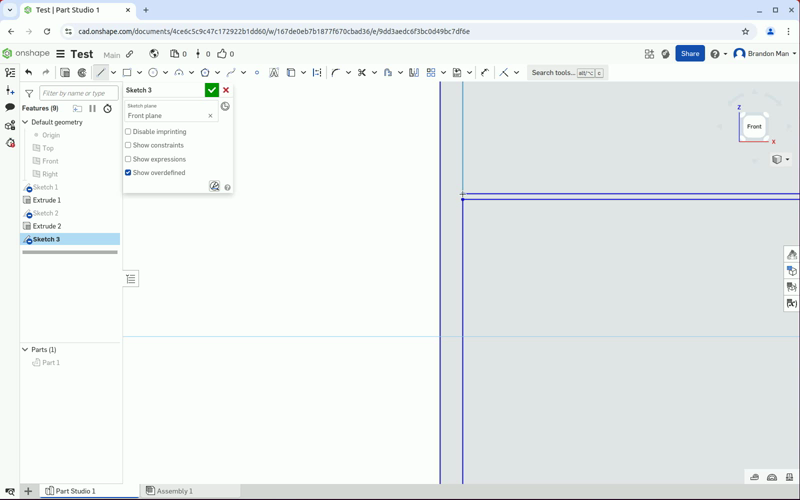
click(462, 193)
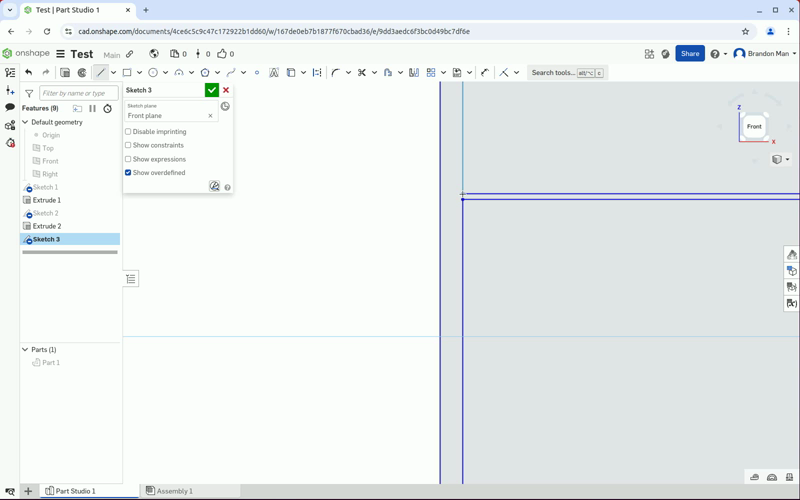
scroll(-6)
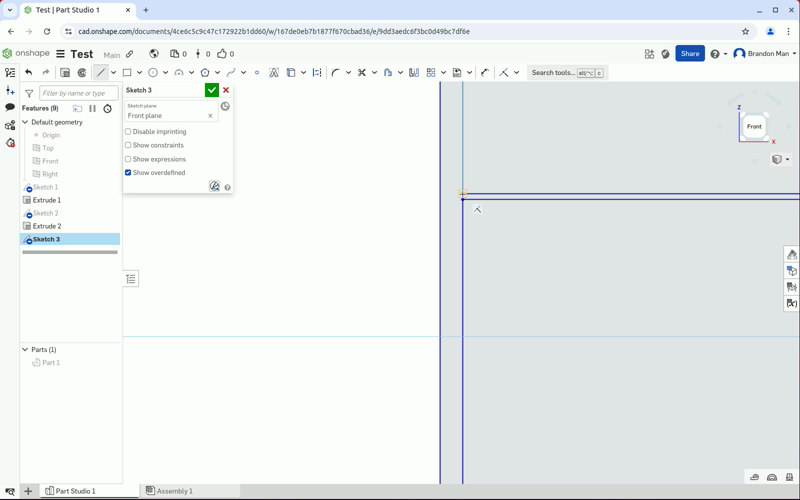
scroll(-6)
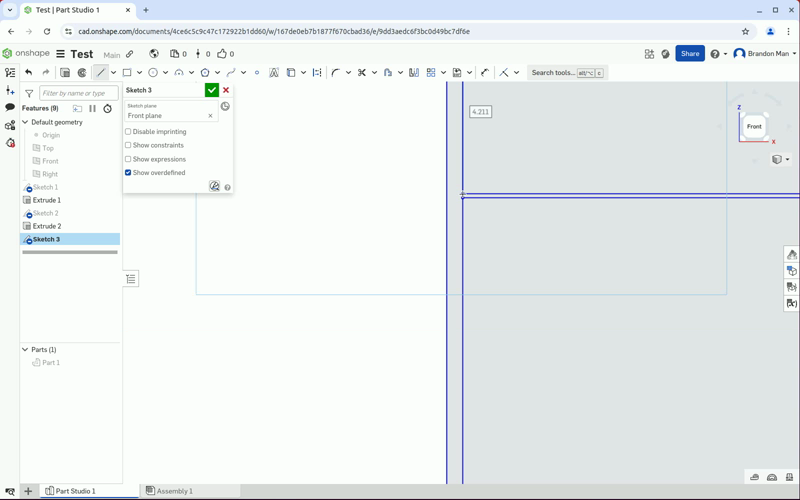
scroll(-6)
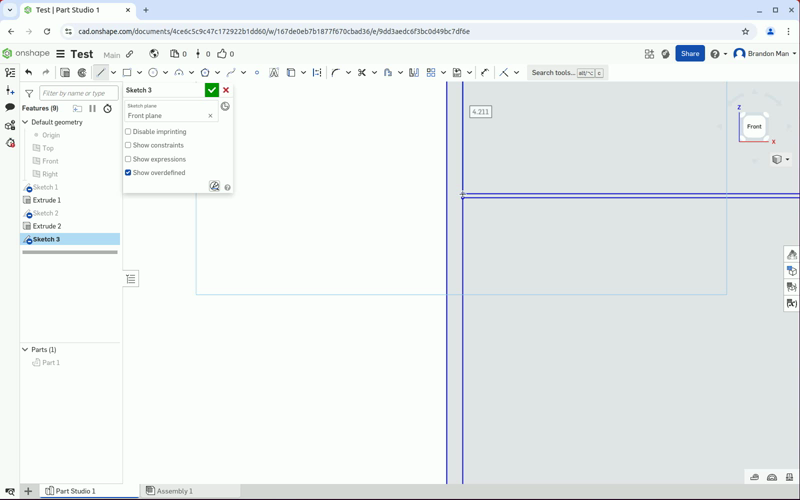
scroll(-6)
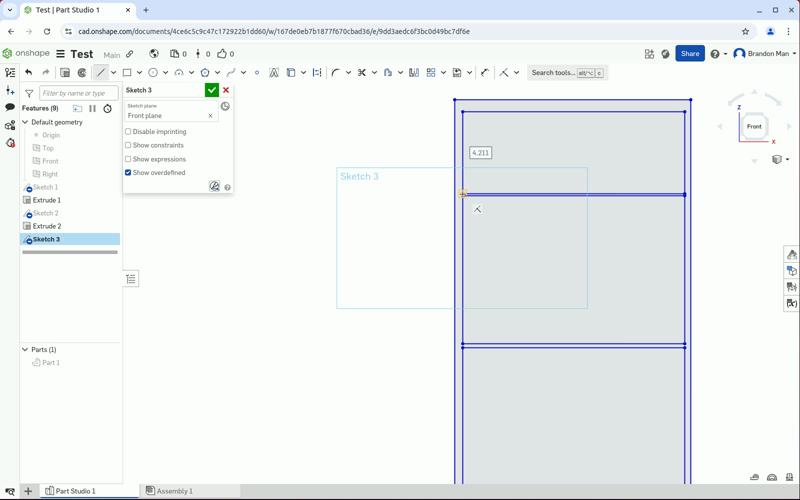
scroll(-6)
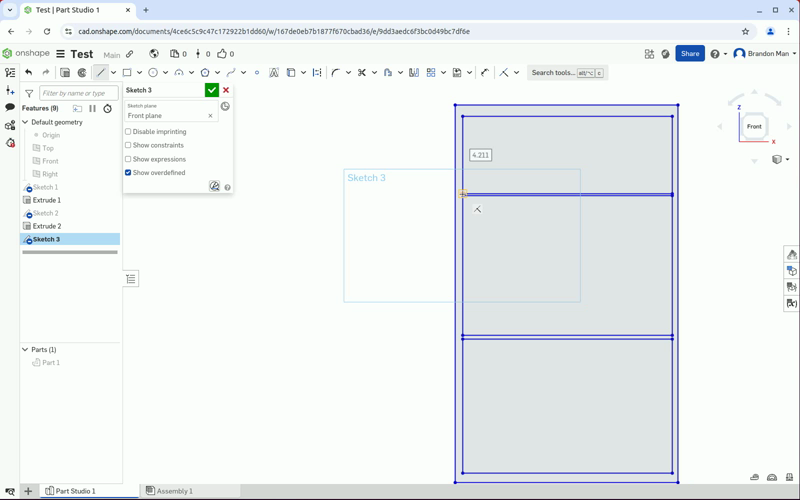
scroll(-6)
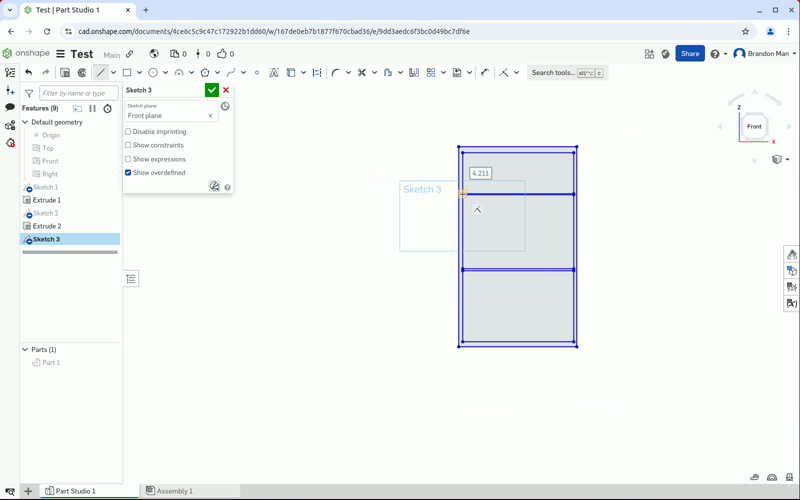
scroll(-6)
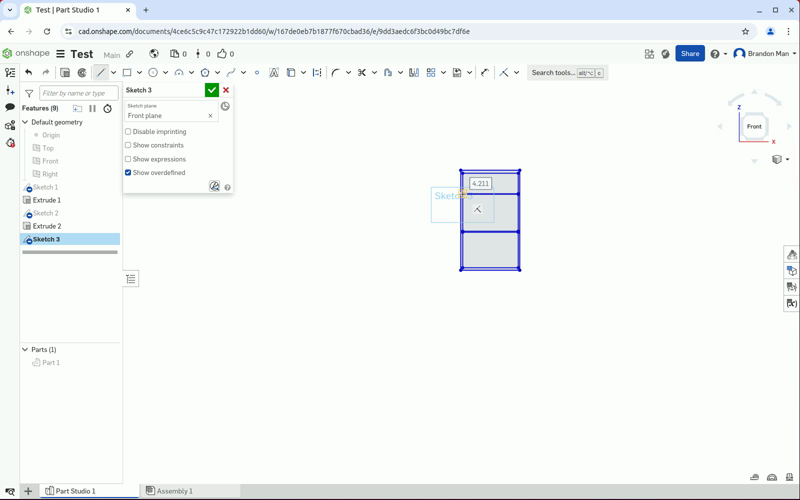
key(esc)
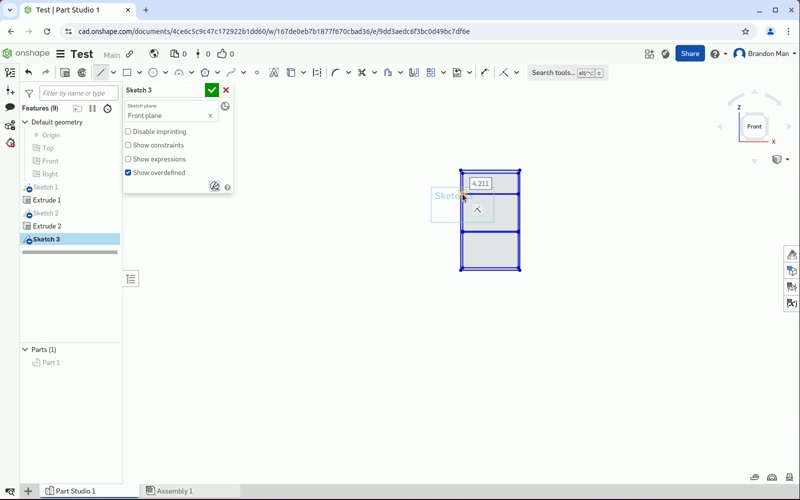
mouse_move(462, 215)
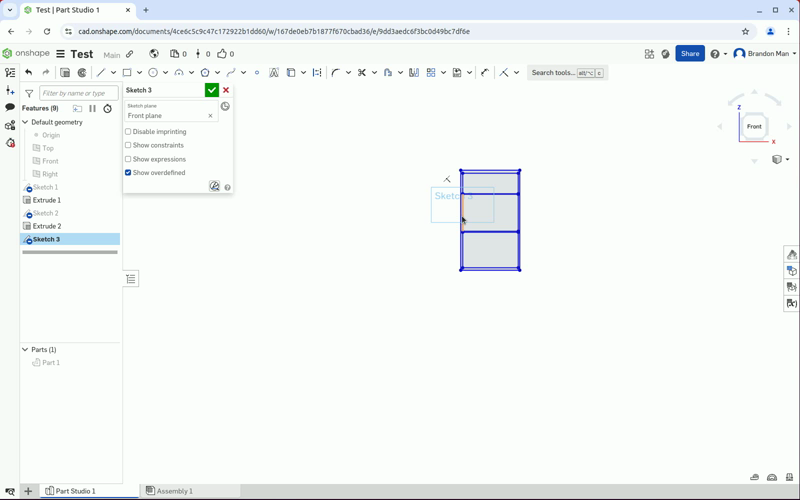
scroll(6)
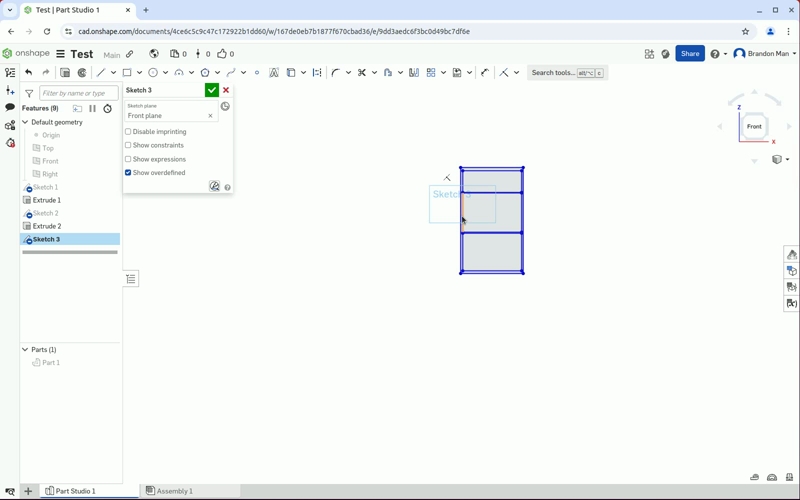
scroll(6)
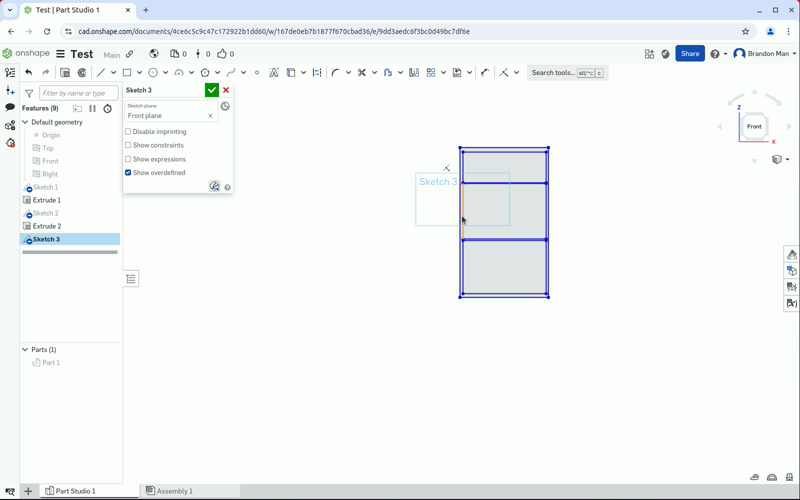
scroll(6)
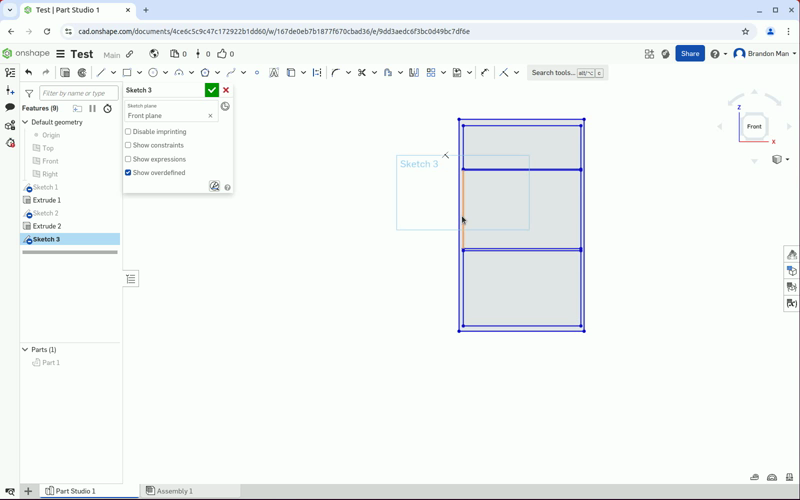
scroll(6)
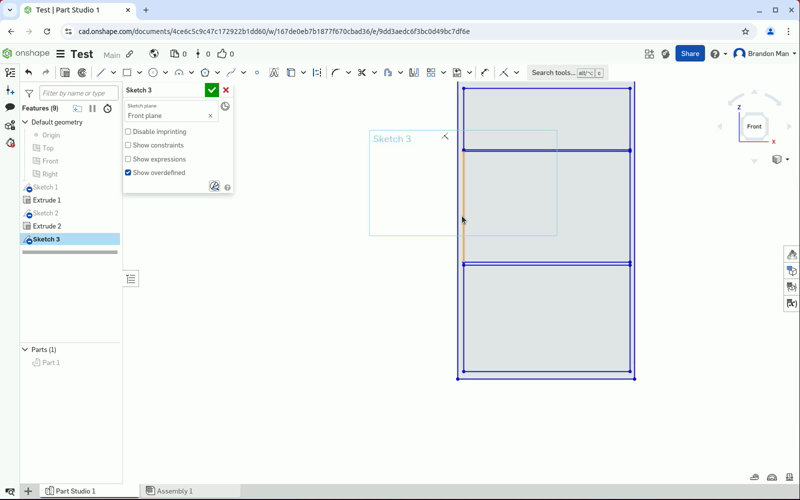
scroll(6)
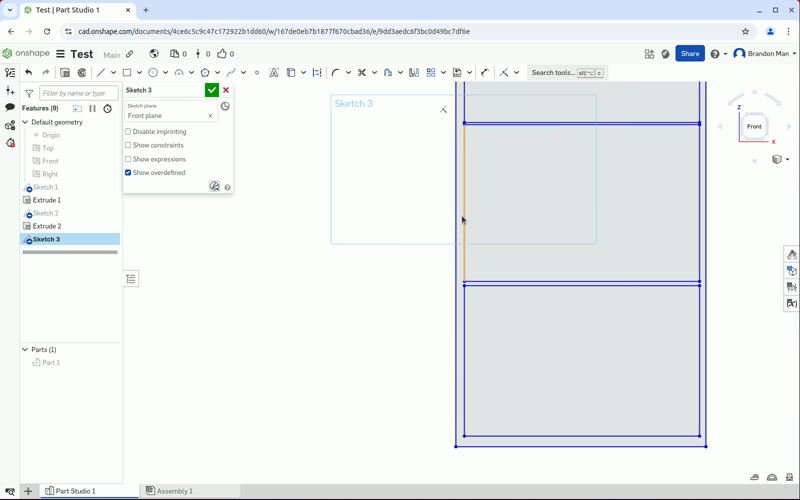
scroll(6)
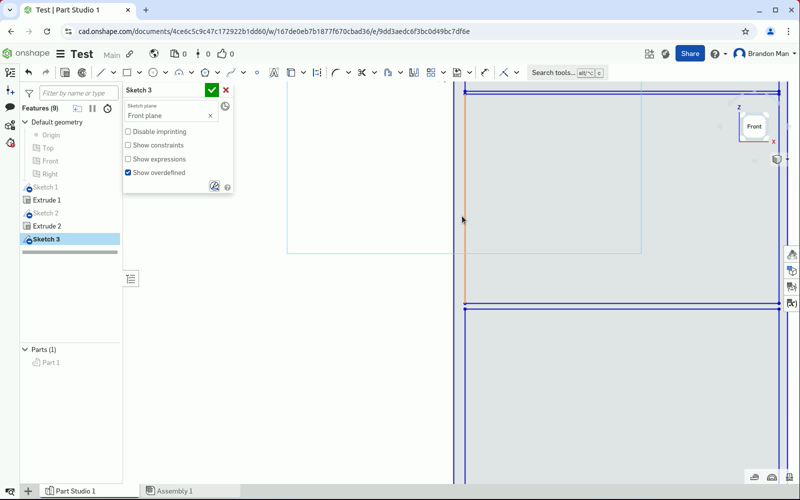
scroll(6)
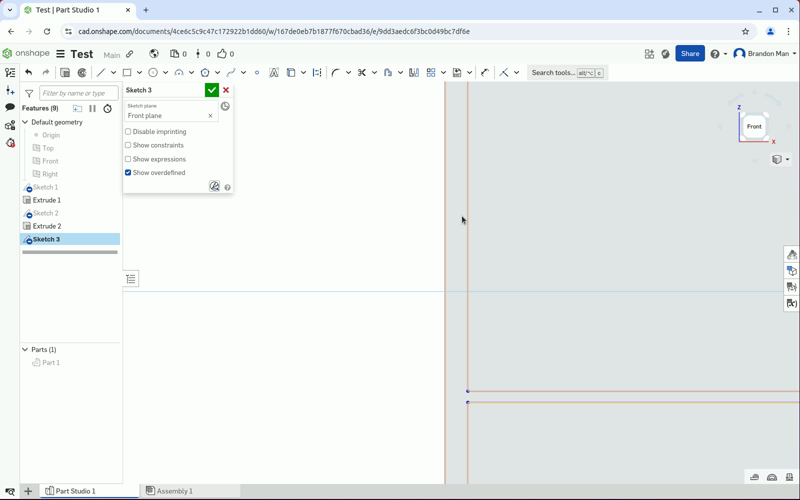
click(462, 215)
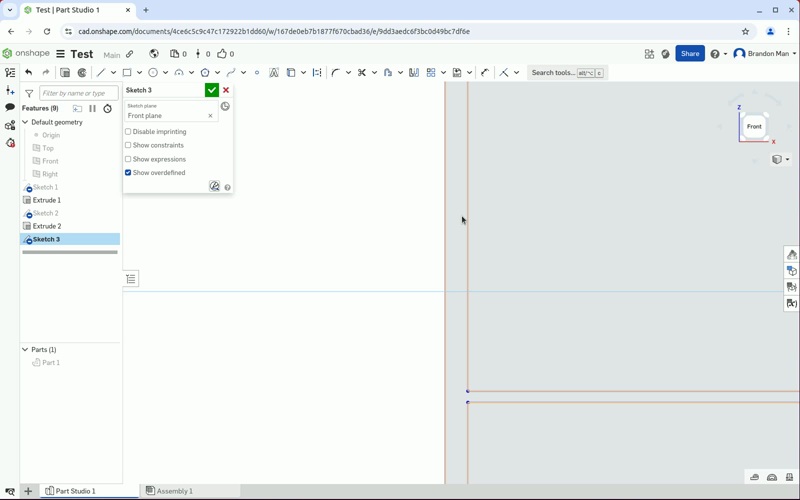
scroll(-6)
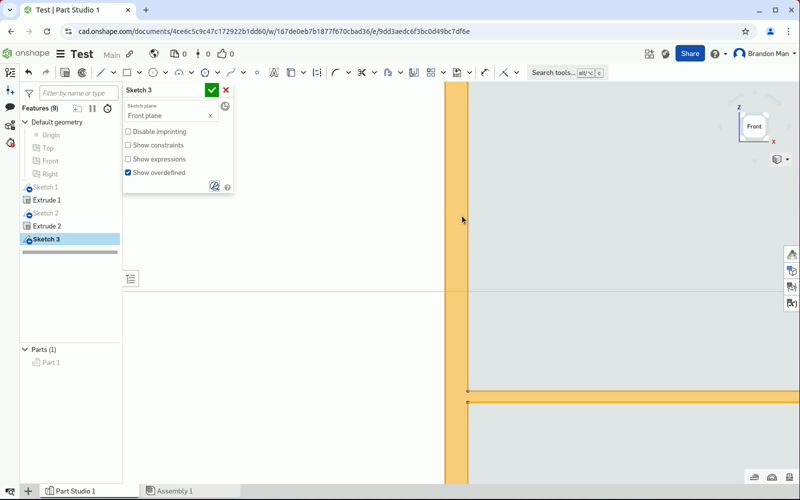
scroll(-6)
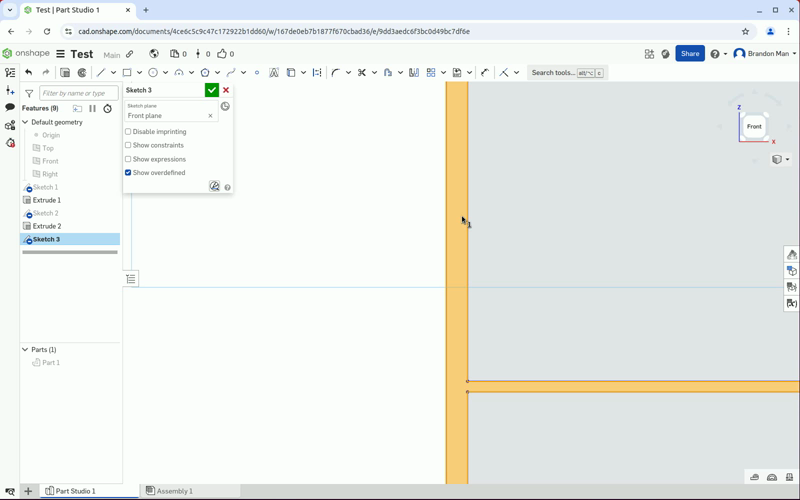
scroll(-6)
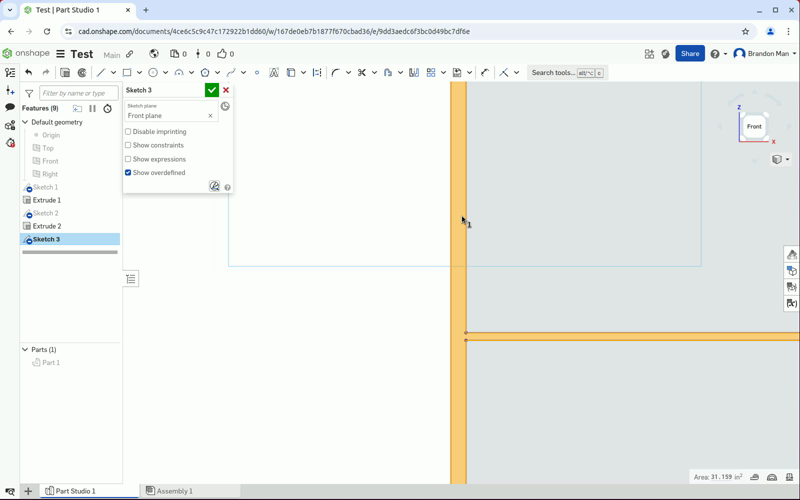
scroll(-6)
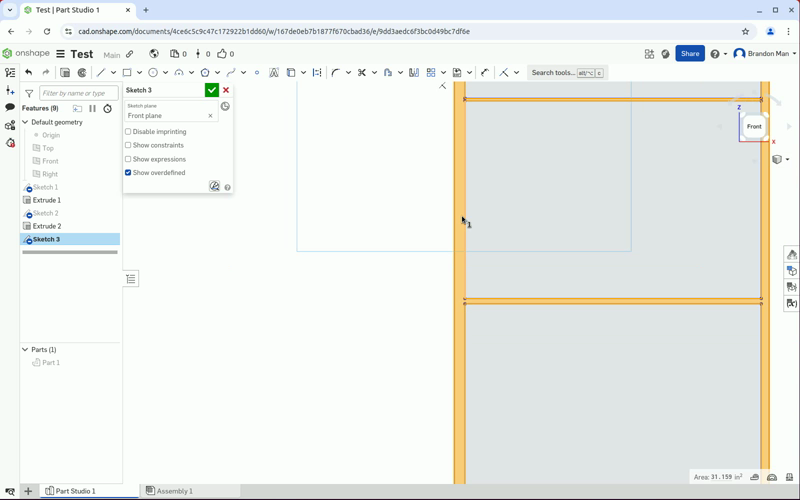
scroll(-6)
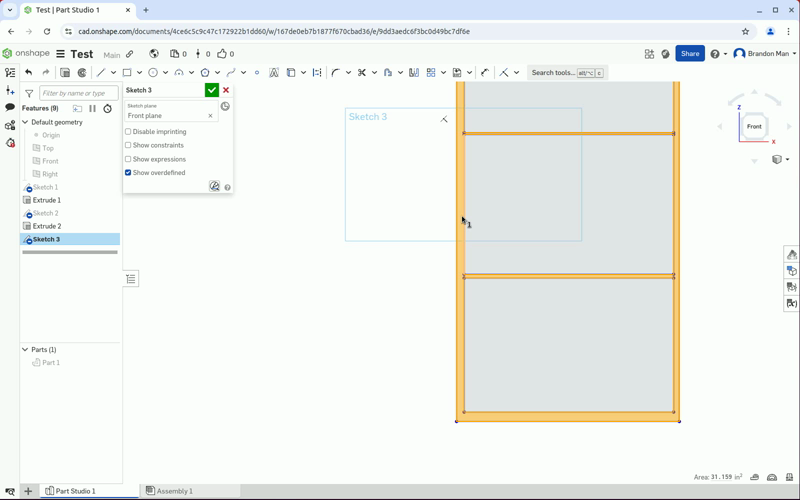
scroll(-6)
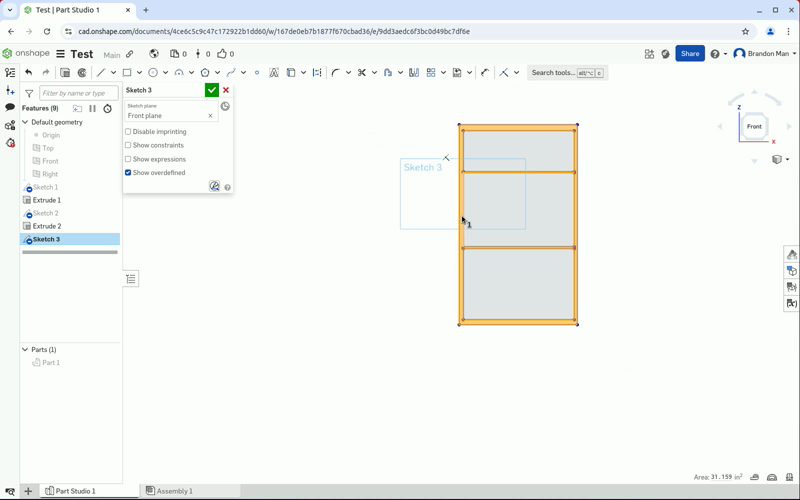
scroll(-6)
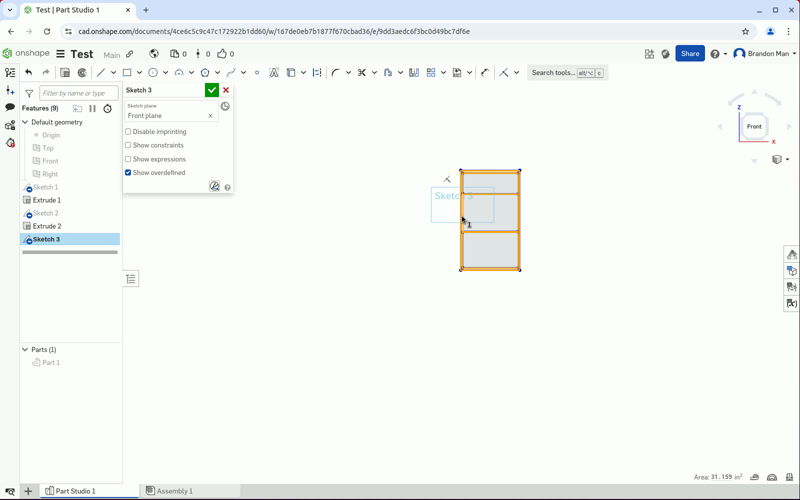
mouse_move(73, 352)
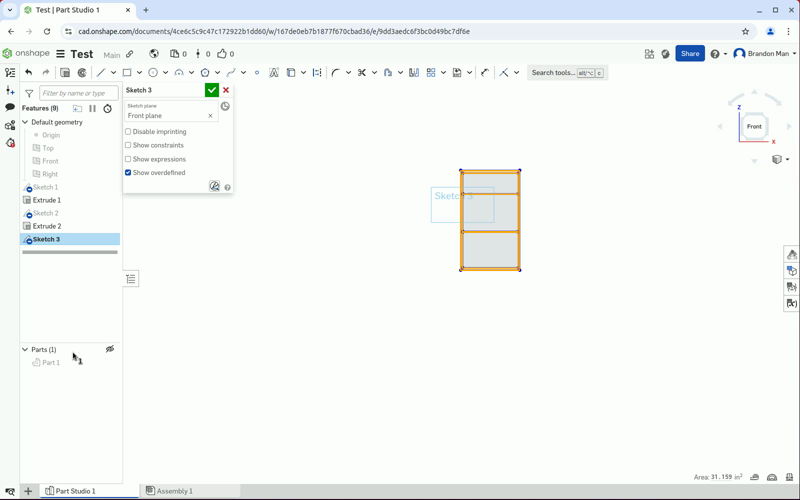
key(shift+y)
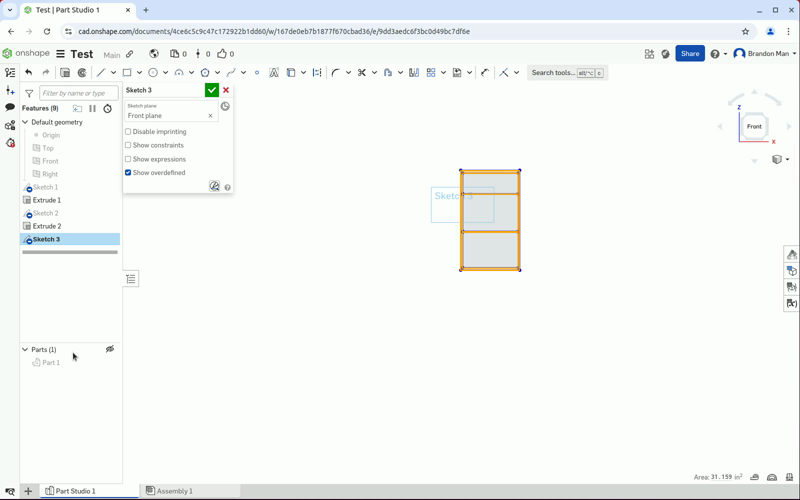
key(shift+e)
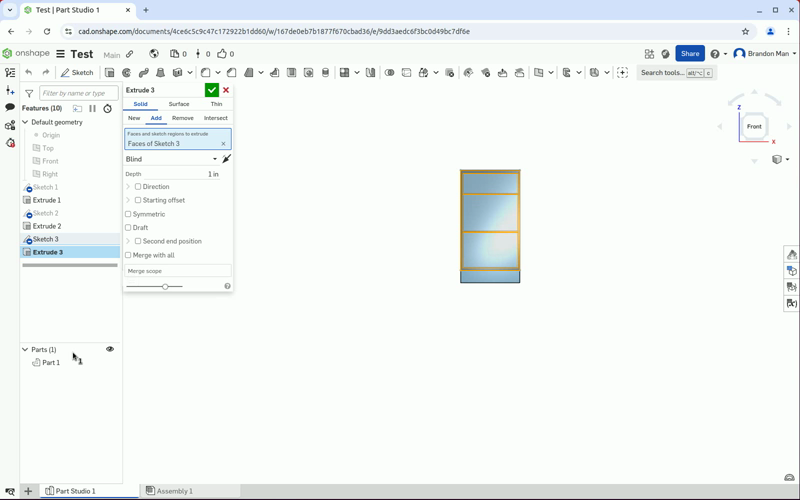
mouse_move(143, 106)
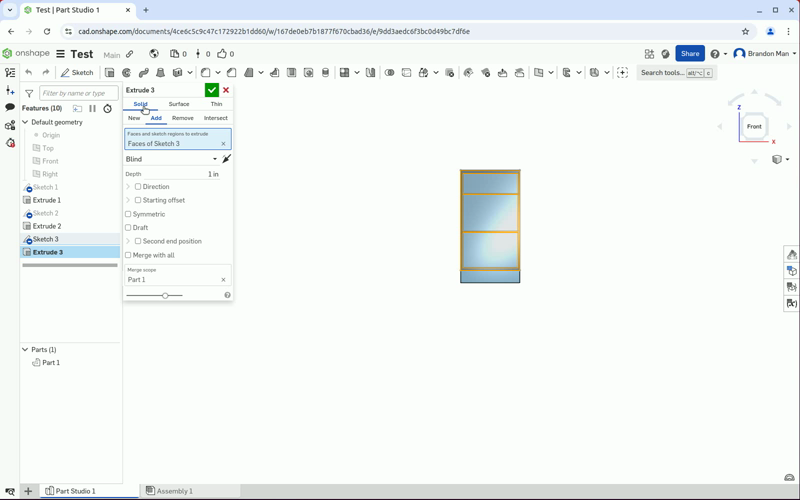
click(143, 106)
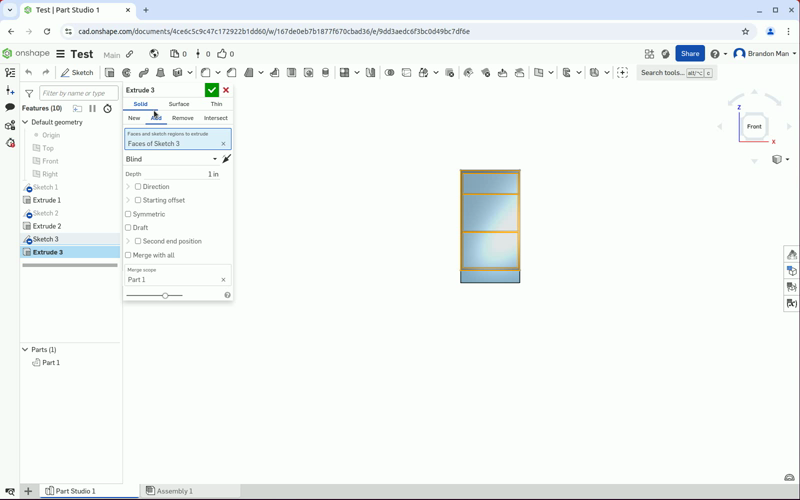
mouse_move(186, 120)
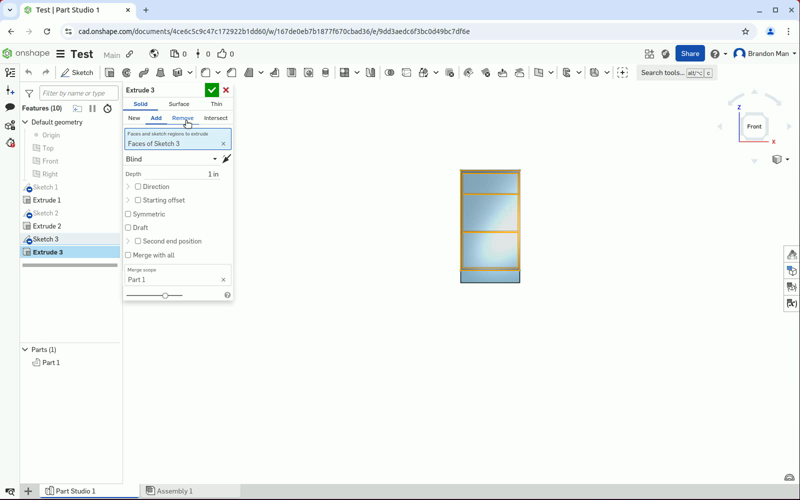
click(186, 120)
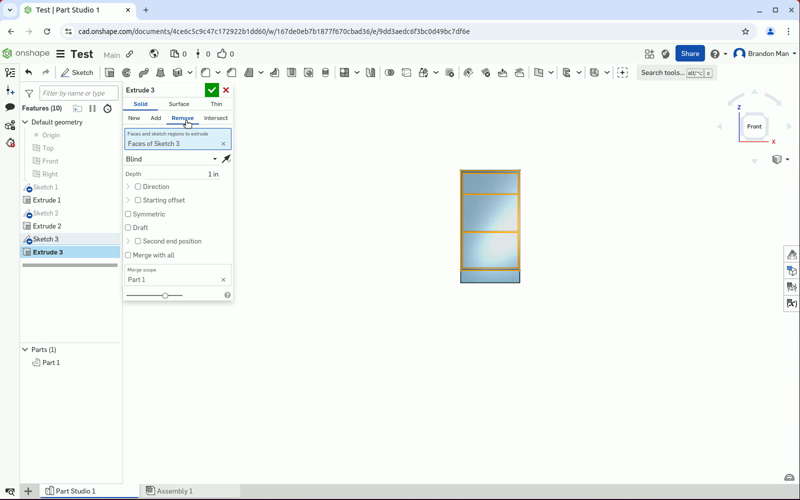
key(tab, 4)
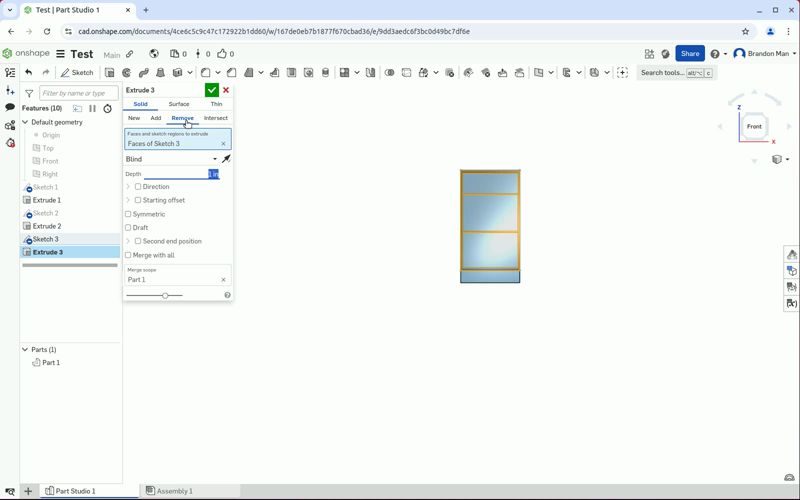
text(0.481)
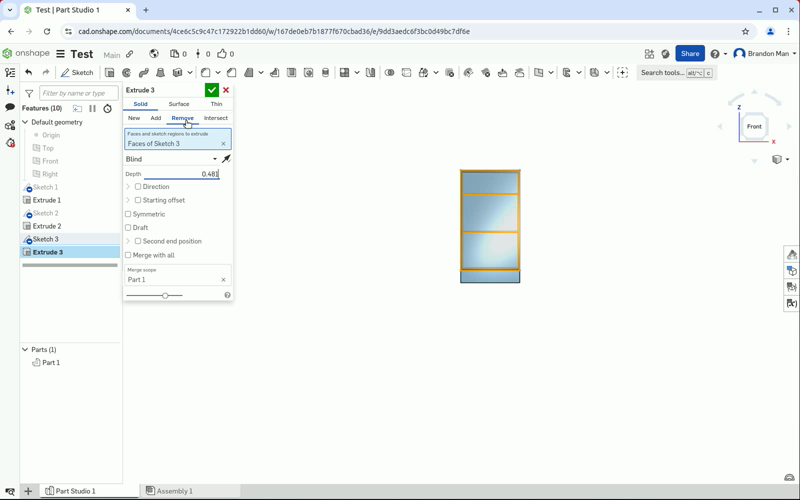
key(tab, 6)
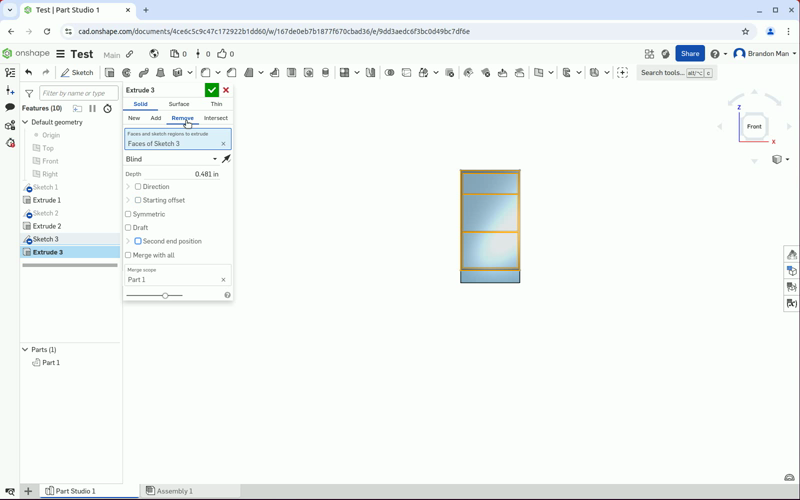
key(space)
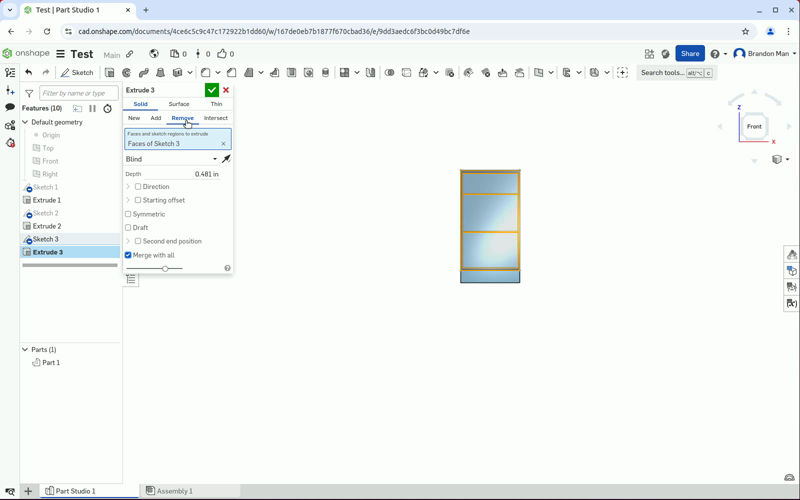
key(enter)
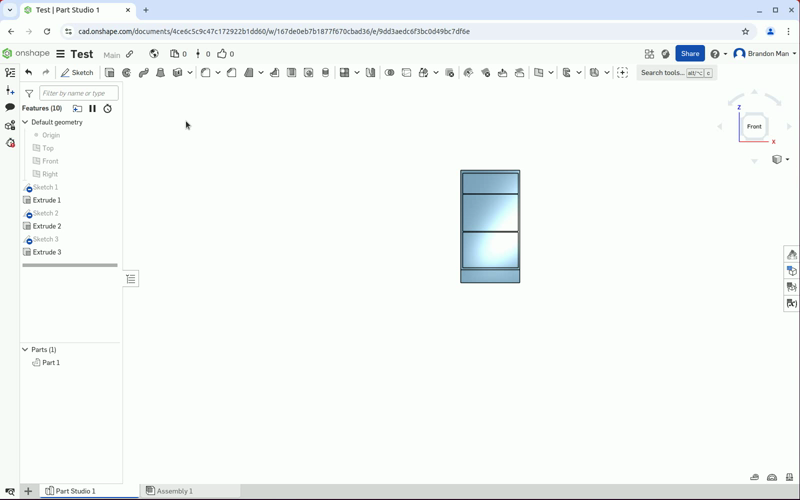
key(shift+h)
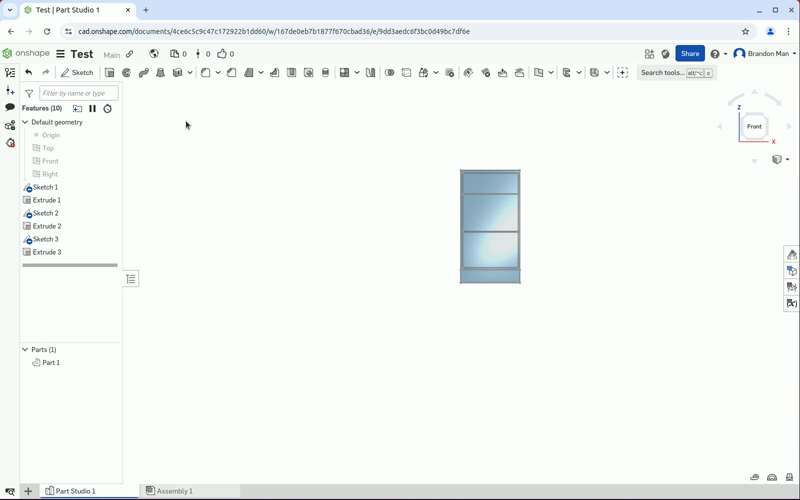
key(shift+h)
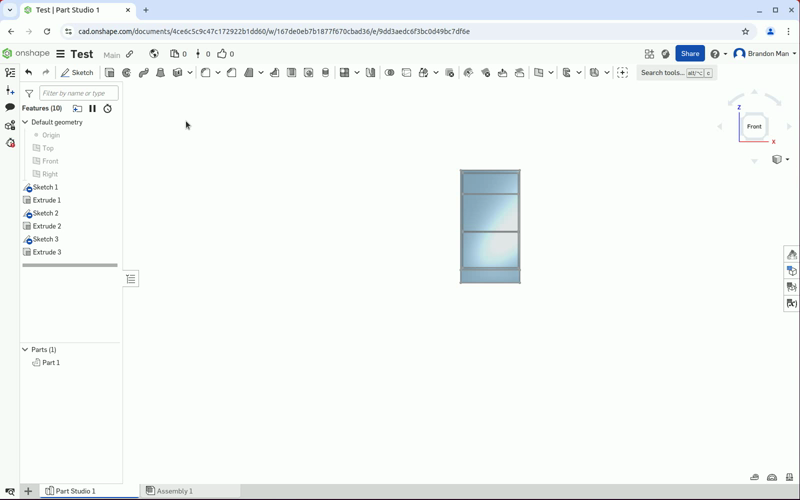
key(shift+7)
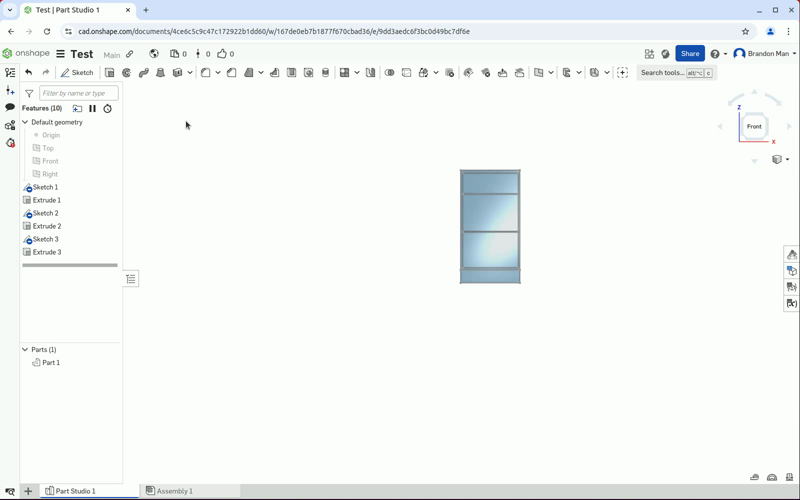
key(left, 2)
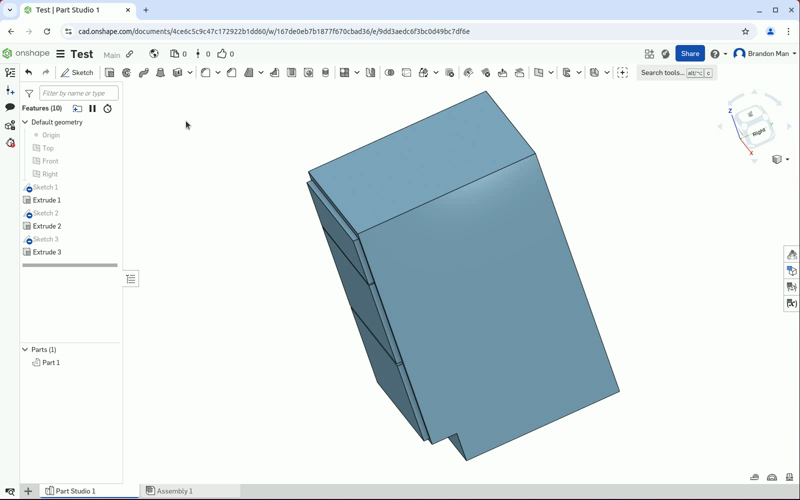
key(down, 2)
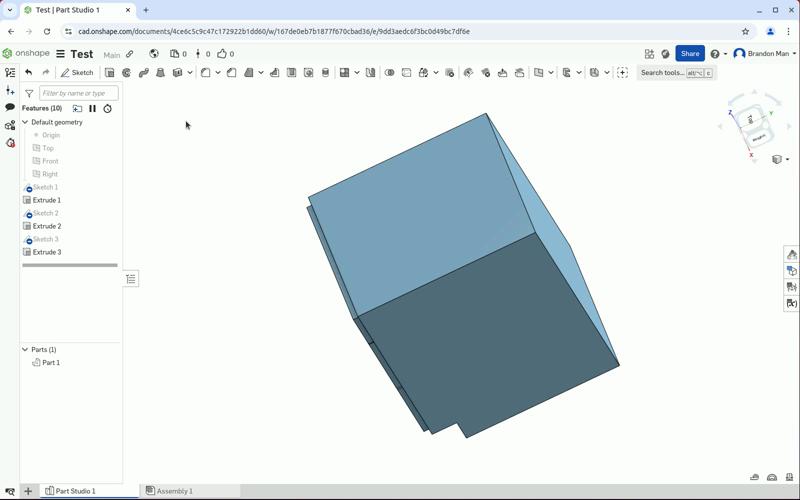
key(up, 2)
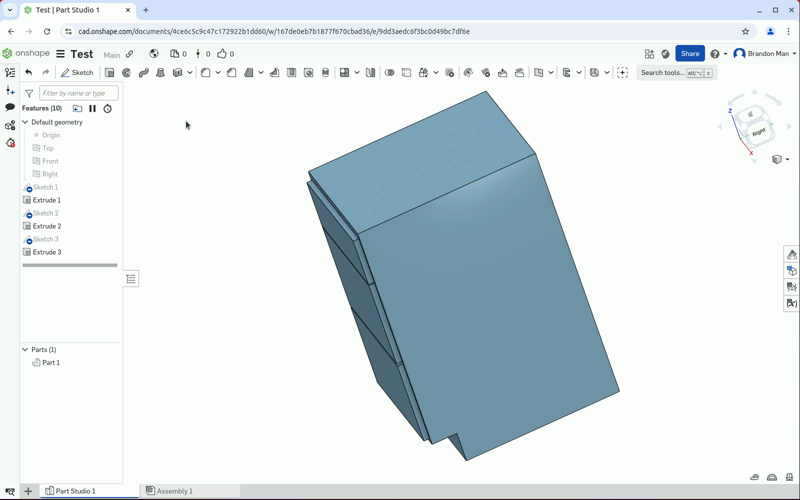
key(right, 2)
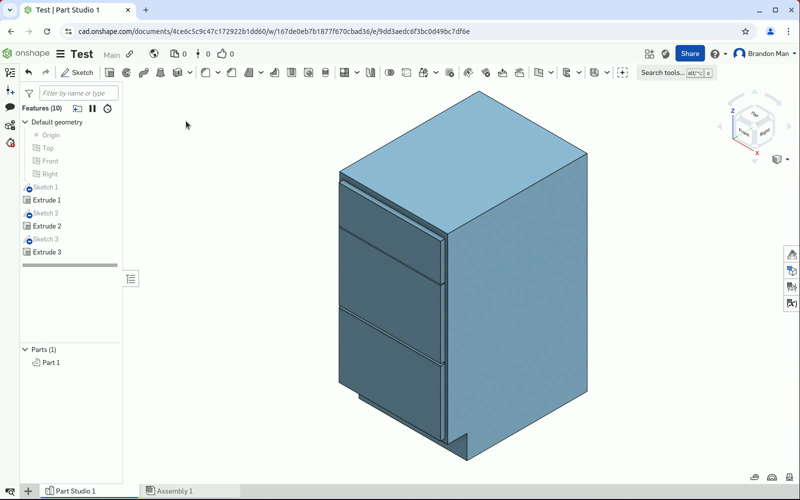
mouse_move(73, 189)
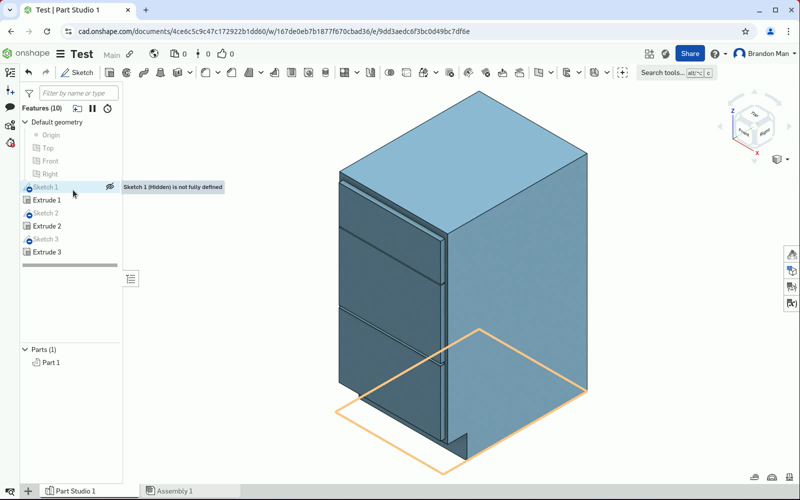
click(73, 189)